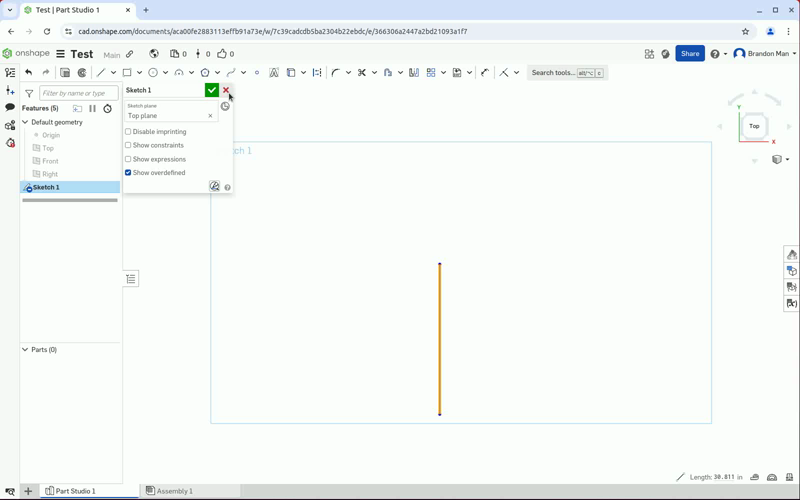
key(shift+h)
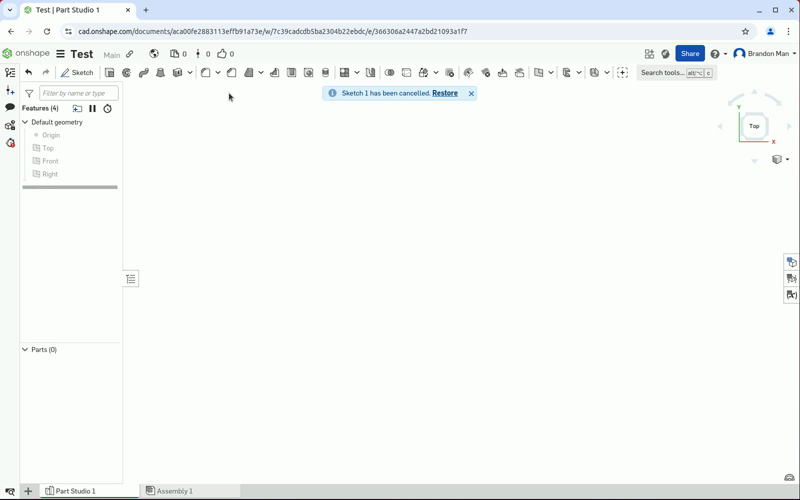
mouse_move(73, 352)
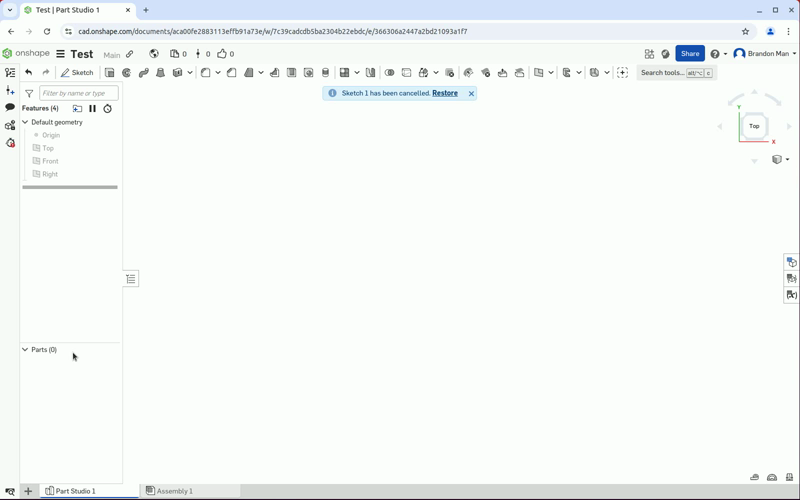
key(y)
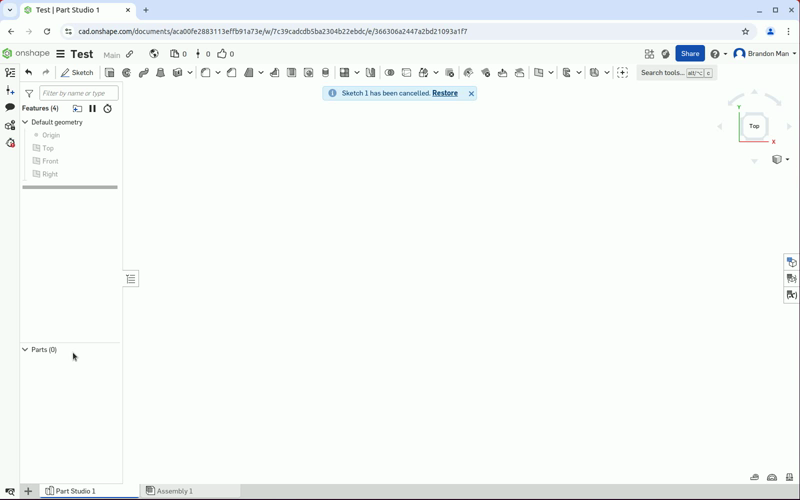
key(shift+p)
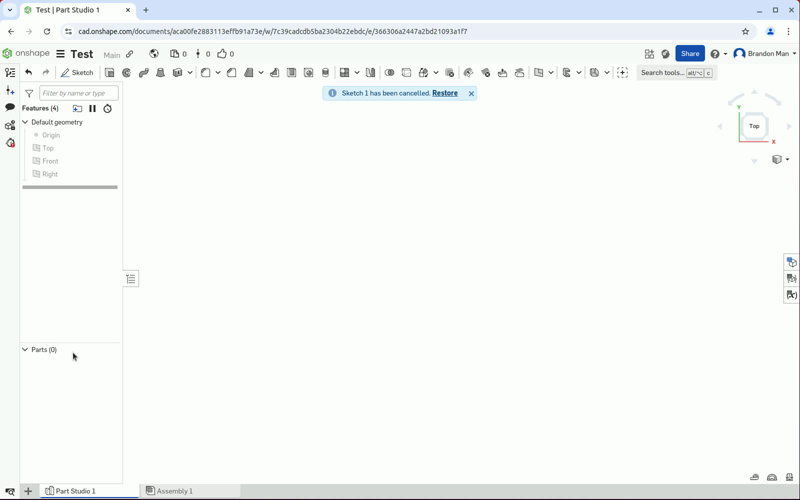
key(space)
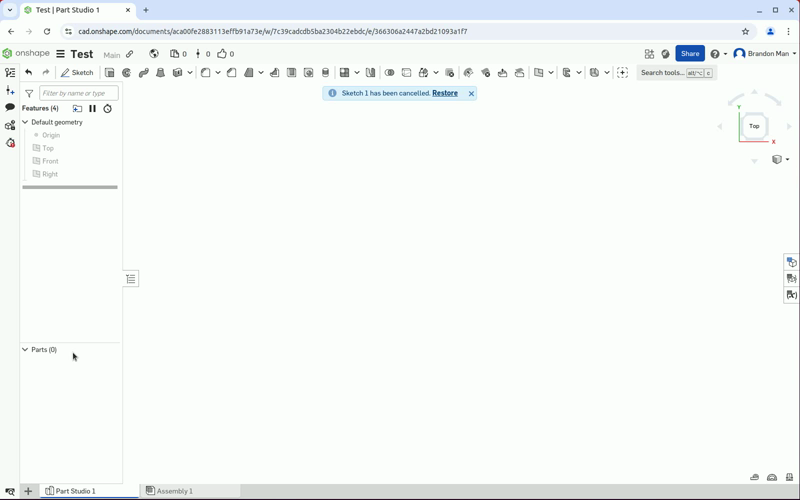
key_down(shift)
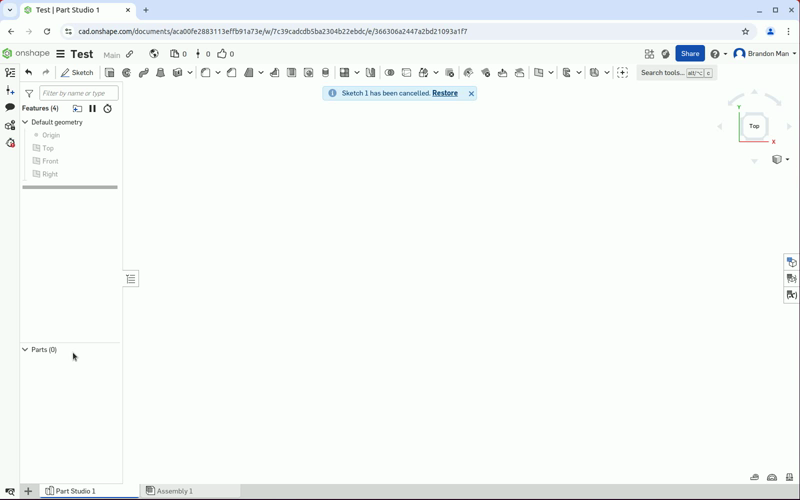
key(up)
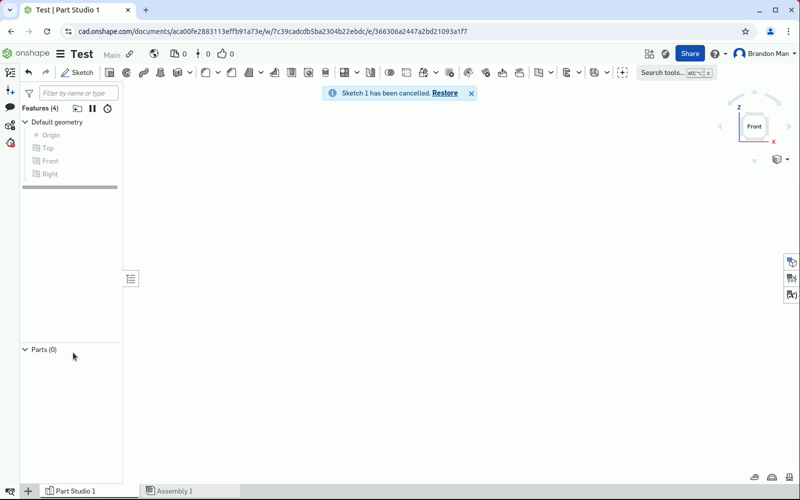
key_up(shift)
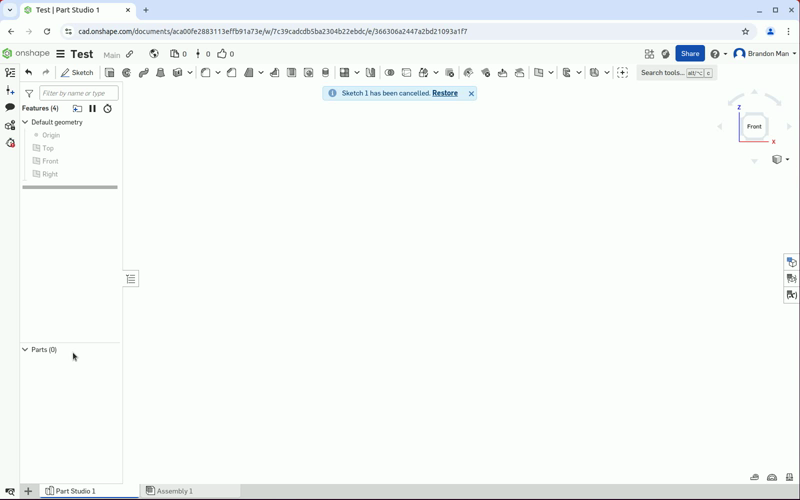
key(space)
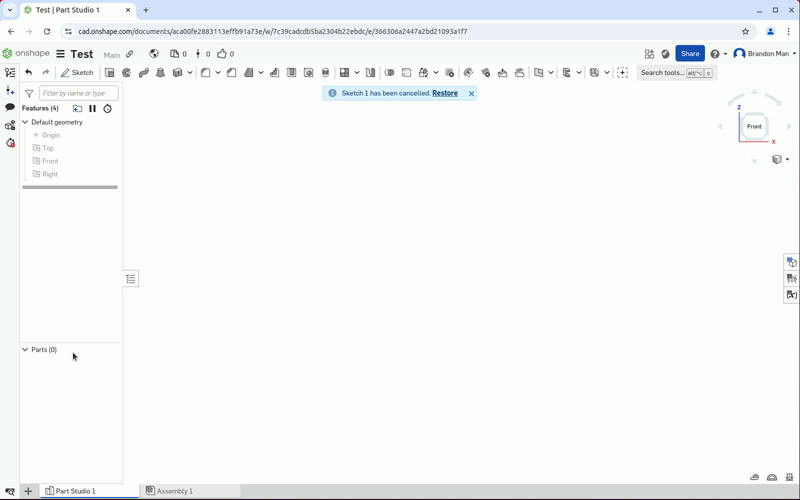
key_down(shift)
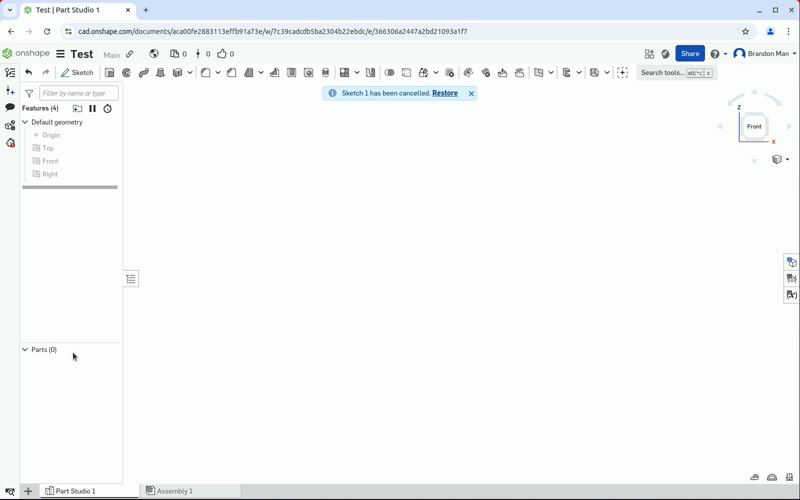
key(left)
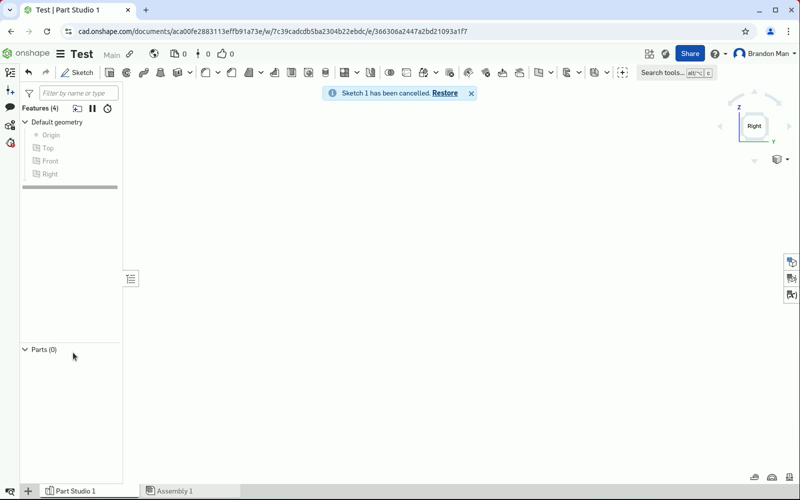
key_up(shift)
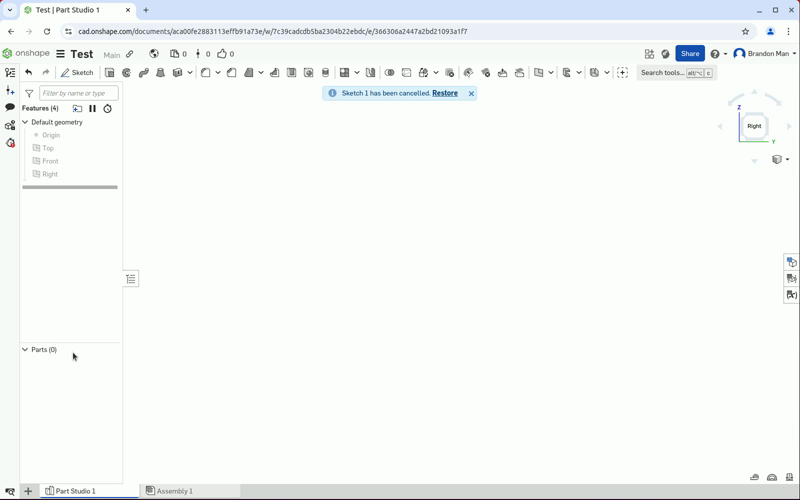
mouse_move(73, 352)
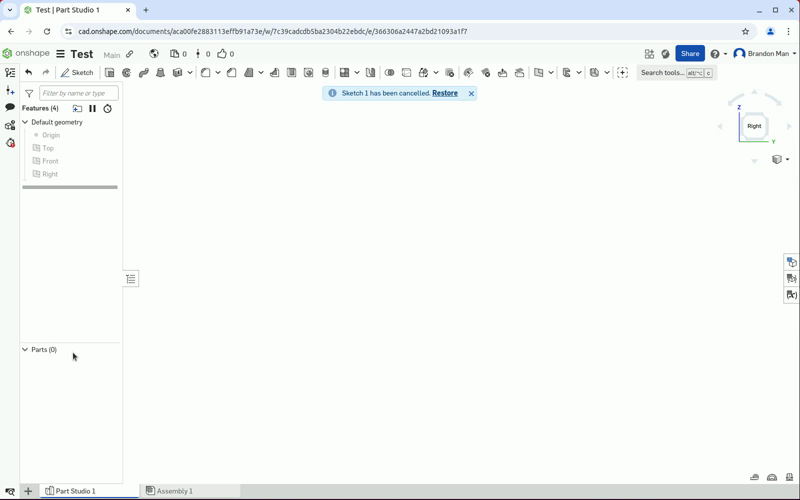
key(shift+y)
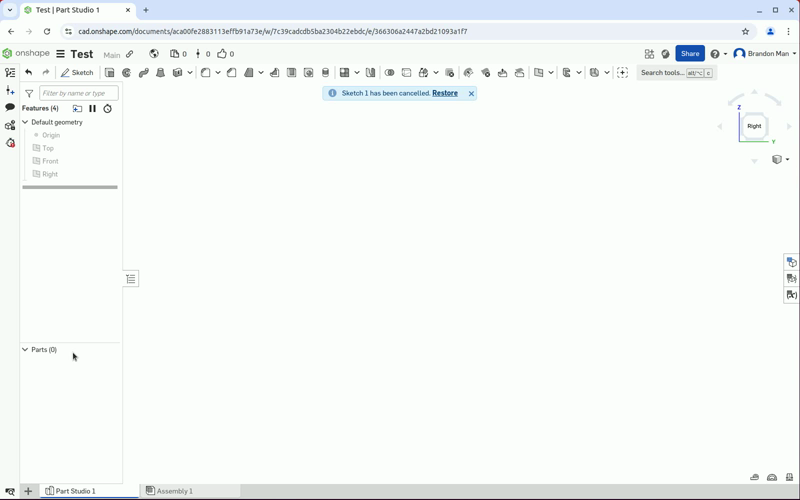
key(shift+s)
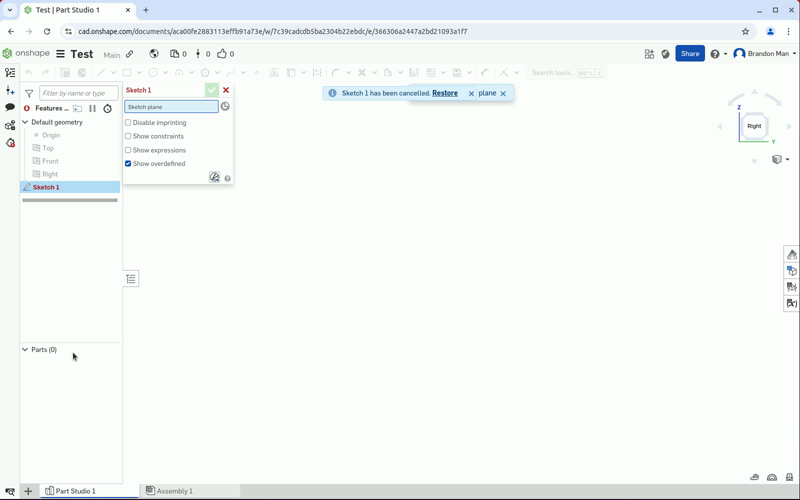
mouse_move(73, 176)
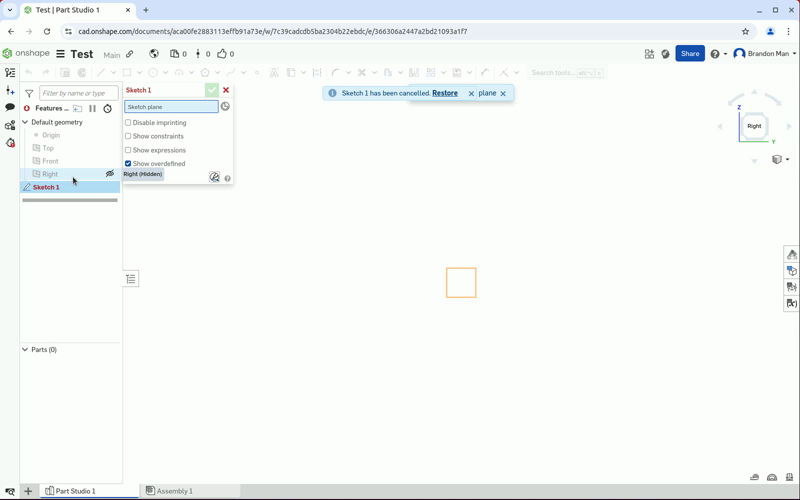
click(73, 176)
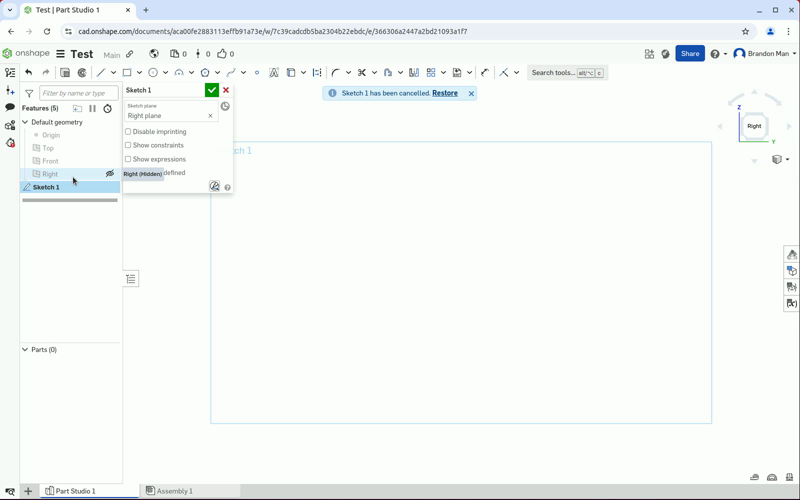
mouse_move(73, 352)
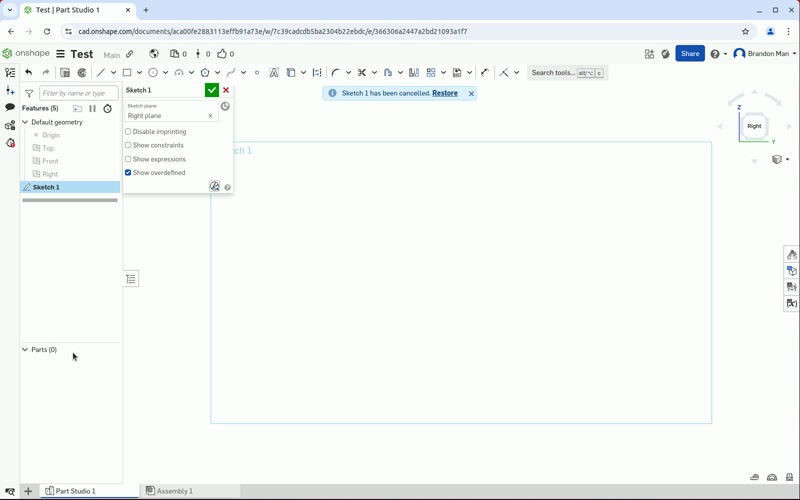
key(y)
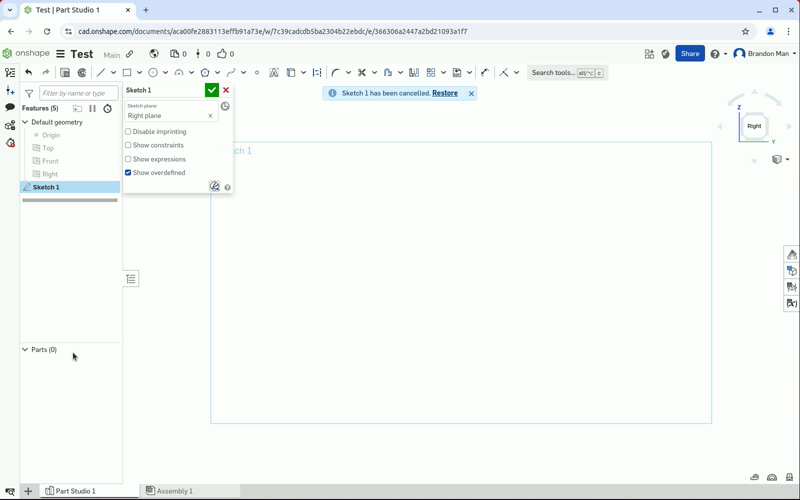
key(l)
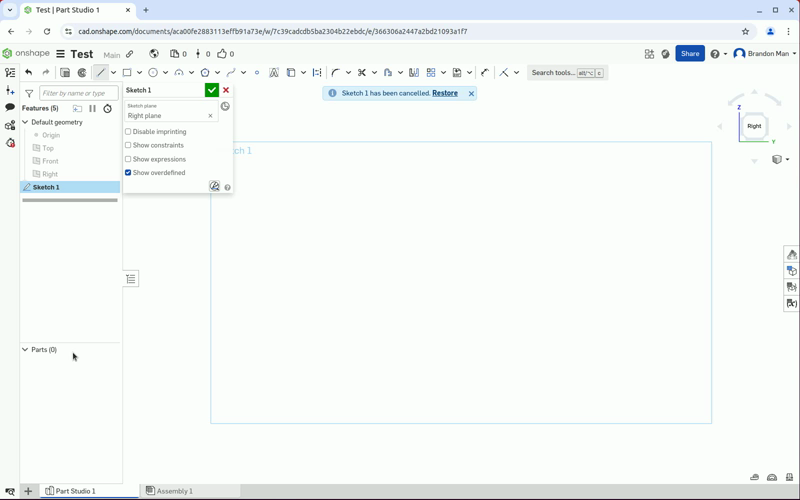
key_down(shift)
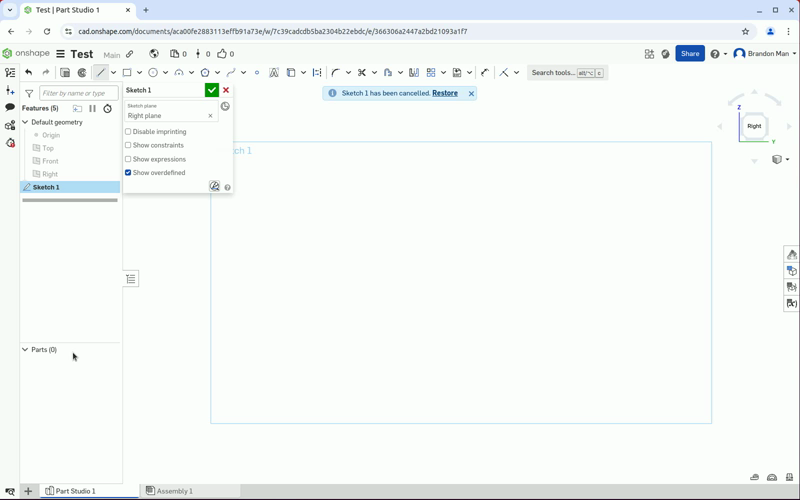
mouse_move(348, 252)
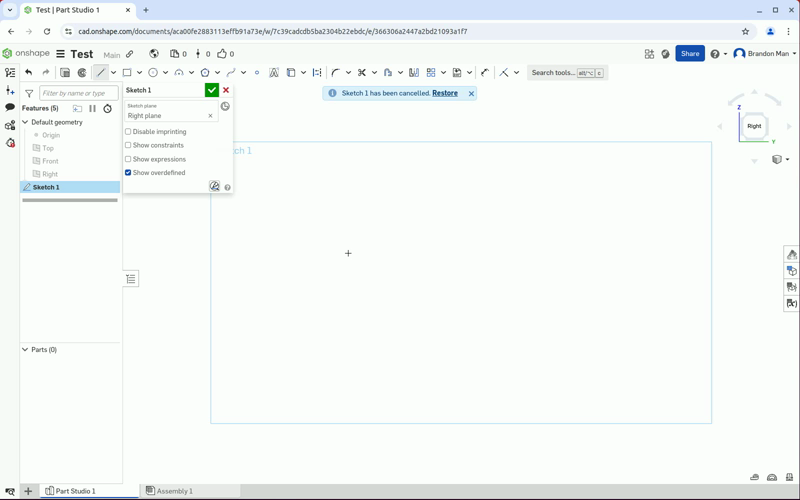
click(348, 252)
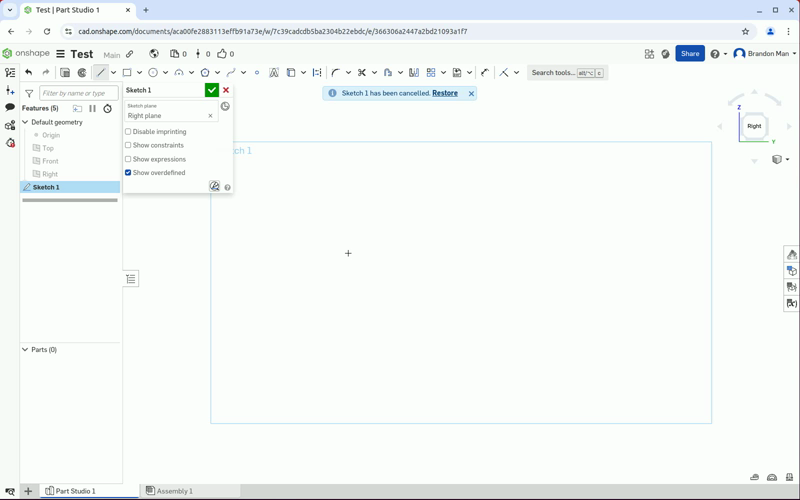
key_up(shift)
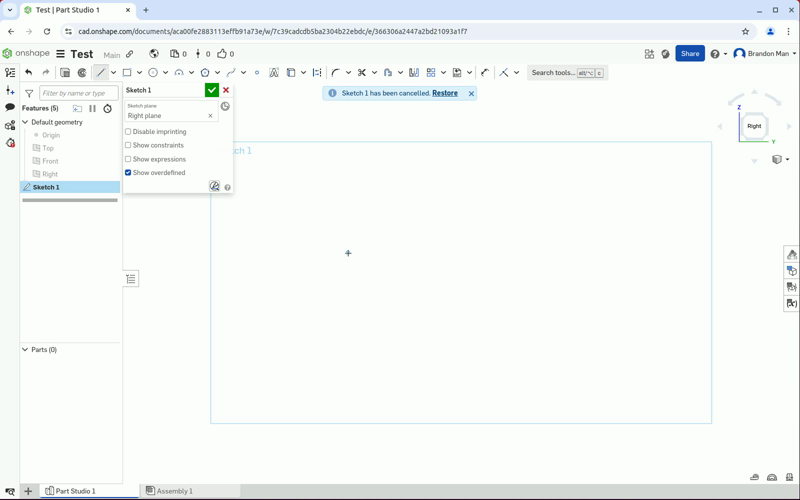
key_down(shift)
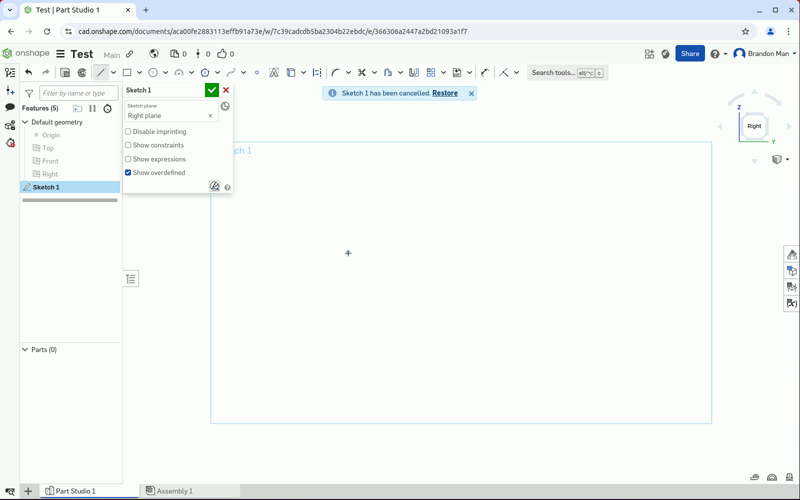
mouse_move(475, 252)
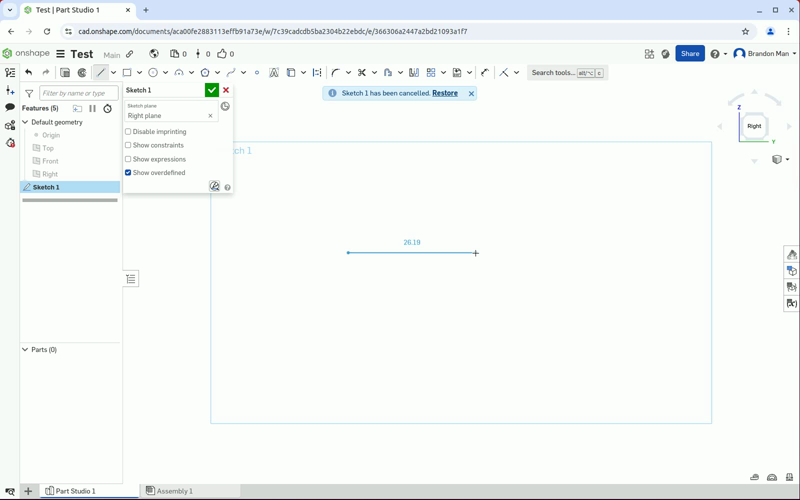
click(475, 252)
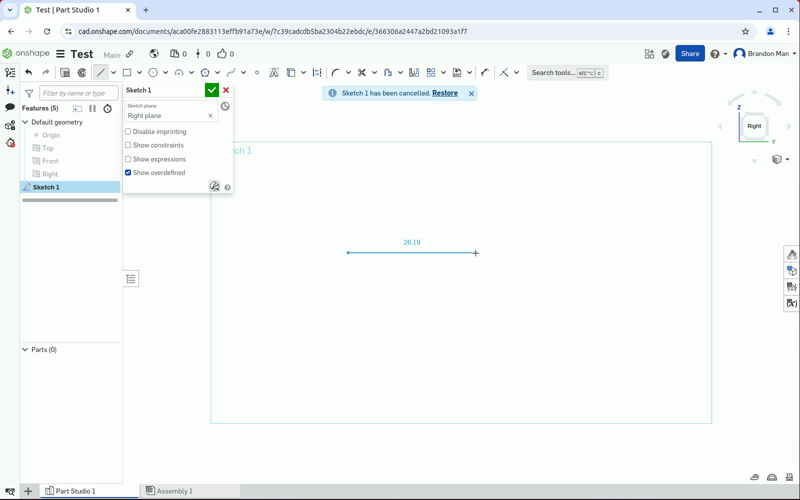
key_up(shift)
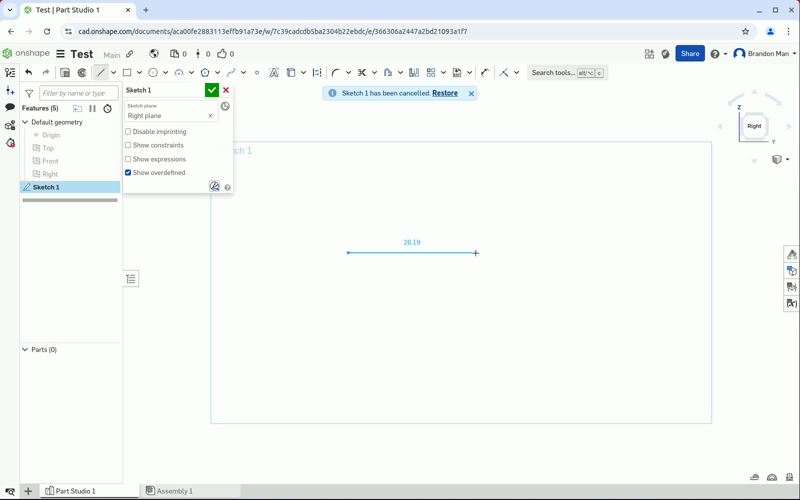
key_down(shift)
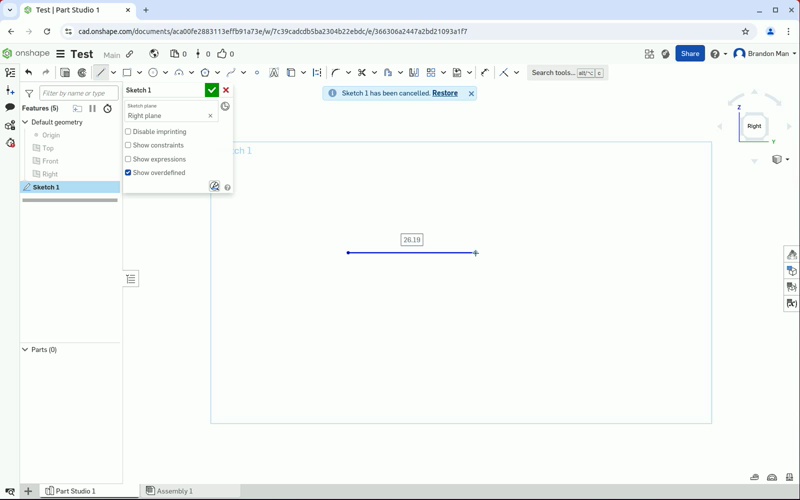
mouse_move(500, 321)
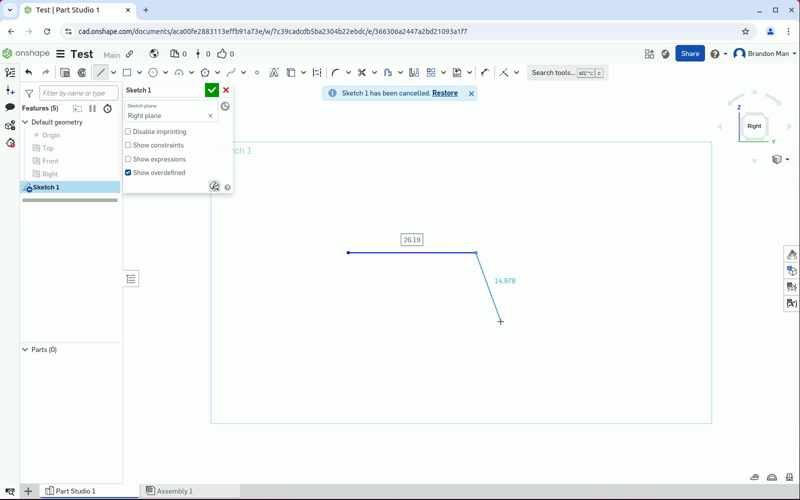
click(500, 321)
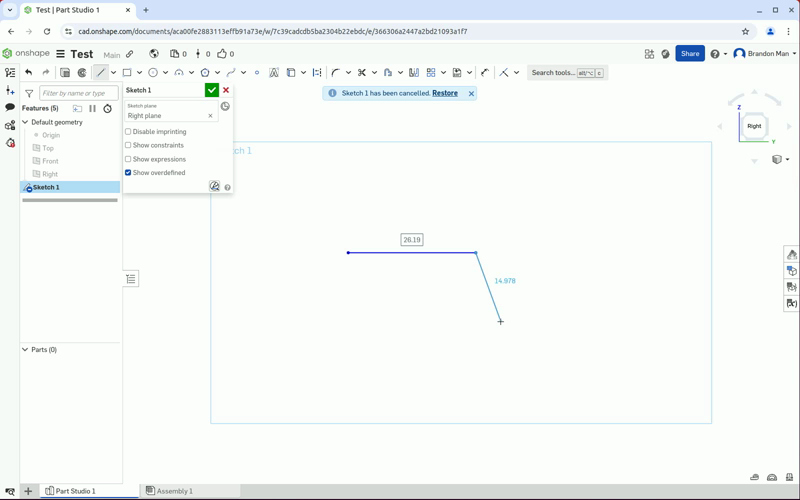
key_up(shift)
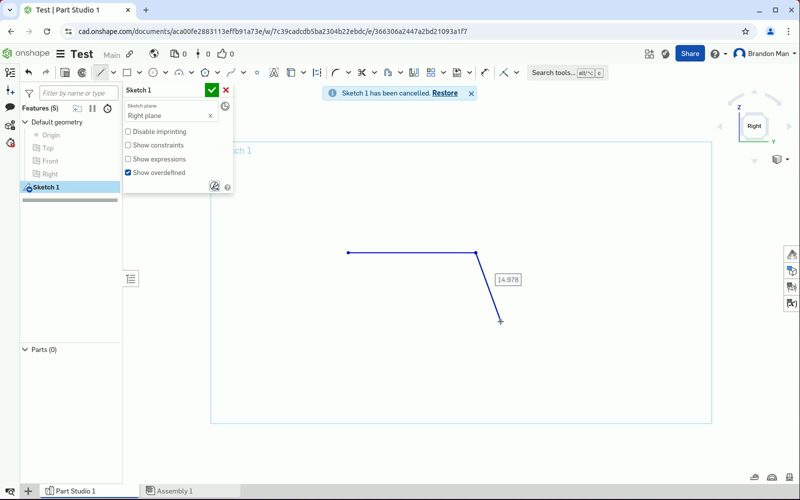
key_down(shift)
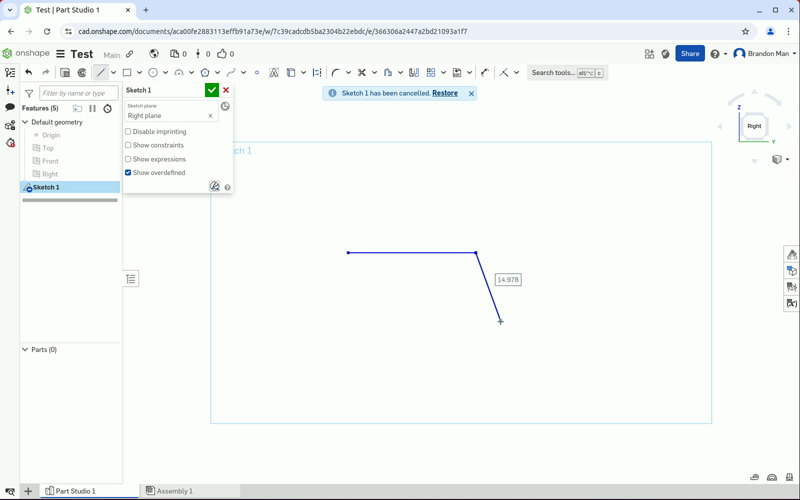
mouse_move(530, 321)
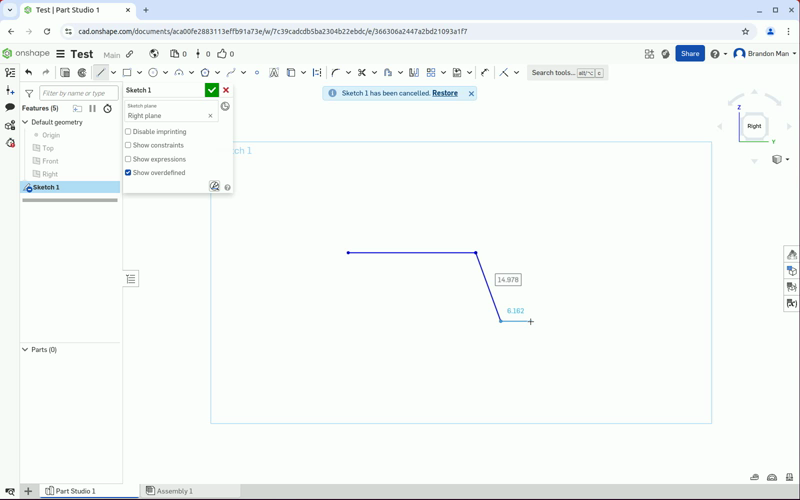
mouse_move(510, 321)
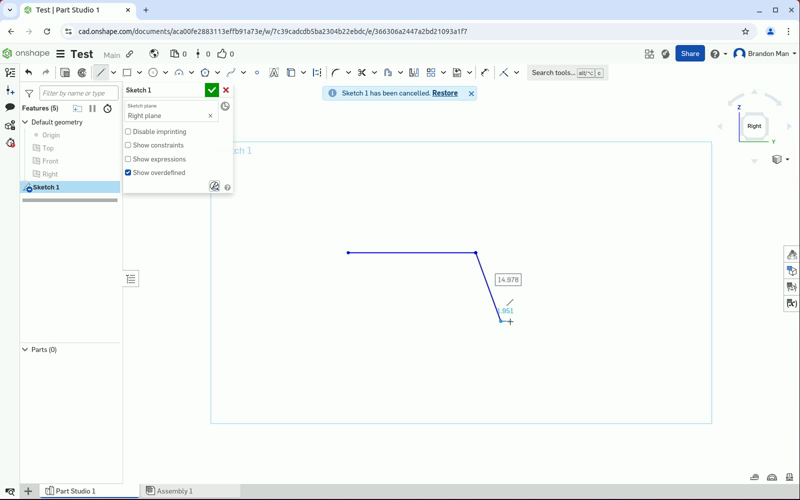
click(510, 321)
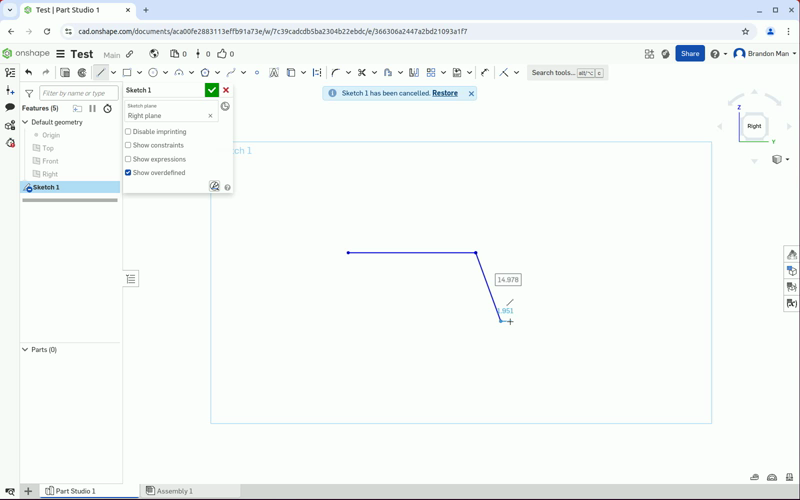
key_up(shift)
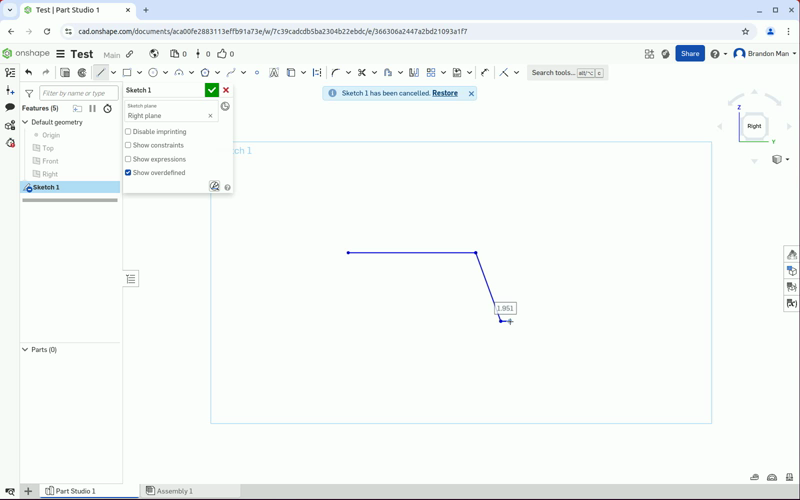
key_down(shift)
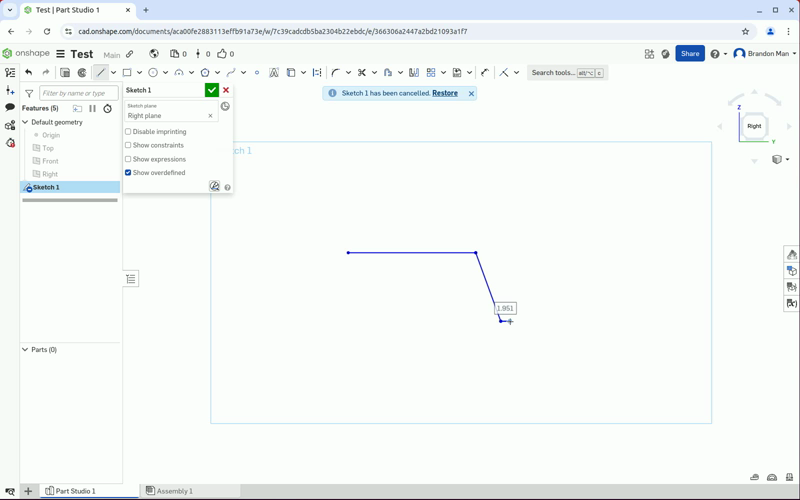
mouse_move(510, 252)
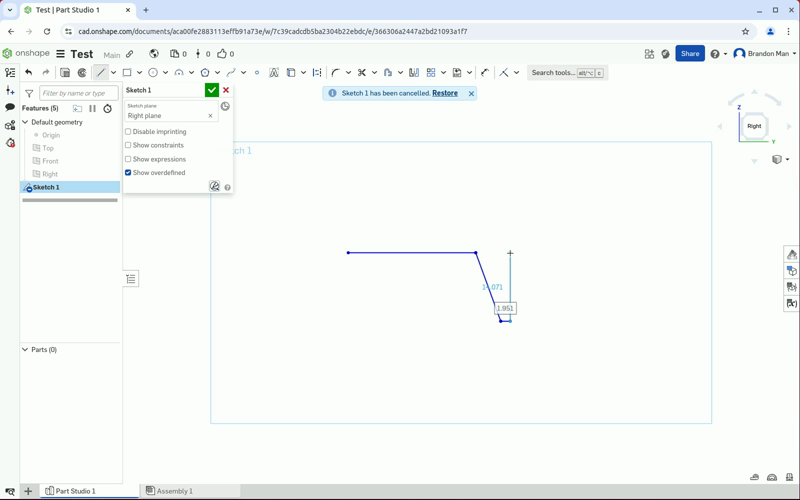
click(510, 252)
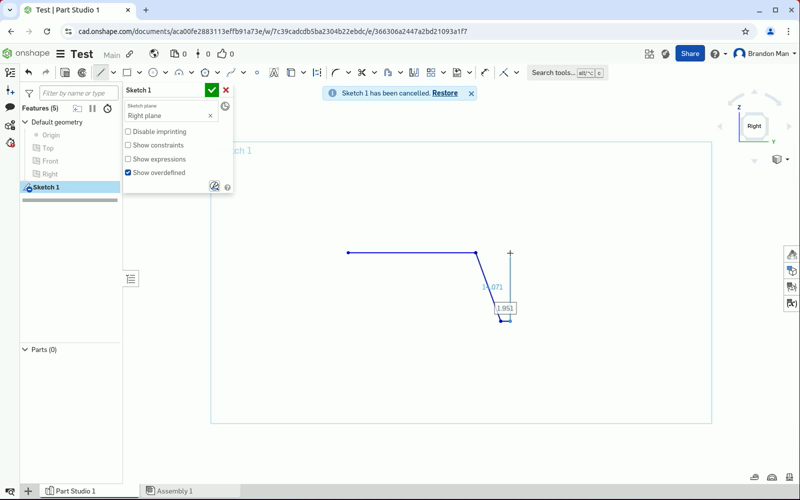
key_up(shift)
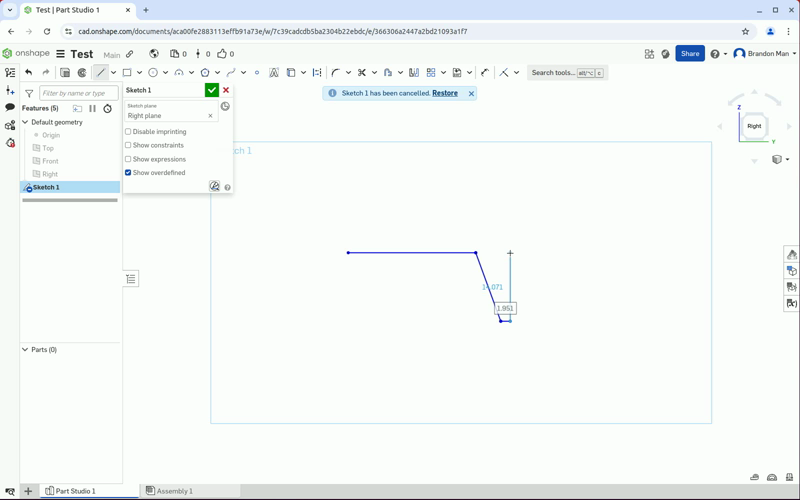
key_down(shift)
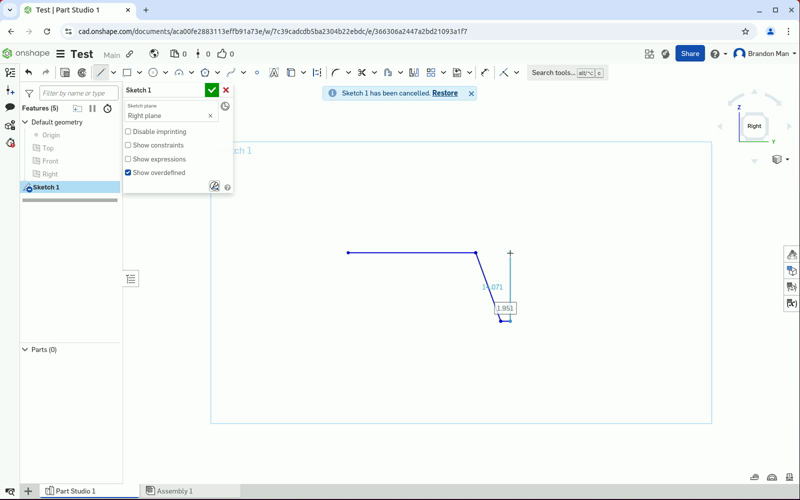
mouse_move(540, 252)
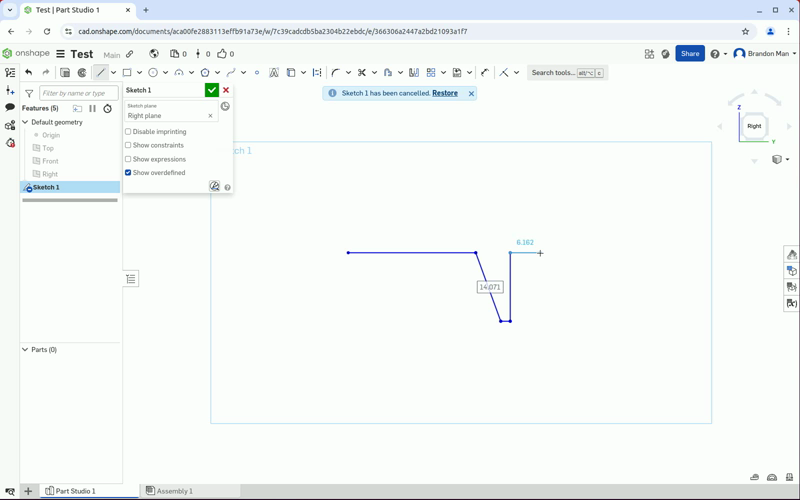
mouse_move(529, 252)
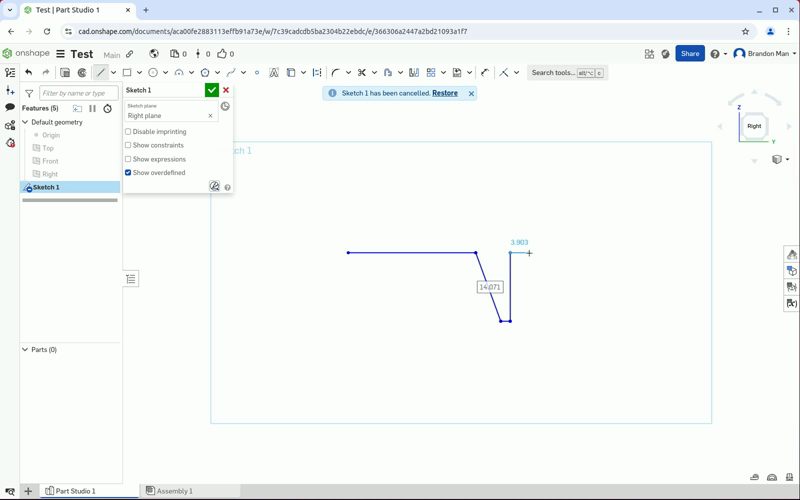
click(529, 252)
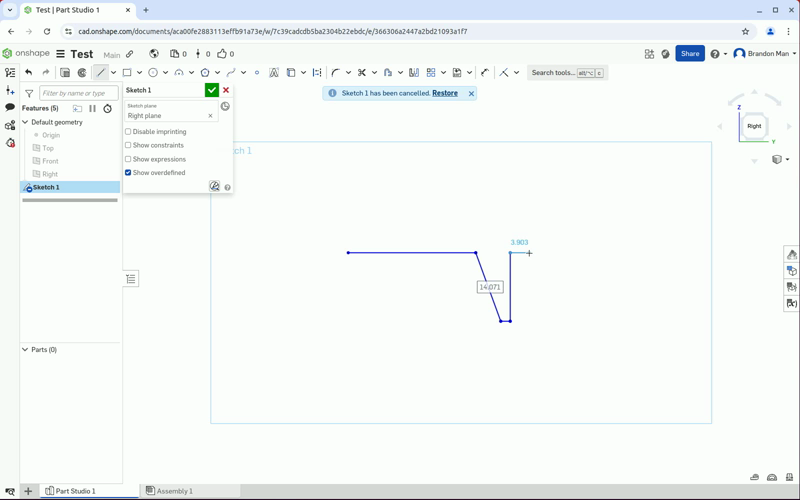
key_up(shift)
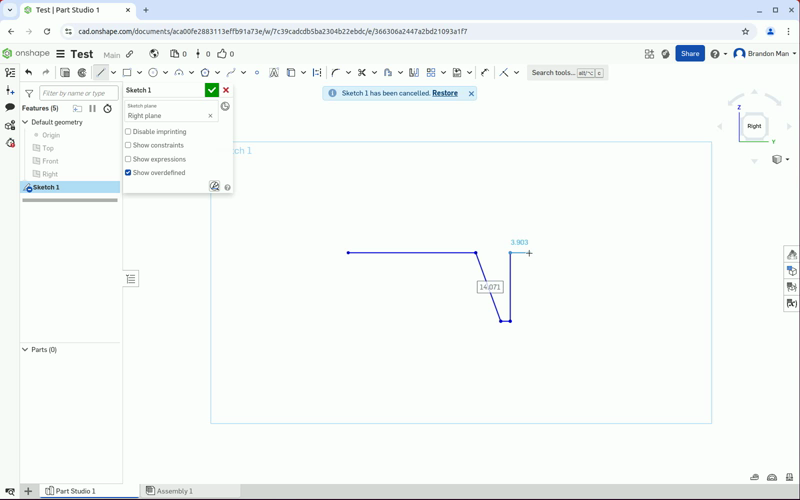
key_down(shift)
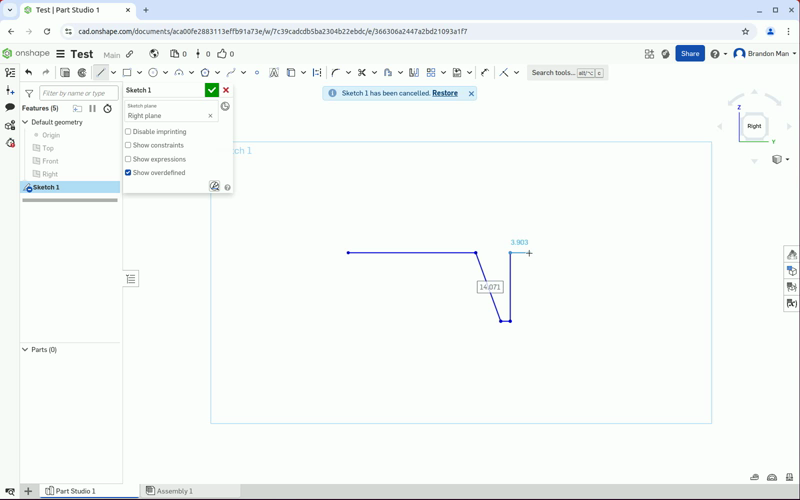
mouse_move(559, 252)
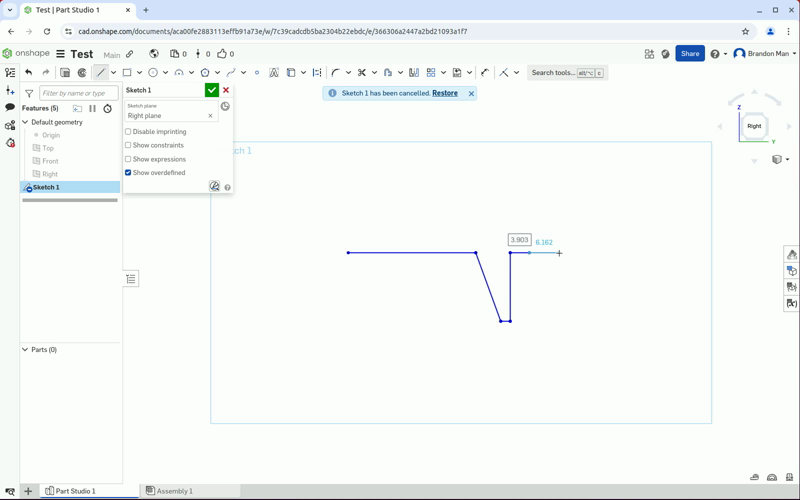
mouse_move(529, 243)
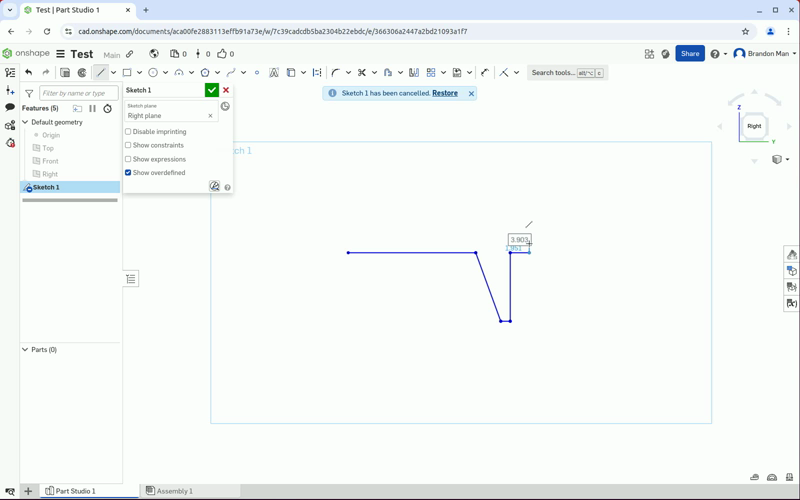
click(529, 243)
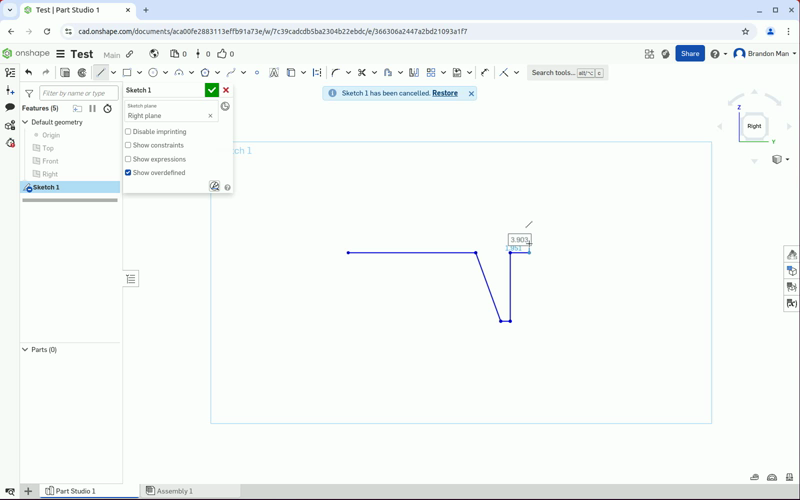
key_up(shift)
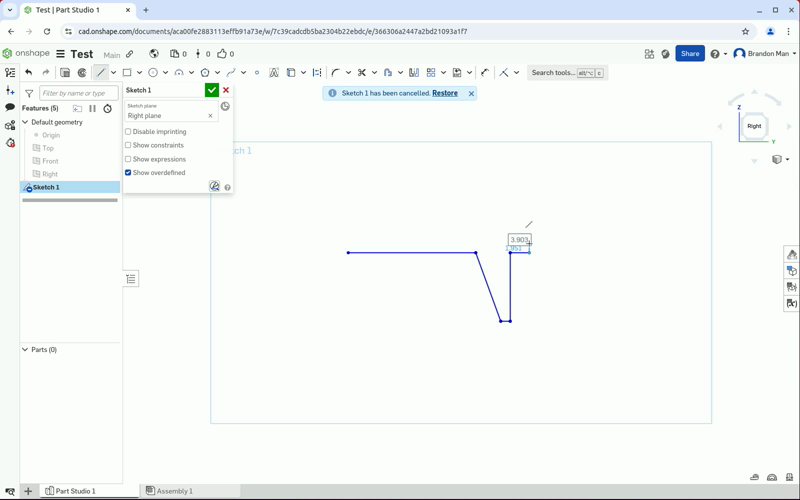
key_down(shift)
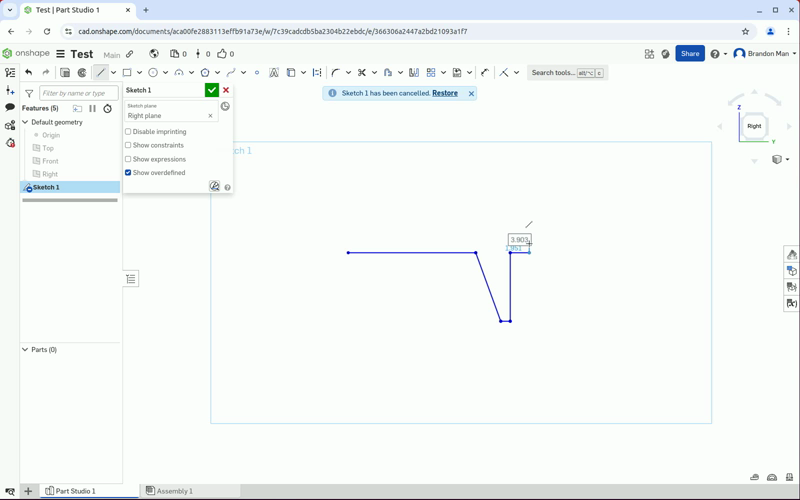
mouse_move(348, 243)
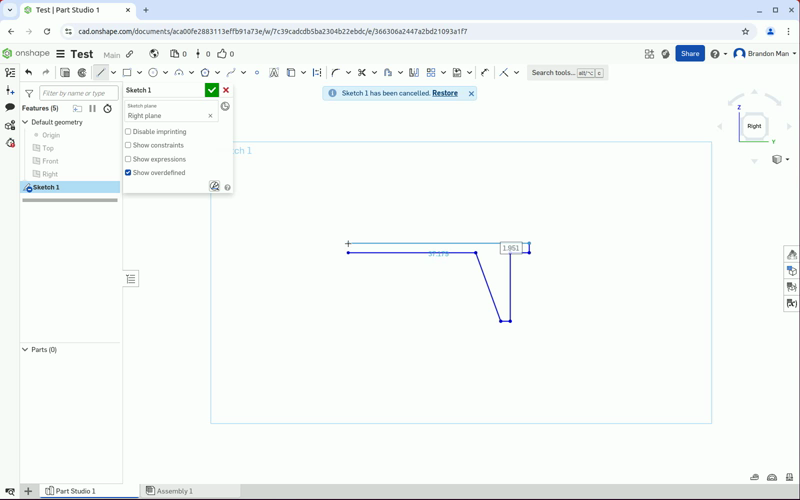
click(348, 243)
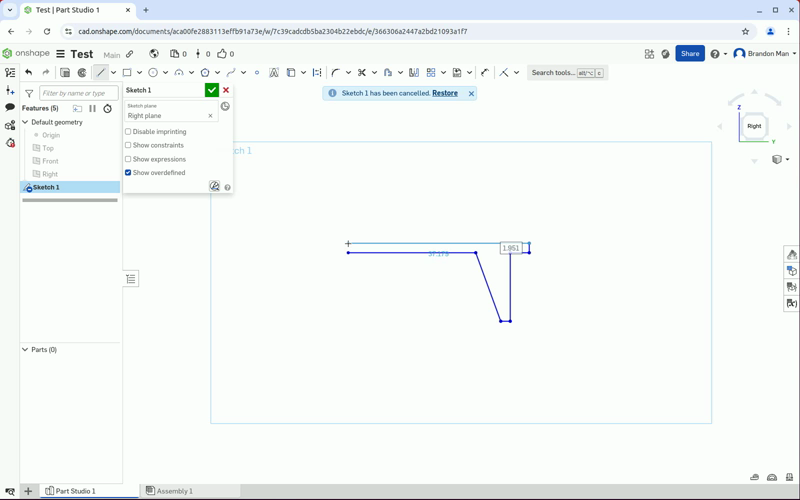
key_up(shift)
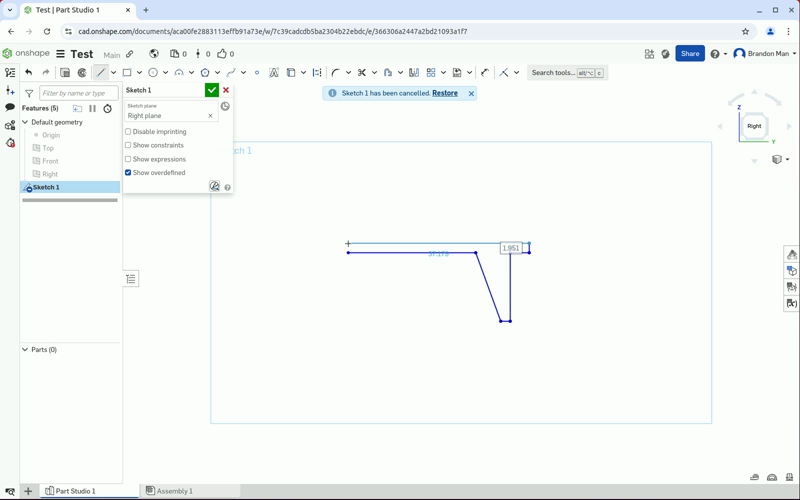
mouse_move(378, 243)
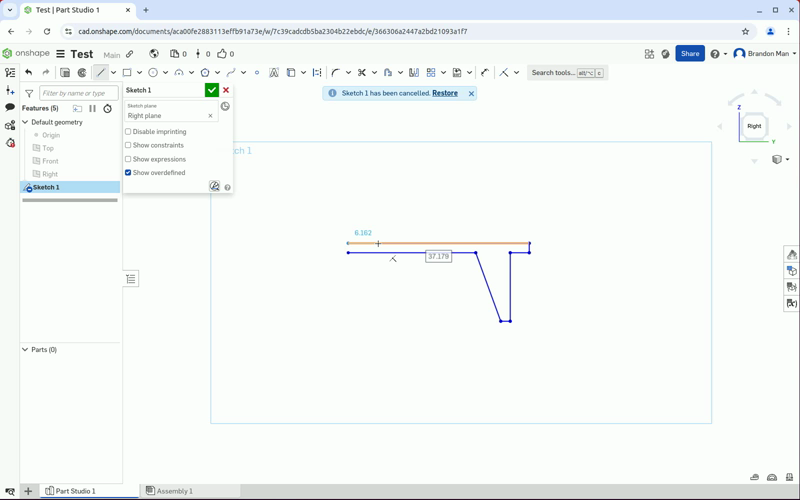
key_down(shift)
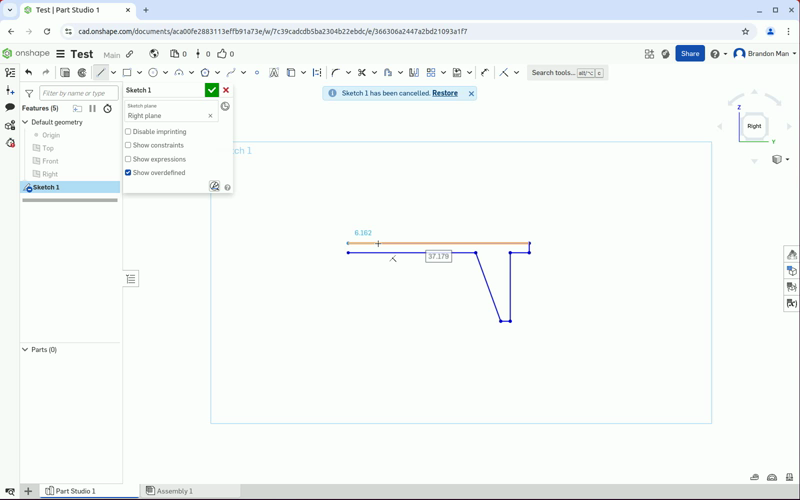
mouse_move(348, 252)
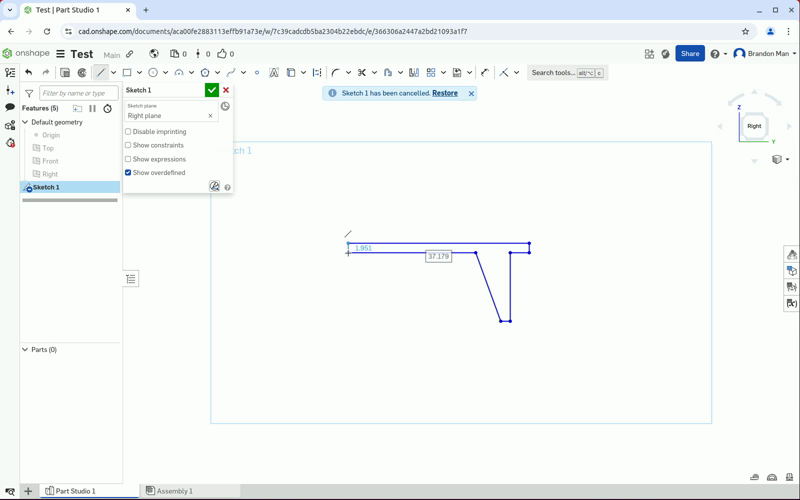
key_up(shift)
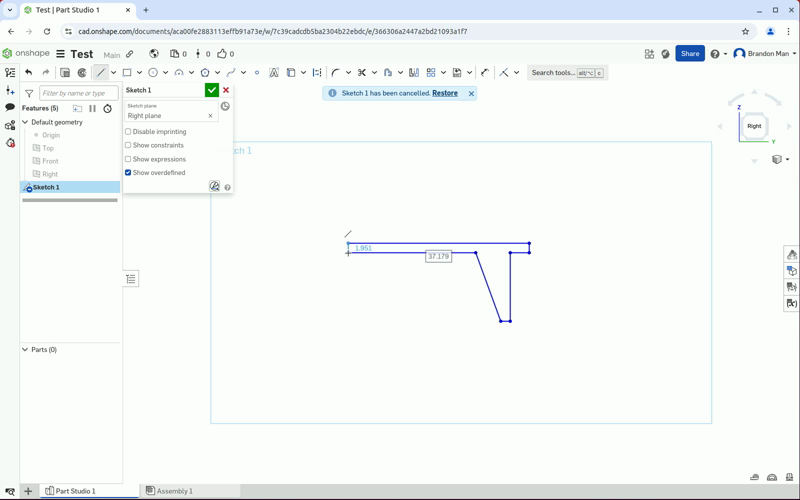
click(348, 252)
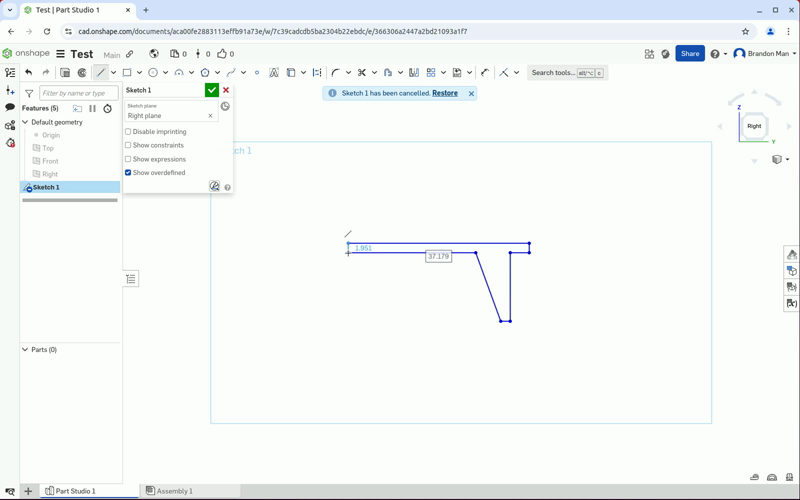
key(esc)
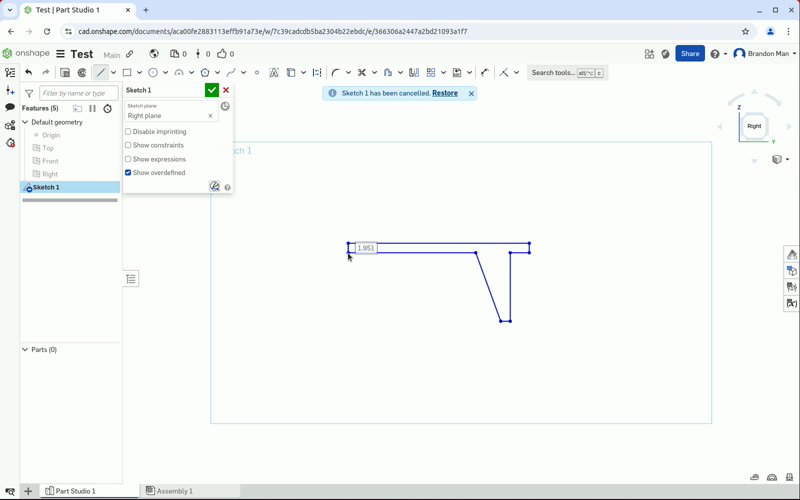
key(l)
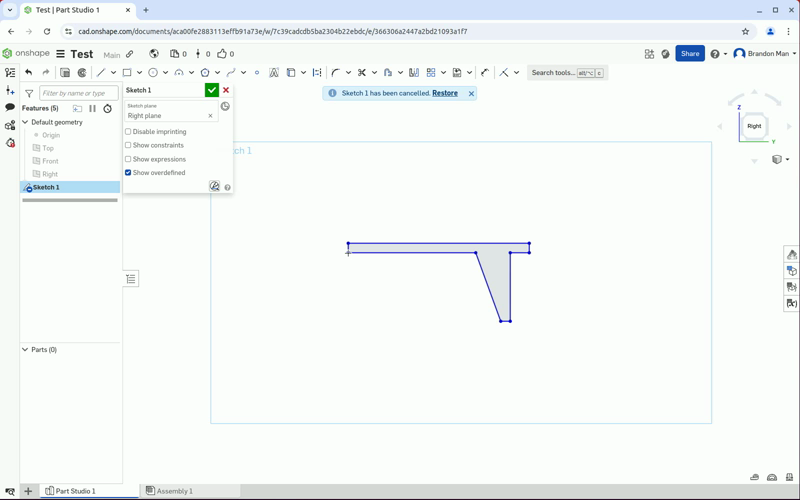
key_down(shift)
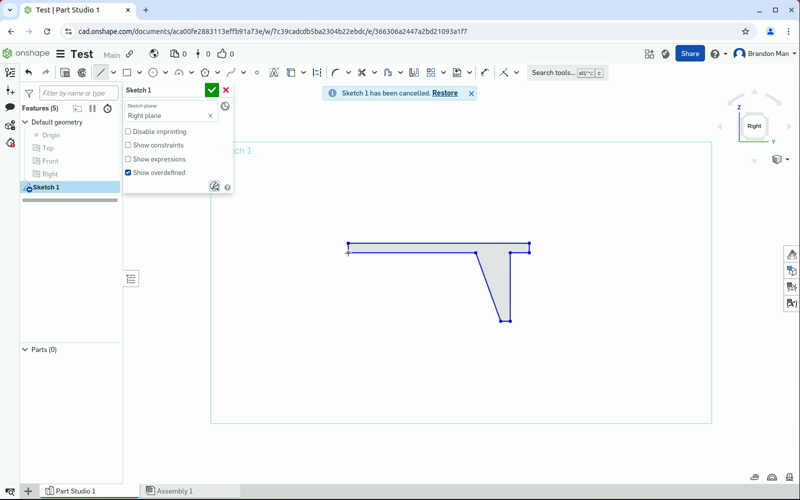
mouse_move(485, 252)
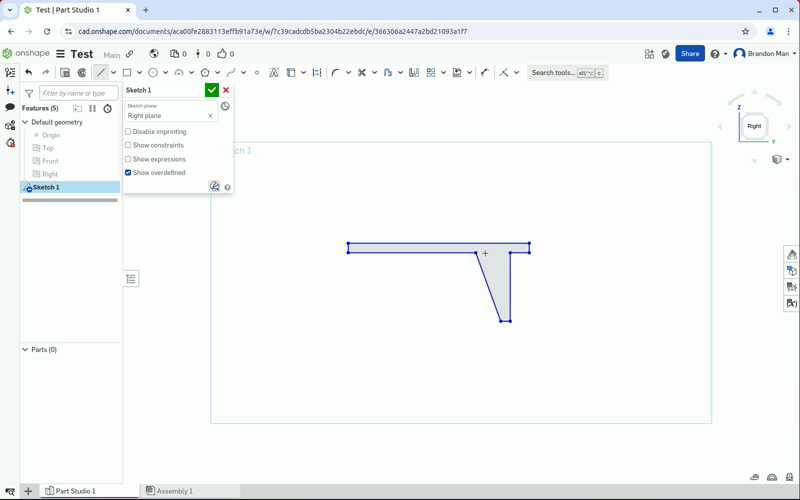
click(485, 252)
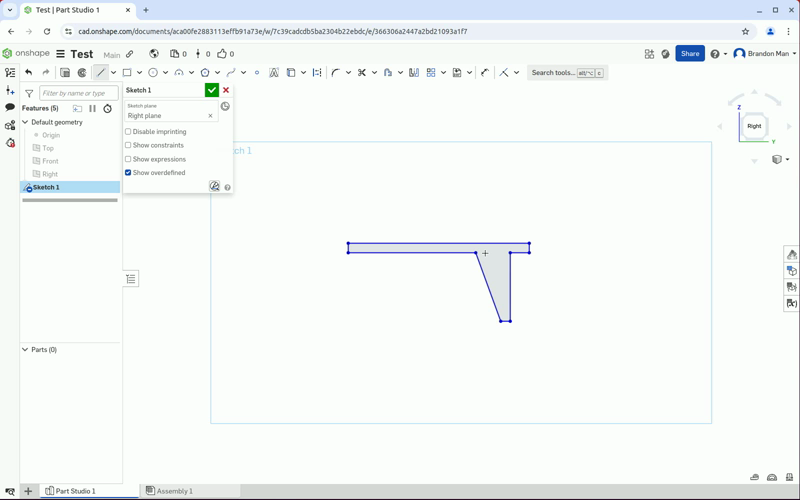
key_up(shift)
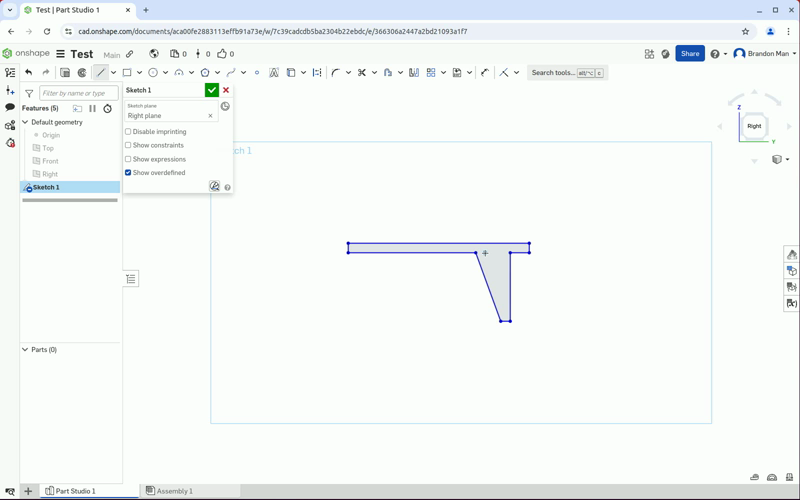
key_down(shift)
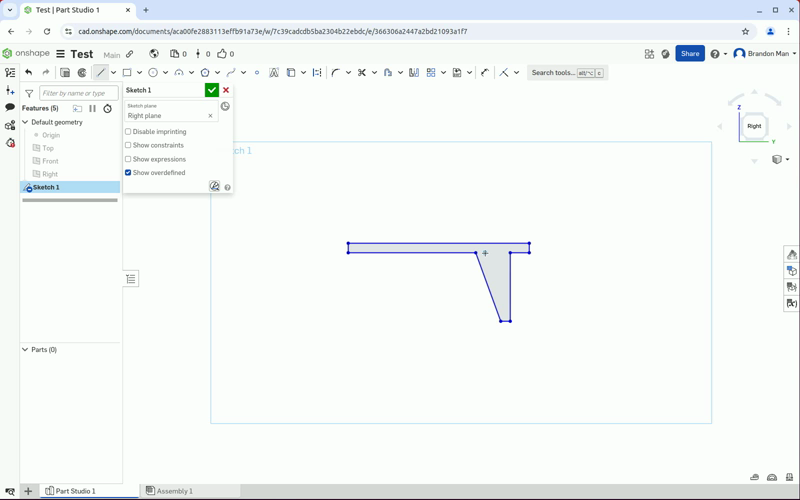
mouse_move(515, 252)
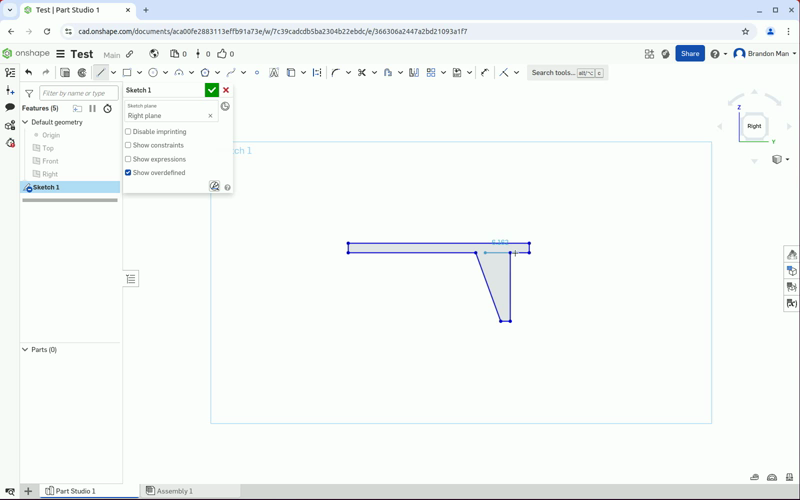
mouse_move(500, 292)
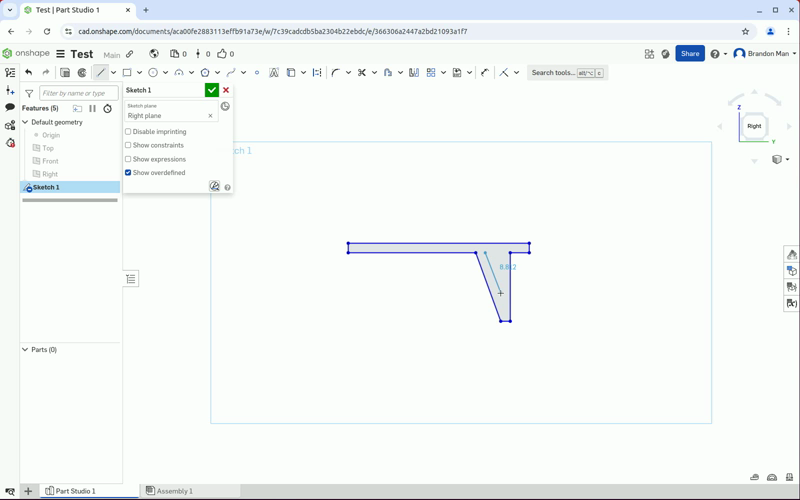
click(500, 292)
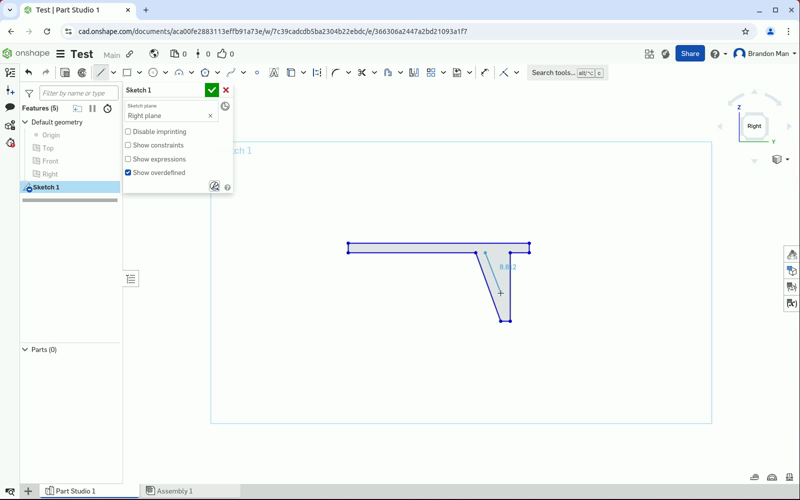
key_up(shift)
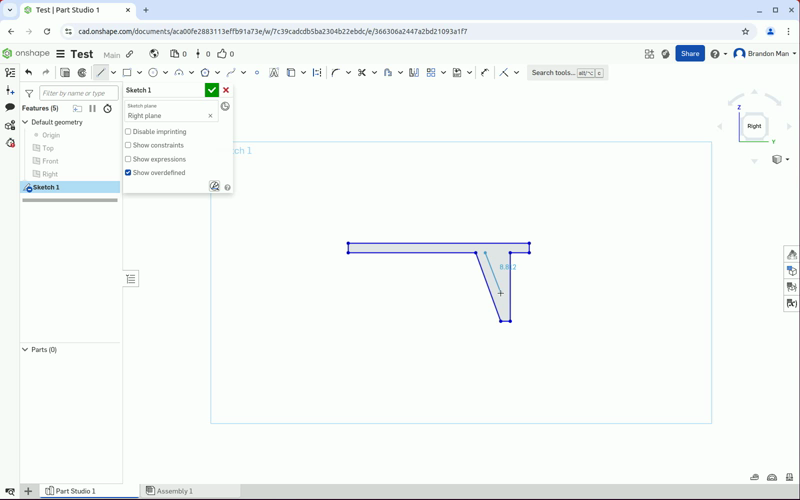
key_down(shift)
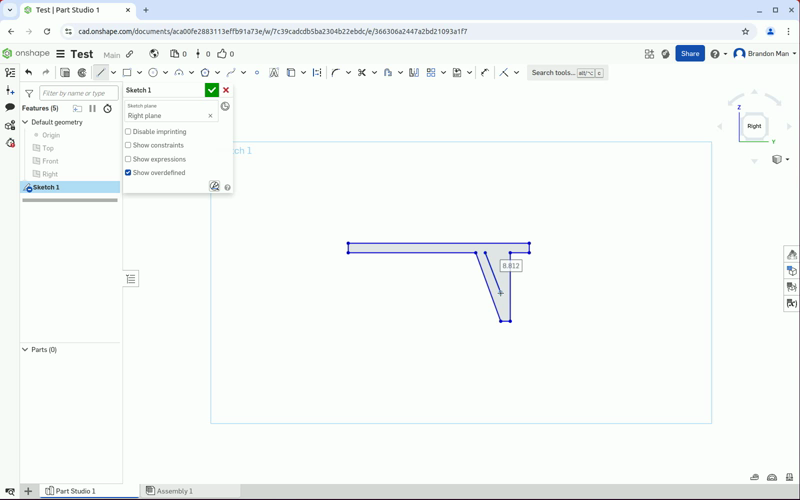
mouse_move(530, 292)
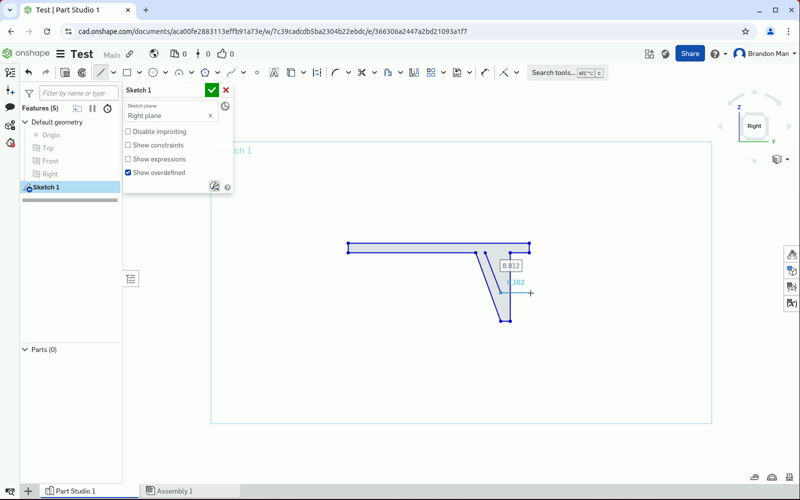
mouse_move(500, 252)
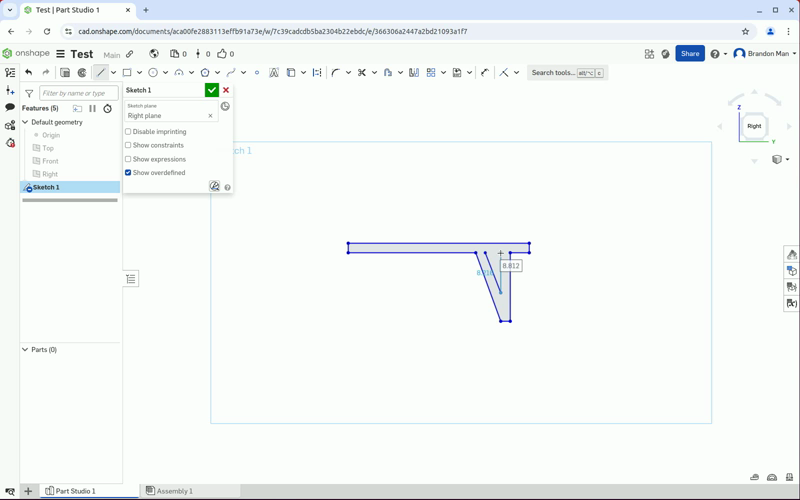
click(500, 252)
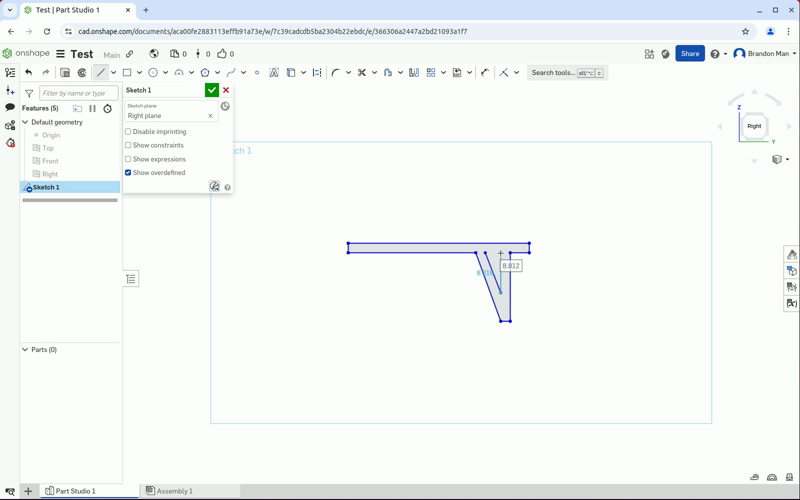
key_up(shift)
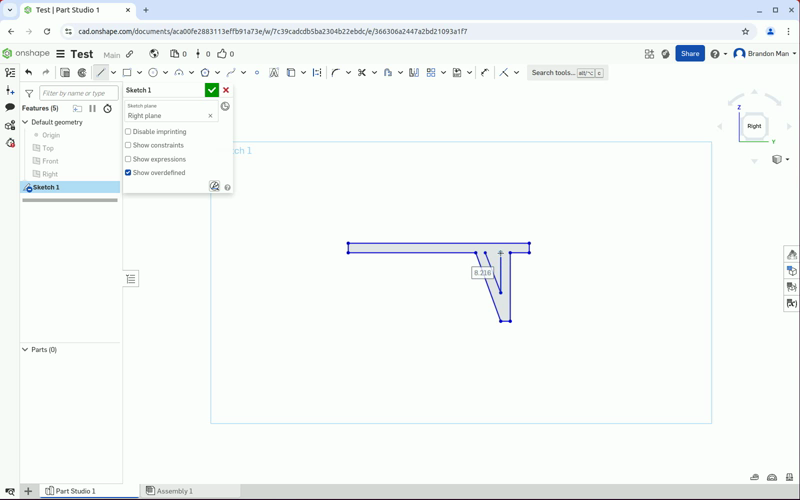
mouse_move(530, 252)
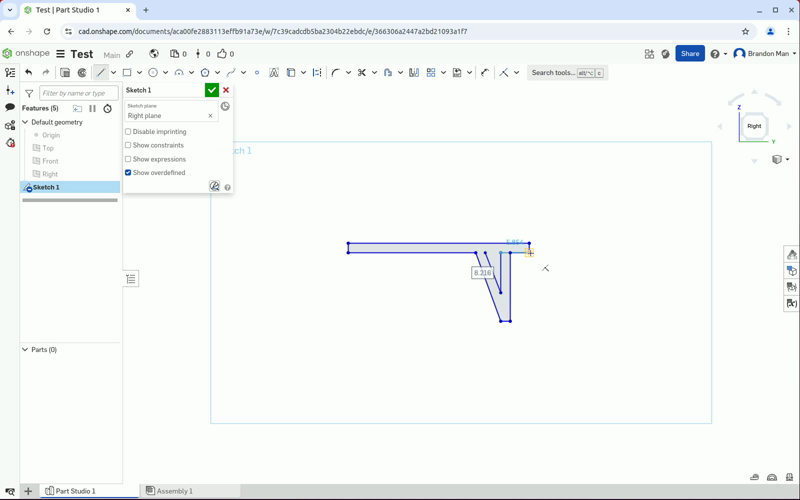
key_down(shift)
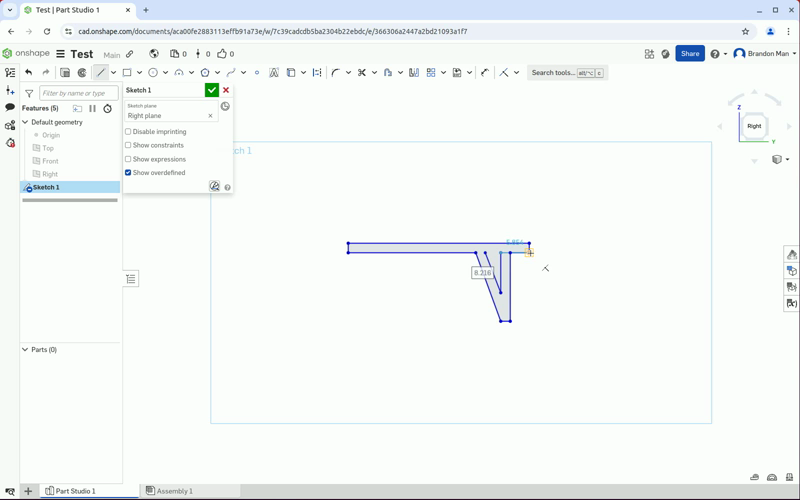
mouse_move(485, 252)
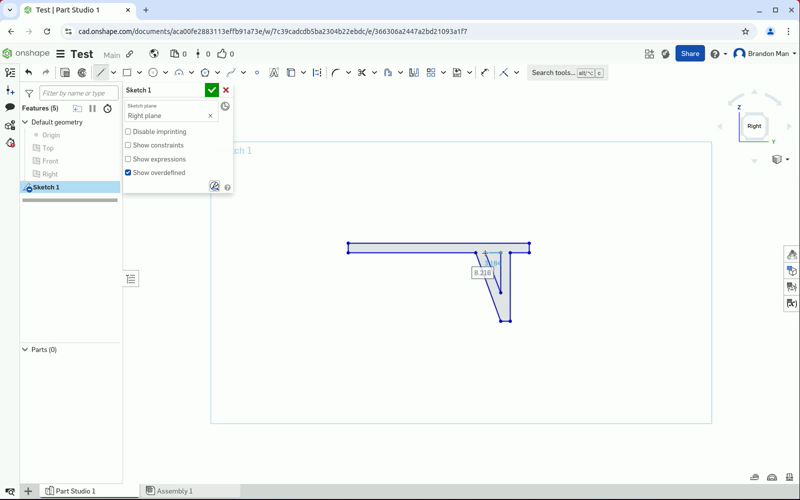
key_up(shift)
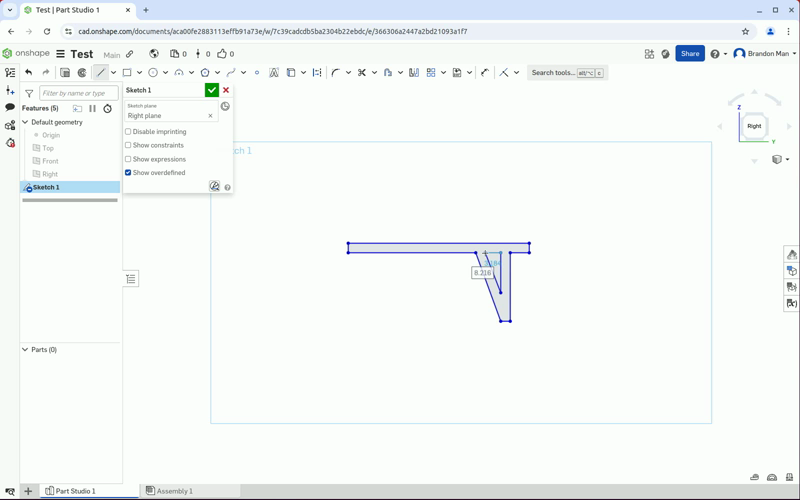
click(485, 252)
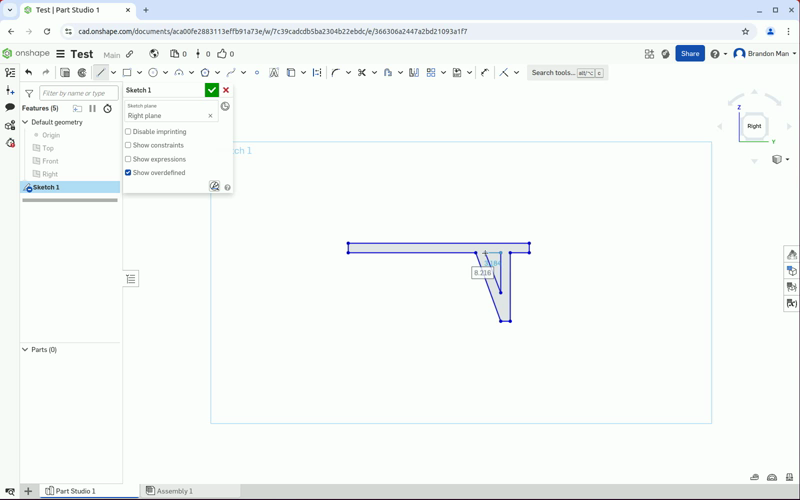
key(esc)
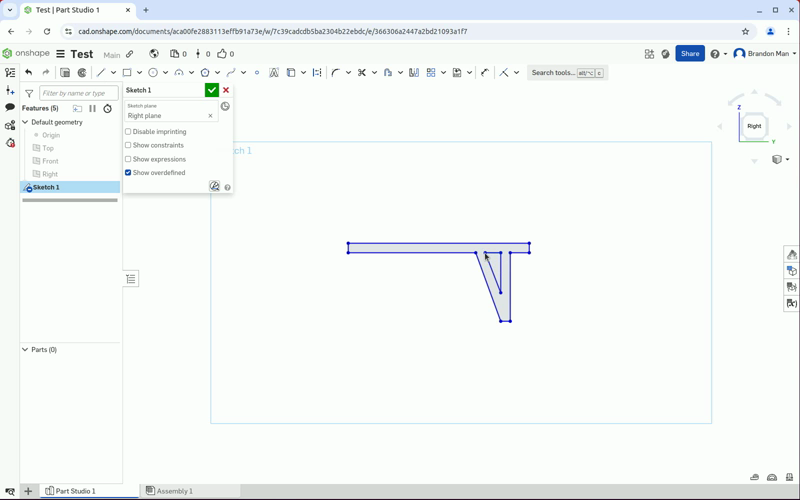
key(c)
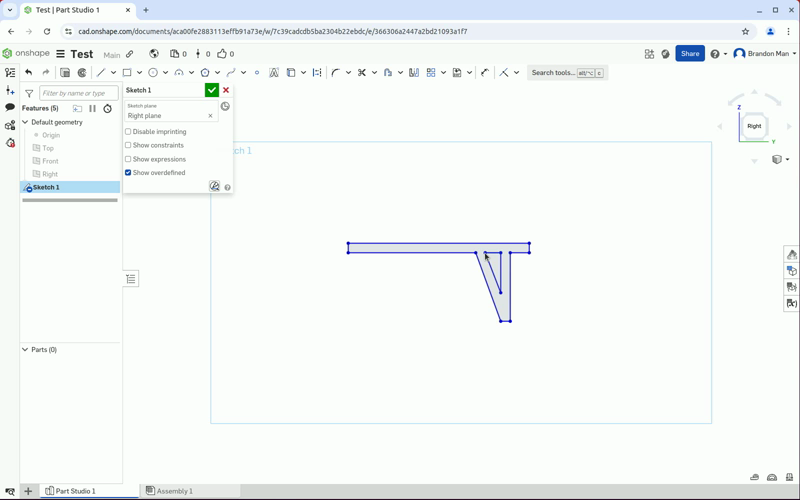
key_down(shift)
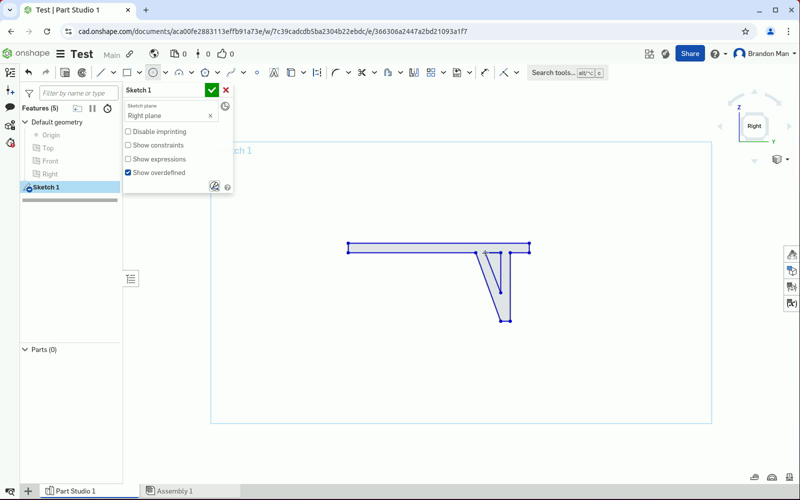
mouse_move(523, 246)
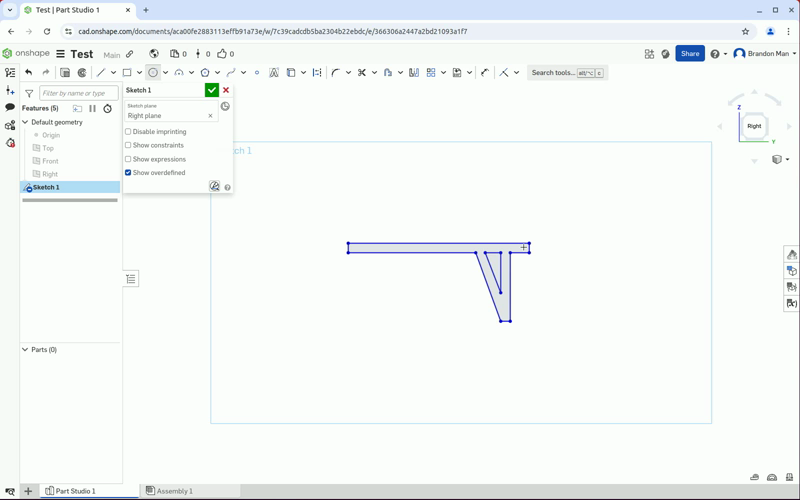
click(523, 246)
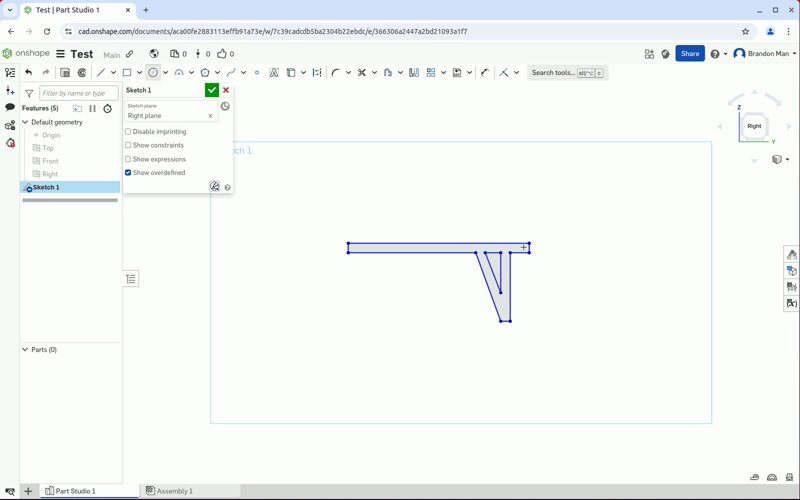
key_up(shift)
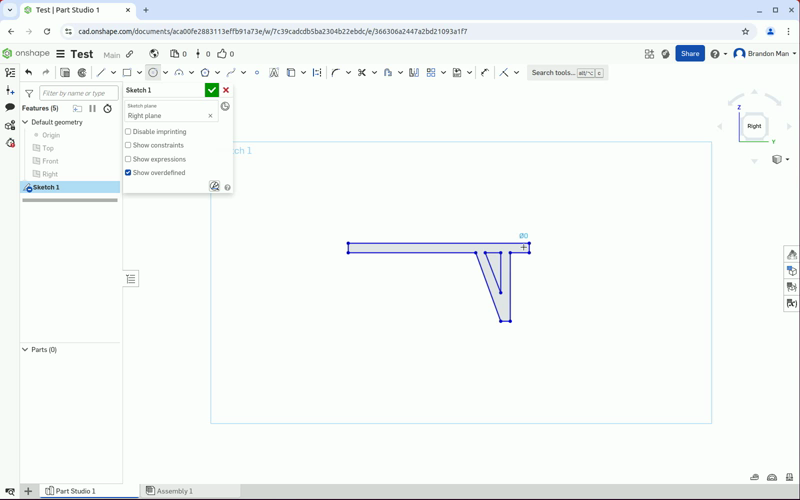
mouse_move(525, 246)
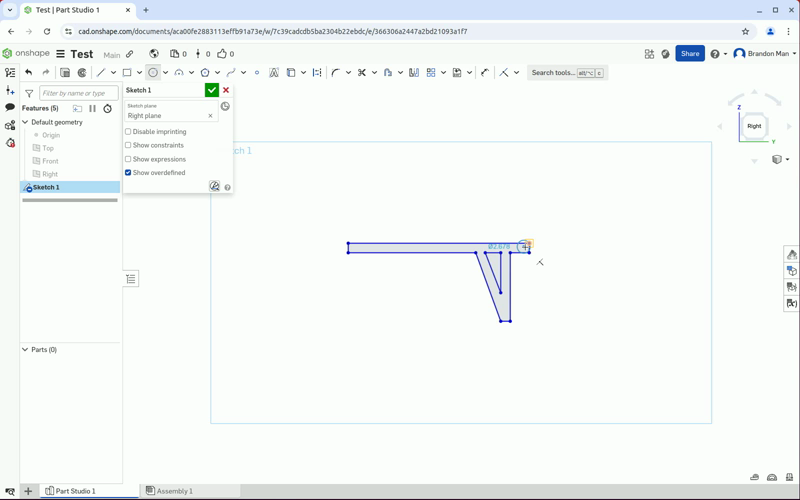
scroll(6)
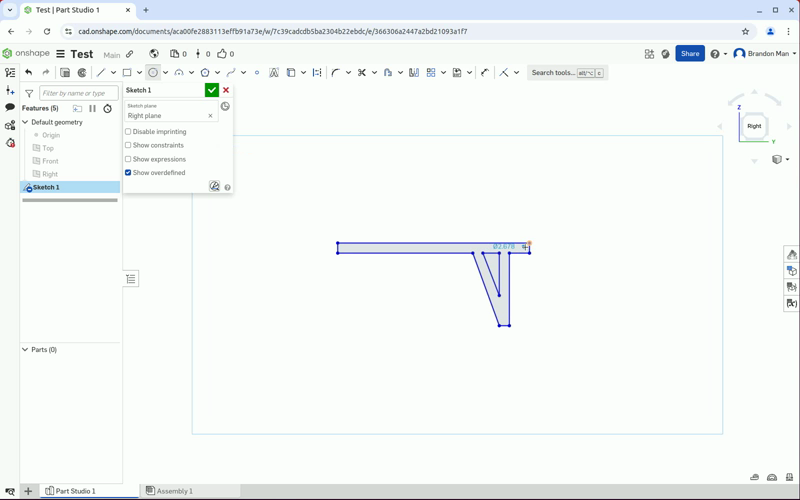
scroll(6)
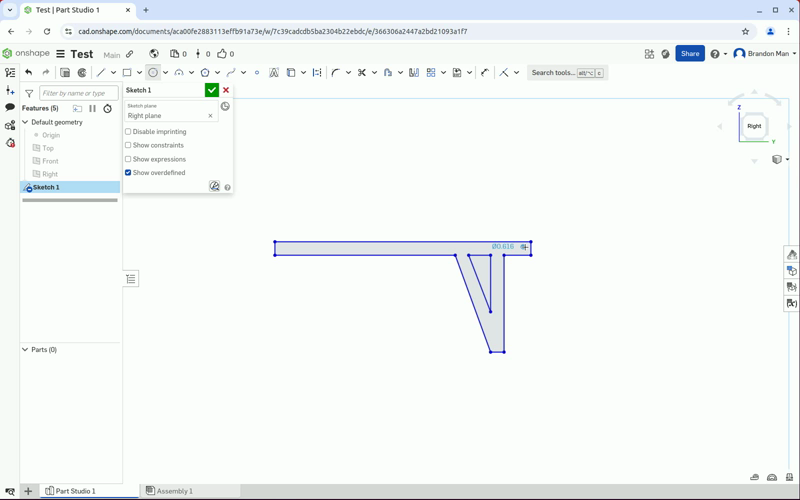
scroll(6)
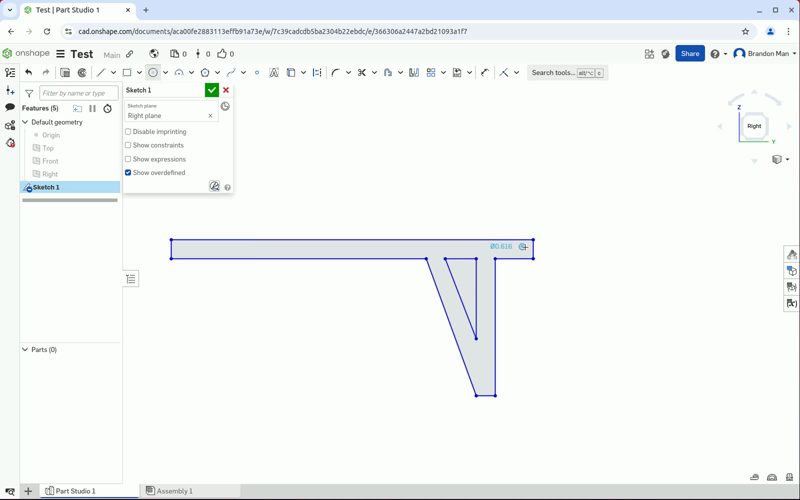
scroll(6)
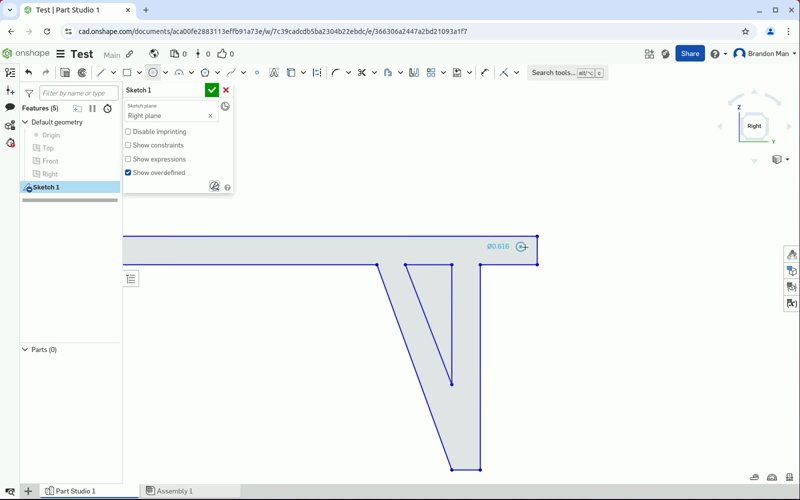
scroll(6)
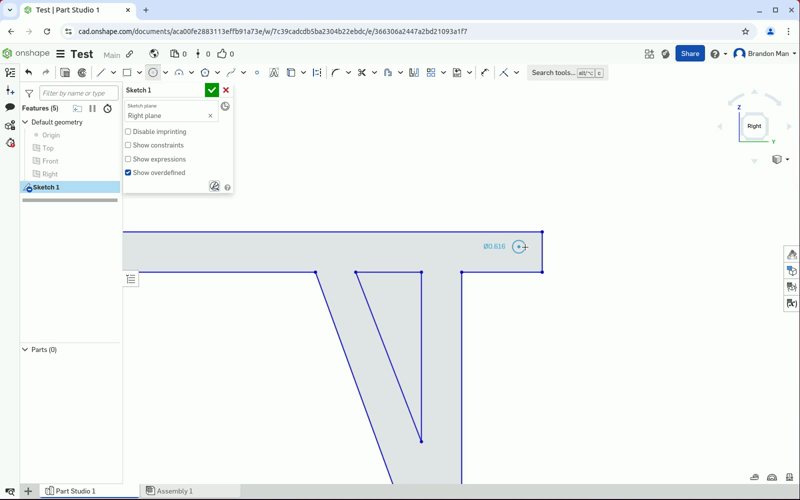
scroll(6)
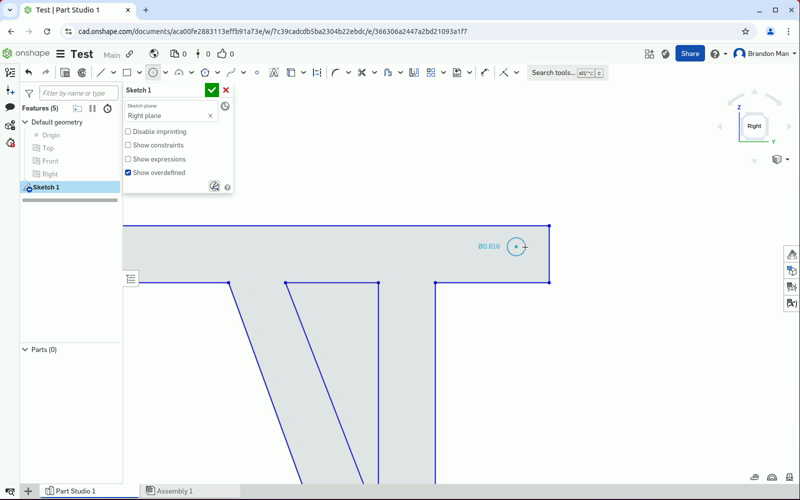
scroll(6)
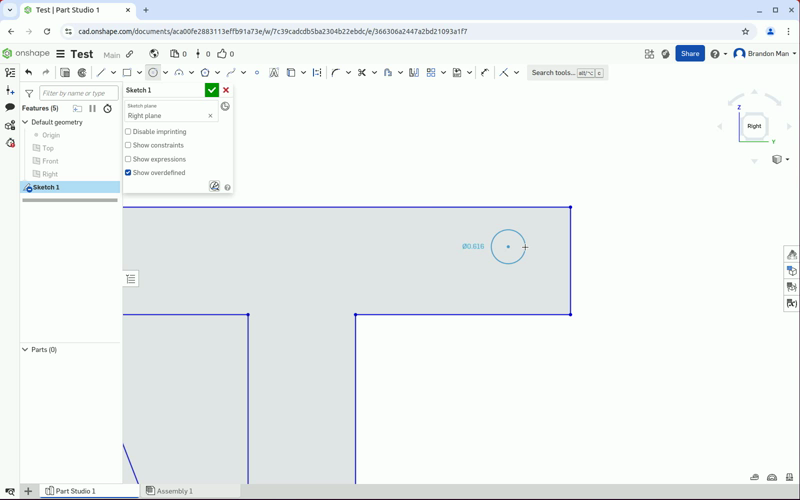
click(525, 246)
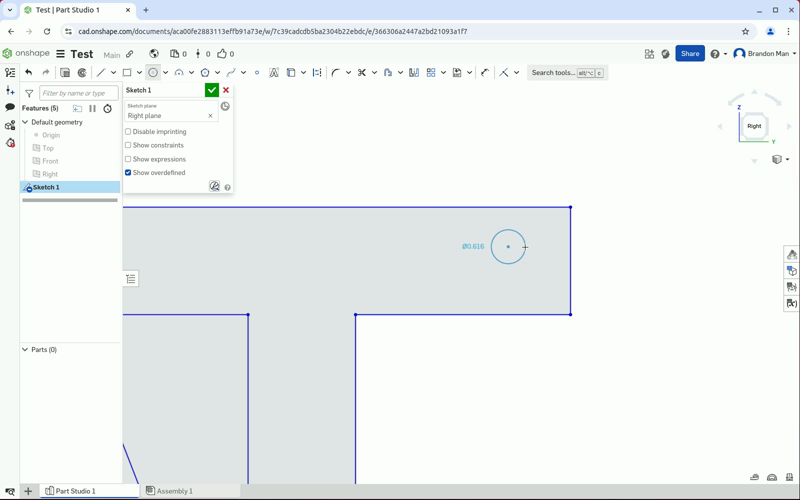
scroll(-6)
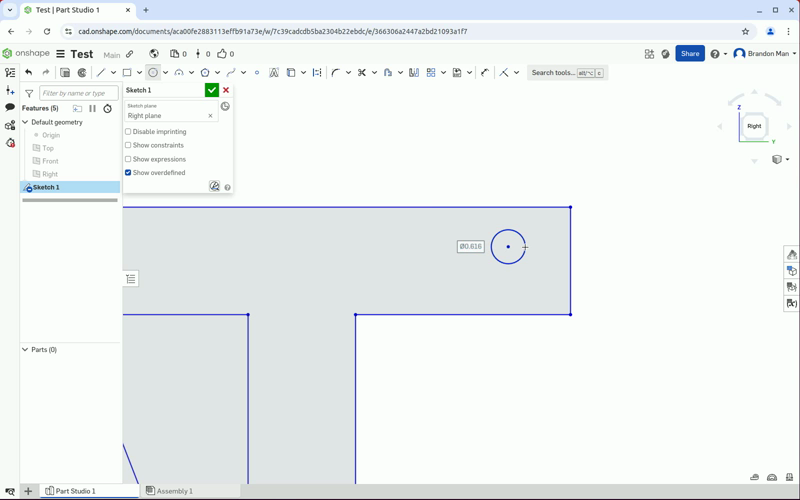
scroll(-6)
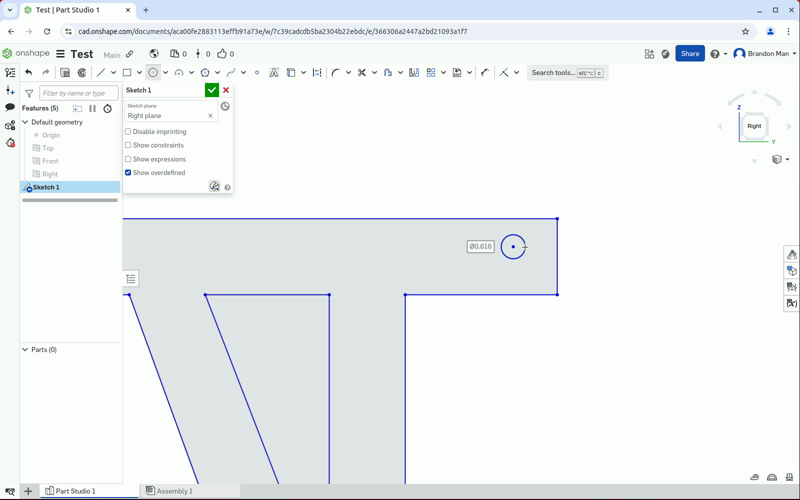
scroll(-6)
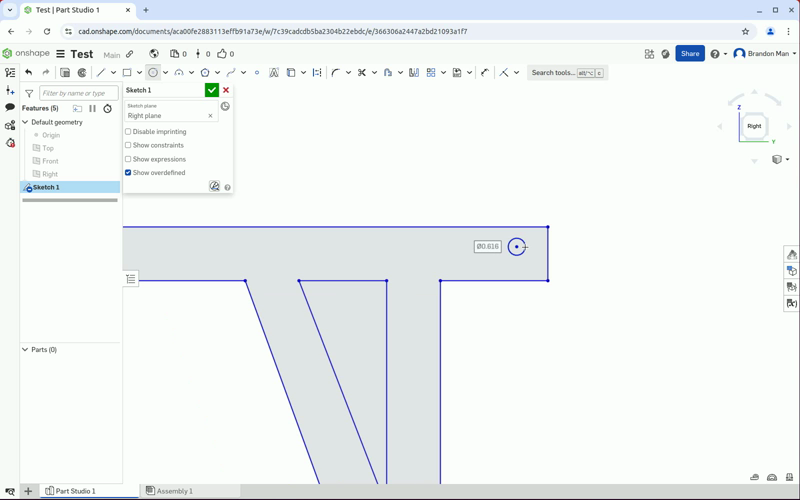
scroll(-6)
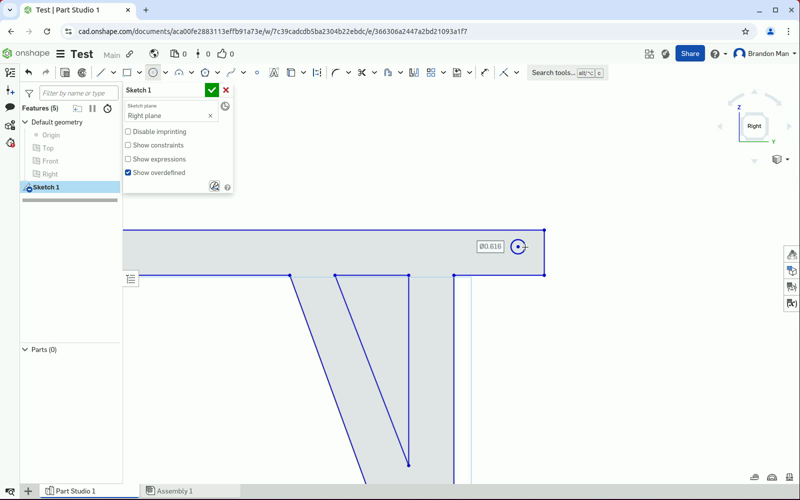
scroll(-6)
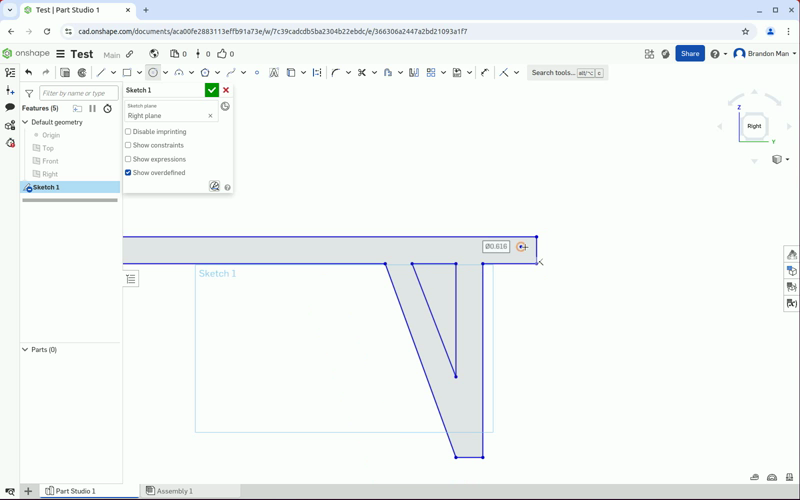
scroll(-6)
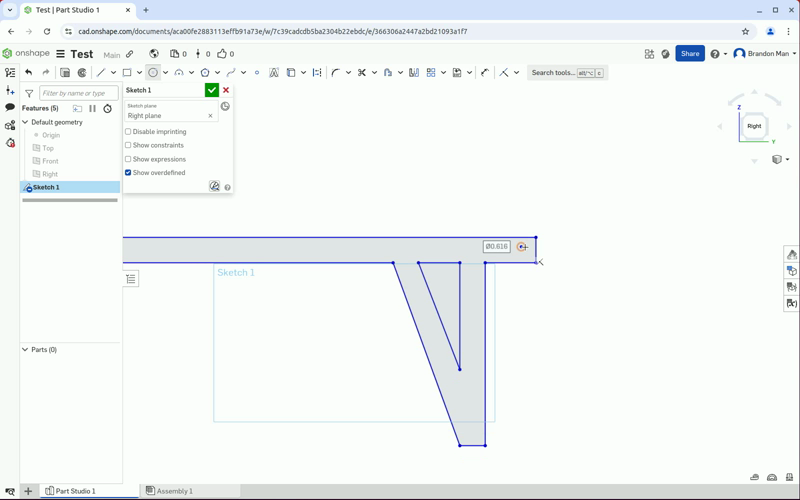
scroll(-6)
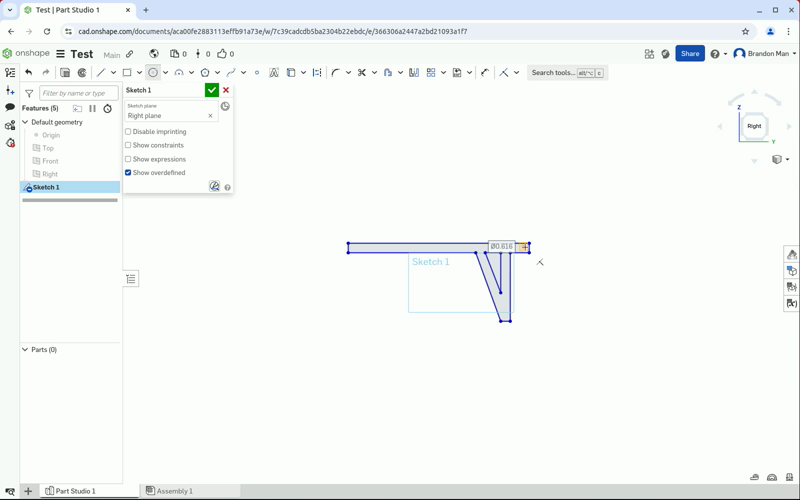
key(esc)
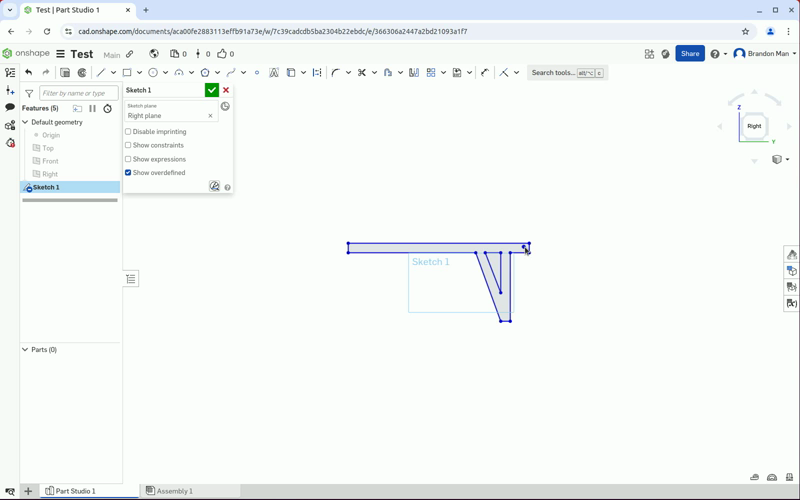
mouse_move(444, 244)
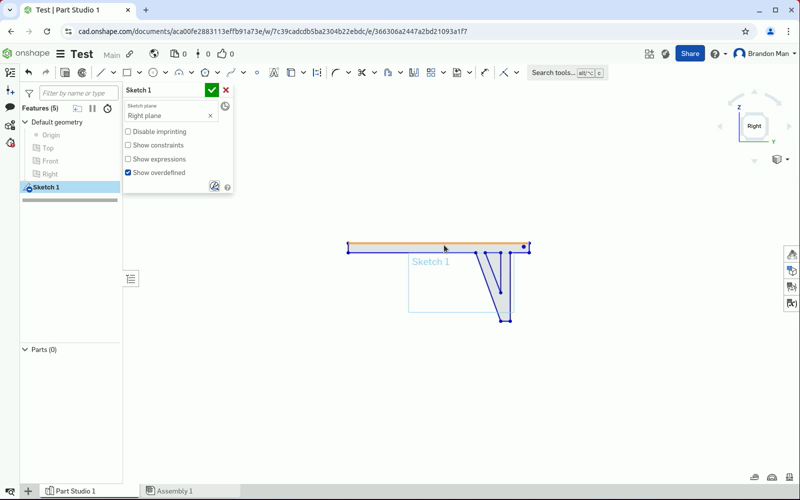
click(444, 244)
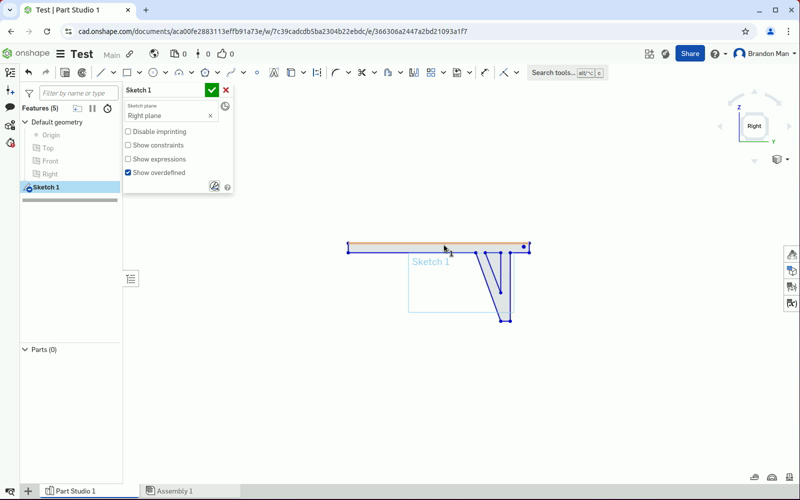
mouse_move(73, 352)
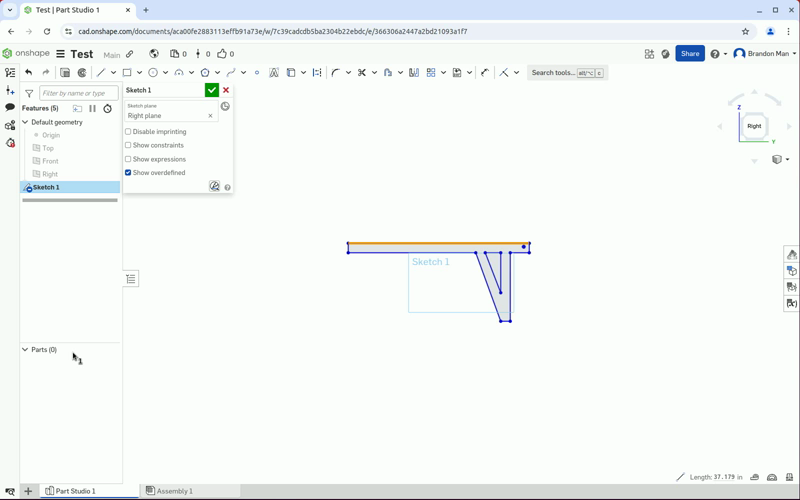
key(shift+y)
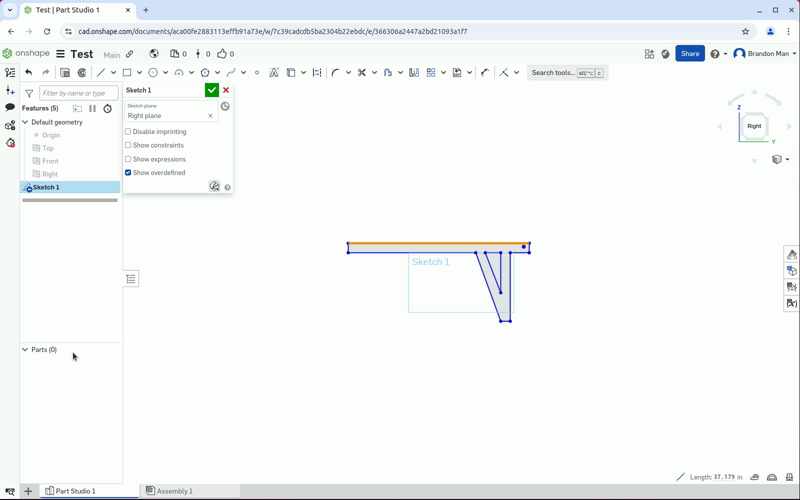
key(shift+e)
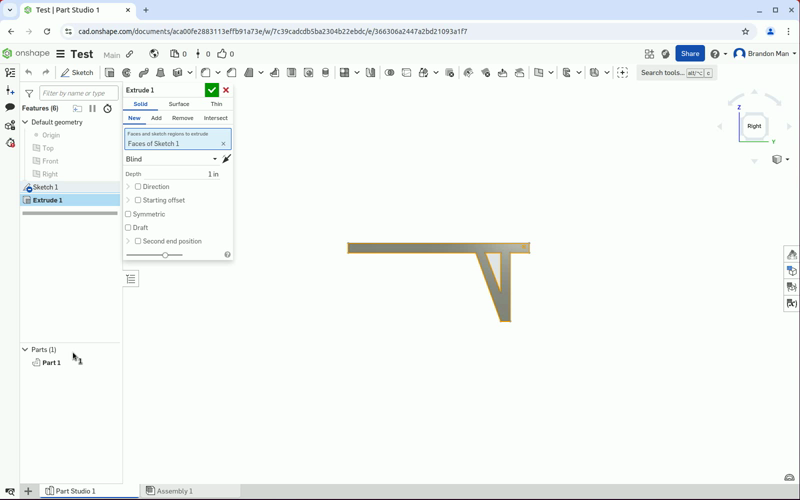
mouse_move(143, 106)
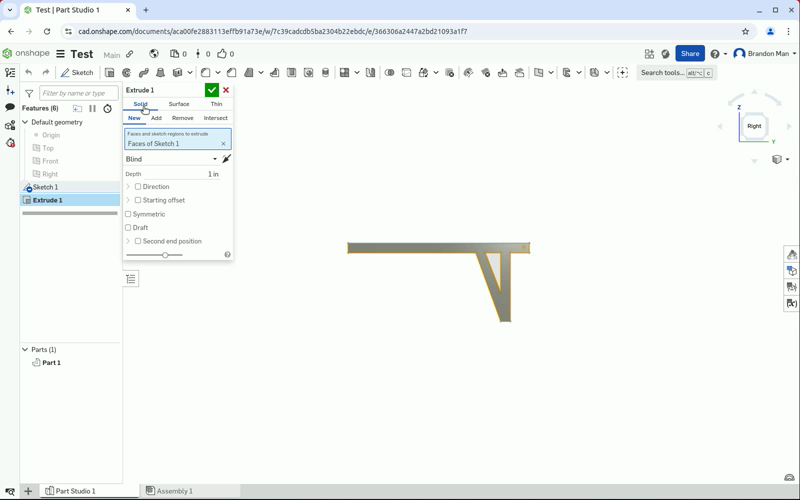
click(143, 106)
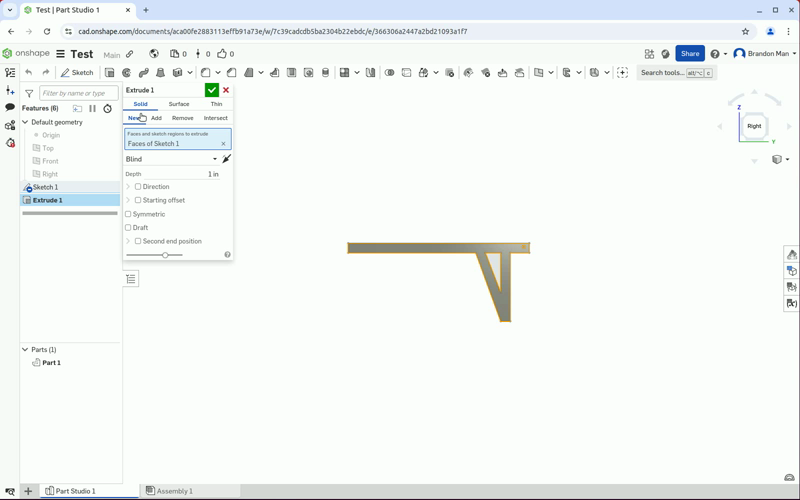
mouse_move(137, 120)
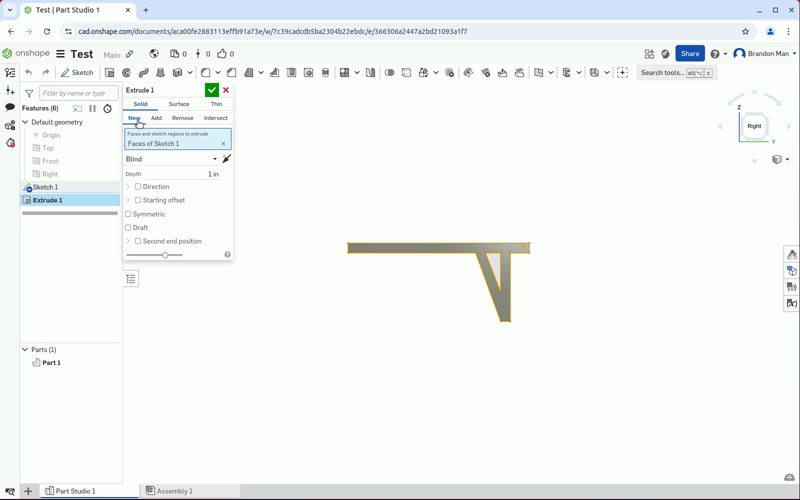
click(137, 120)
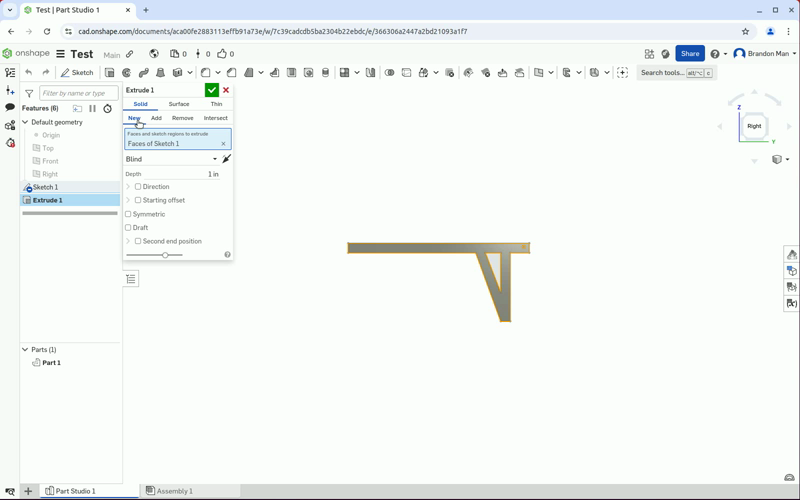
key(tab, 4)
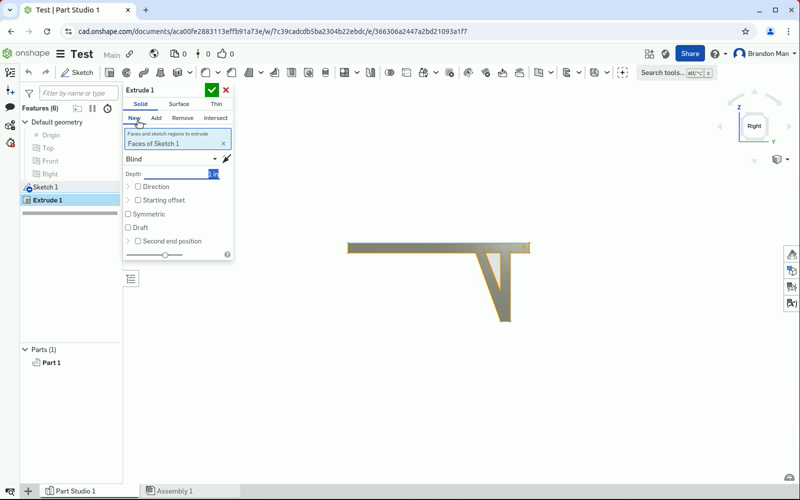
text(0.241)
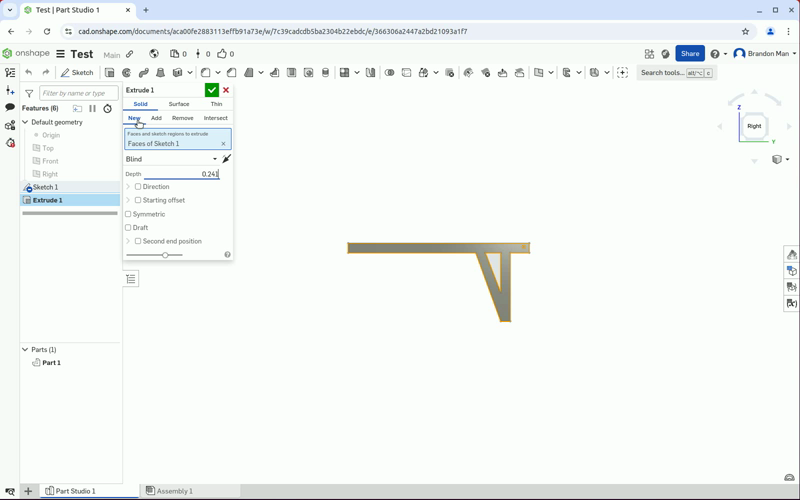
key(enter)
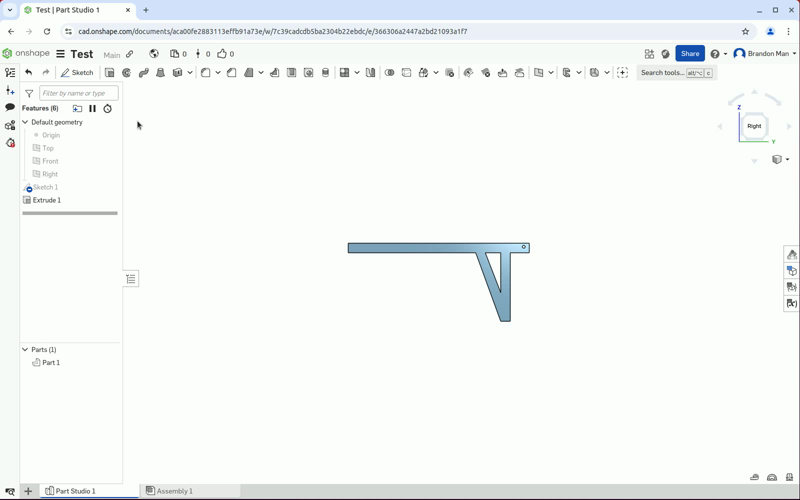
key(shift+h)
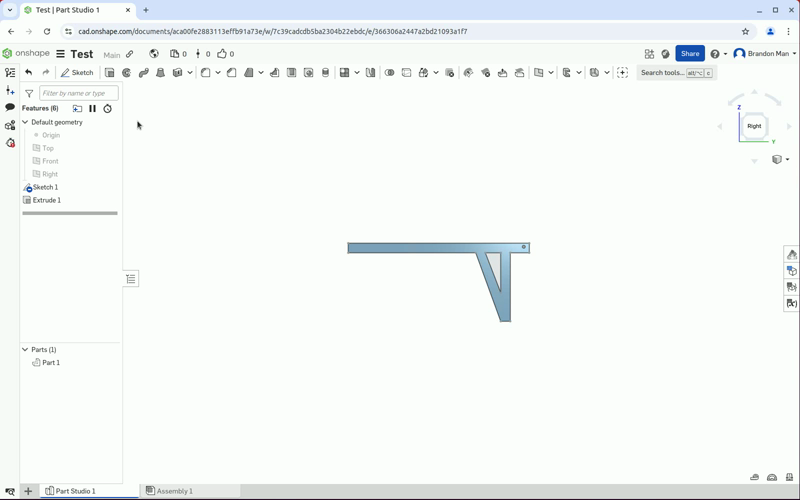
key(shift+h)
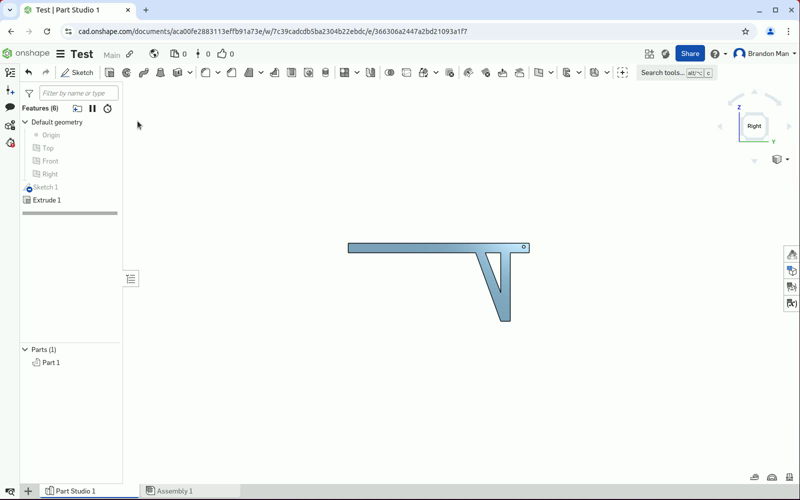
mouse_move(73, 189)
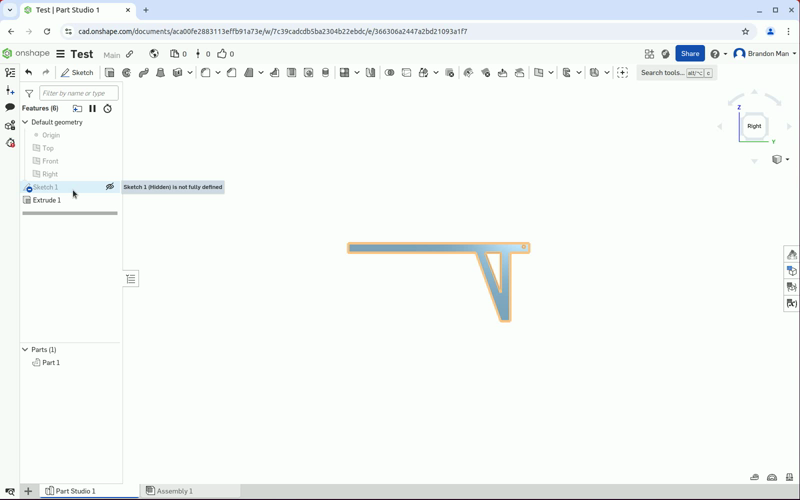
click(73, 189)
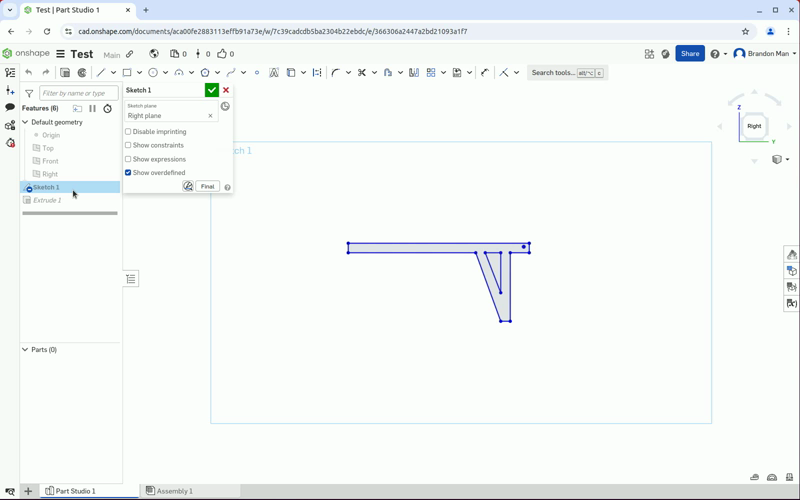
mouse_move(229, 92)
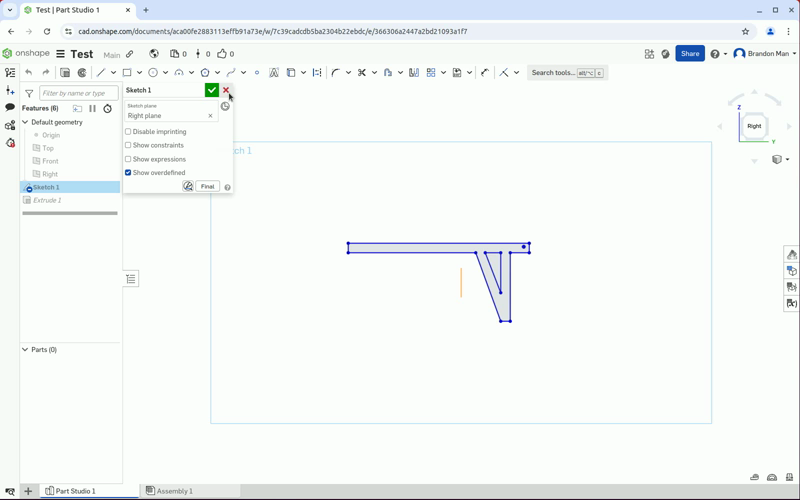
click(229, 92)
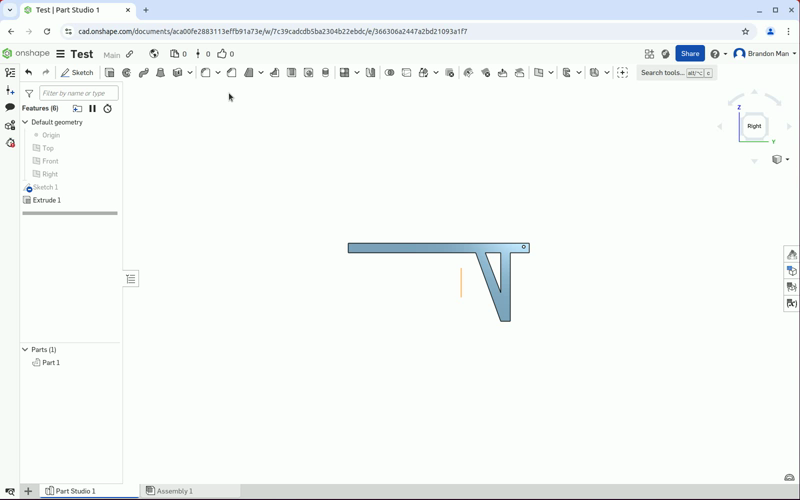
mouse_move(541, 75)
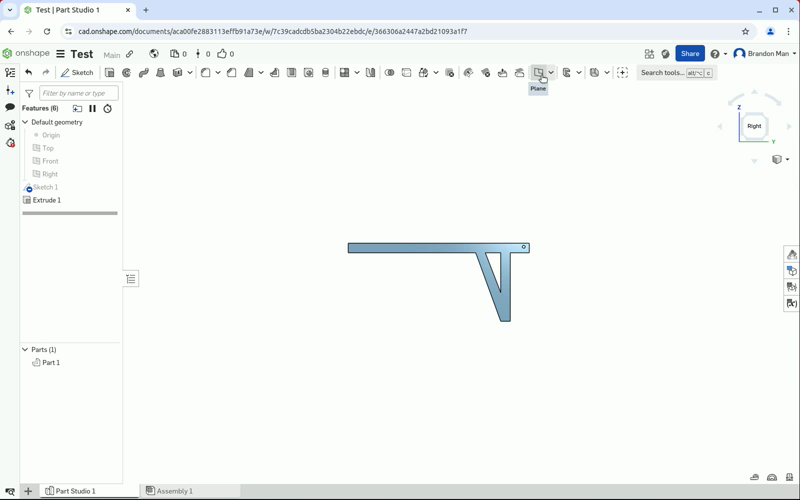
click(541, 75)
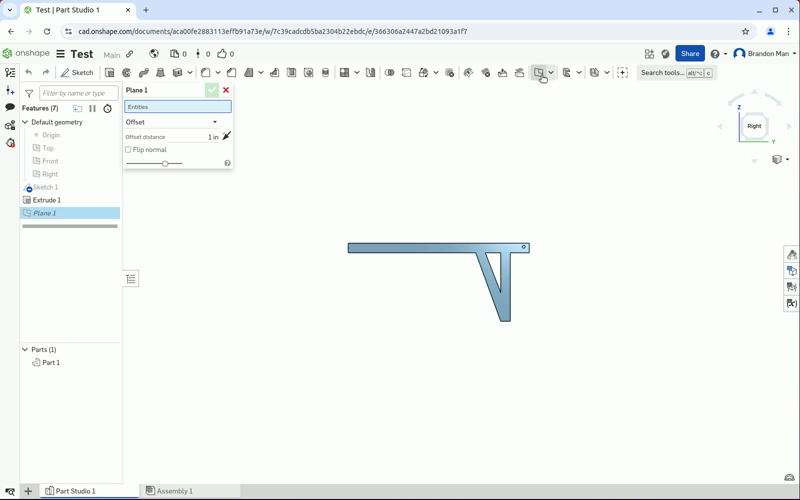
mouse_move(73, 176)
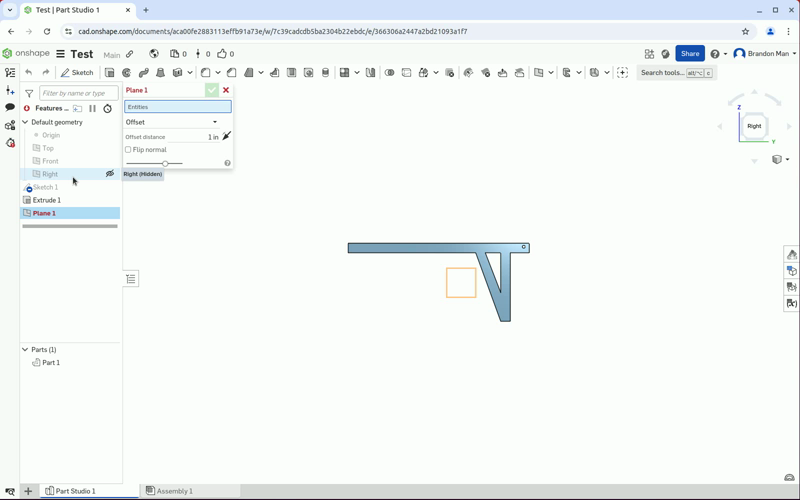
click(73, 176)
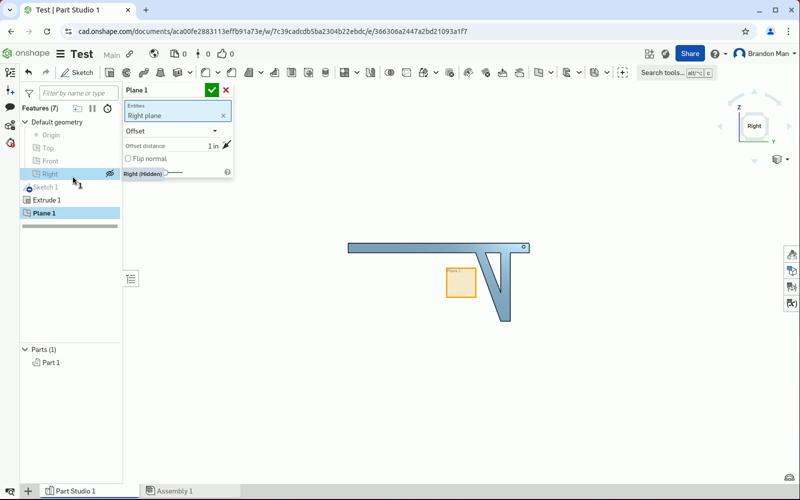
key(tab, 2)
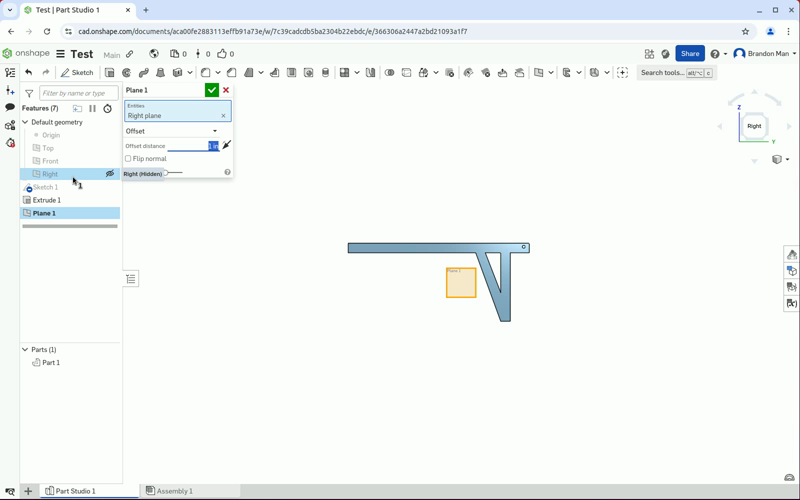
text(0.246)
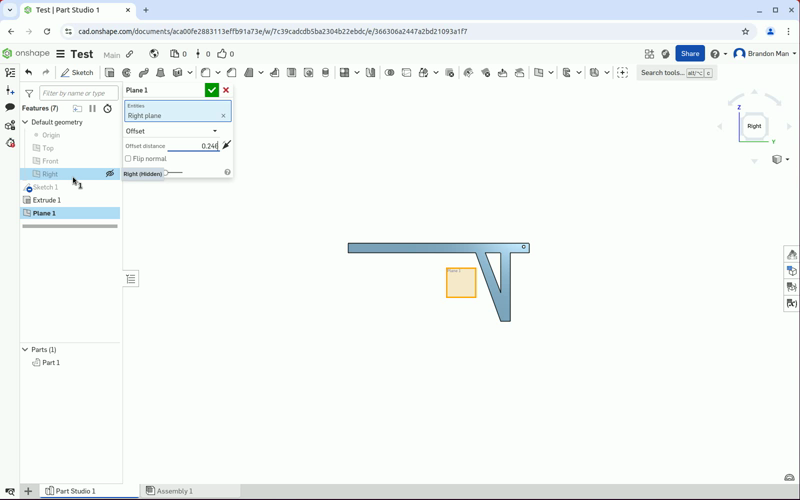
key(enter, 2)
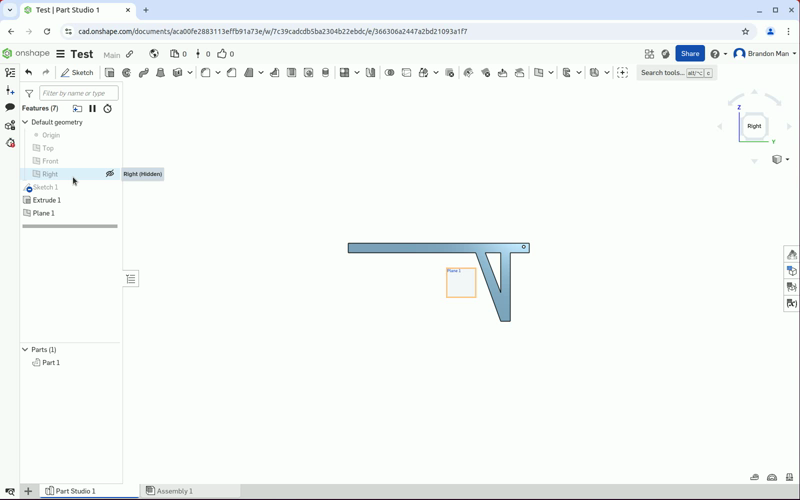
key(shift+s)
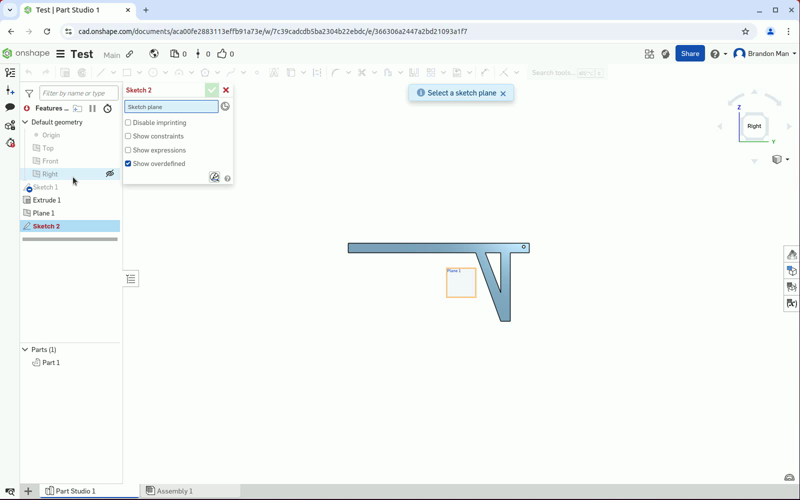
mouse_move(73, 215)
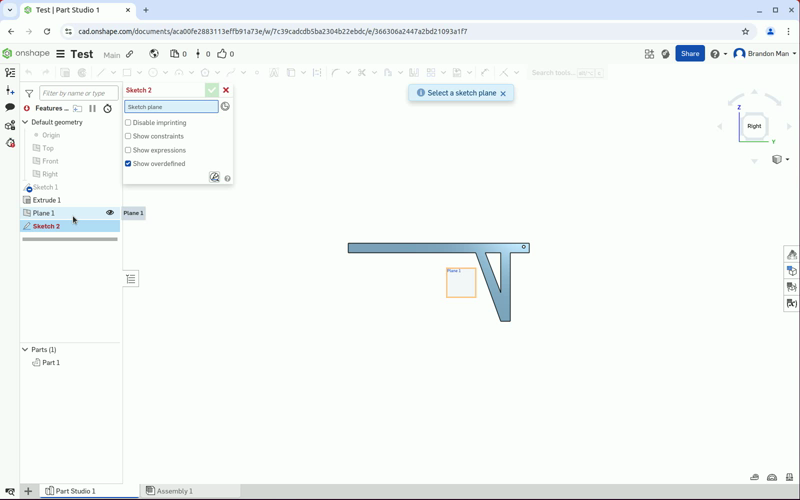
click(73, 215)
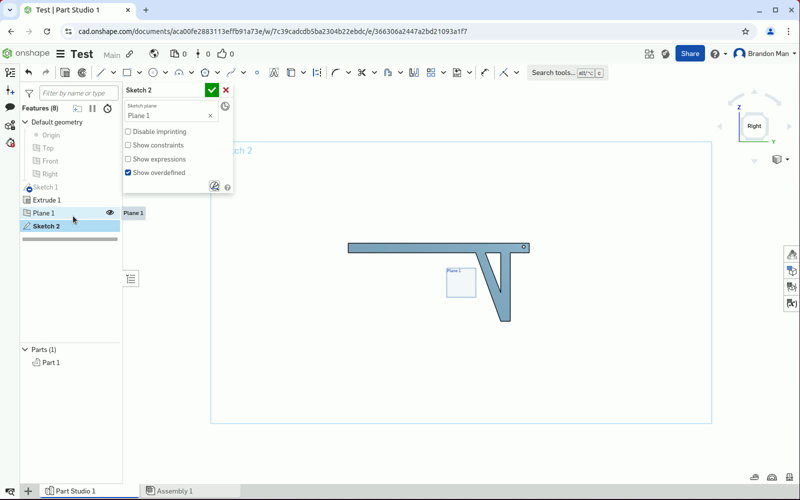
mouse_move(73, 352)
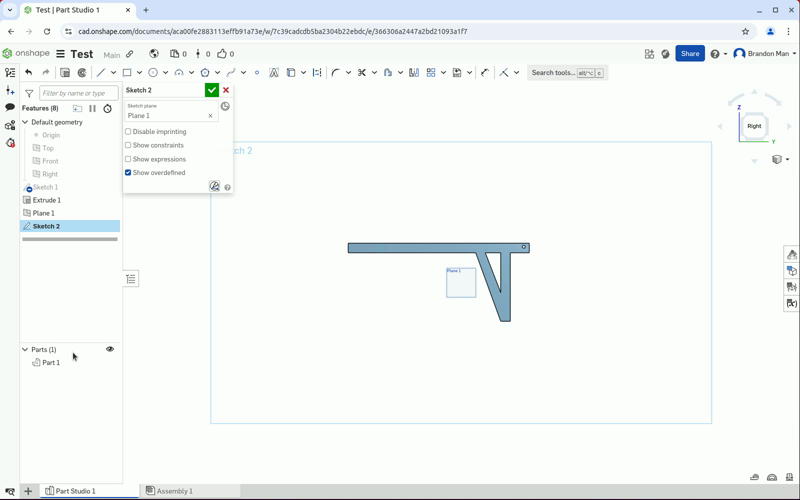
key(y)
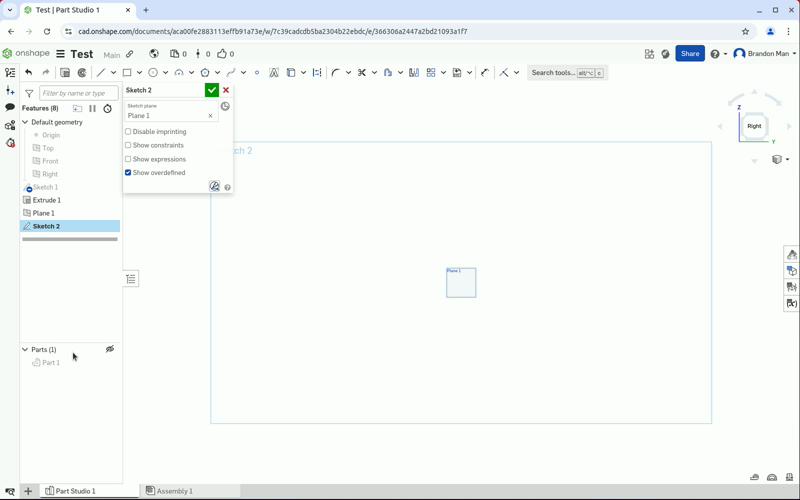
key(l)
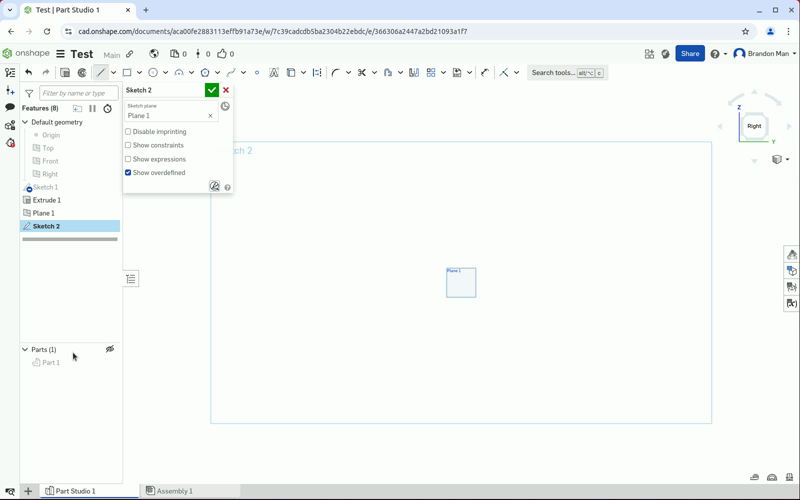
key_down(shift)
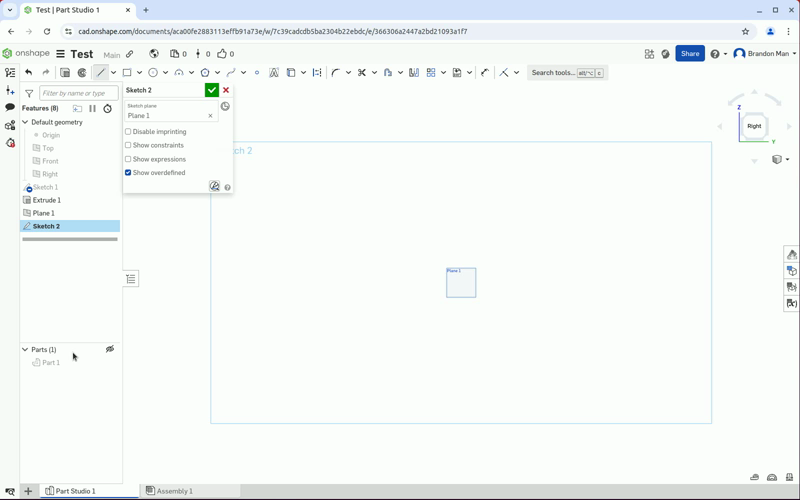
mouse_move(384, 320)
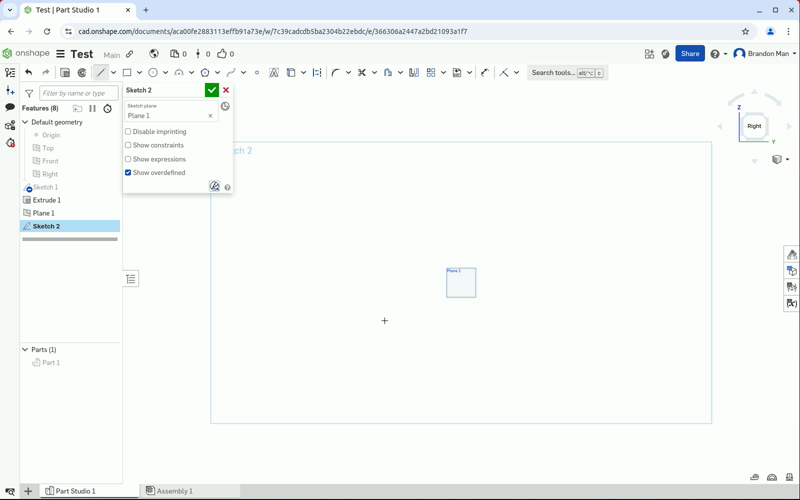
click(384, 320)
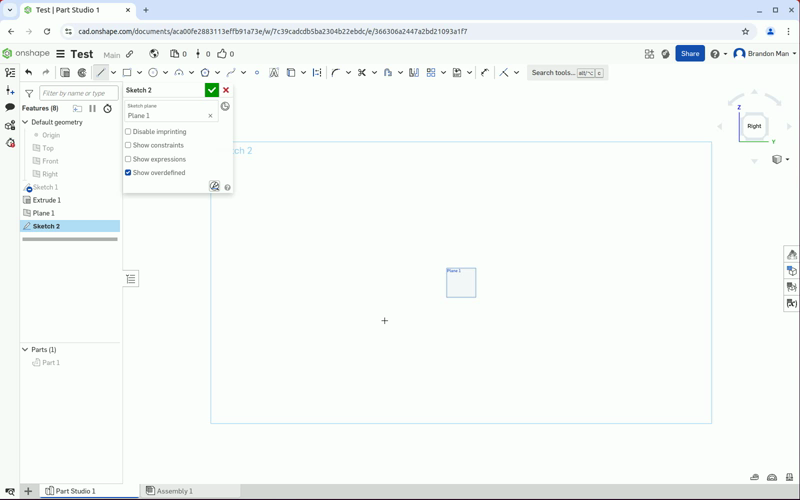
key_up(shift)
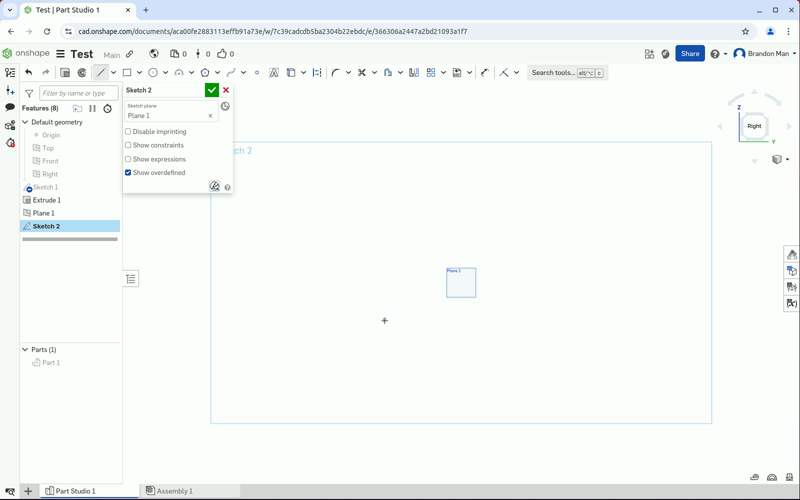
key_down(shift)
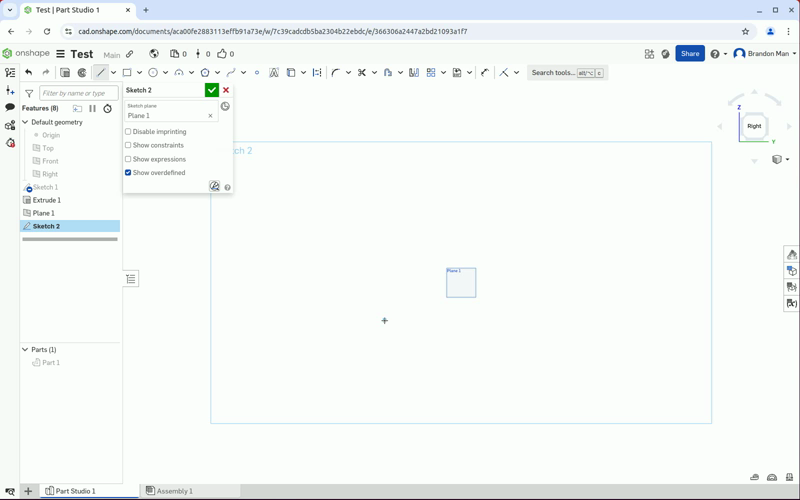
mouse_move(414, 320)
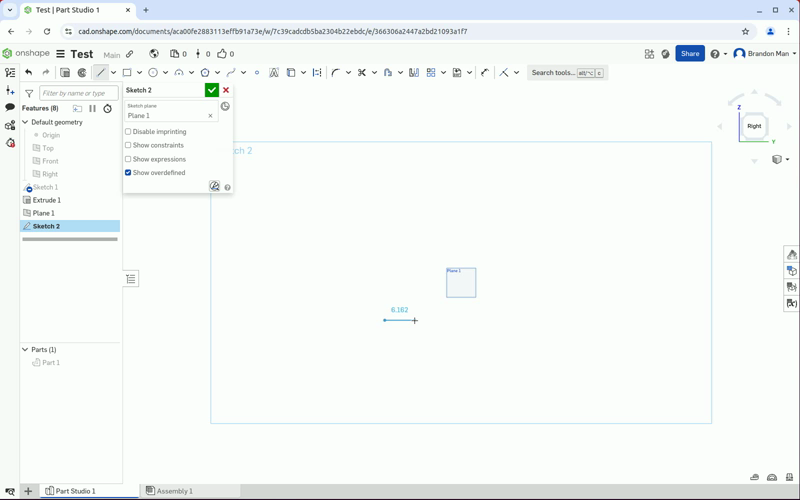
mouse_move(394, 320)
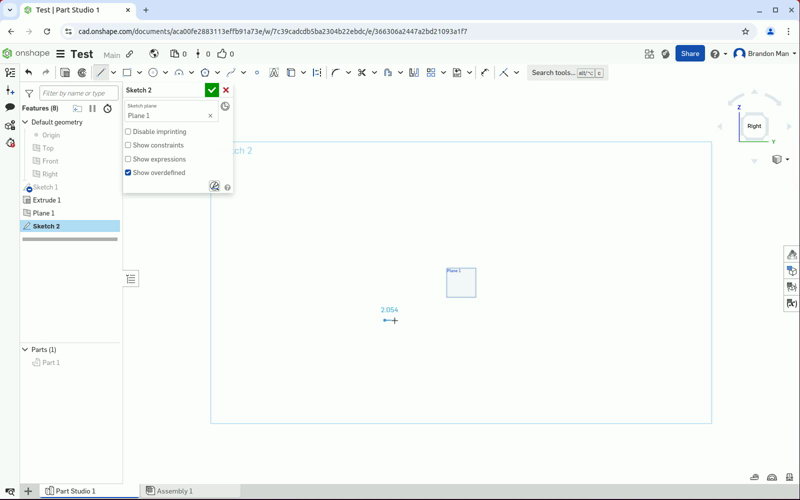
click(394, 320)
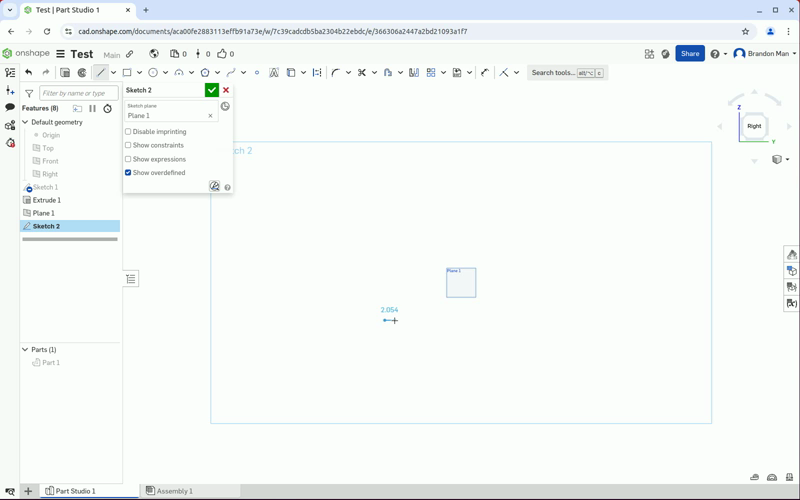
key_up(shift)
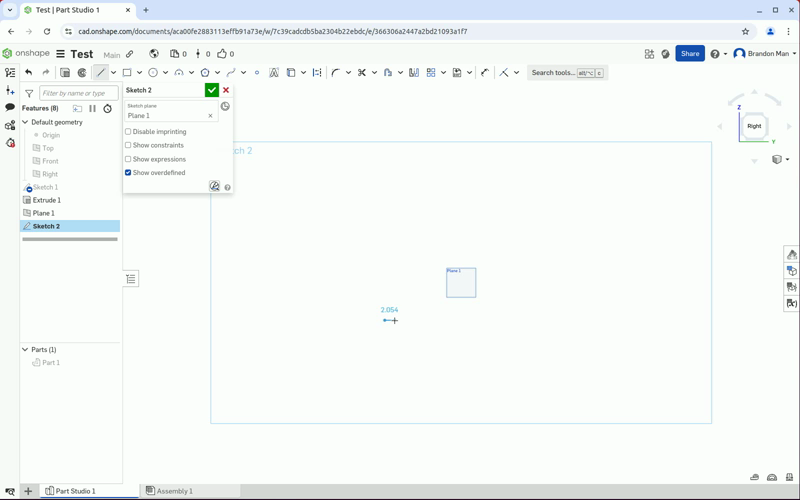
key_down(shift)
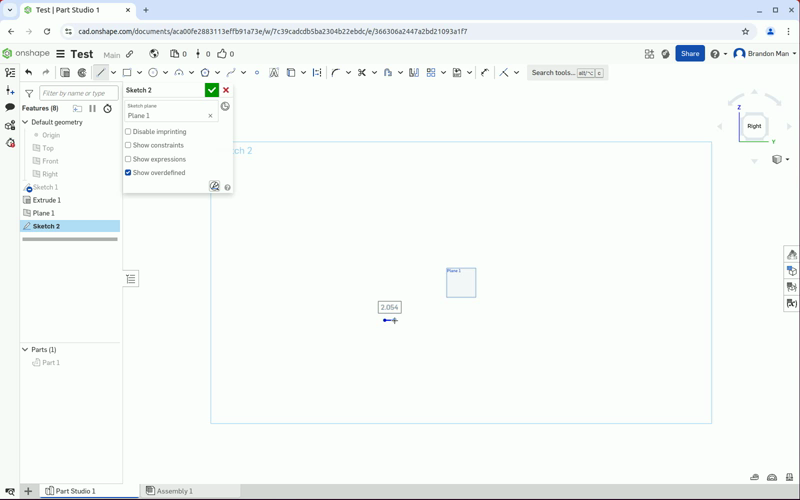
mouse_move(419, 252)
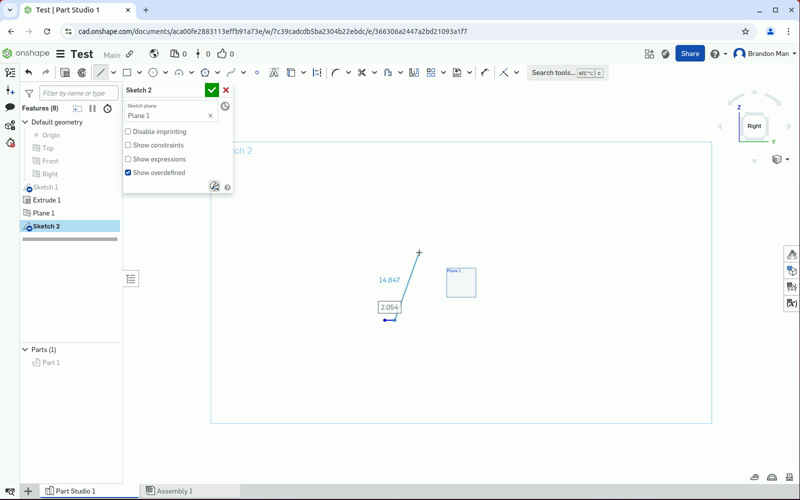
click(419, 252)
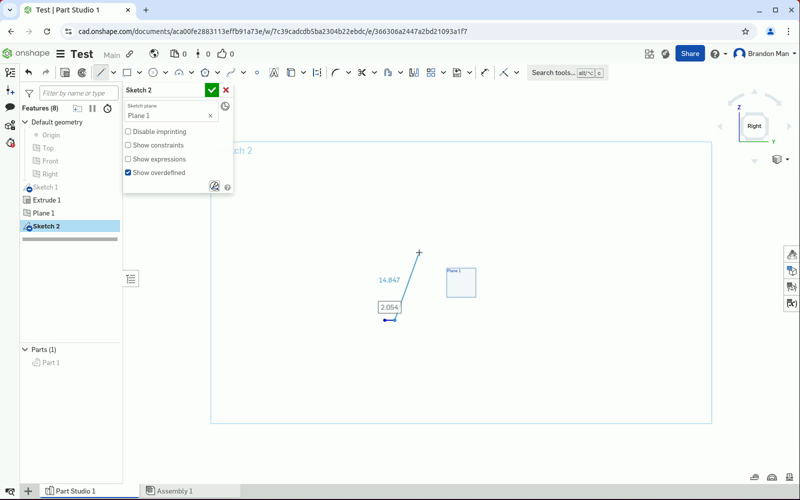
key_up(shift)
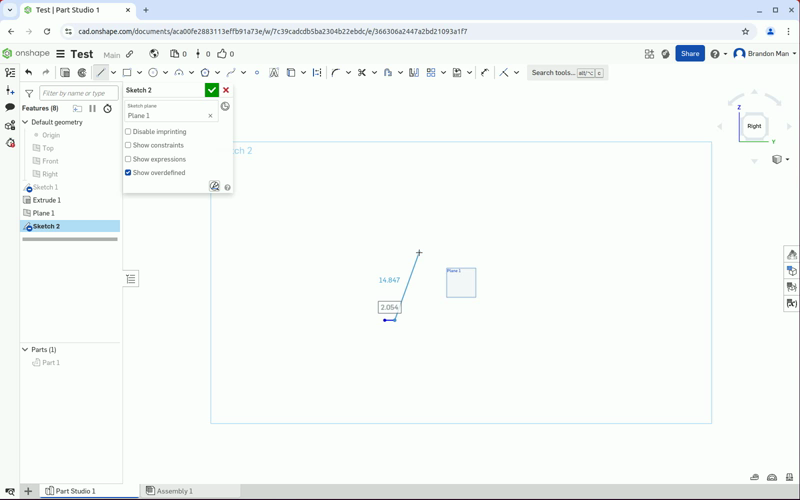
key_down(shift)
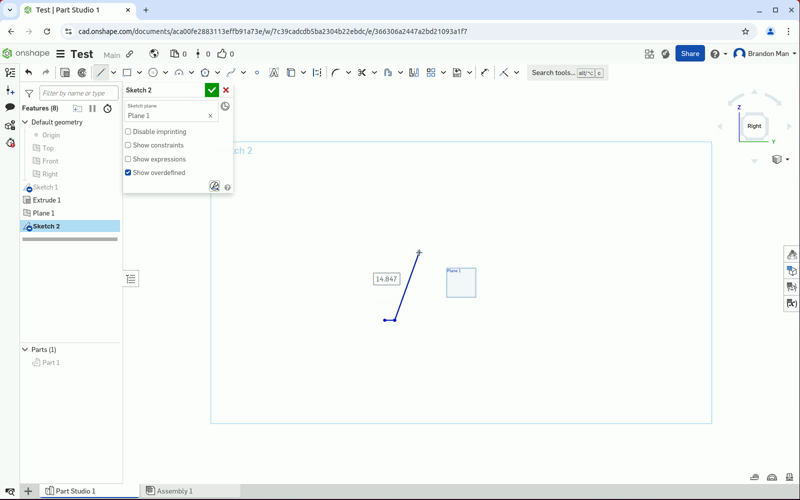
mouse_move(449, 252)
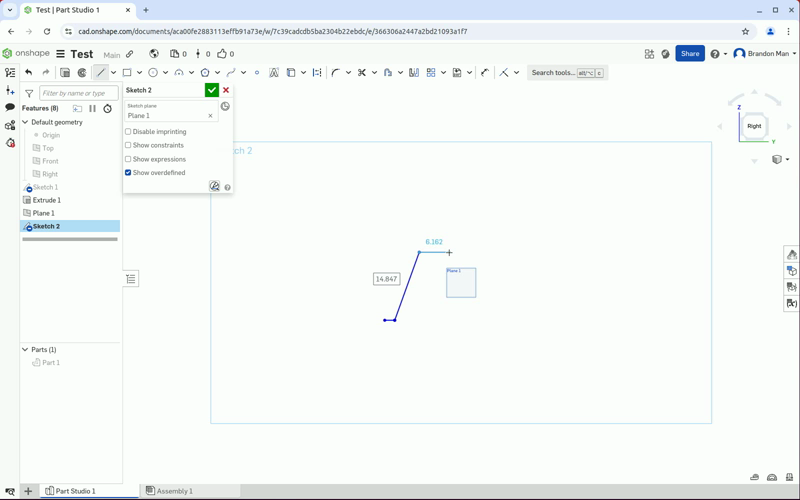
mouse_move(409, 252)
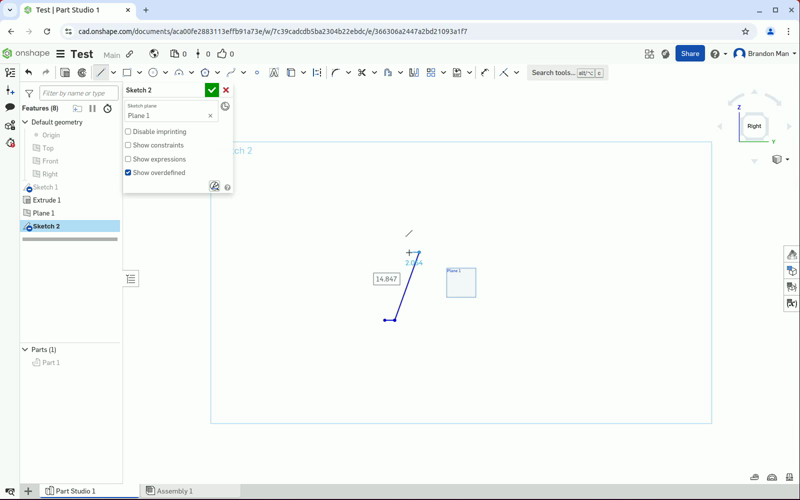
click(409, 252)
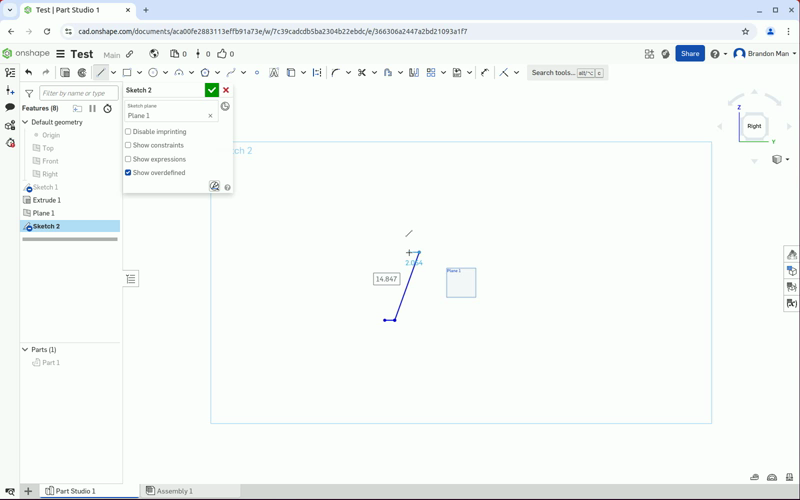
key_up(shift)
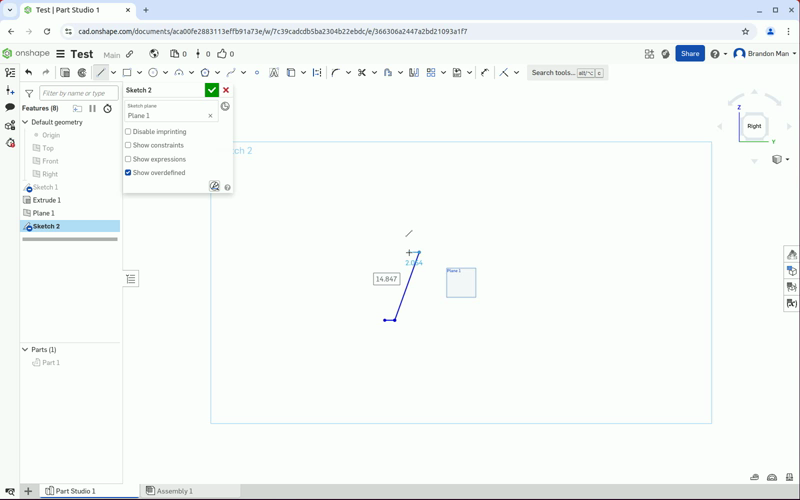
key_down(shift)
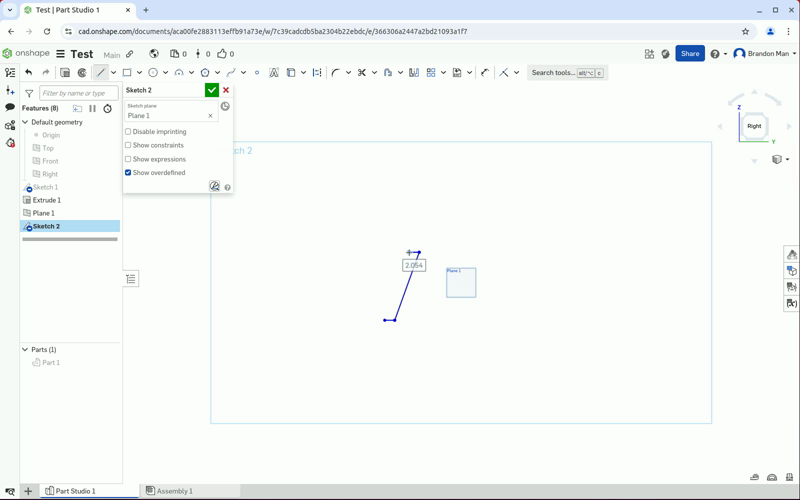
mouse_move(439, 252)
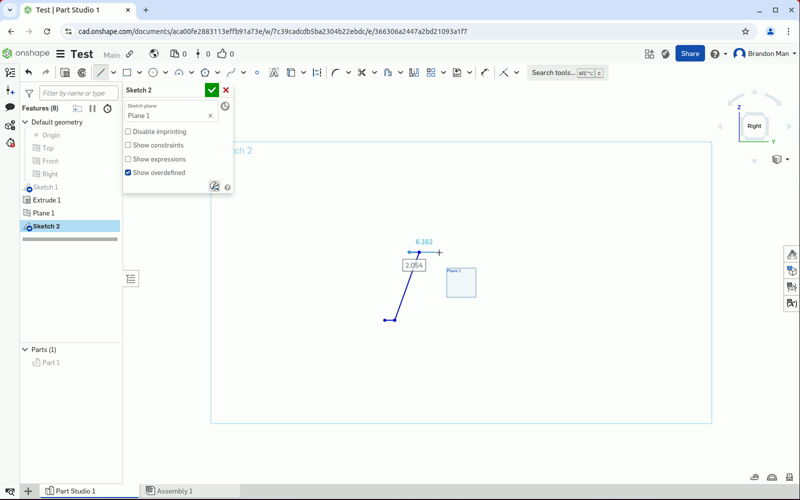
mouse_move(394, 291)
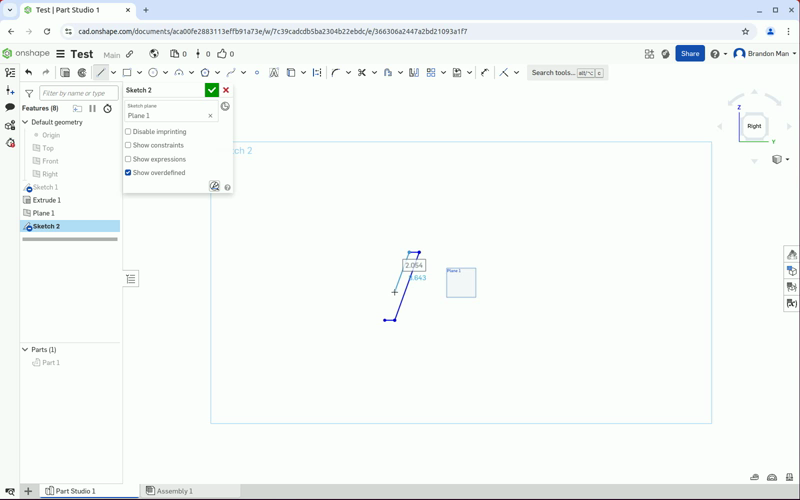
click(394, 291)
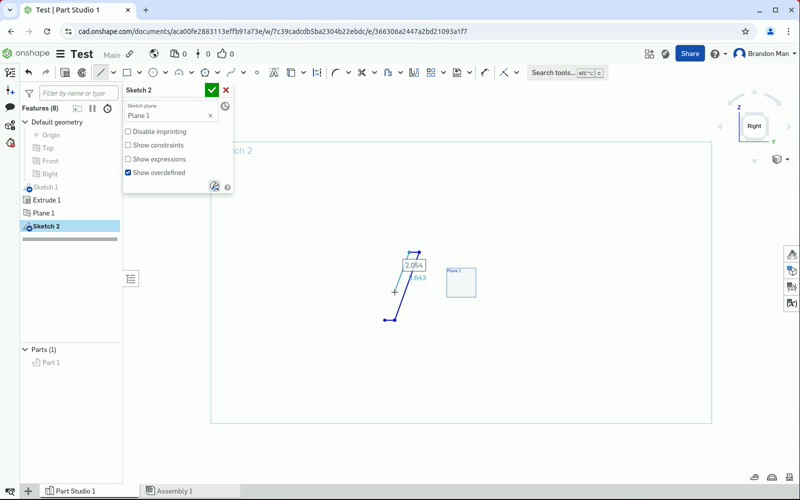
key_up(shift)
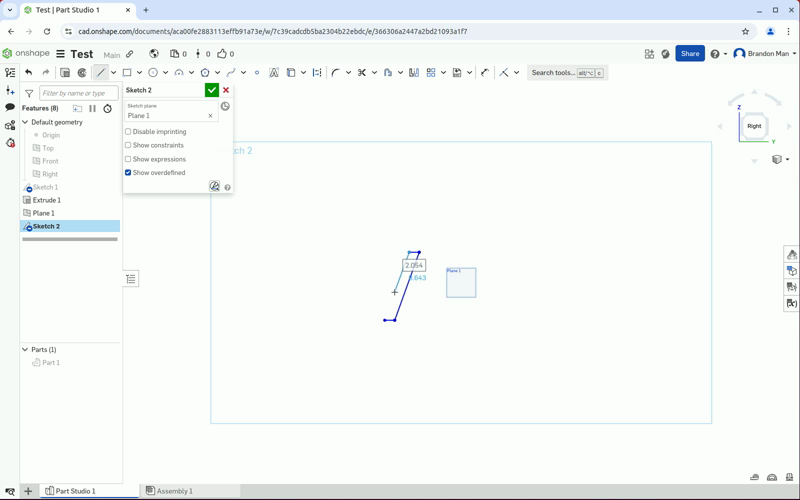
key_down(shift)
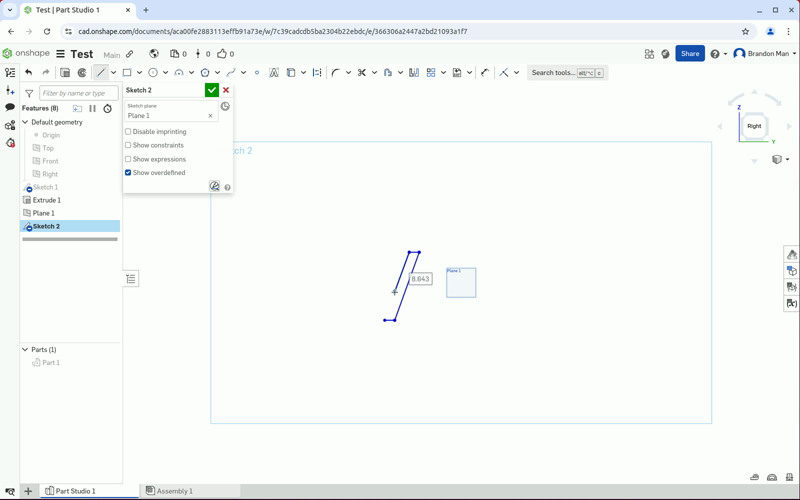
mouse_move(424, 291)
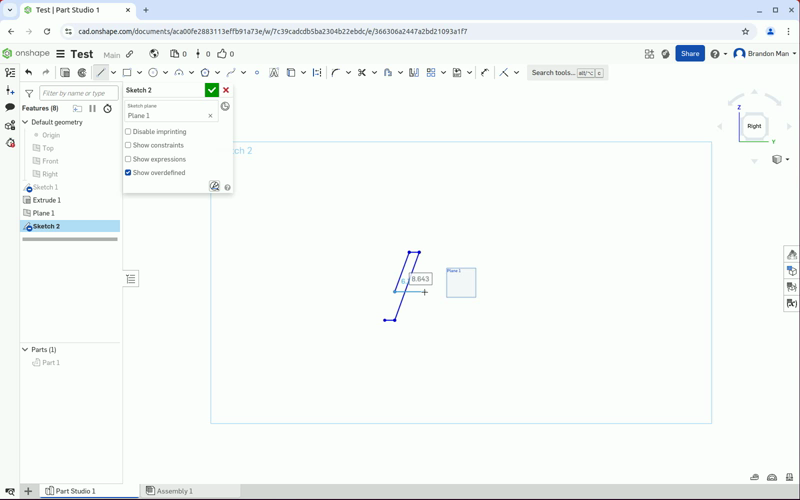
mouse_move(394, 252)
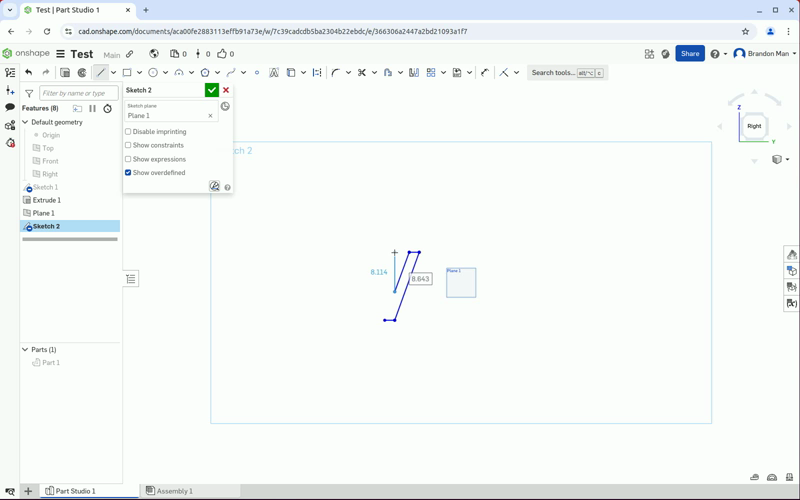
click(394, 252)
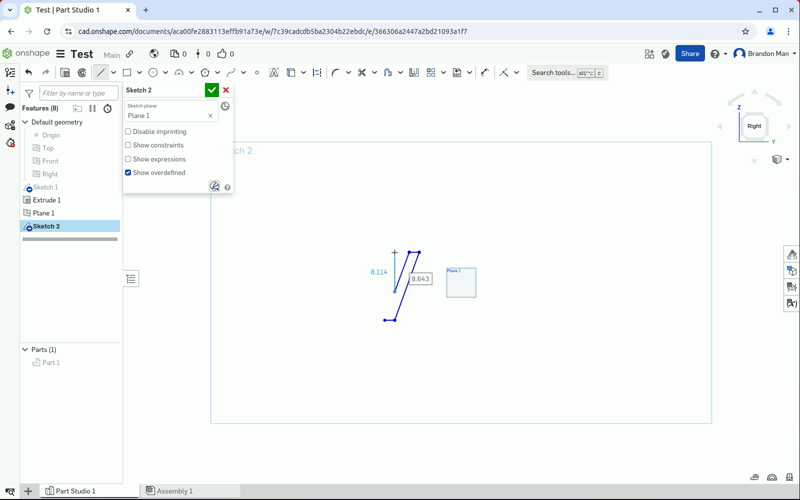
key_up(shift)
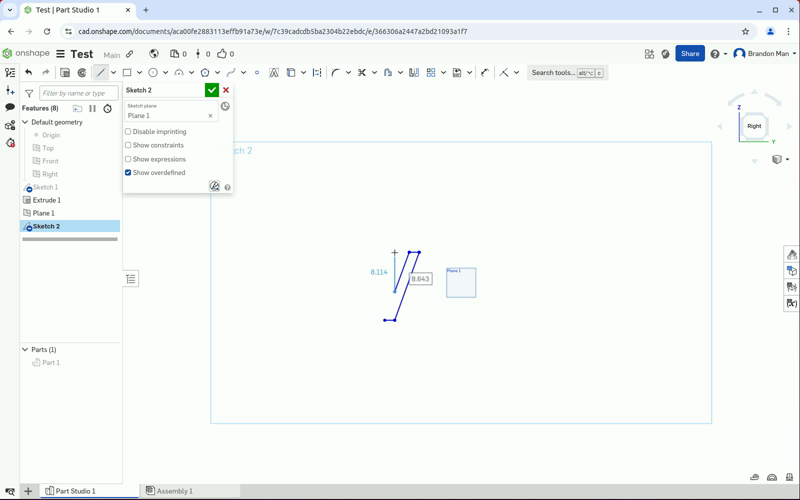
key_down(shift)
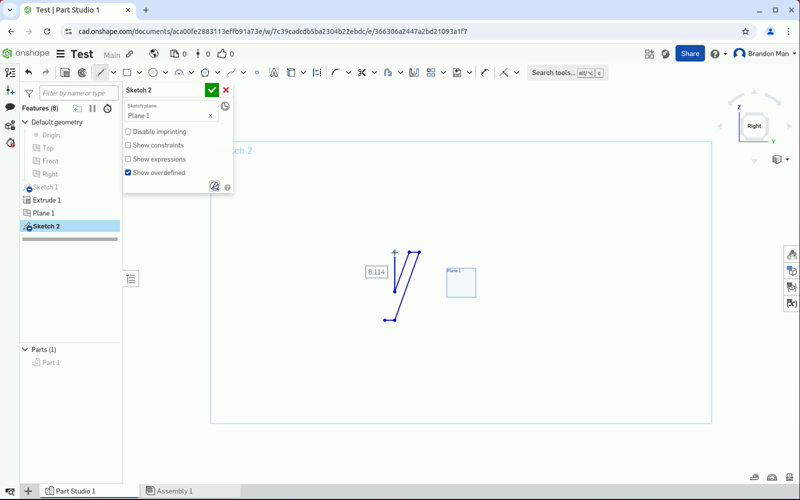
mouse_move(424, 252)
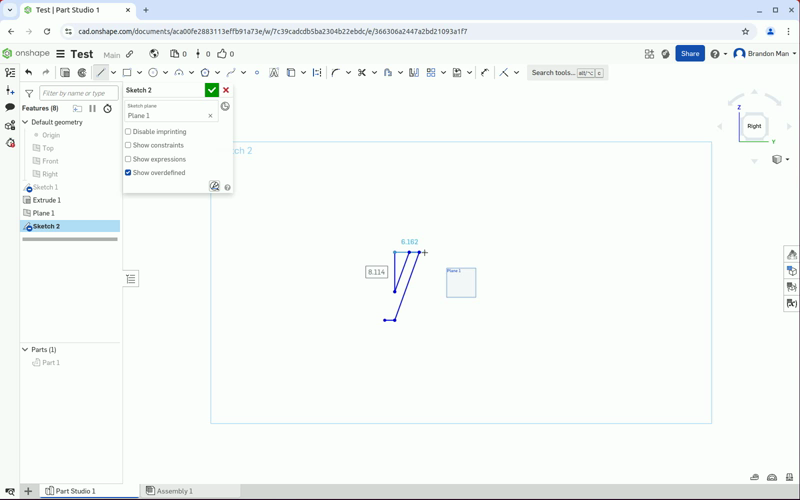
mouse_move(384, 252)
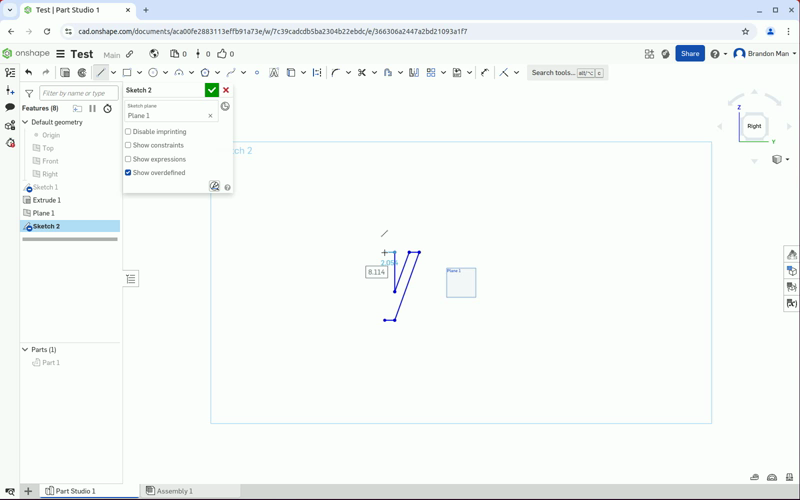
click(384, 252)
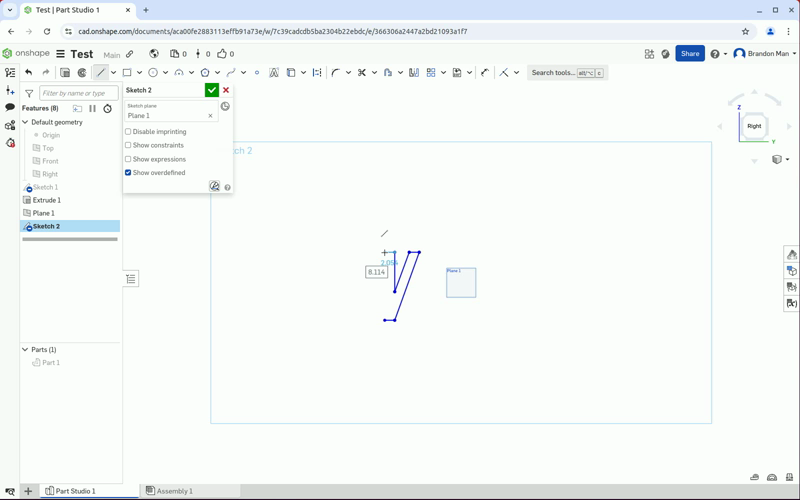
key_up(shift)
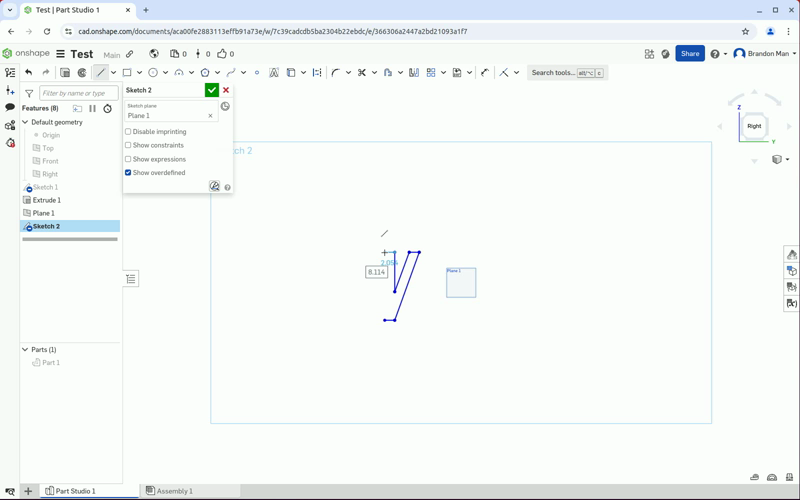
key_down(shift)
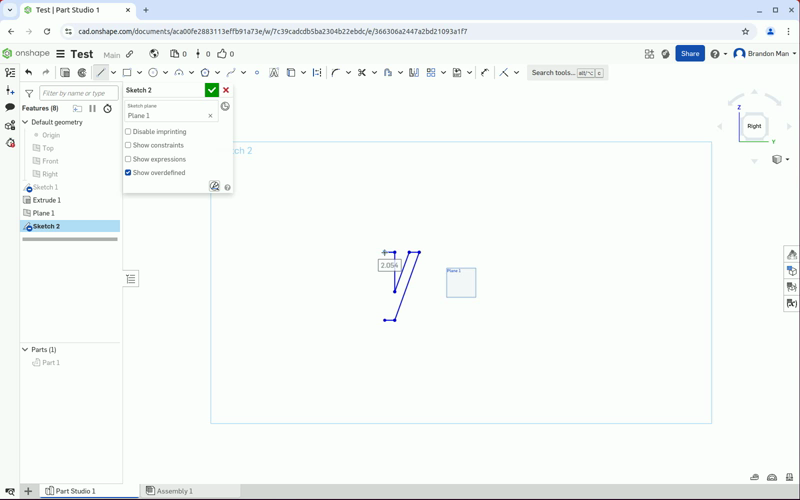
mouse_move(384, 320)
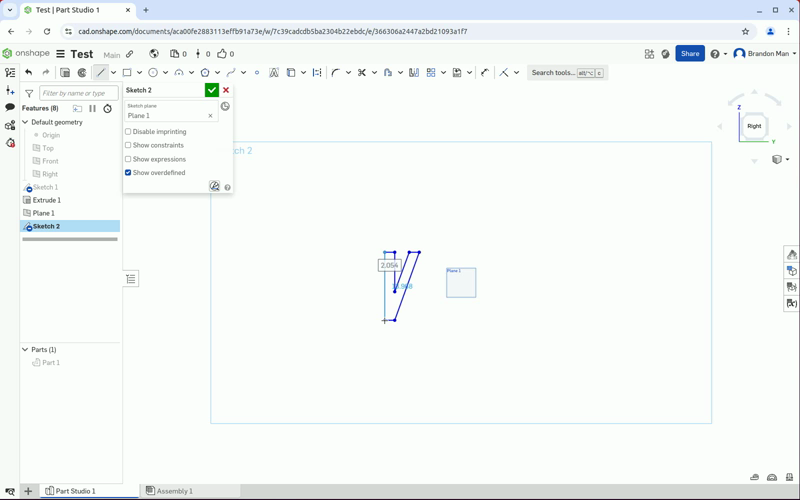
key_up(shift)
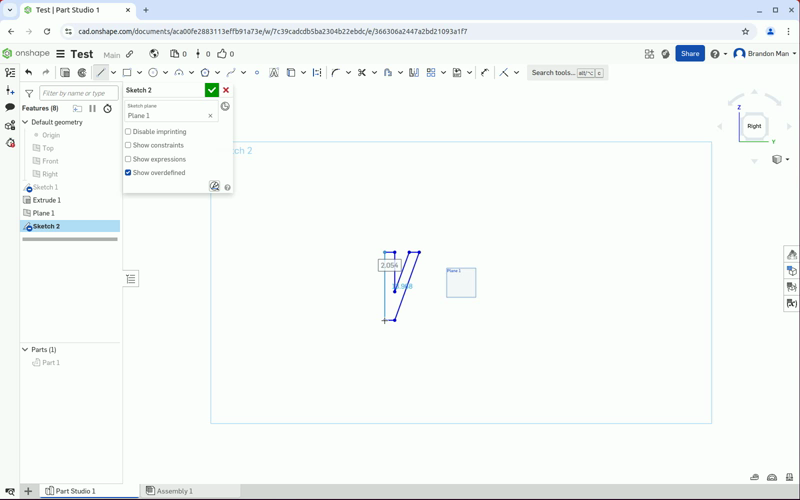
click(384, 320)
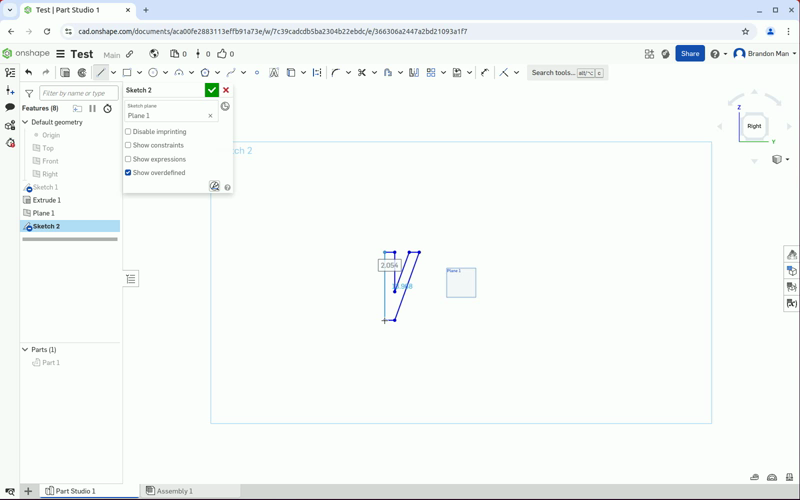
key(esc)
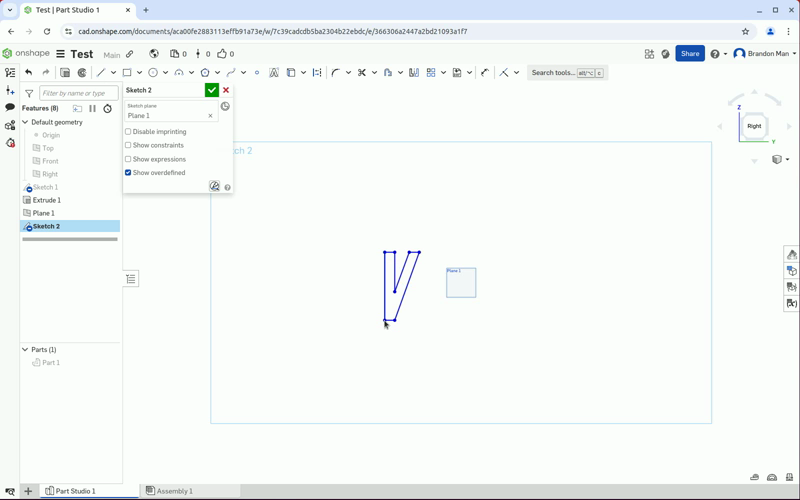
mouse_move(414, 255)
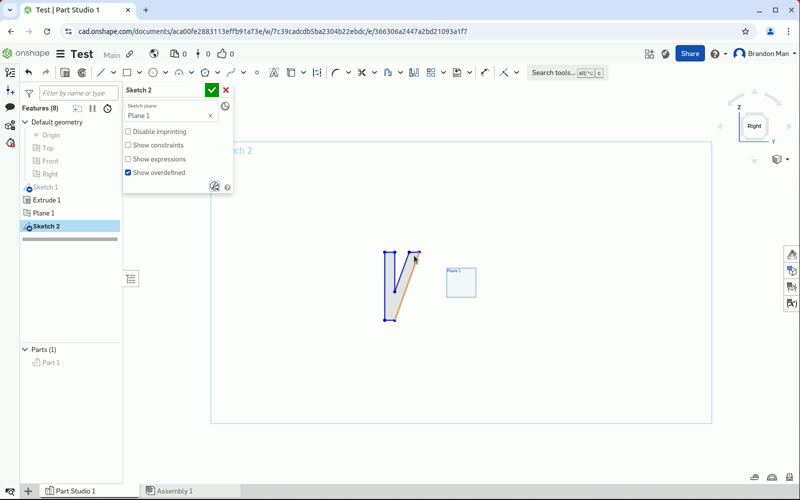
scroll(6)
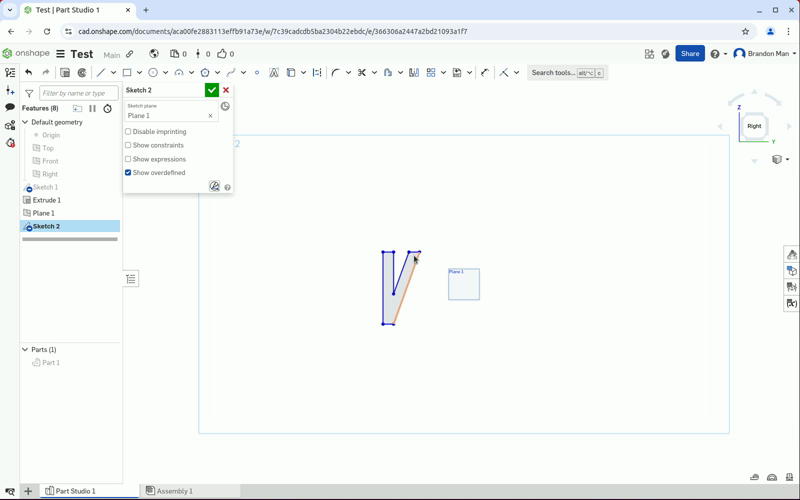
scroll(6)
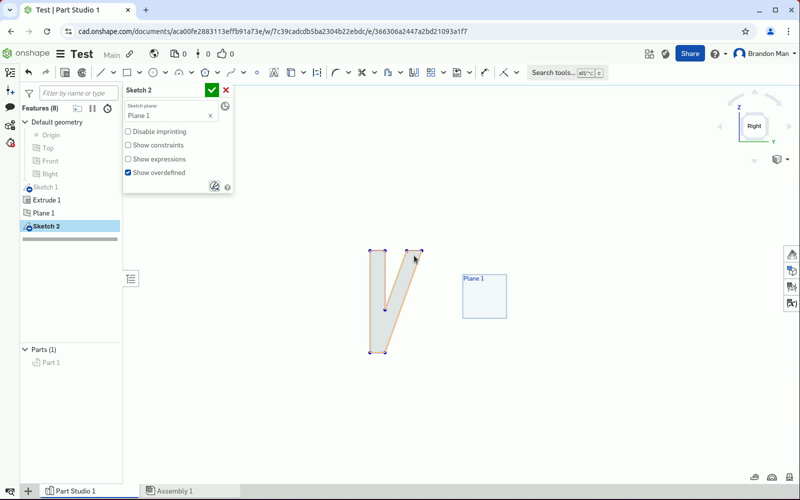
scroll(6)
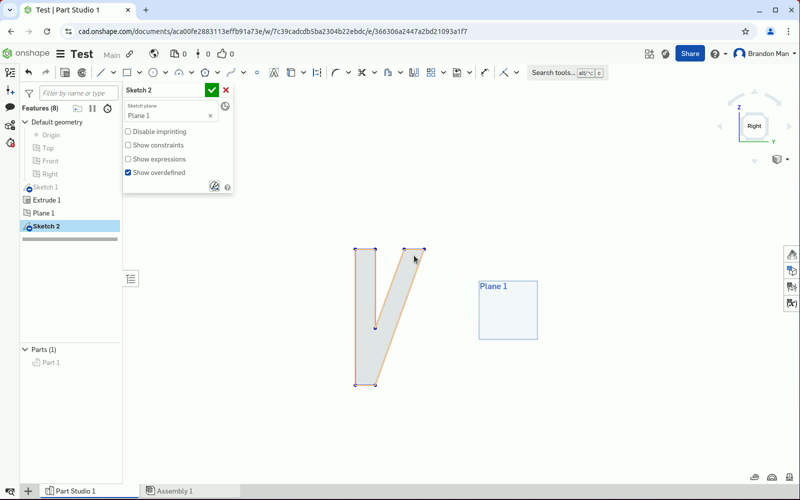
scroll(6)
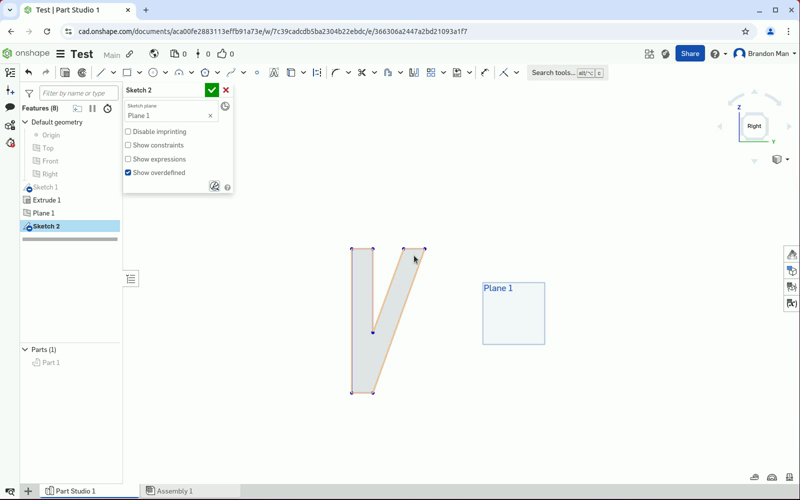
scroll(6)
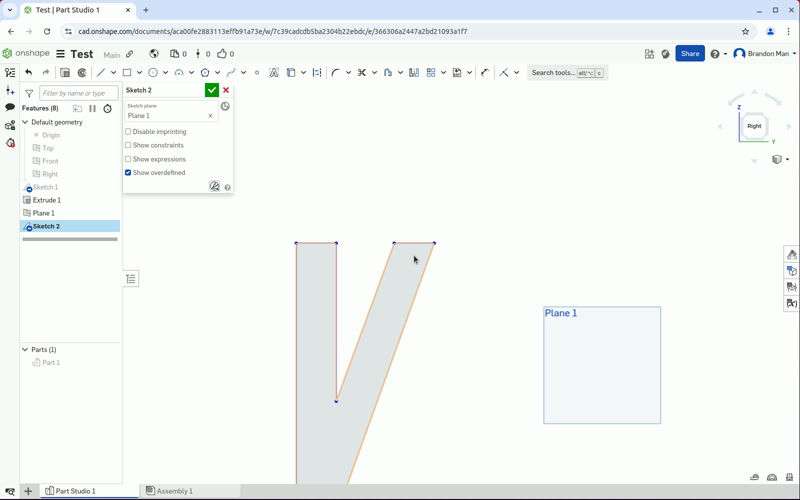
scroll(6)
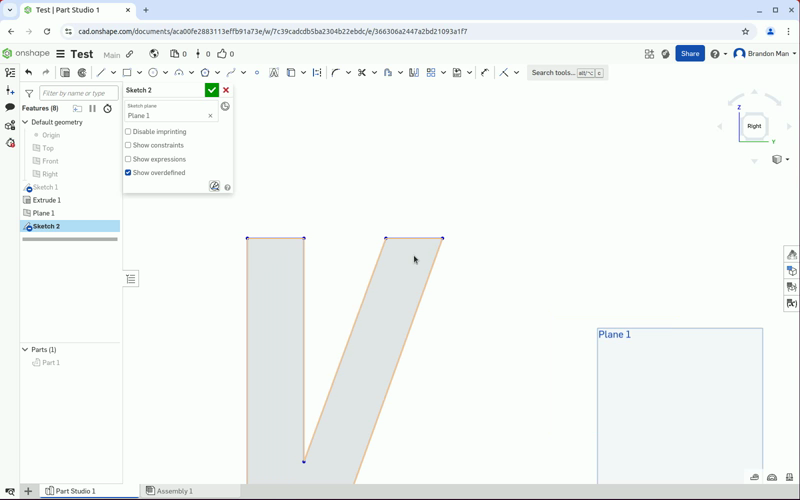
scroll(6)
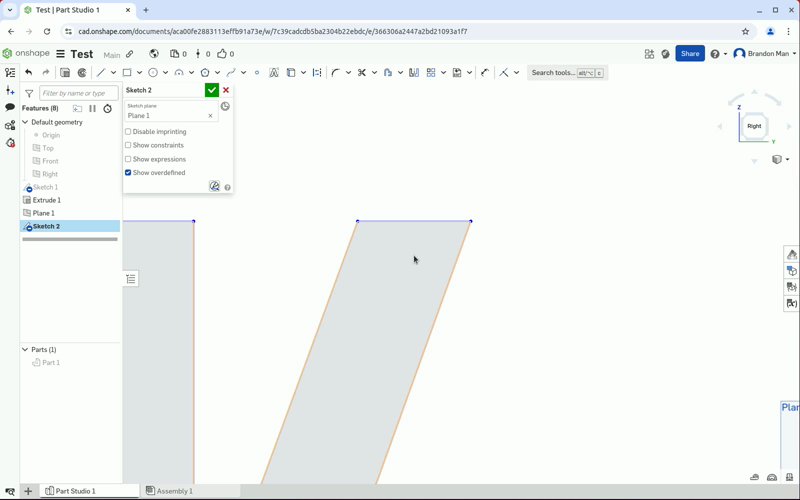
click(414, 255)
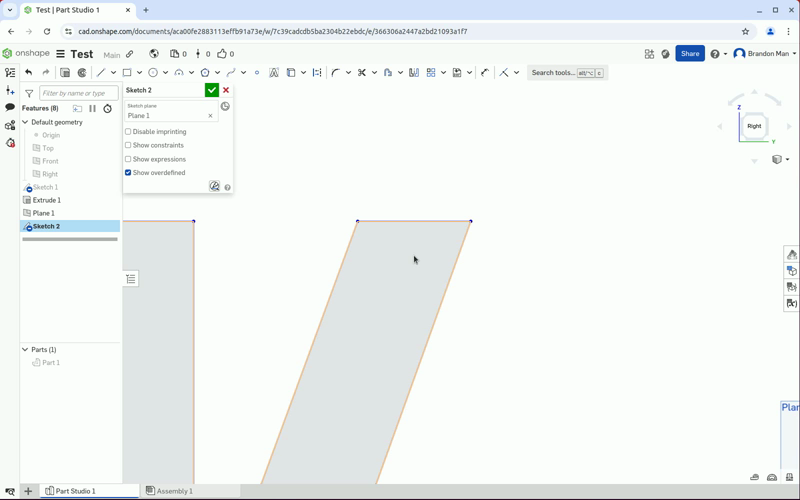
scroll(-6)
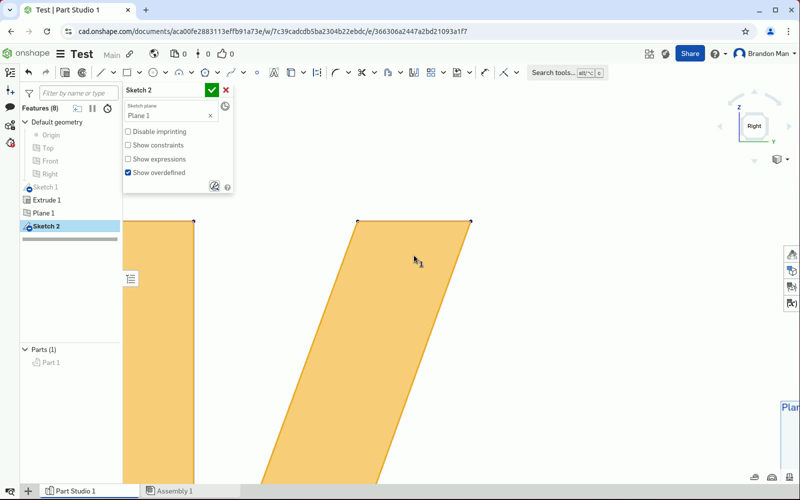
scroll(-6)
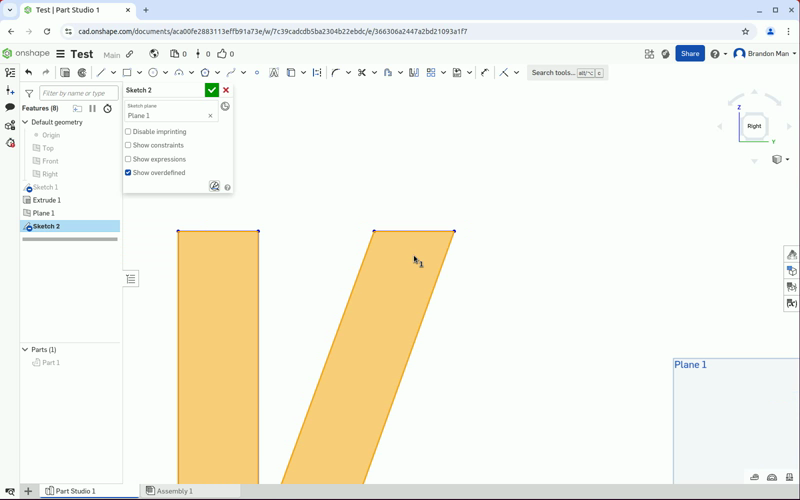
scroll(-6)
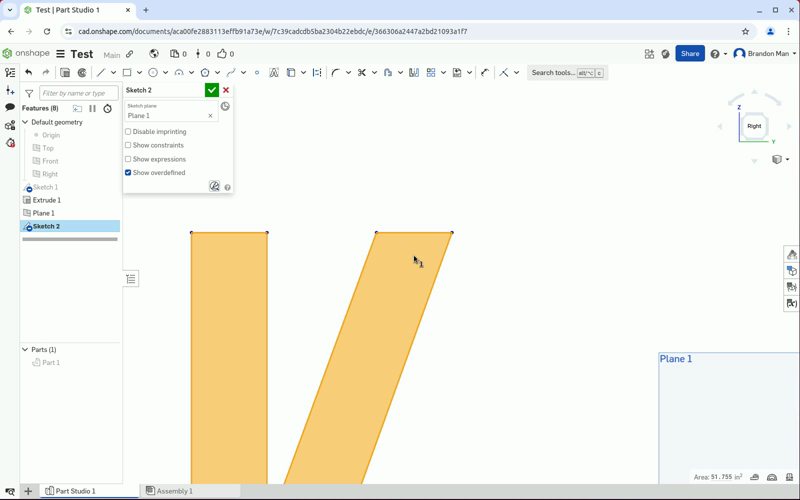
scroll(-6)
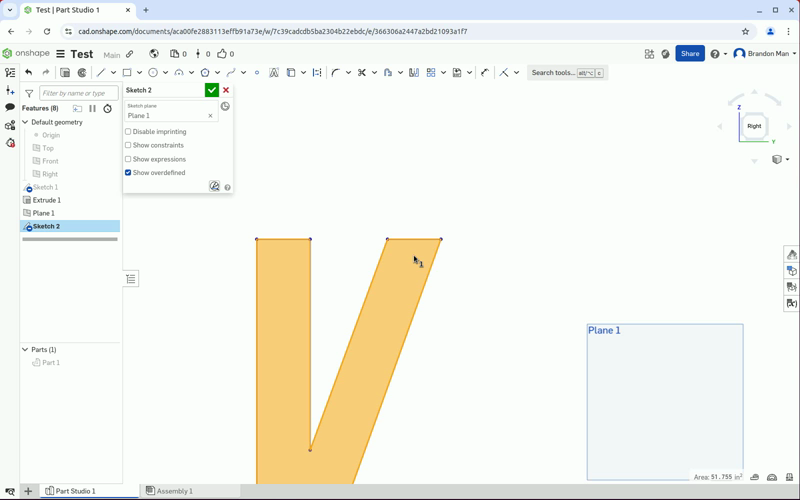
scroll(-6)
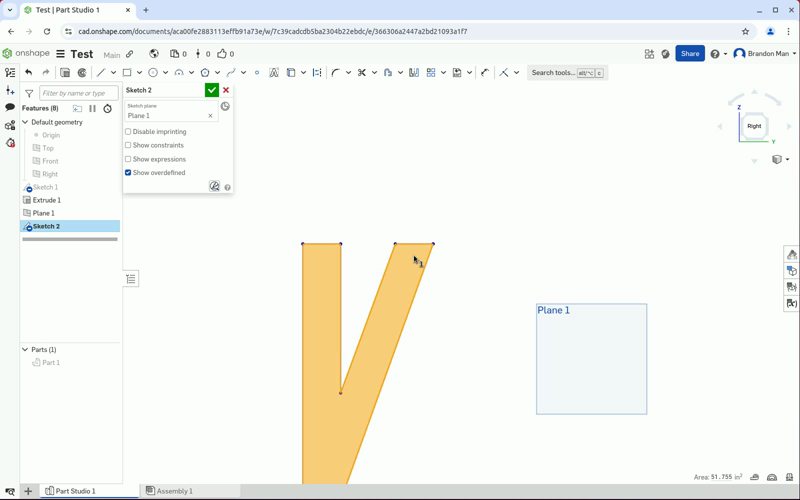
scroll(-6)
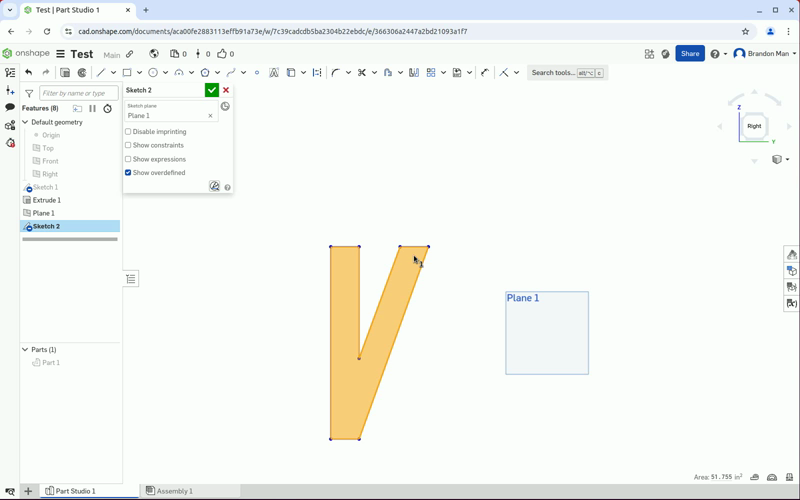
scroll(-6)
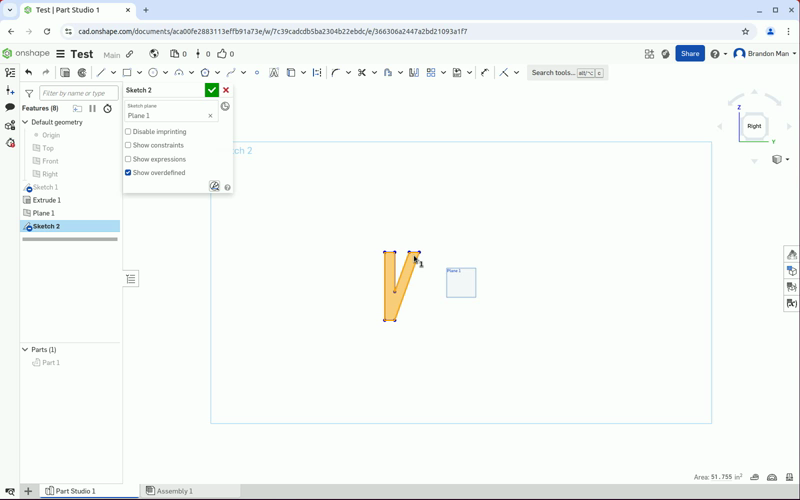
mouse_move(73, 352)
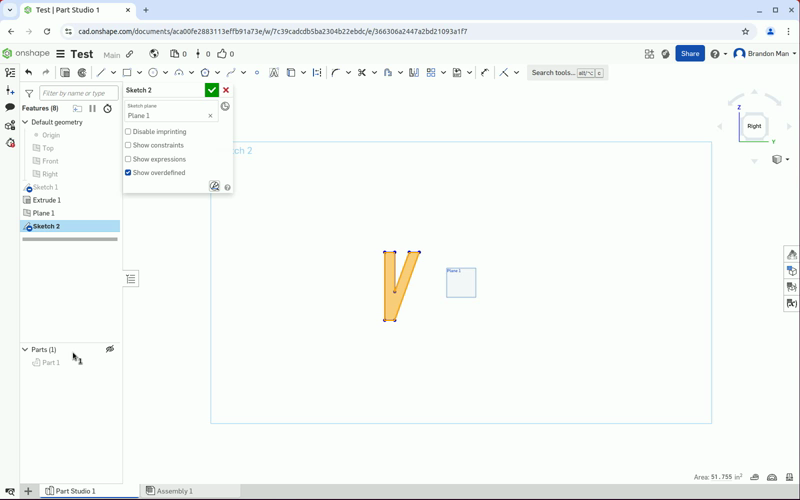
key(shift+y)
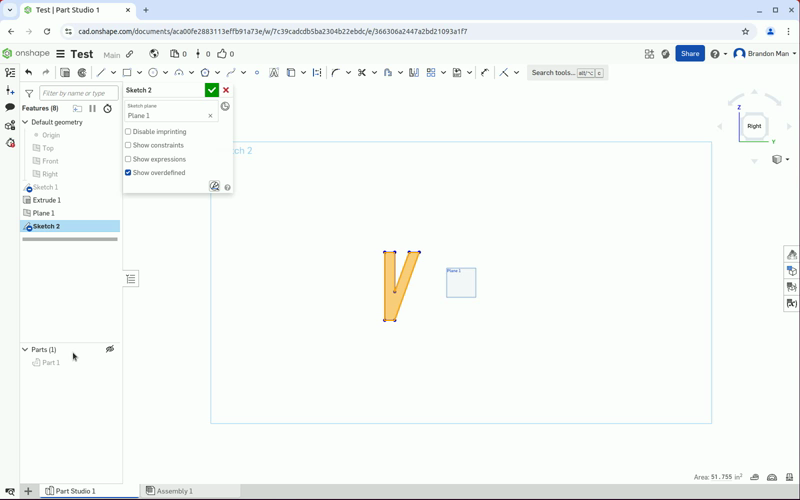
key(shift+e)
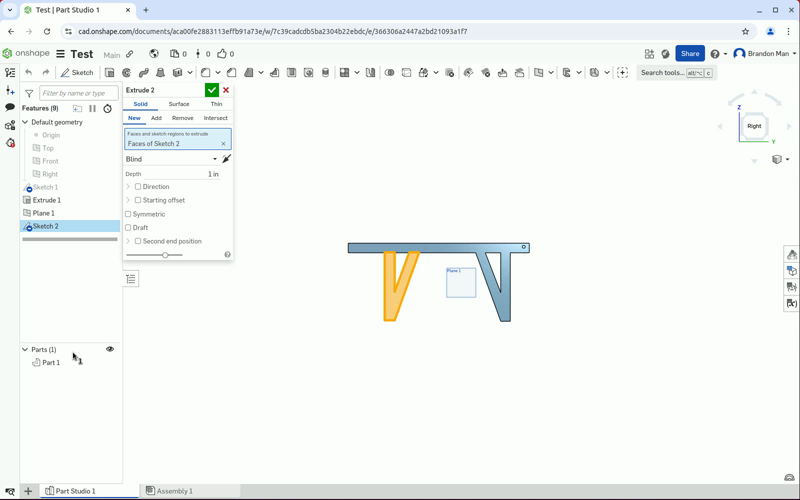
mouse_move(143, 106)
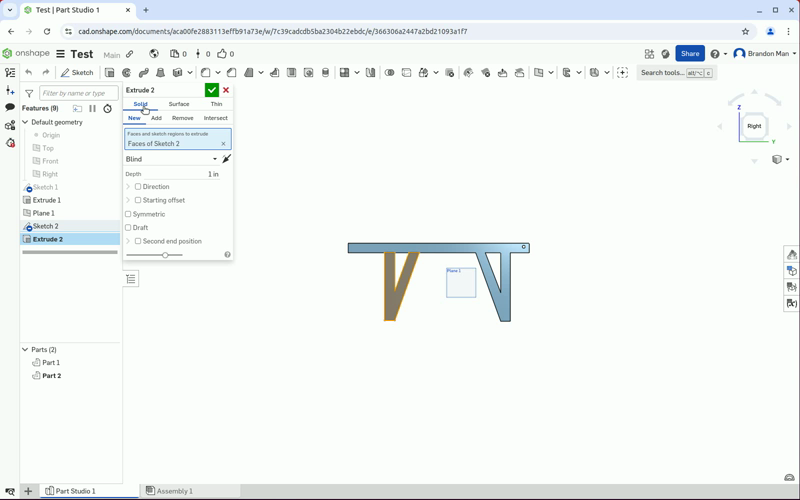
click(143, 106)
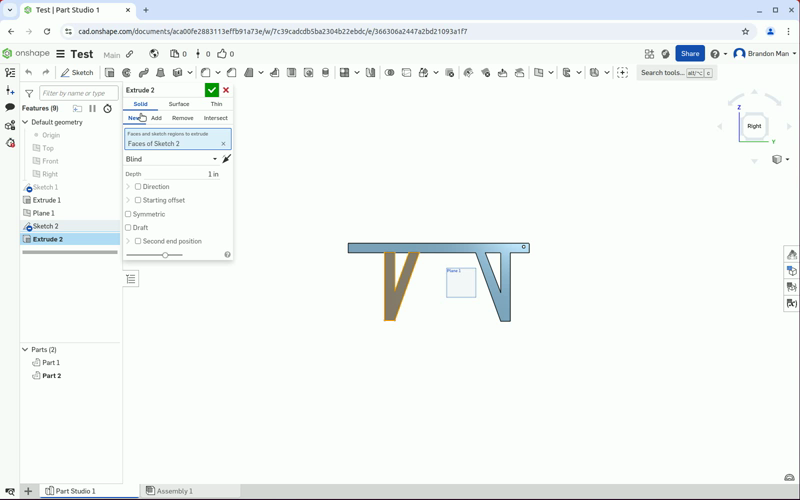
mouse_move(137, 120)
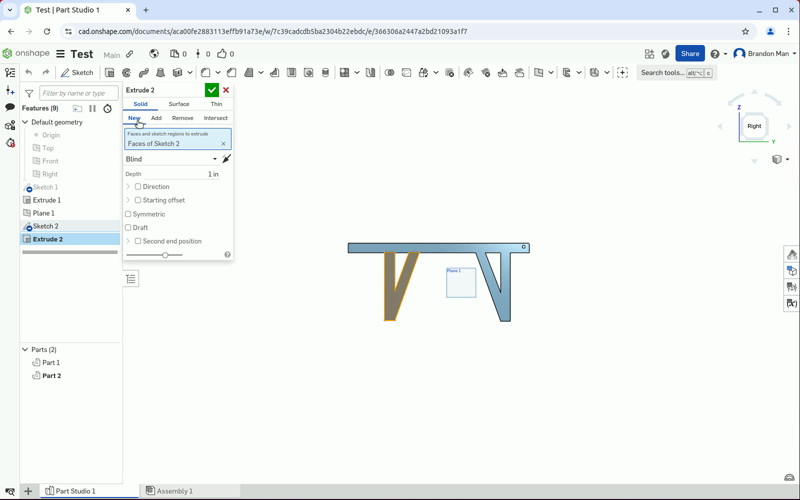
click(137, 120)
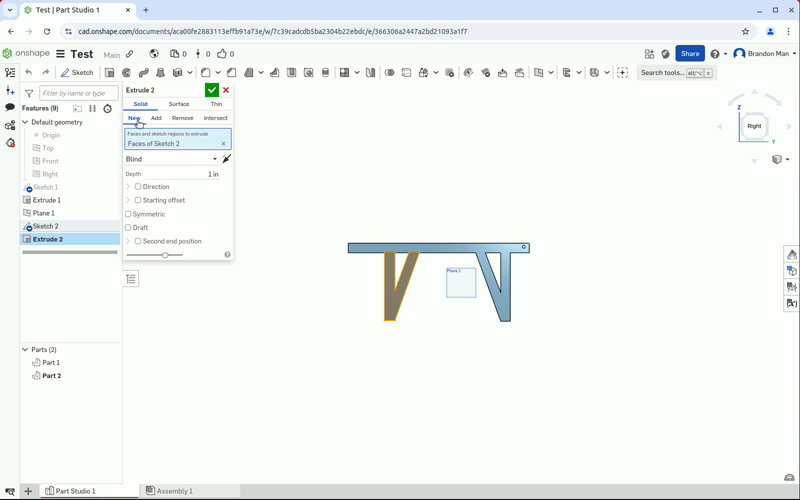
key(tab, 4)
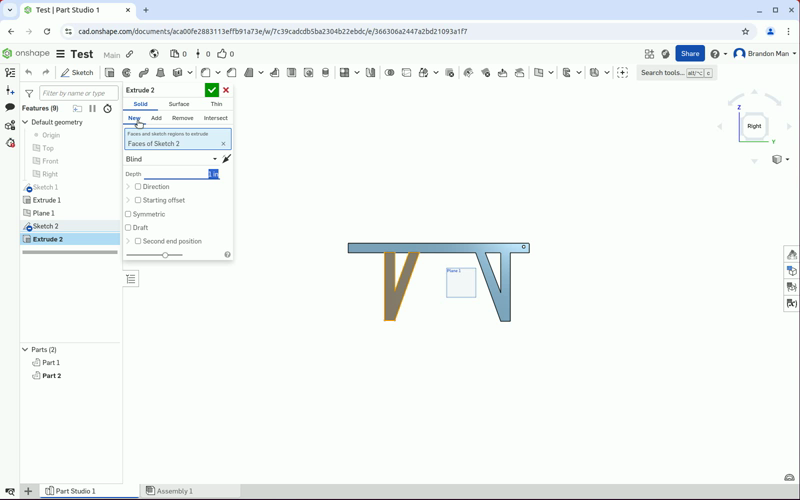
text(0.241)
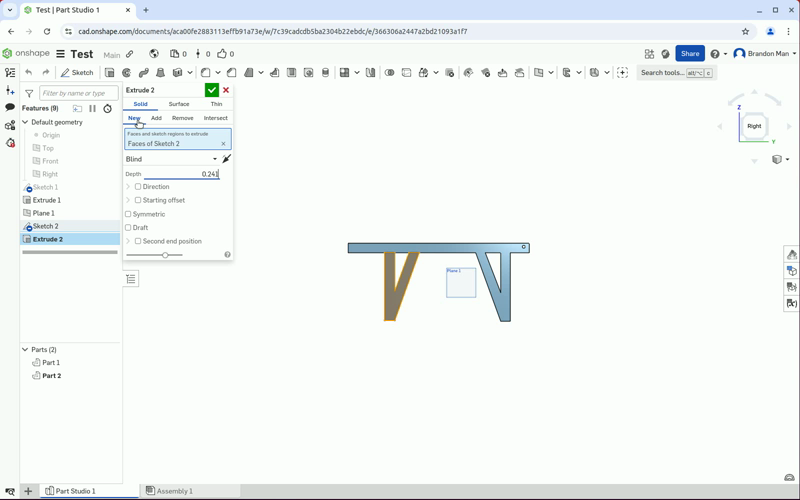
key(enter)
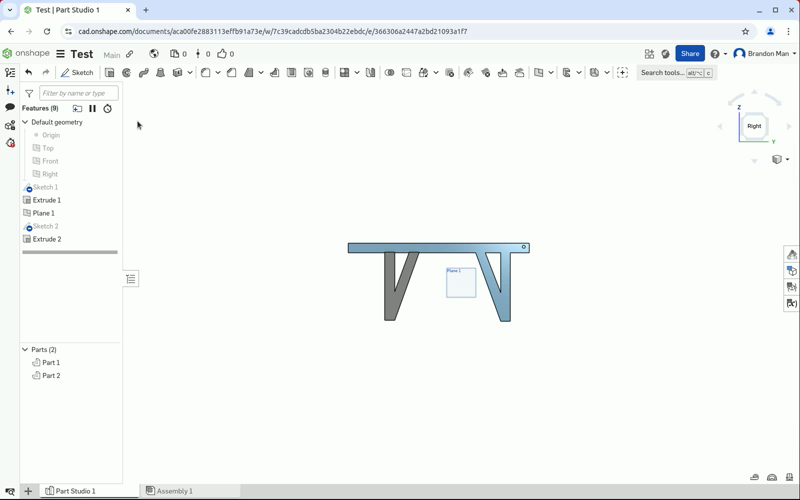
key(shift+h)
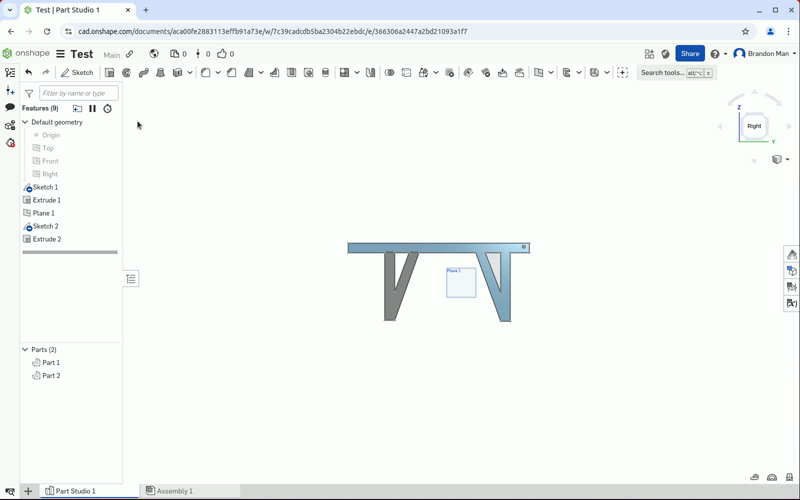
key(shift+h)
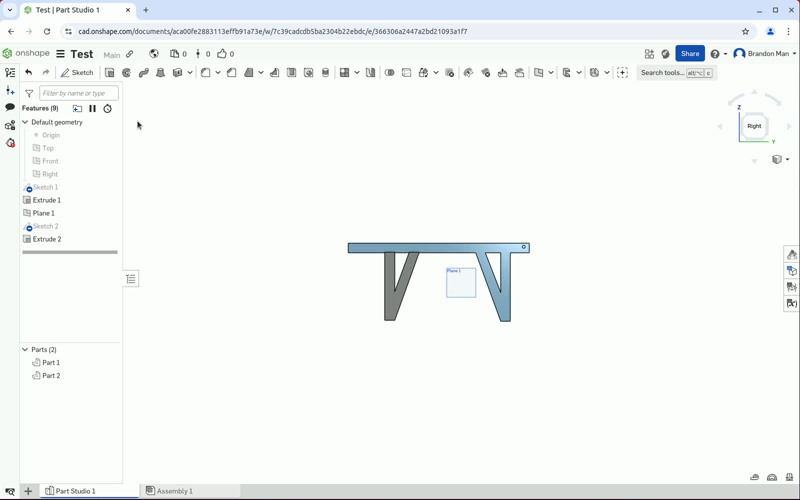
mouse_move(73, 189)
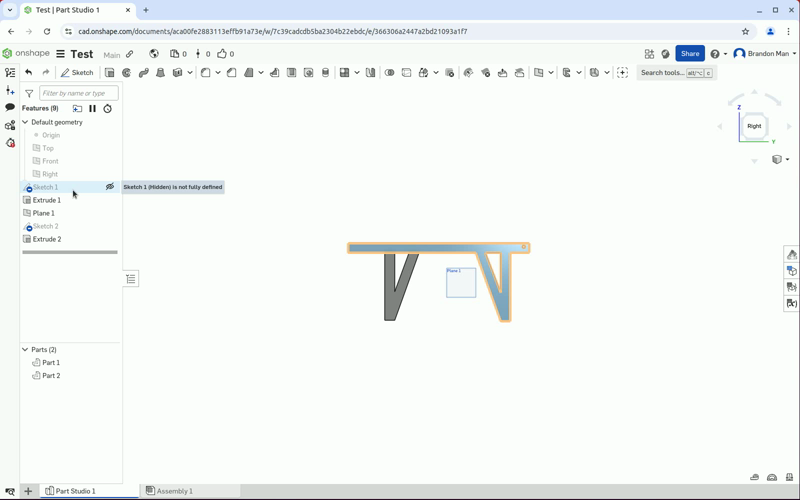
click(73, 189)
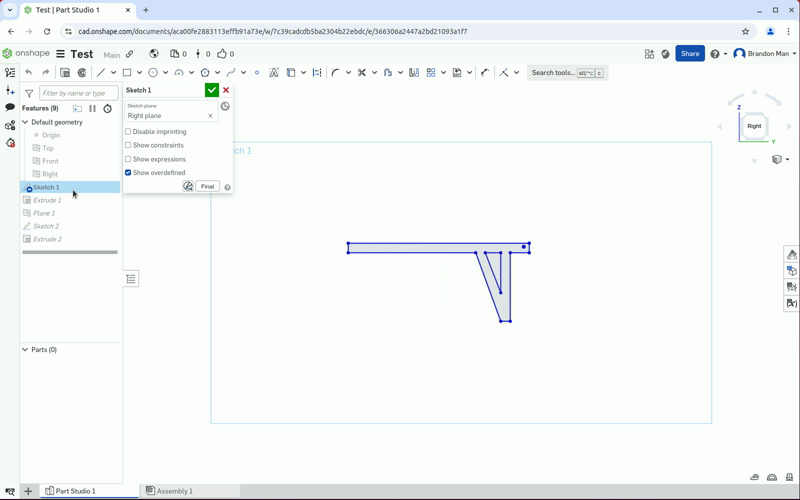
mouse_move(229, 92)
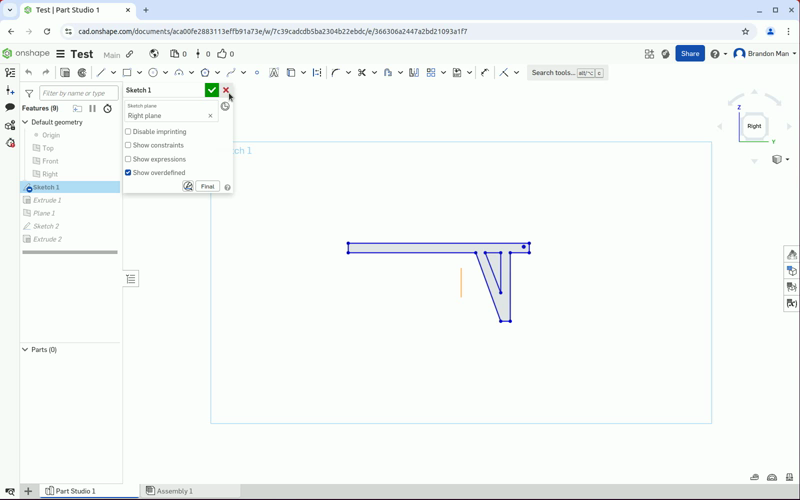
click(229, 92)
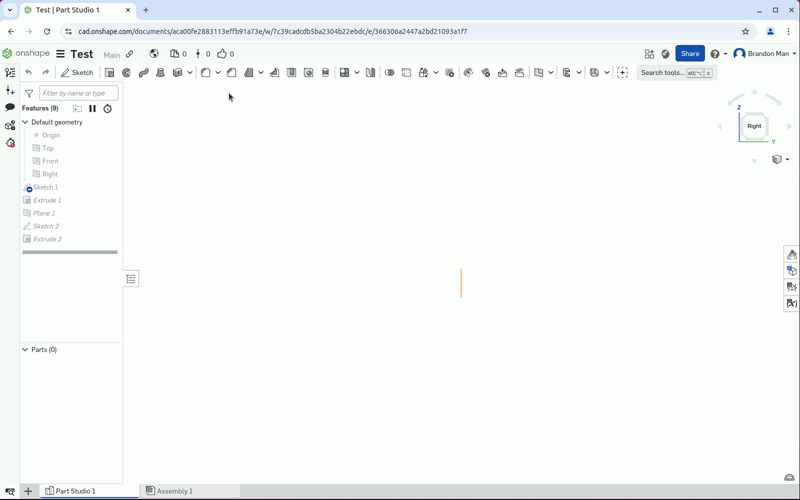
key(shift+s)
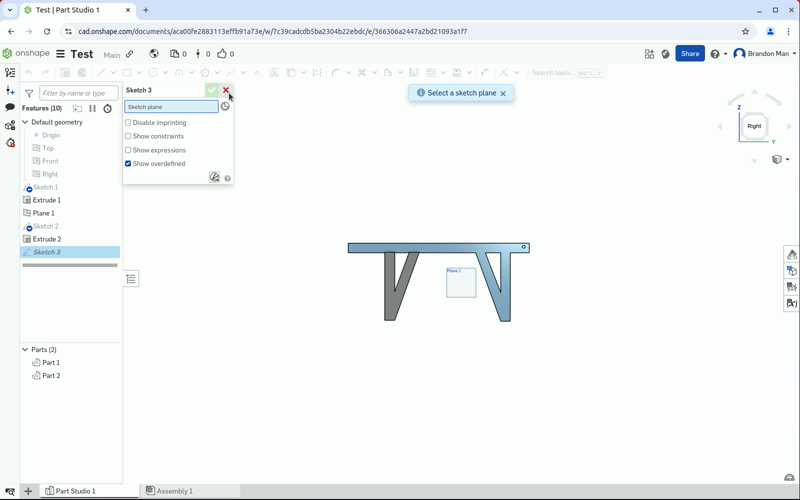
mouse_move(73, 215)
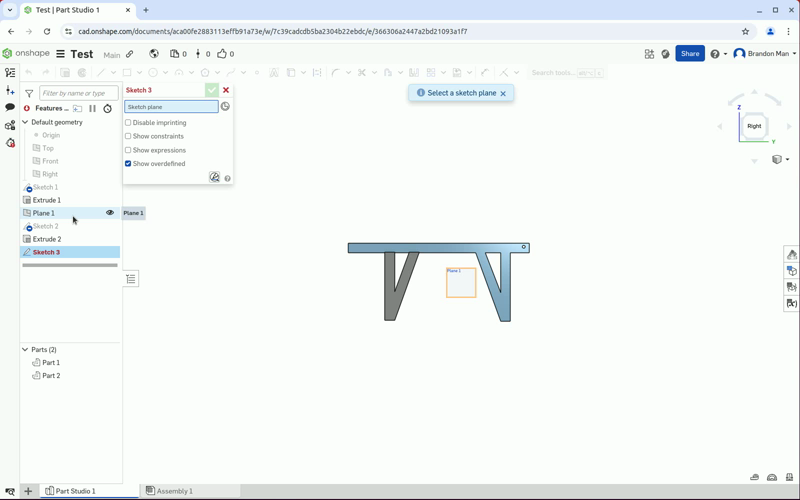
click(73, 215)
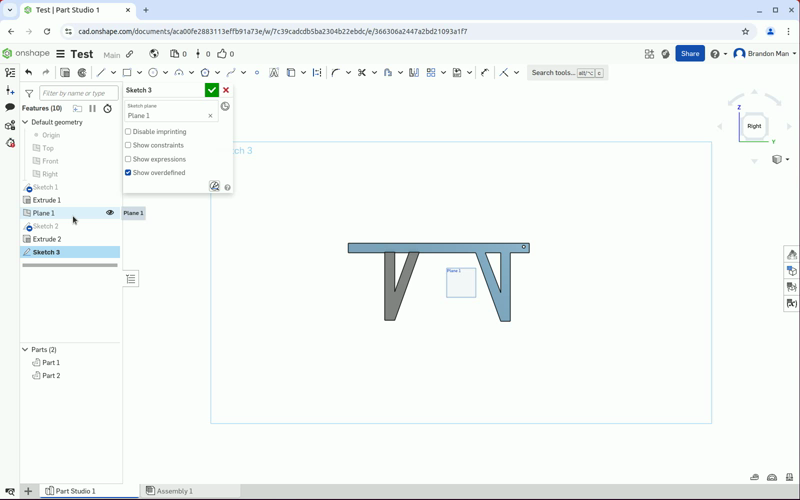
mouse_move(73, 352)
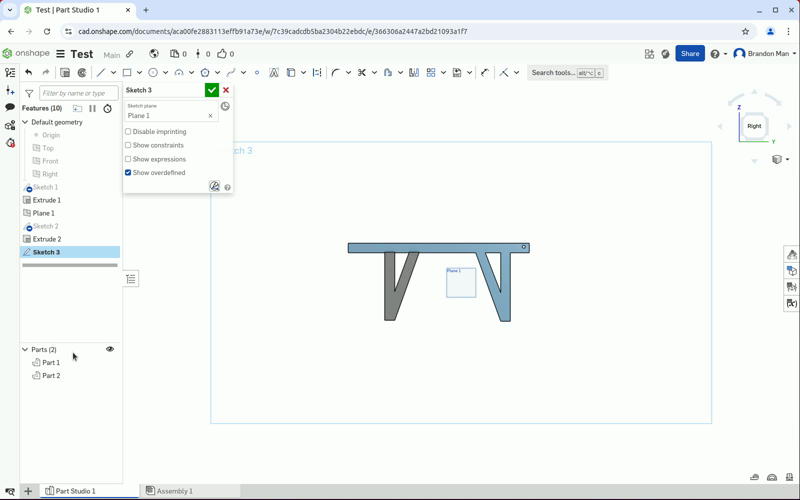
key(y)
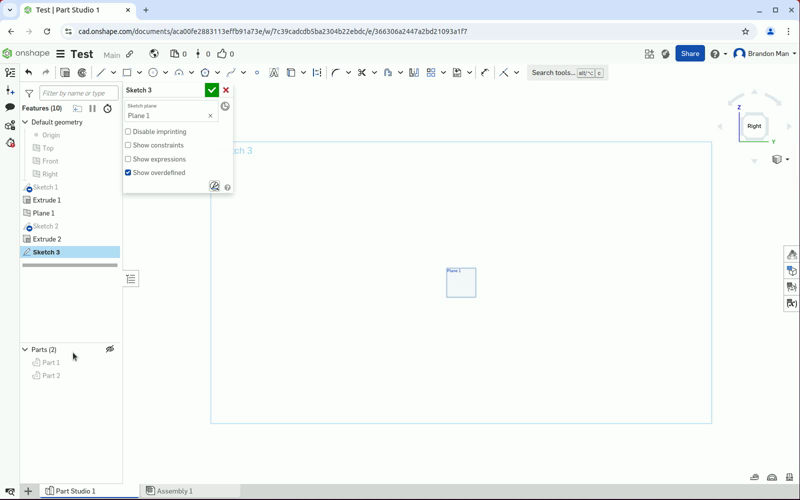
key(l)
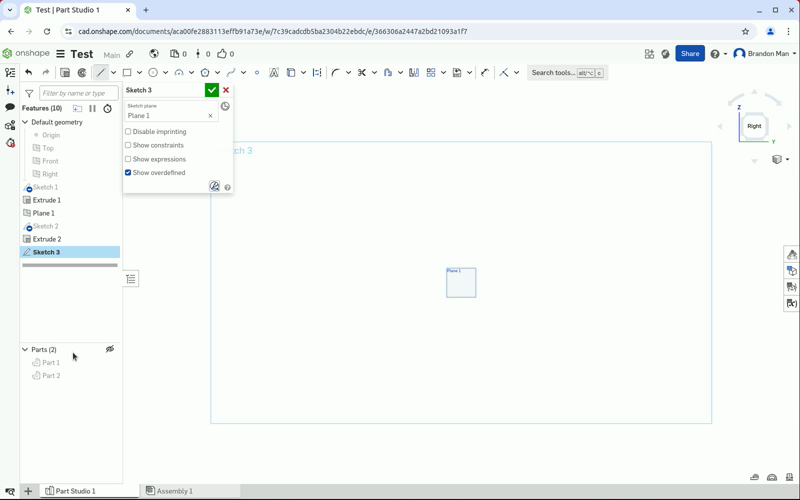
key_down(shift)
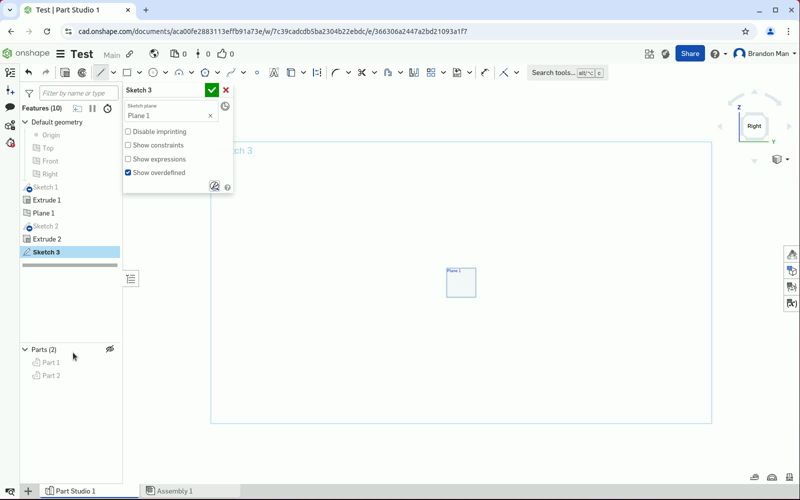
mouse_move(364, 252)
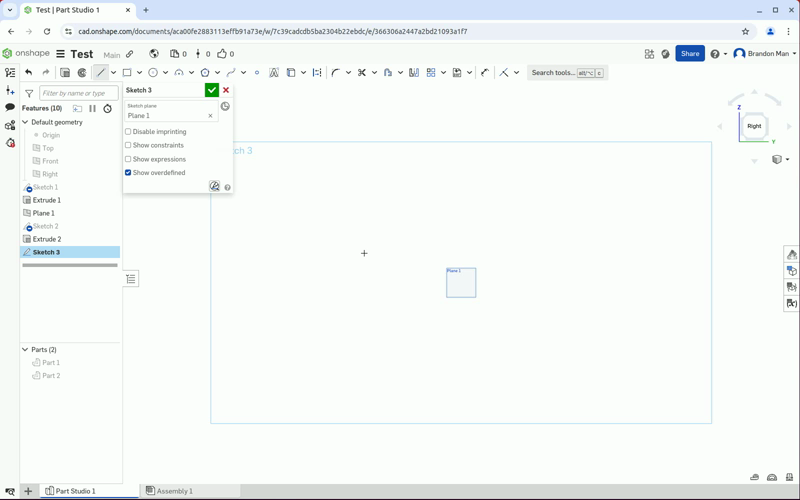
click(364, 252)
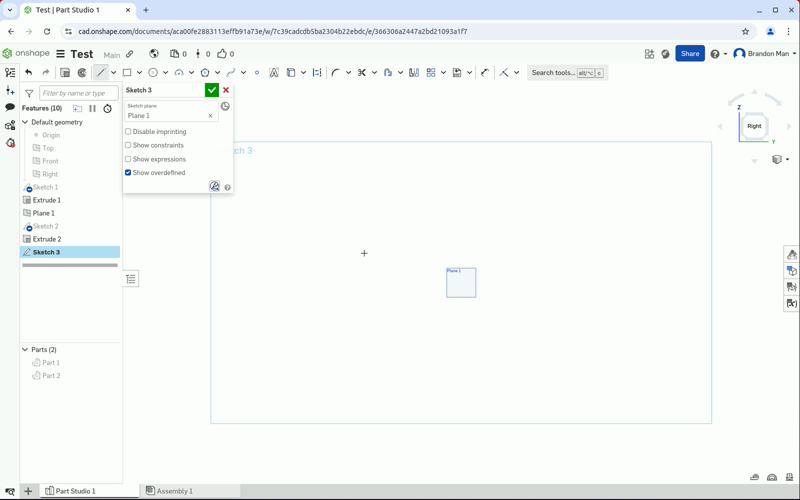
key_up(shift)
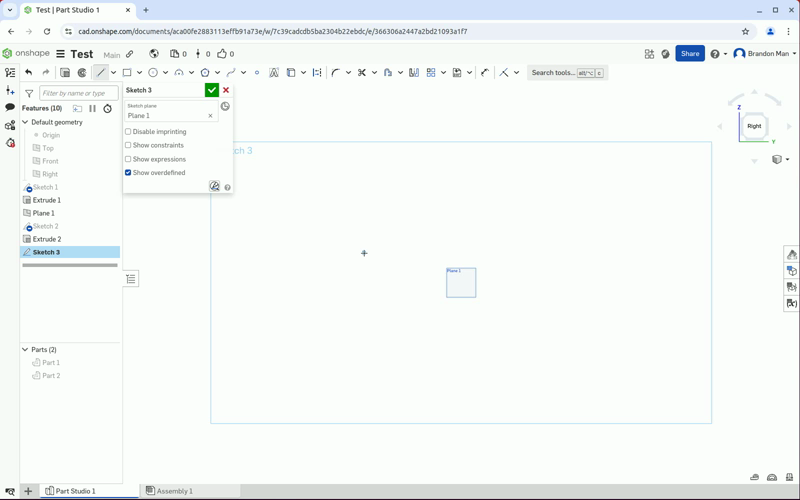
key_down(shift)
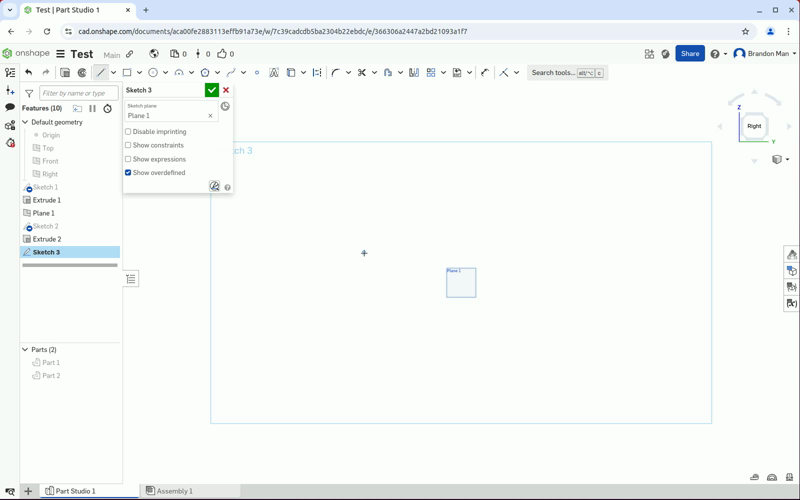
mouse_move(394, 252)
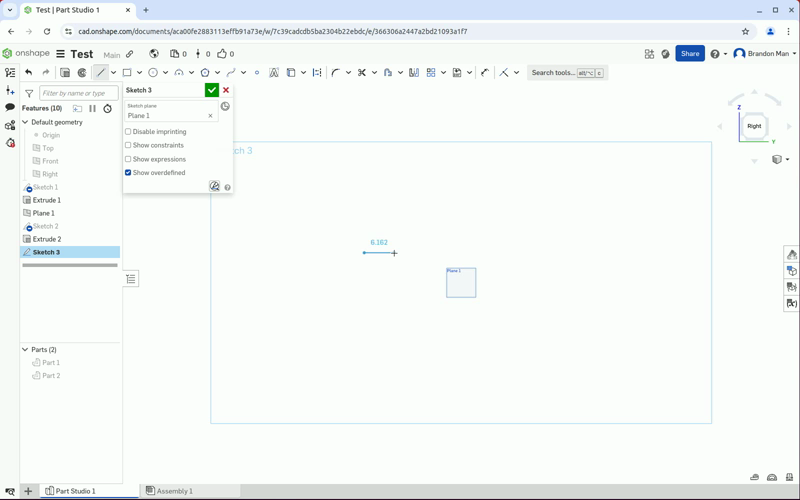
mouse_move(383, 252)
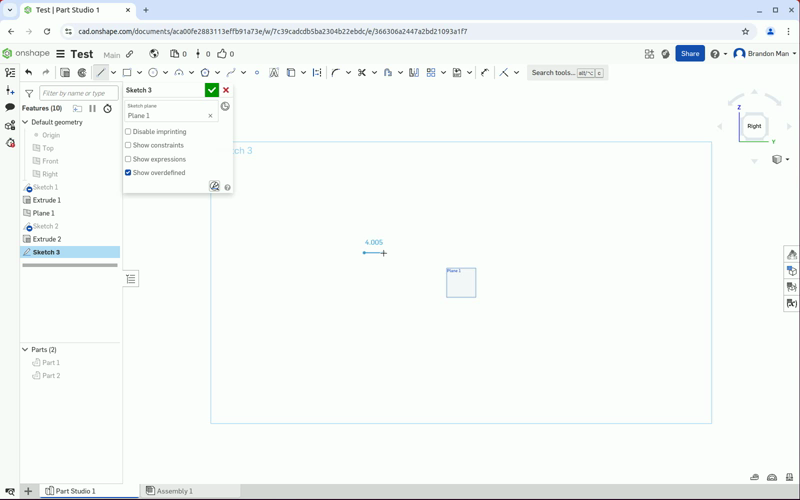
click(383, 252)
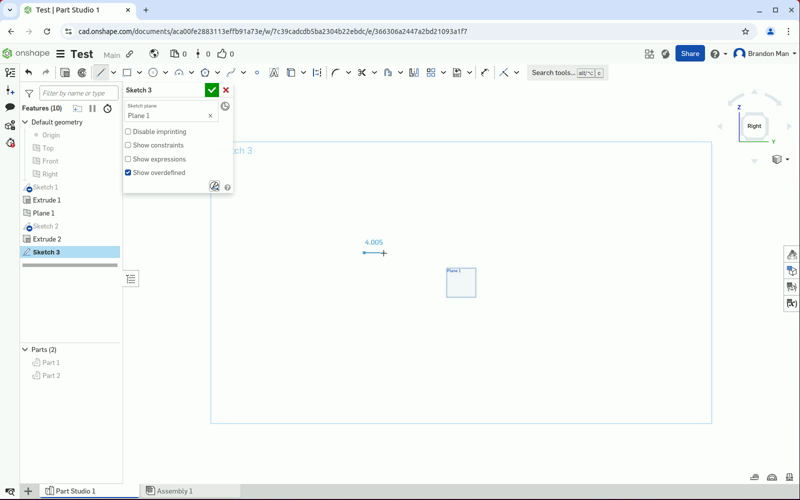
key_up(shift)
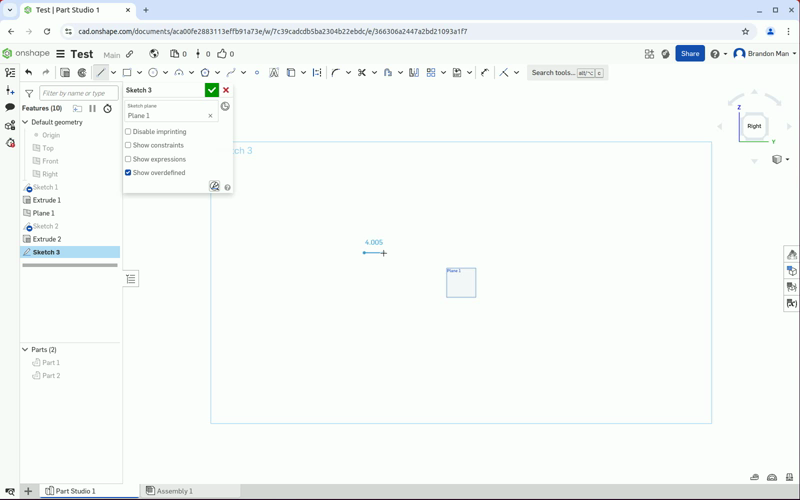
key_down(shift)
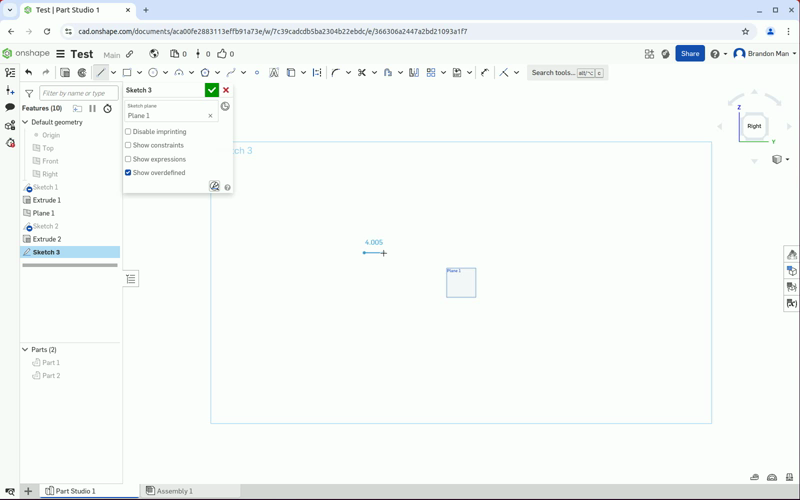
mouse_move(414, 252)
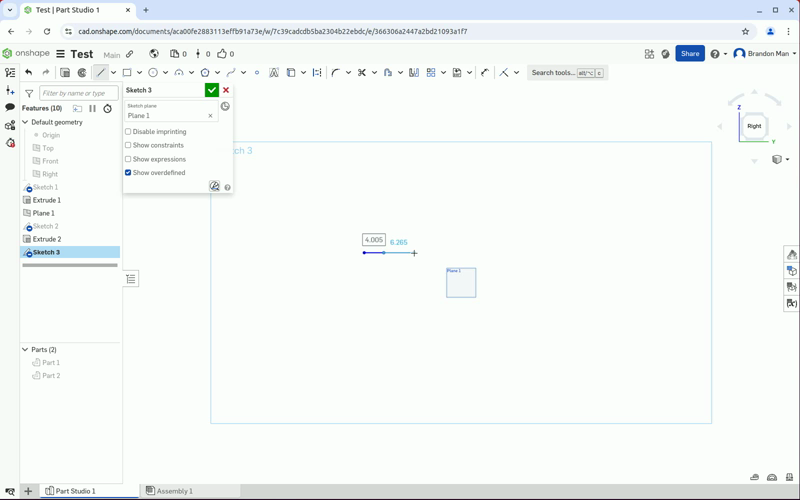
mouse_move(393, 252)
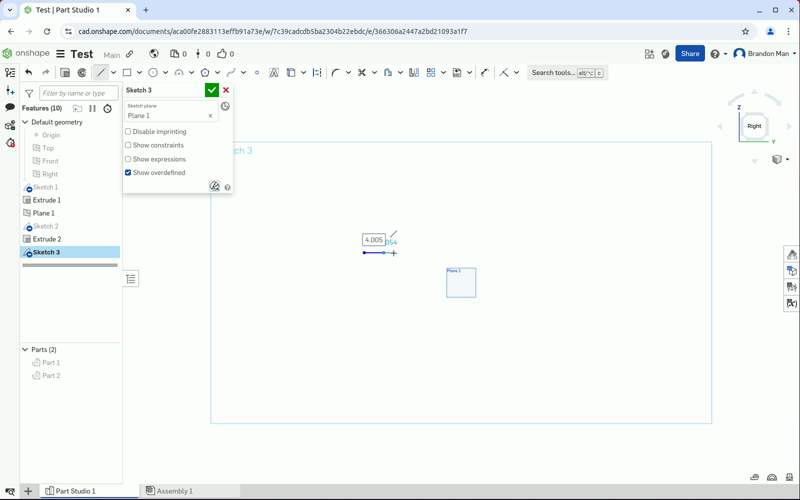
click(393, 252)
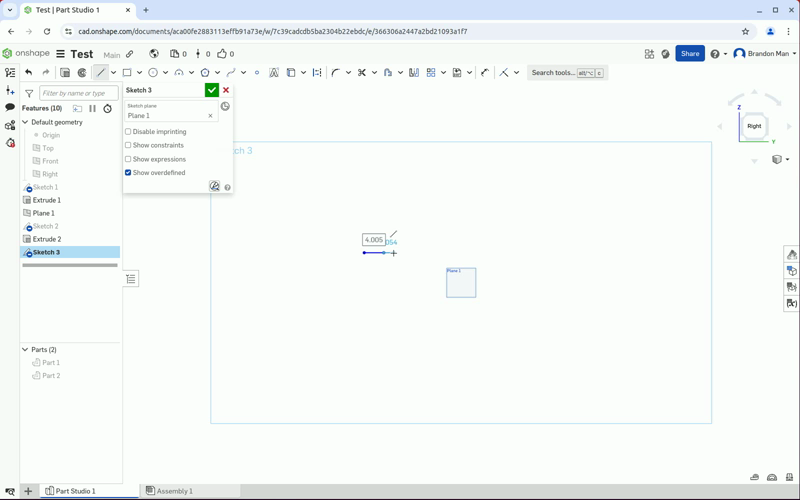
key_up(shift)
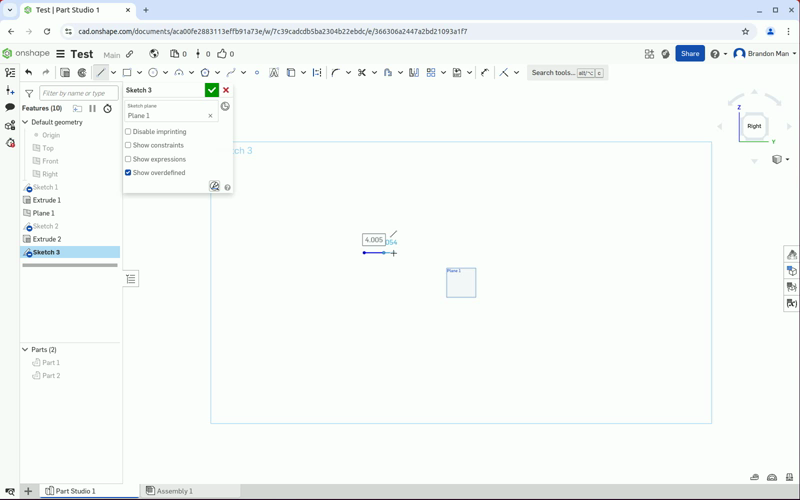
key_down(shift)
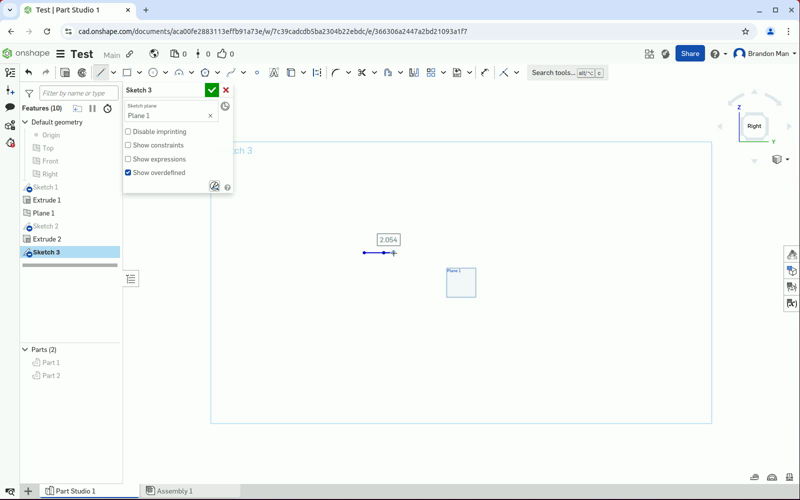
mouse_move(423, 252)
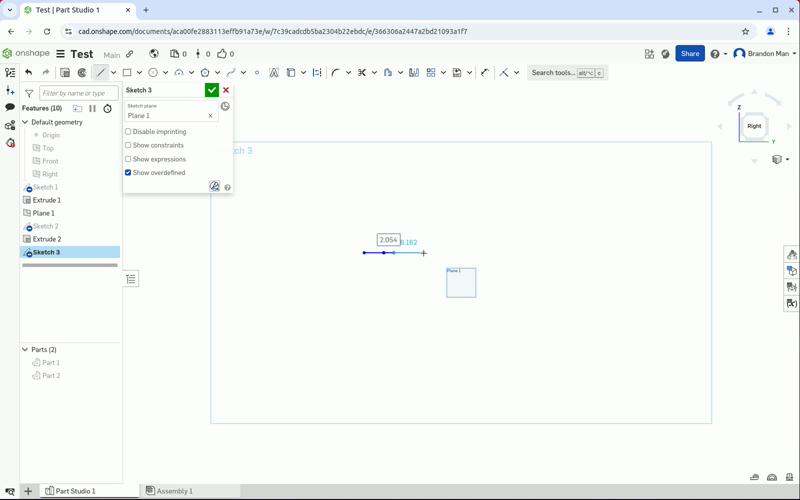
mouse_move(407, 252)
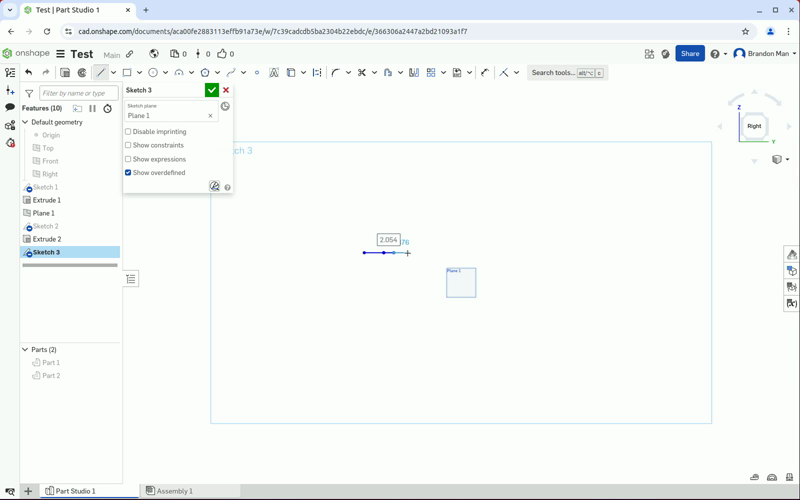
click(407, 252)
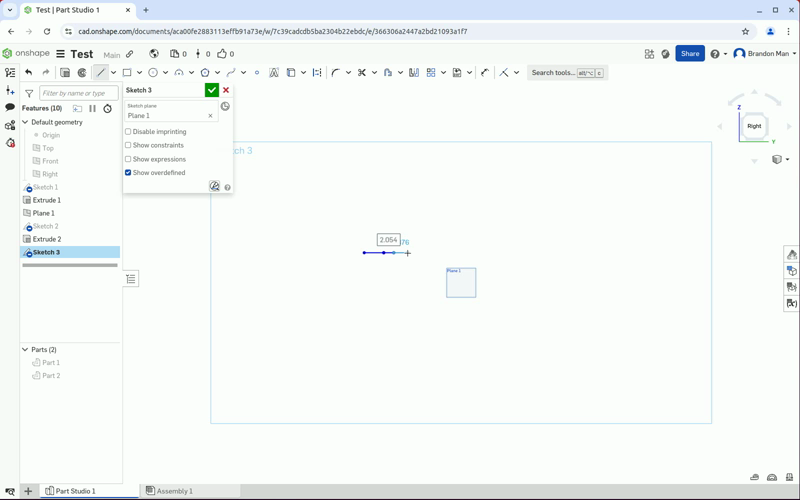
key_up(shift)
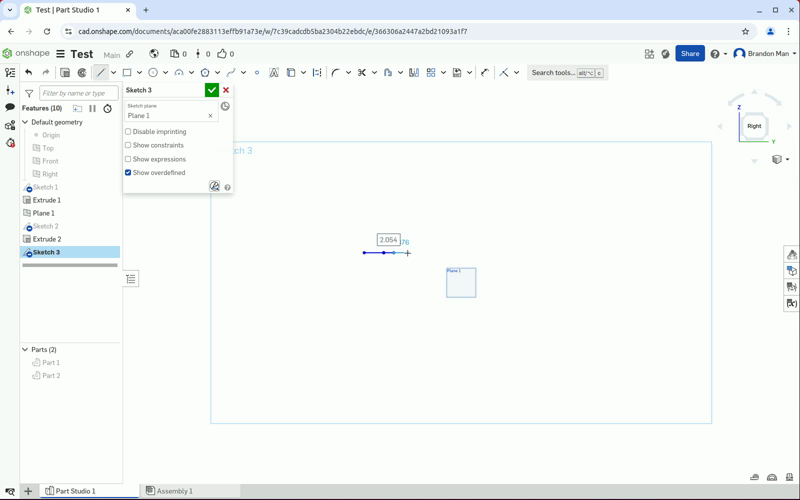
key_down(shift)
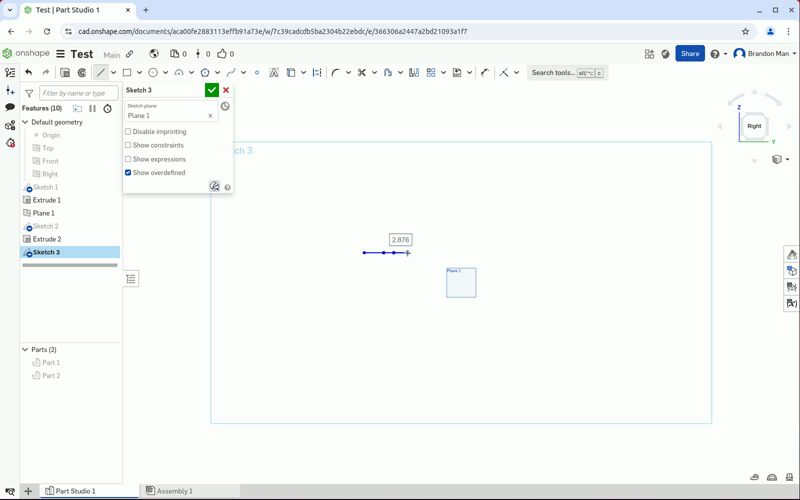
mouse_move(437, 252)
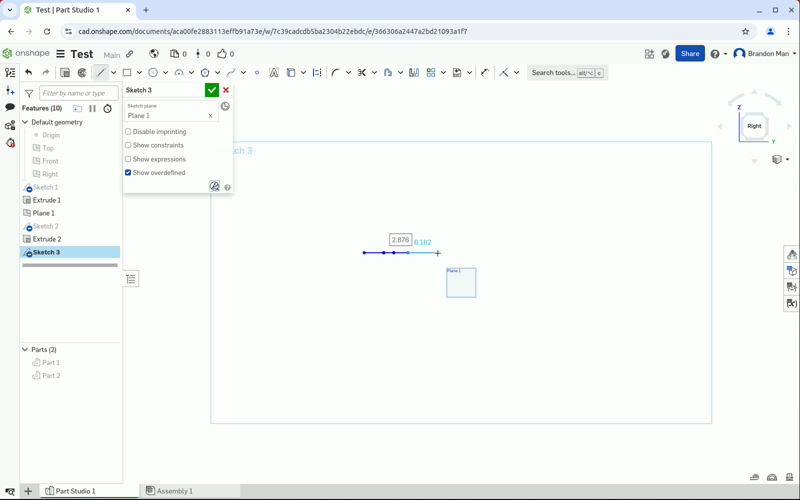
mouse_move(418, 252)
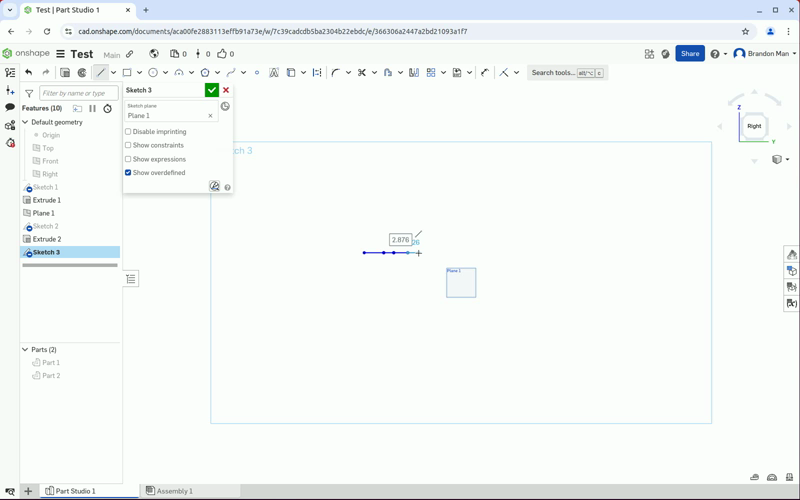
click(418, 252)
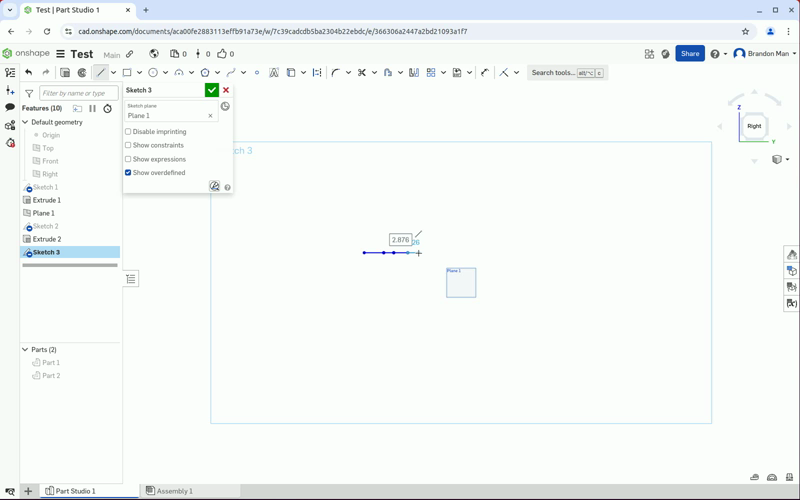
key_up(shift)
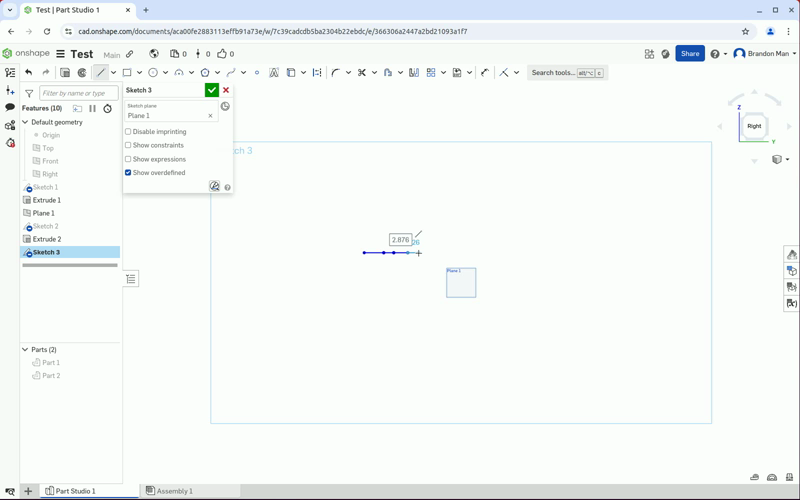
key_down(shift)
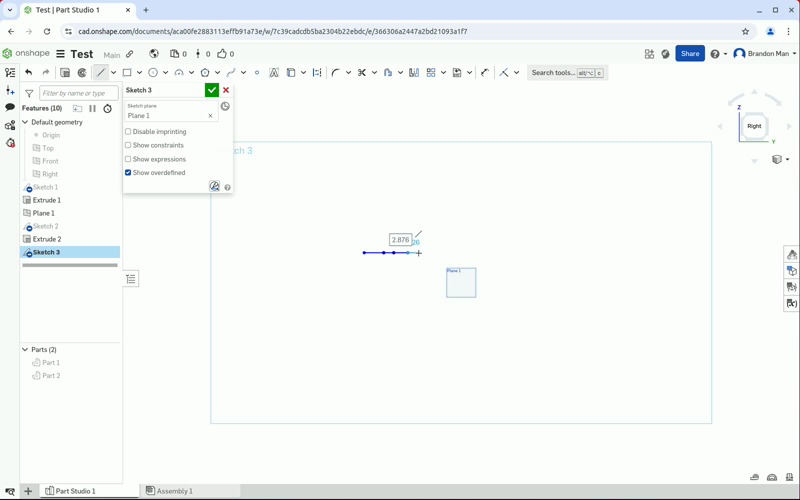
mouse_move(448, 252)
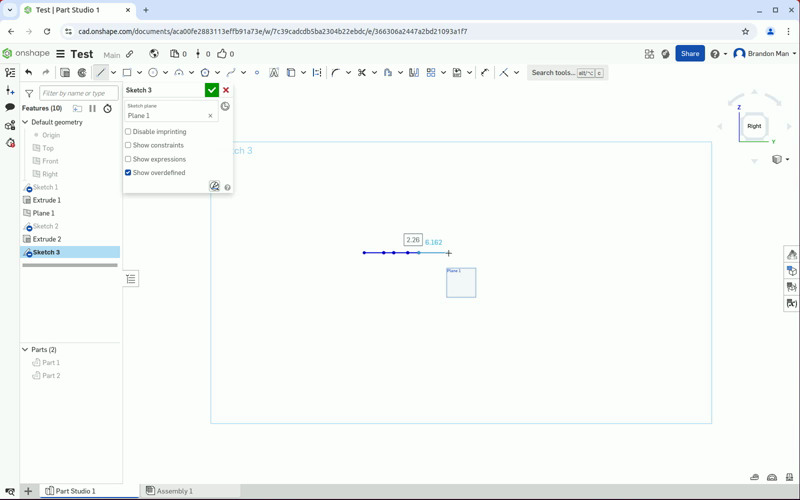
mouse_move(451, 252)
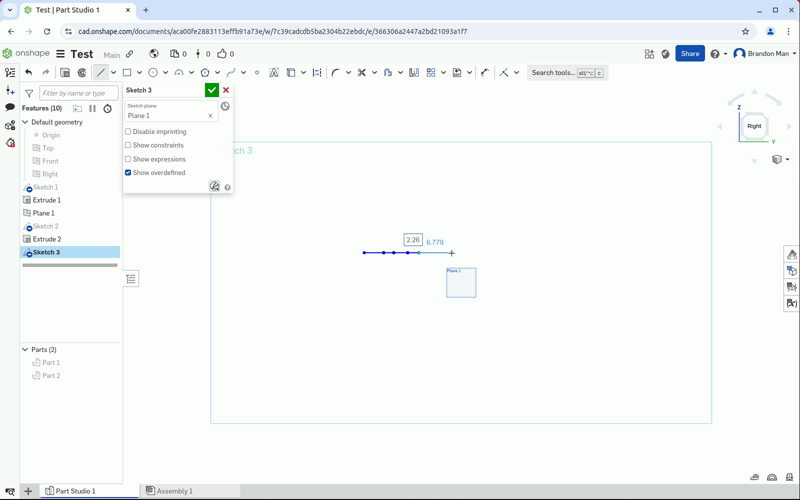
click(451, 252)
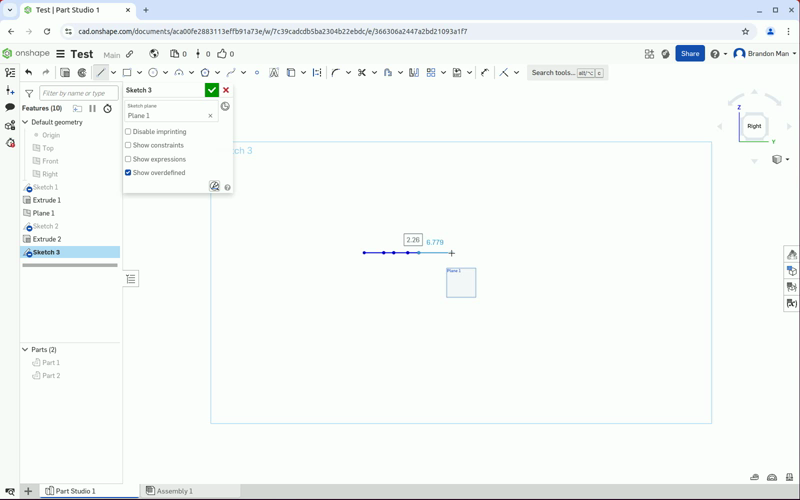
key_up(shift)
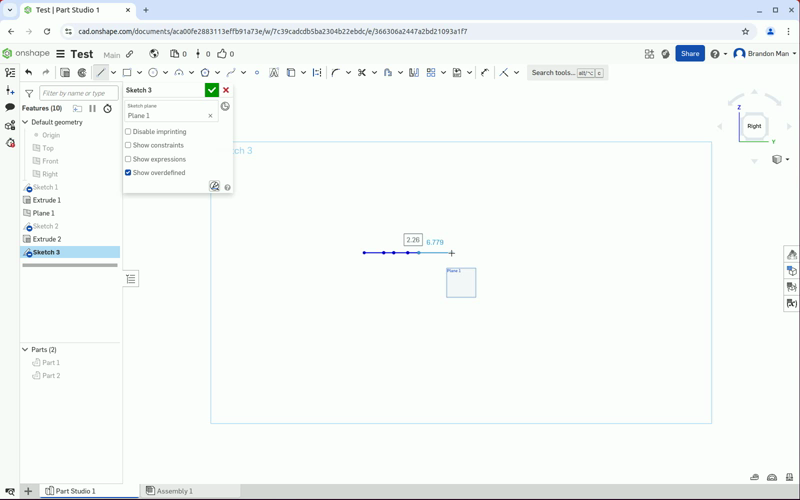
key_down(shift)
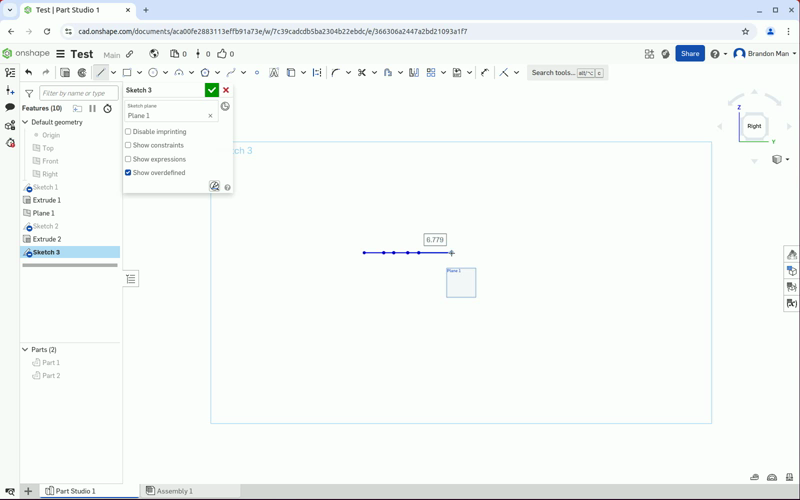
mouse_move(481, 252)
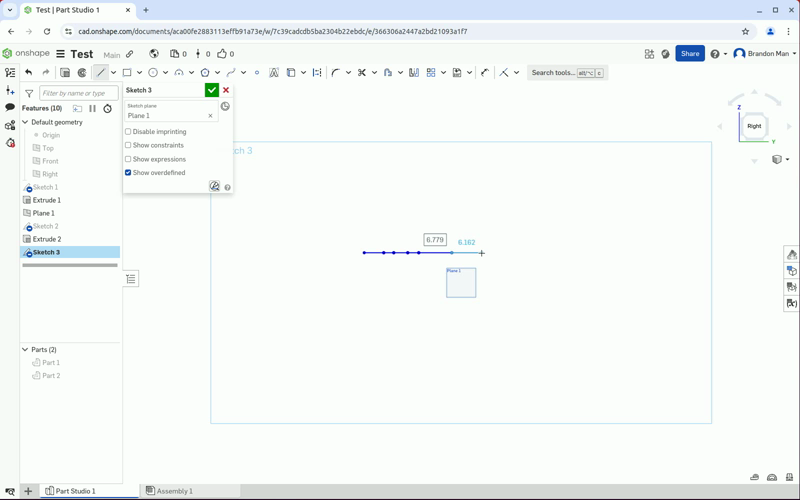
mouse_move(451, 242)
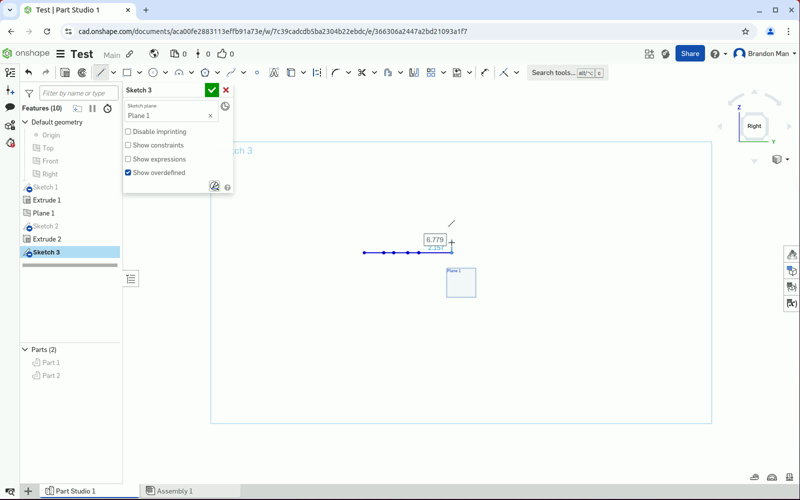
click(451, 242)
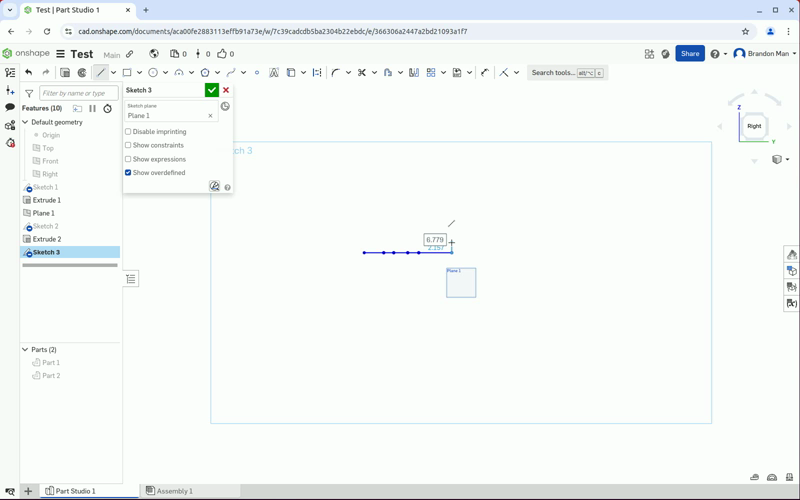
key_up(shift)
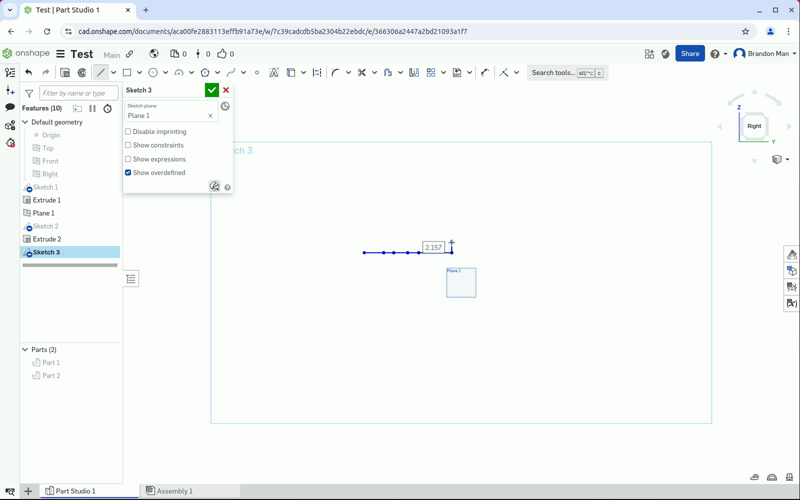
key_down(shift)
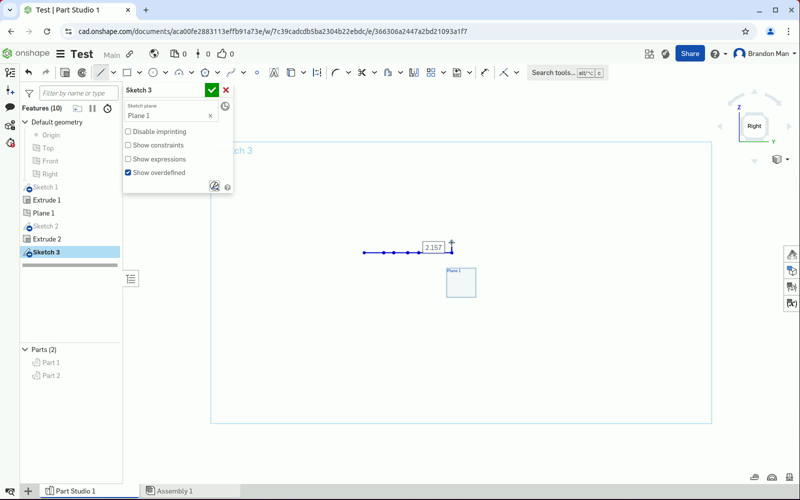
mouse_move(364, 242)
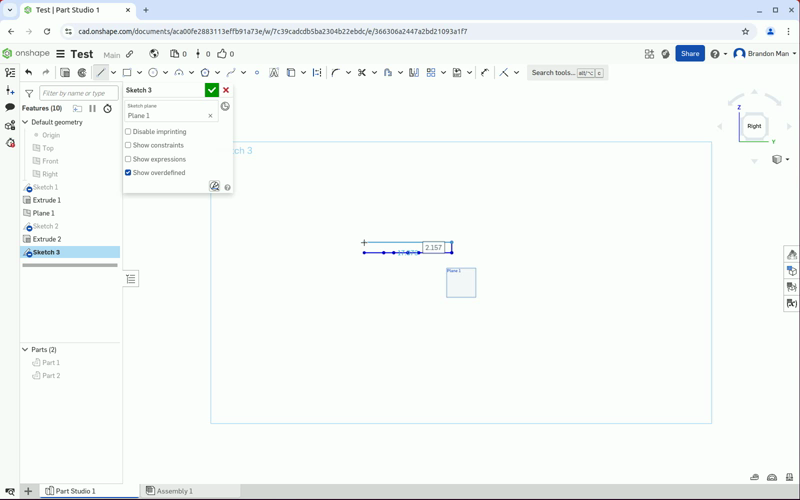
click(364, 242)
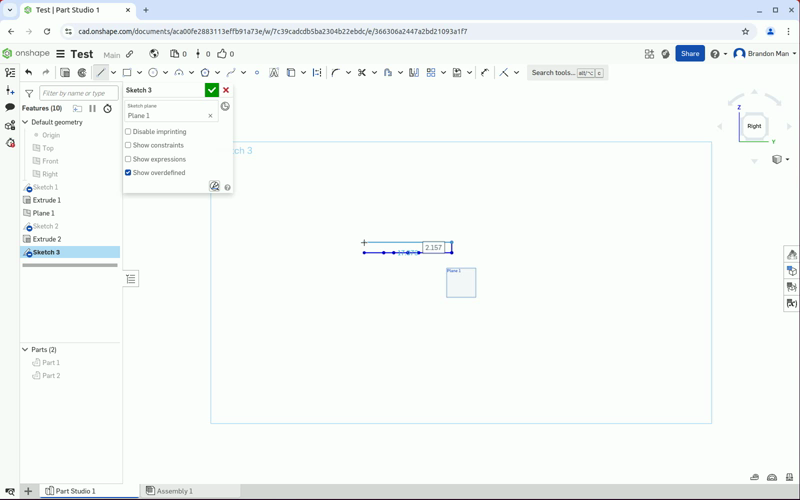
key_up(shift)
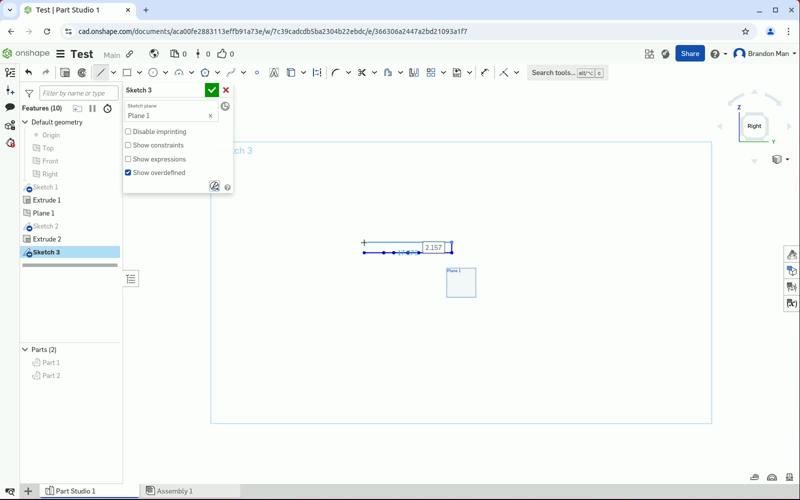
mouse_move(394, 242)
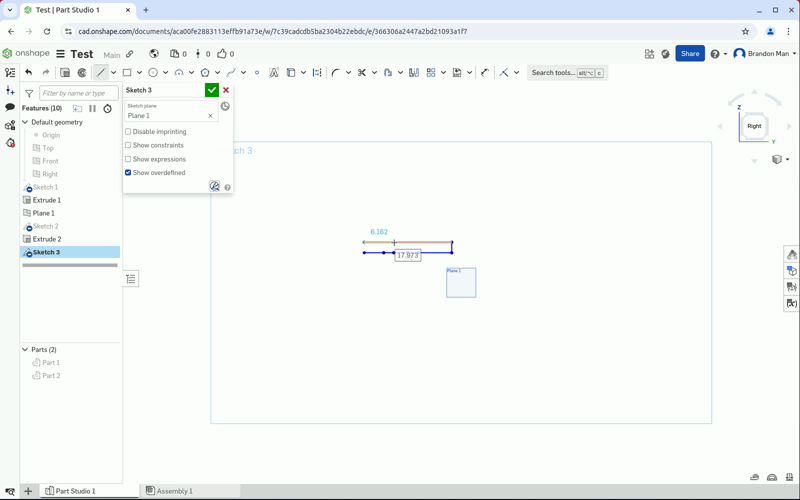
key_down(shift)
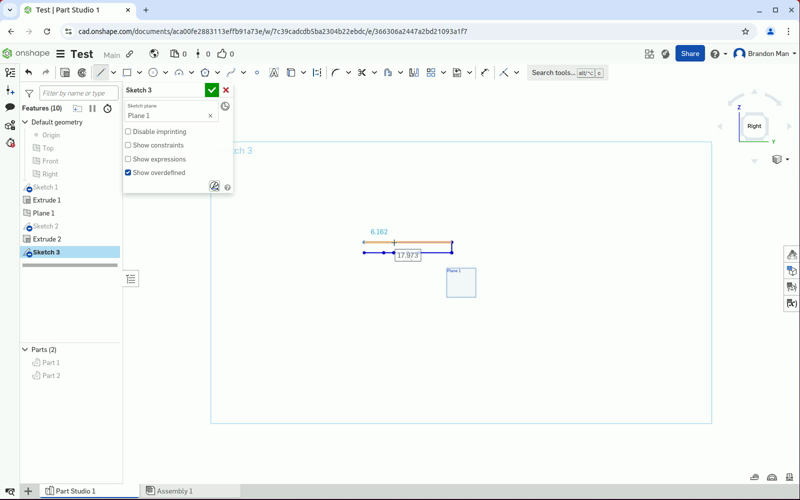
mouse_move(364, 252)
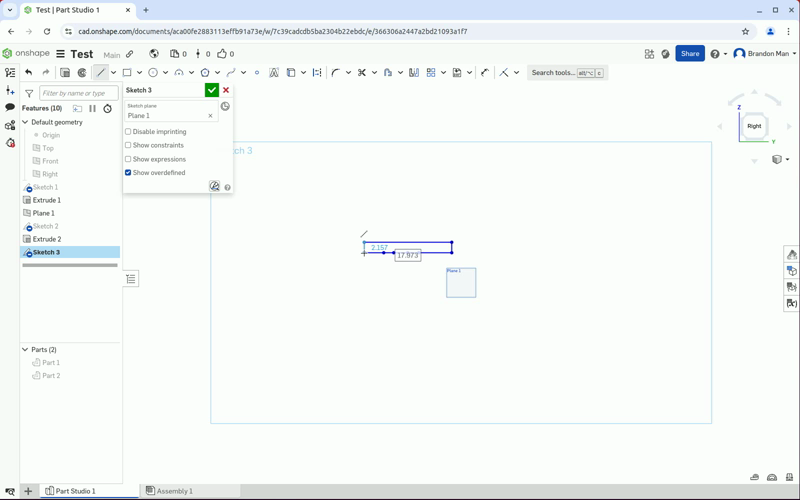
key_up(shift)
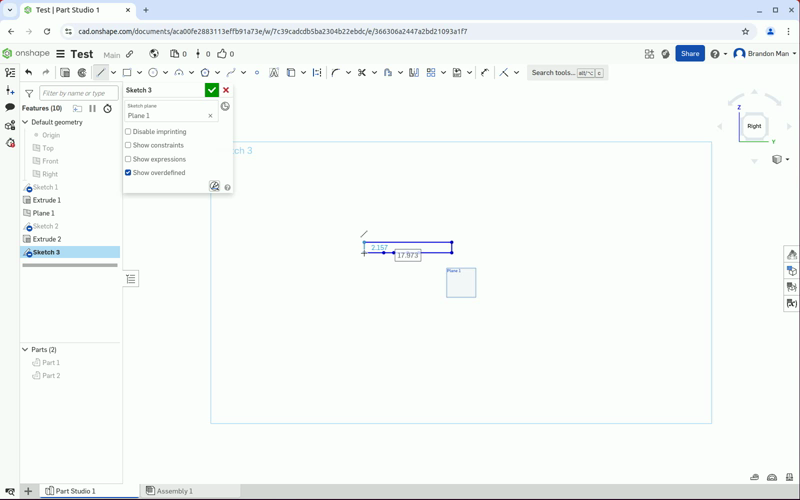
click(364, 252)
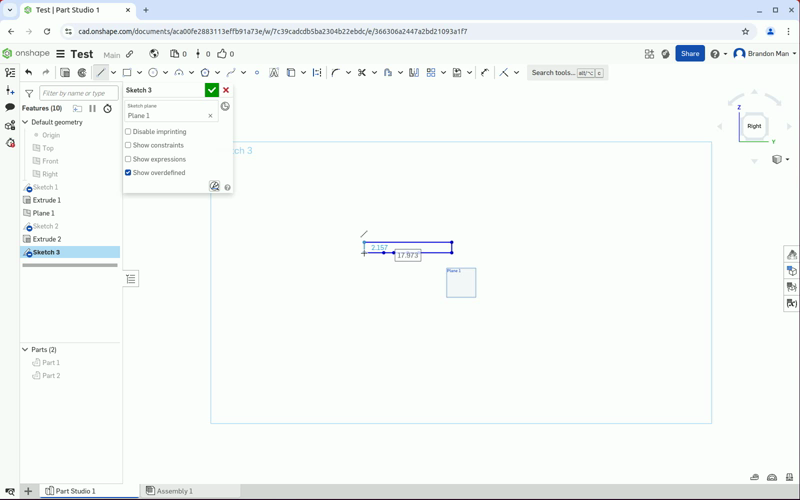
key(esc)
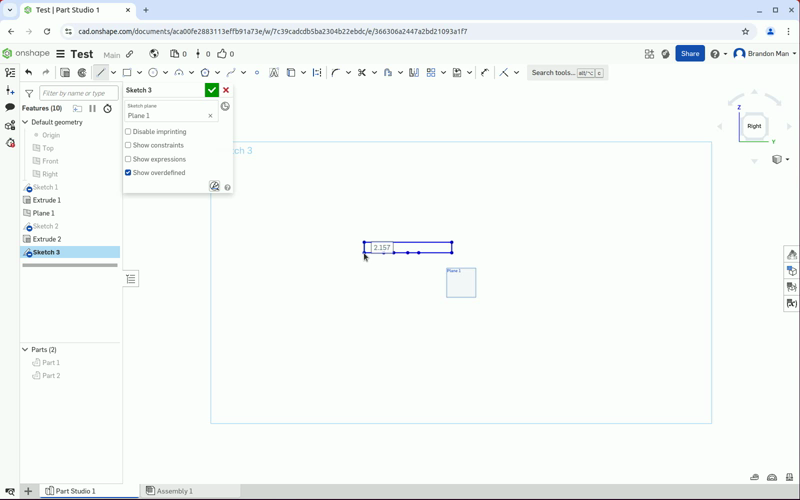
key(c)
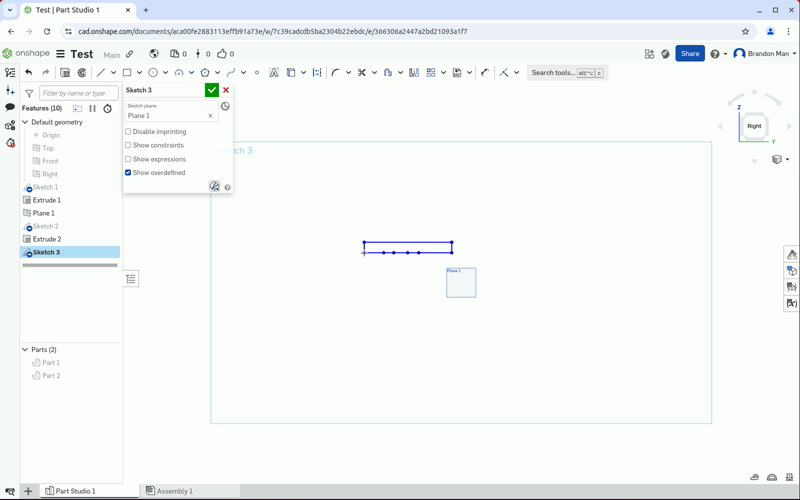
key_down(shift)
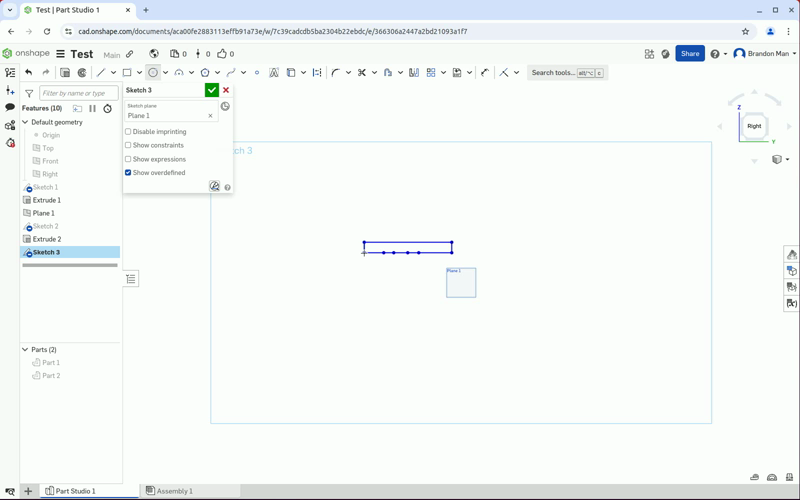
mouse_move(447, 247)
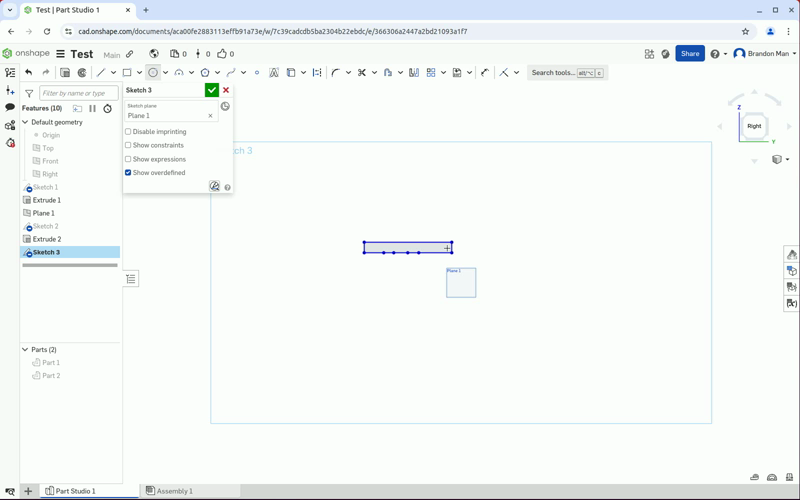
click(447, 247)
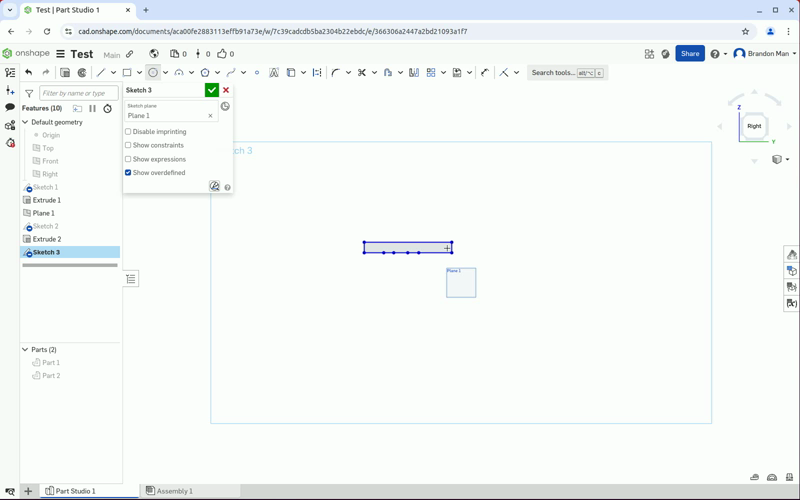
key_up(shift)
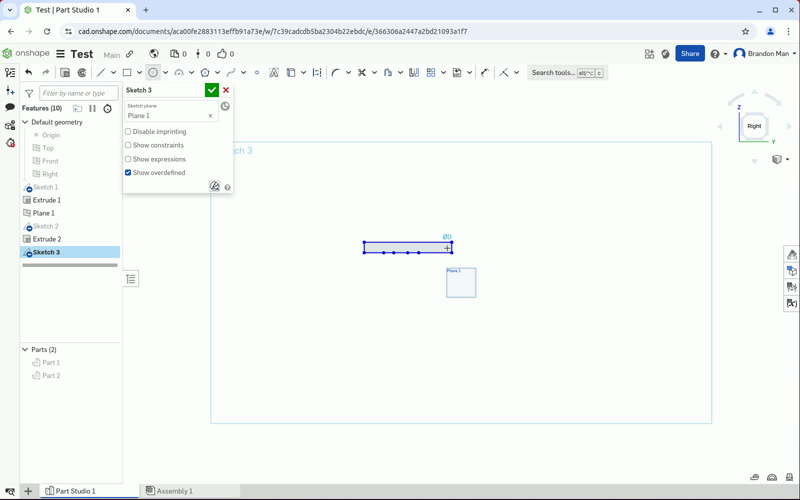
mouse_move(447, 247)
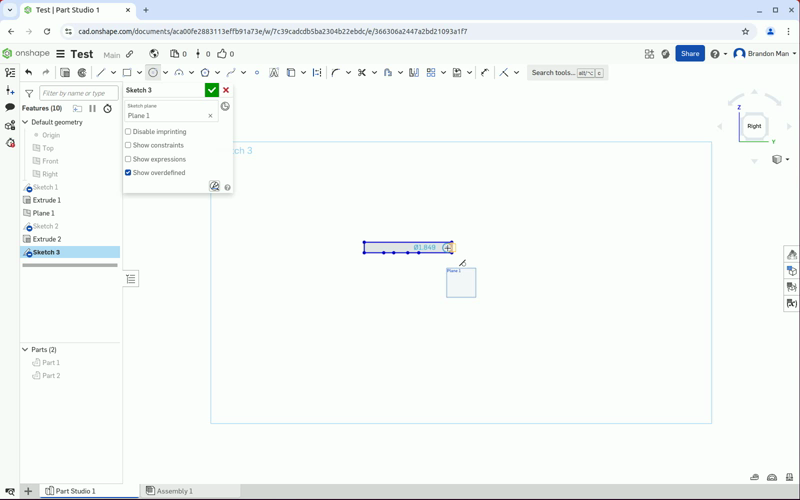
scroll(6)
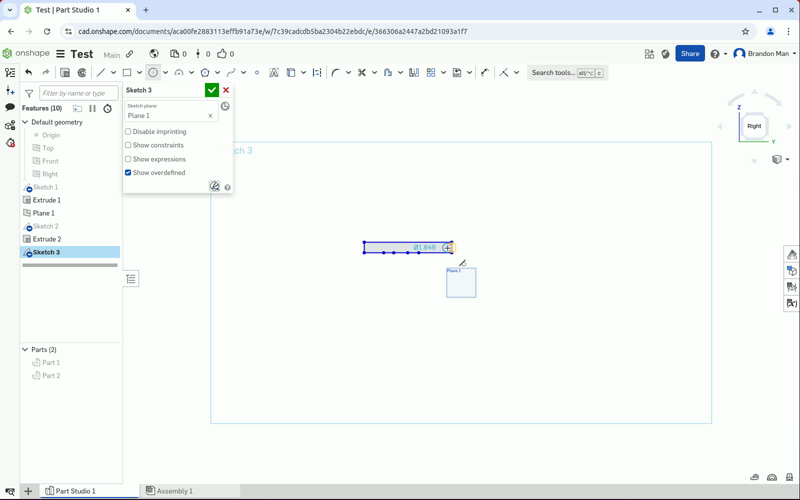
scroll(6)
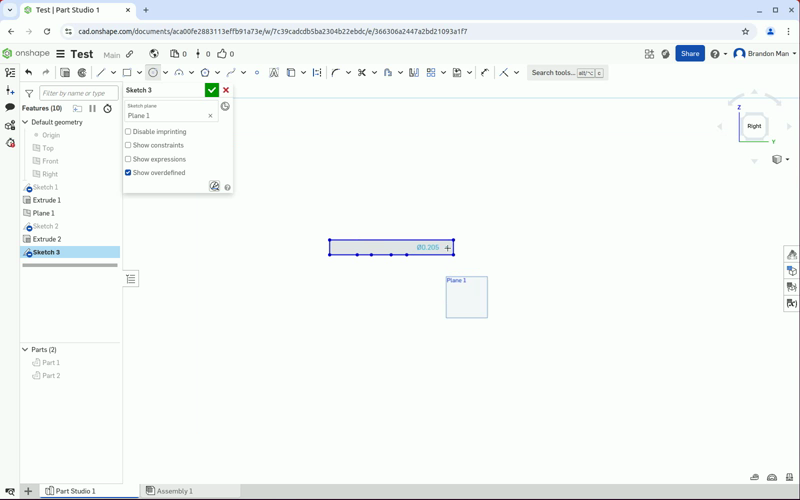
scroll(6)
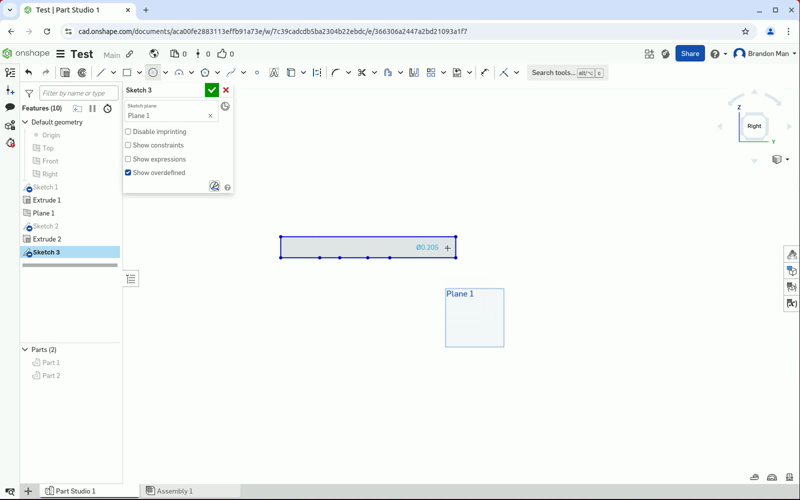
scroll(6)
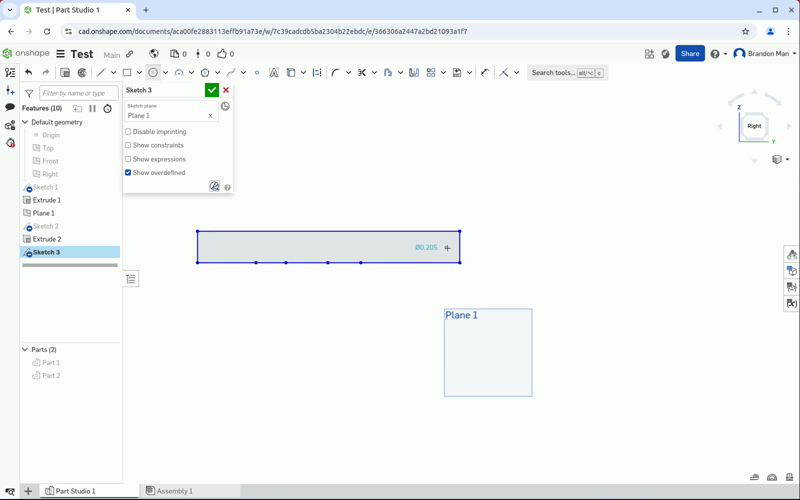
scroll(6)
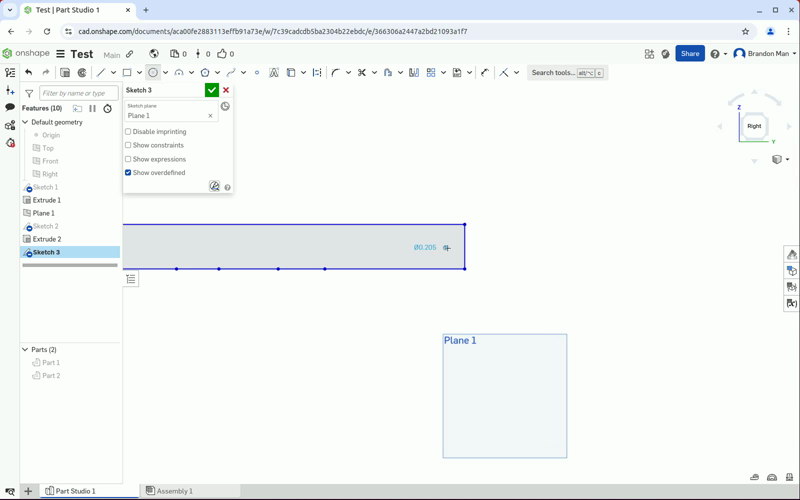
scroll(6)
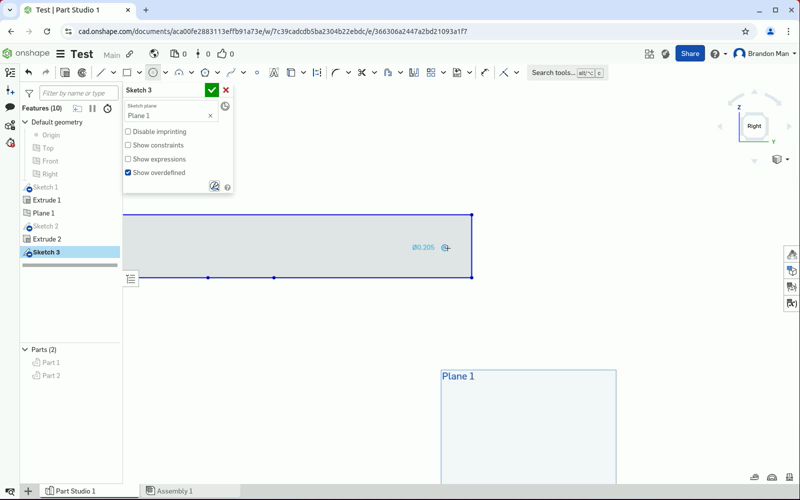
scroll(6)
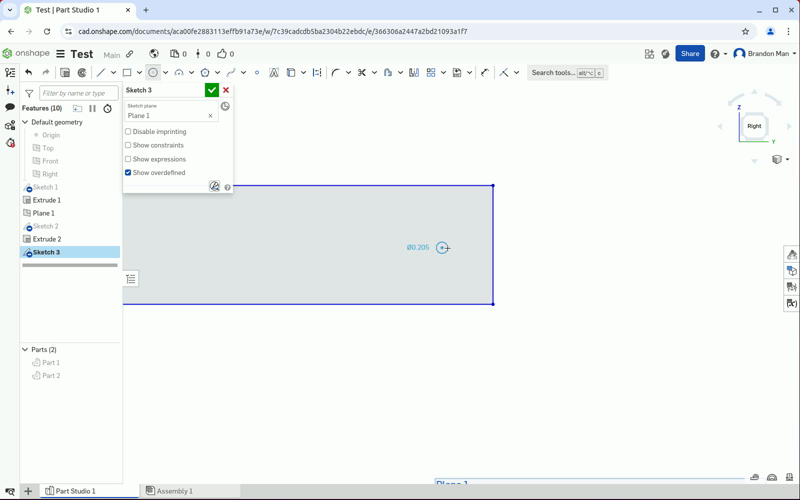
click(447, 247)
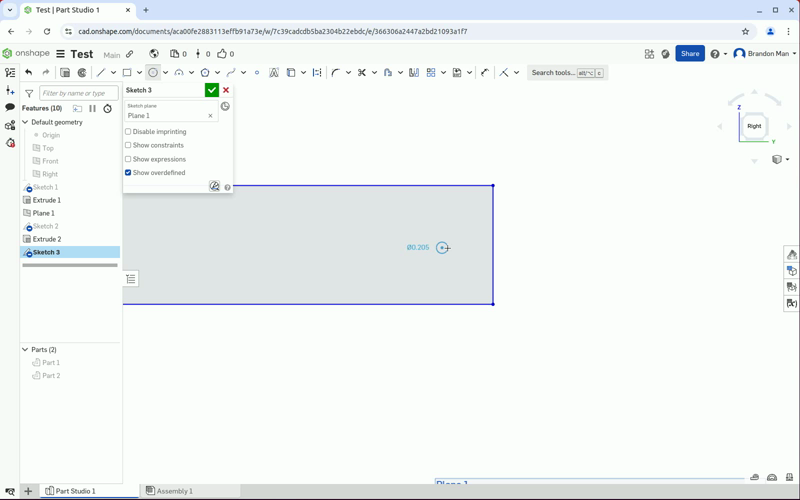
scroll(-6)
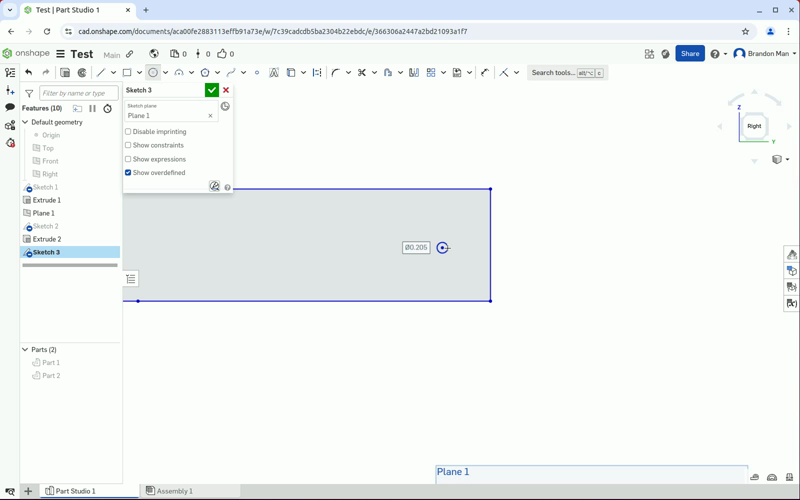
scroll(-6)
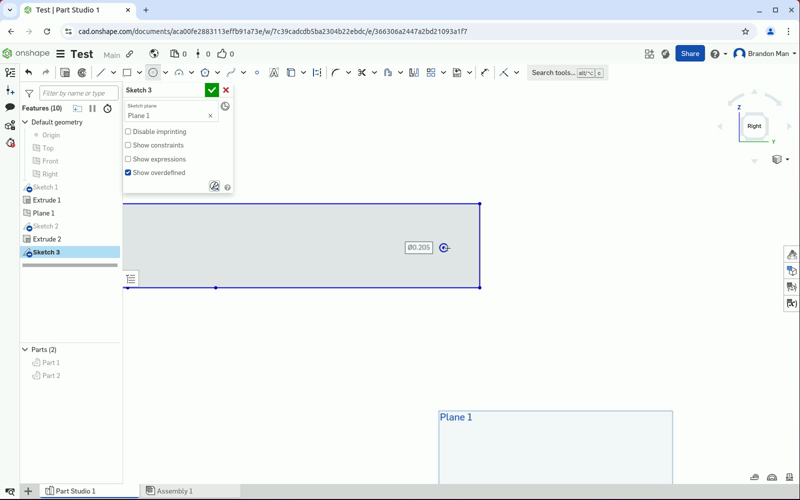
scroll(-6)
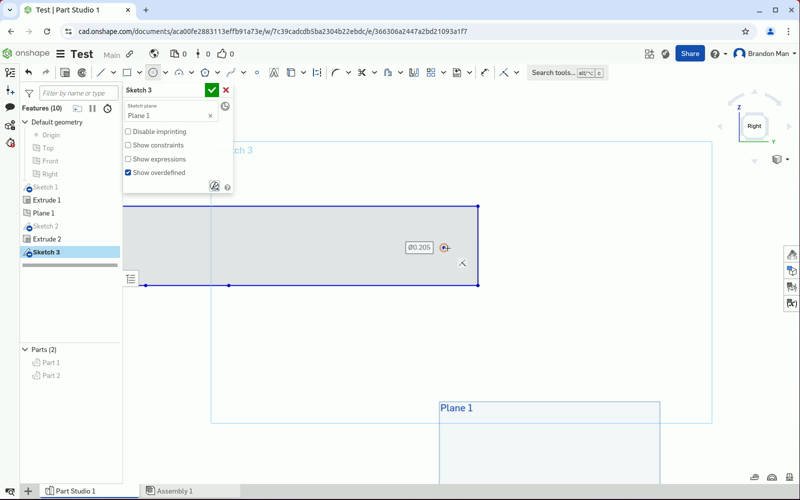
scroll(-6)
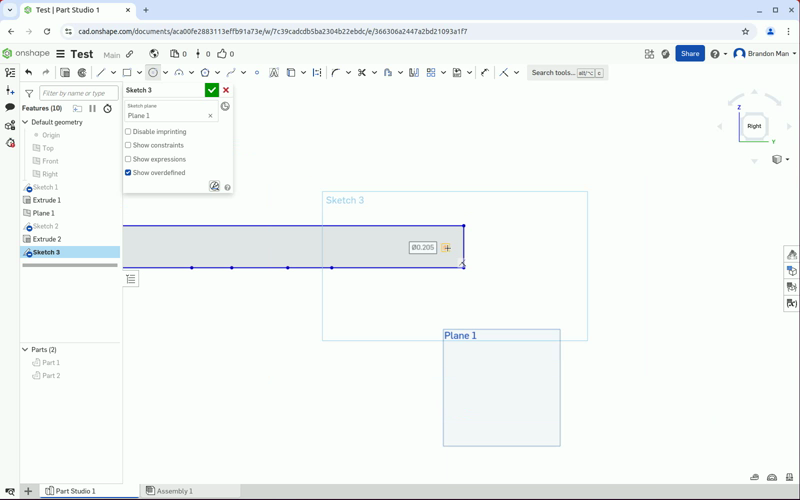
scroll(-6)
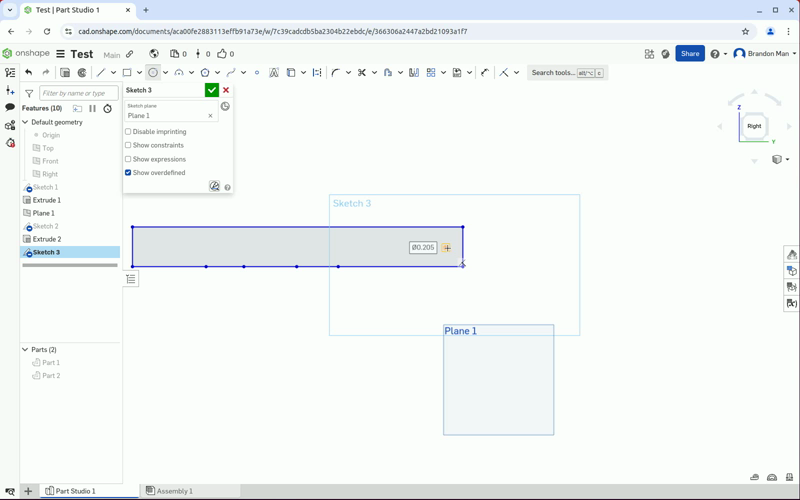
scroll(-6)
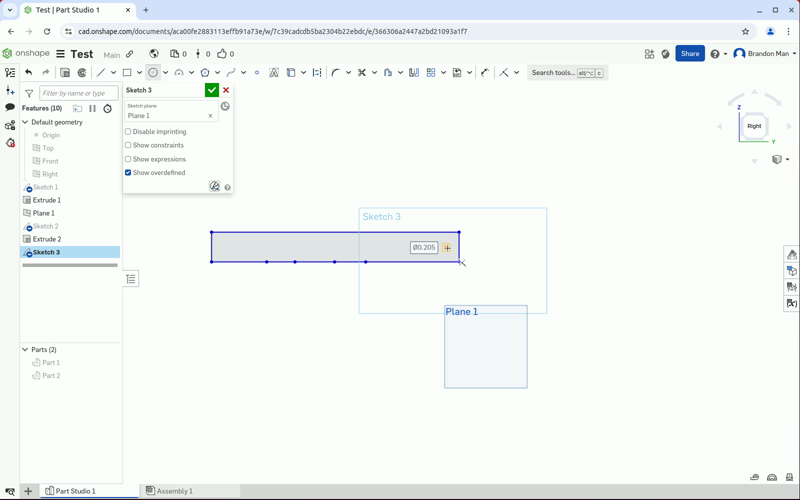
scroll(-6)
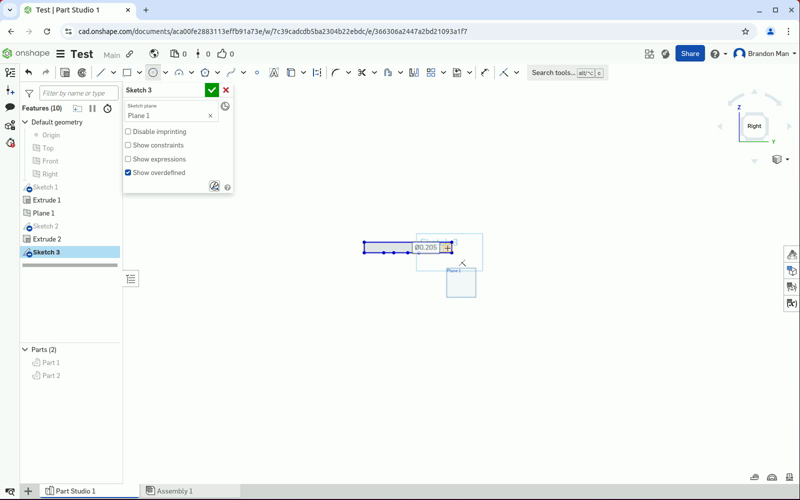
key(esc)
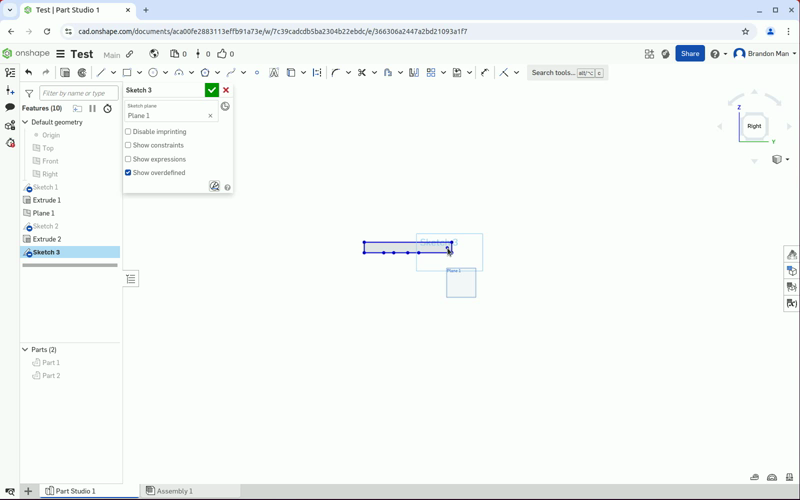
mouse_move(420, 246)
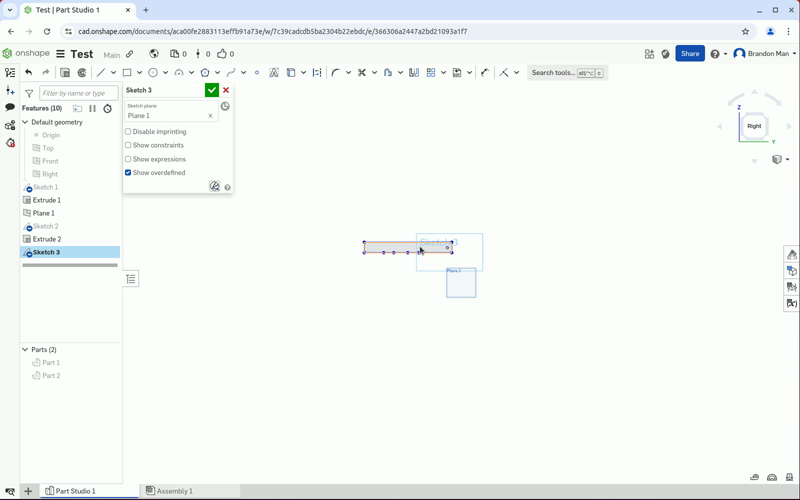
scroll(6)
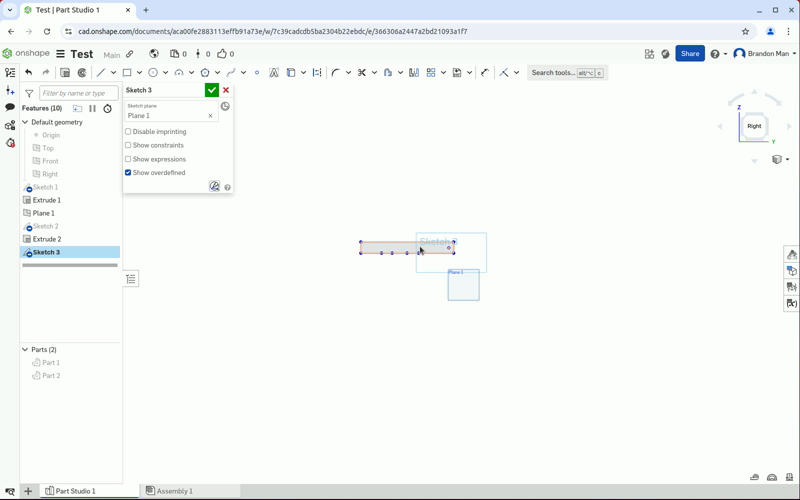
scroll(6)
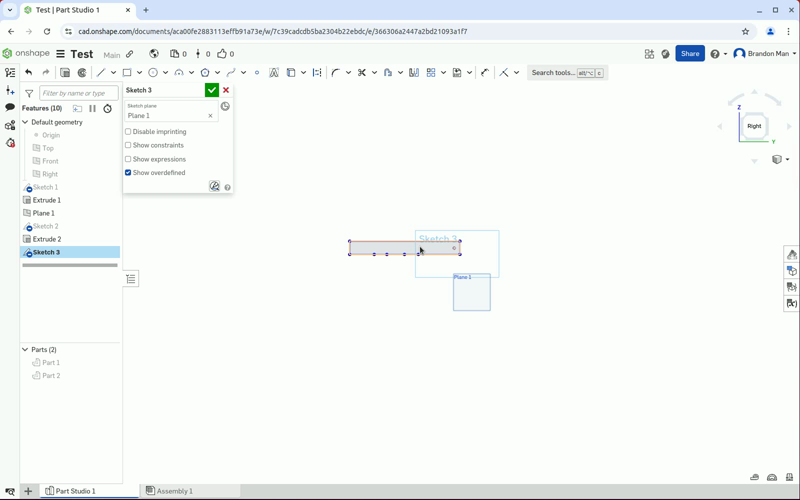
scroll(6)
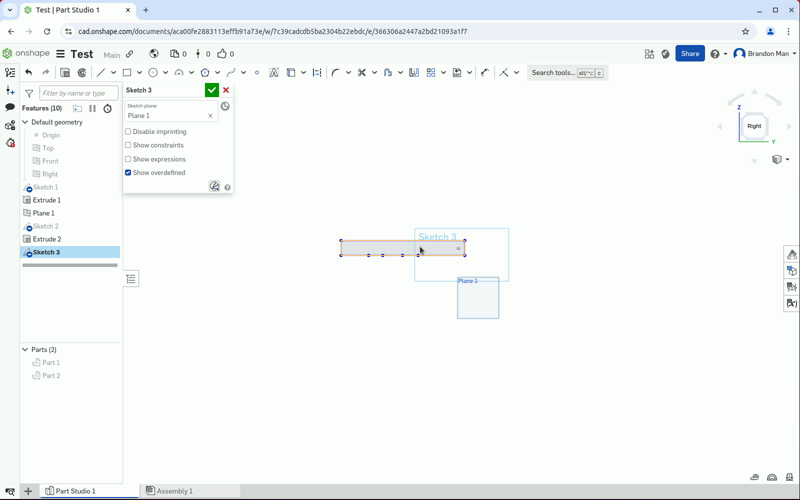
scroll(6)
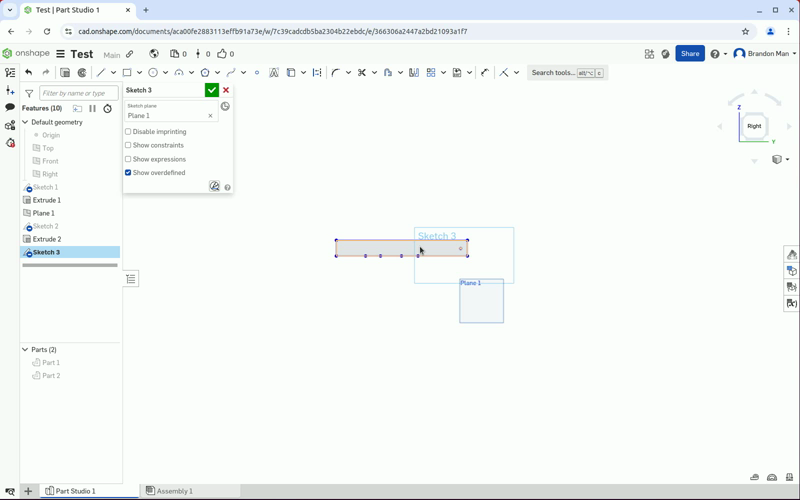
scroll(6)
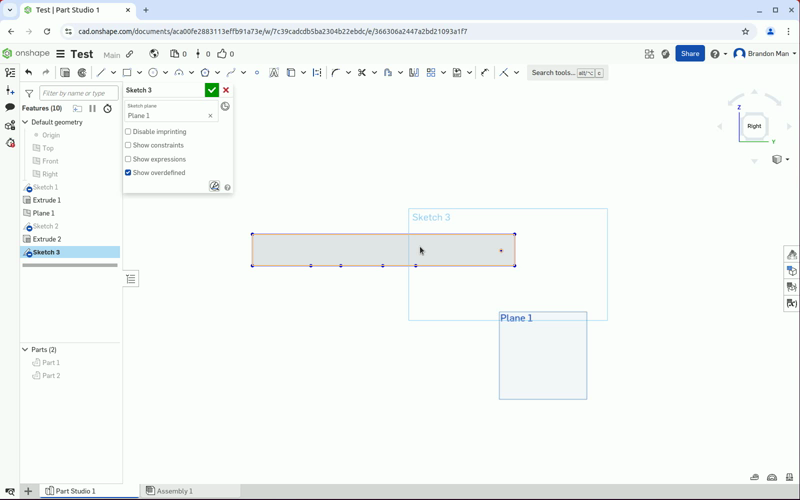
scroll(6)
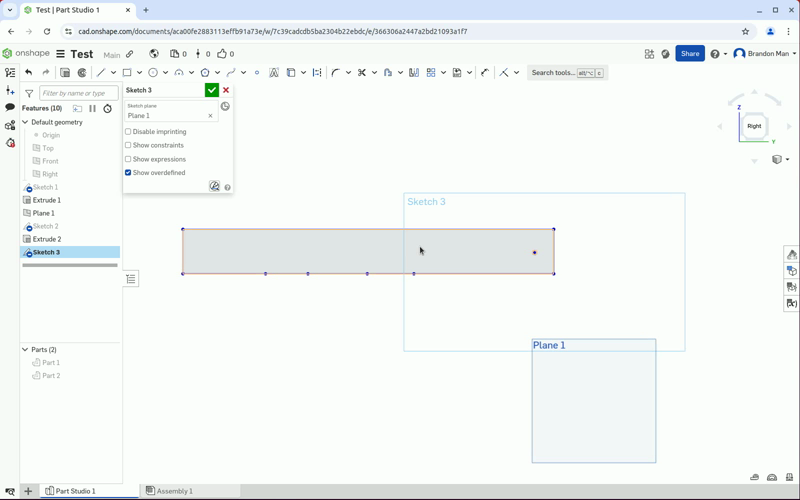
scroll(6)
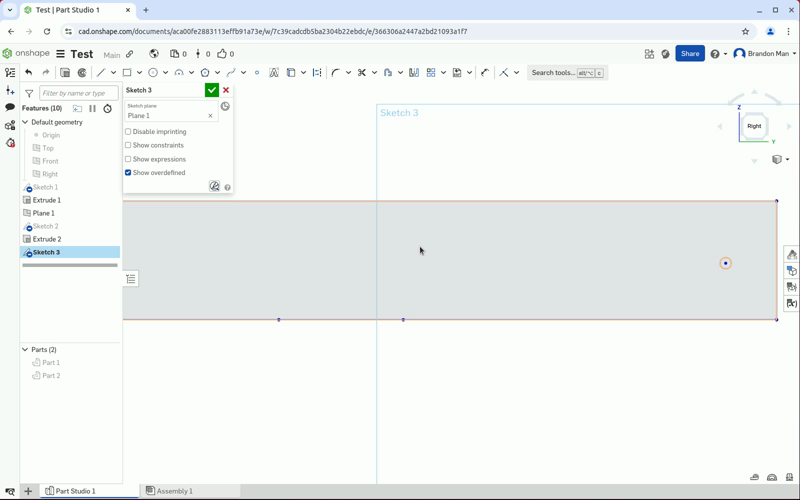
click(420, 246)
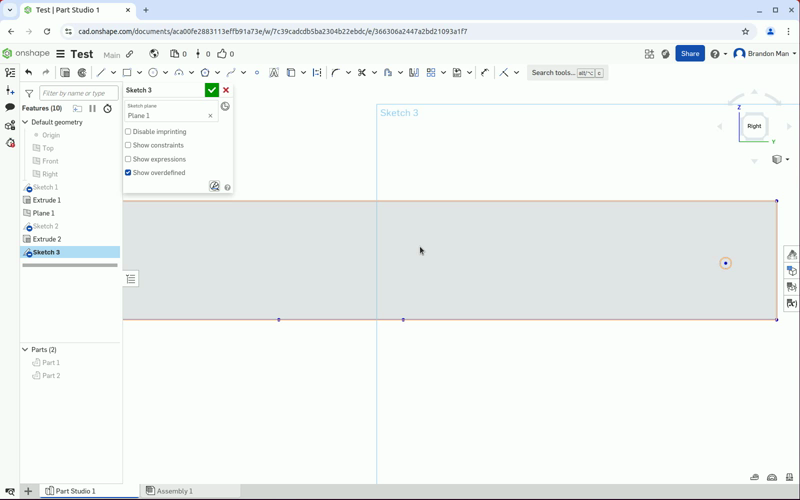
scroll(-6)
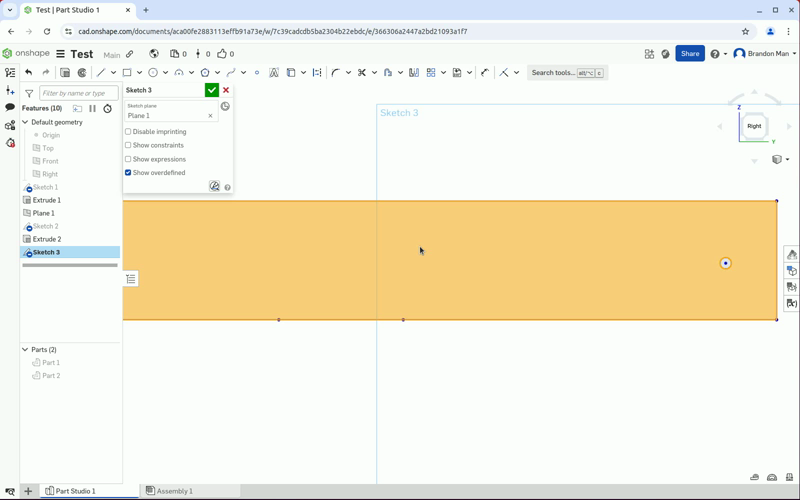
scroll(-6)
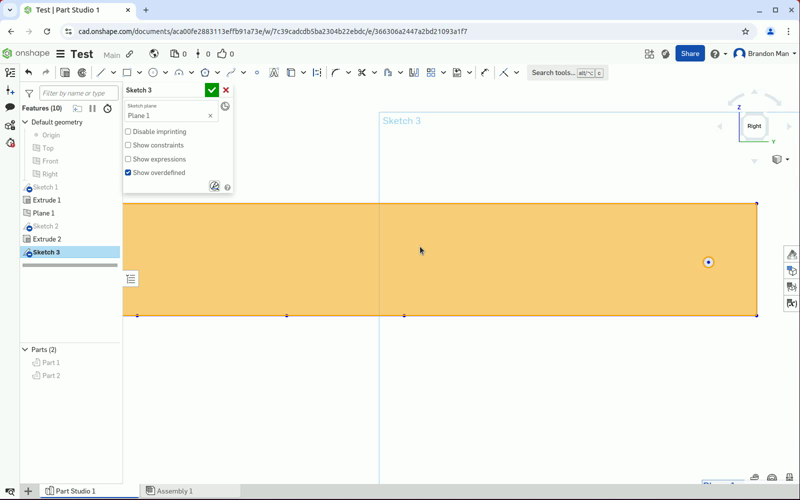
scroll(-6)
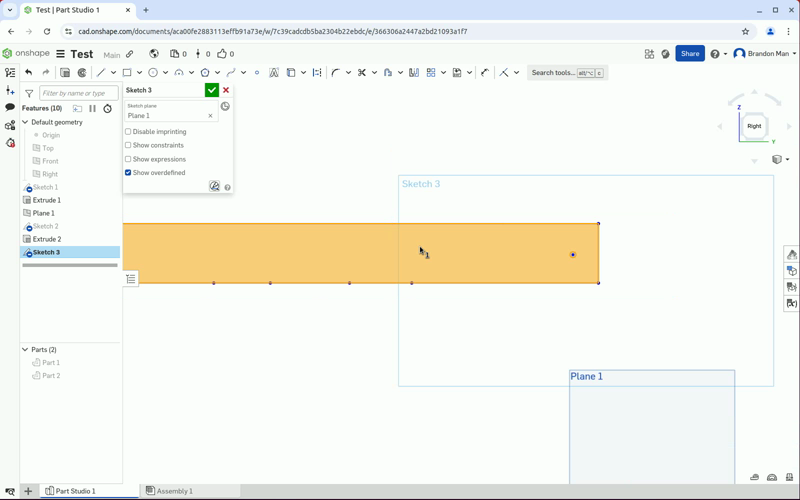
scroll(-6)
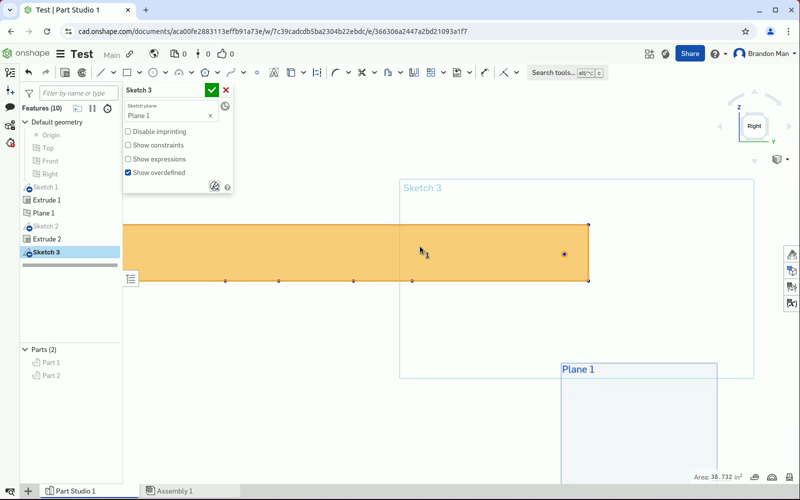
scroll(-6)
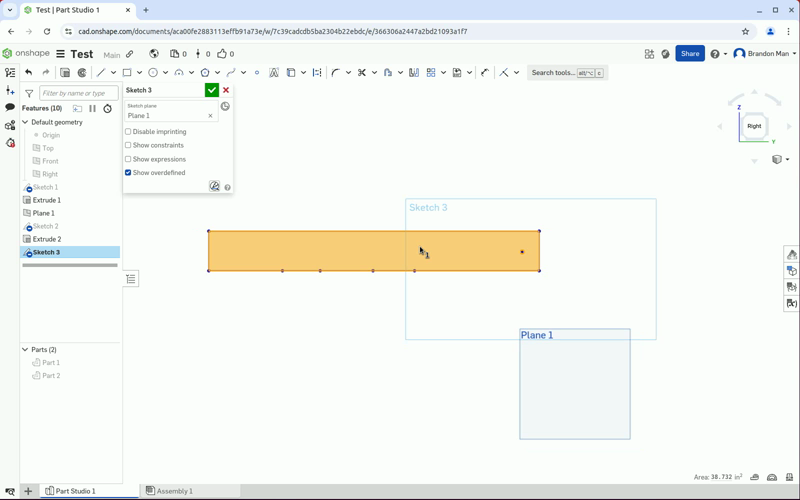
scroll(-6)
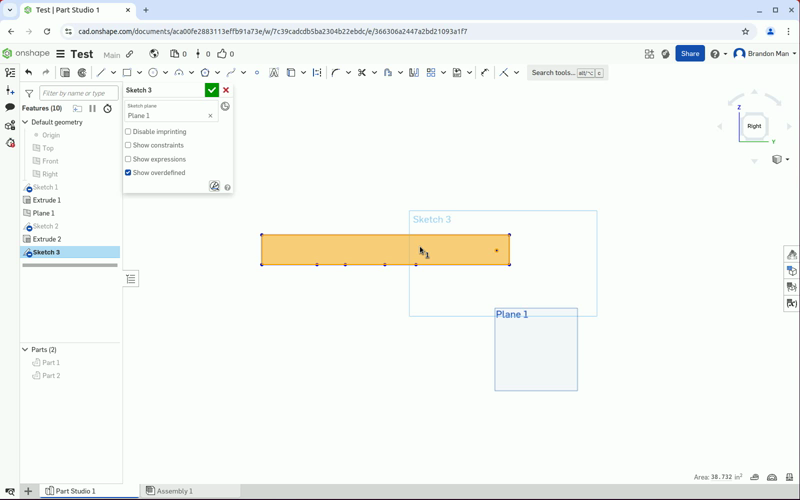
scroll(-6)
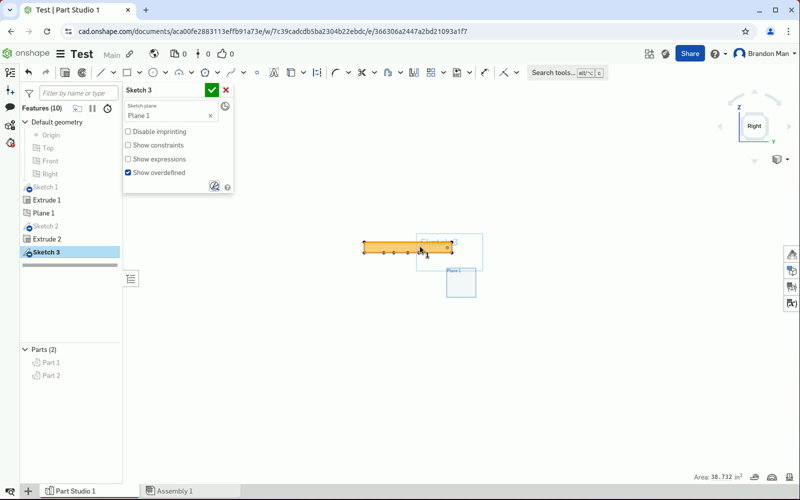
mouse_move(73, 352)
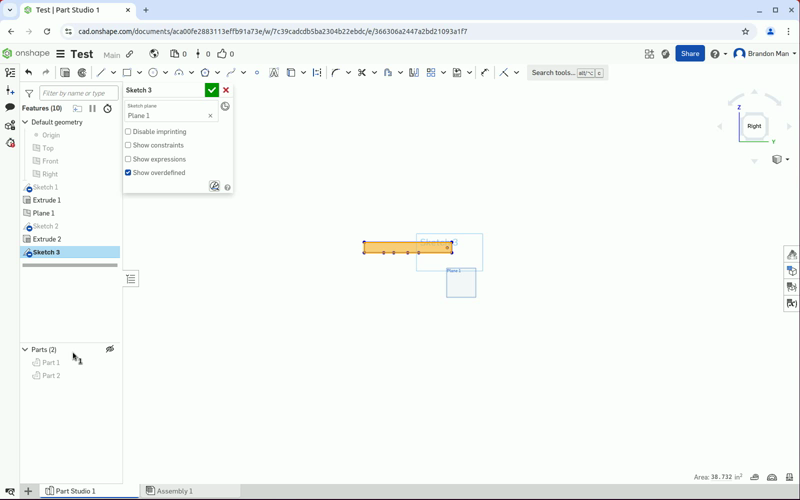
key(shift+y)
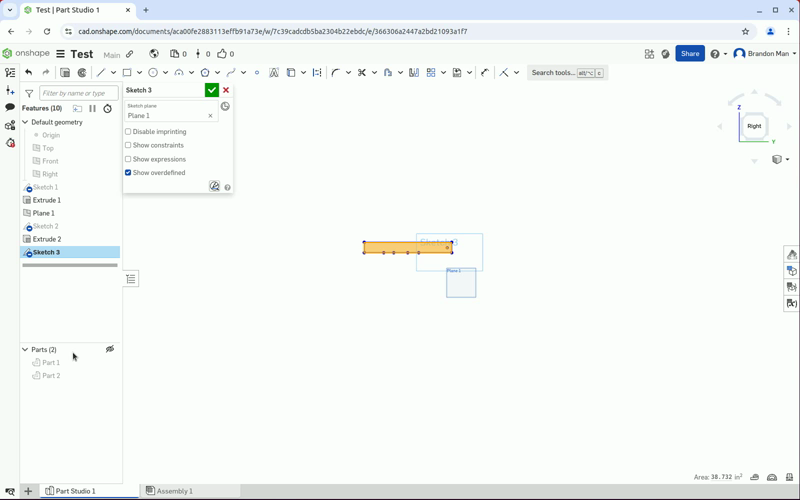
key(shift+e)
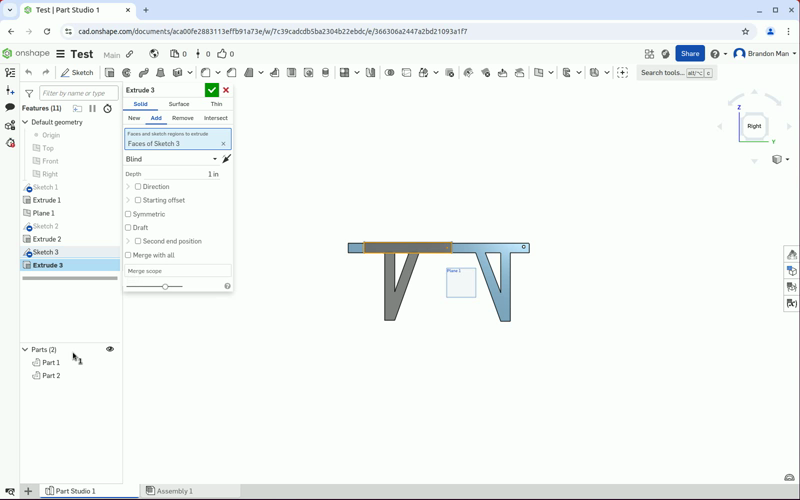
mouse_move(143, 106)
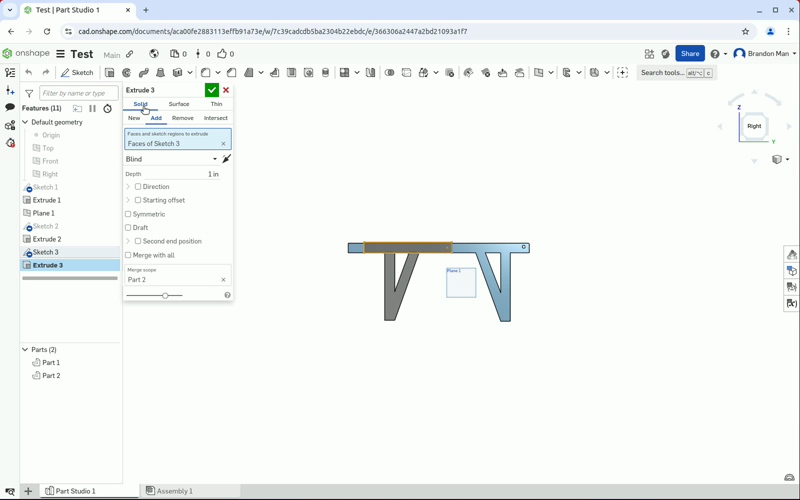
click(143, 106)
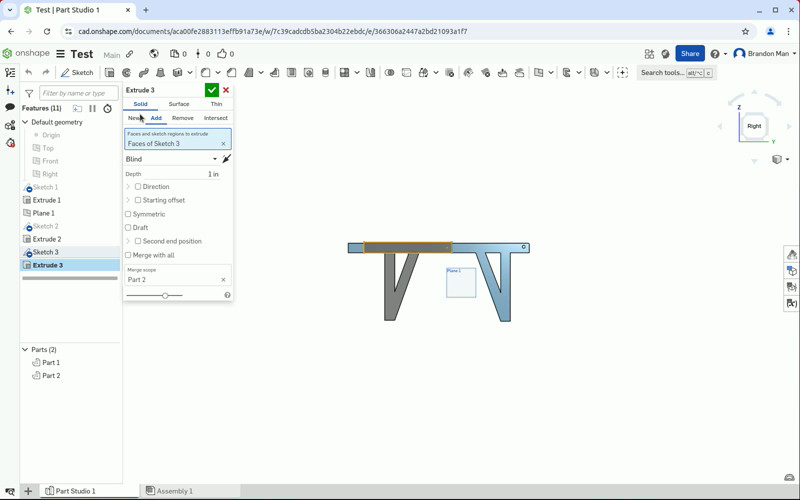
mouse_move(137, 120)
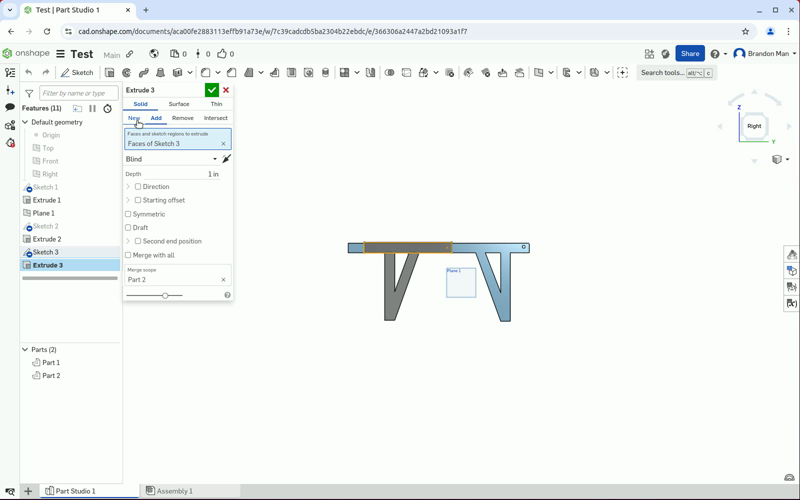
click(137, 120)
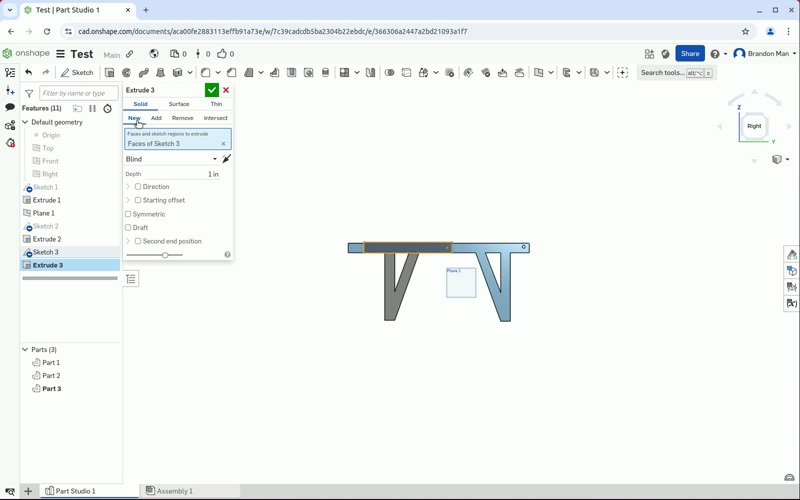
key(tab, 4)
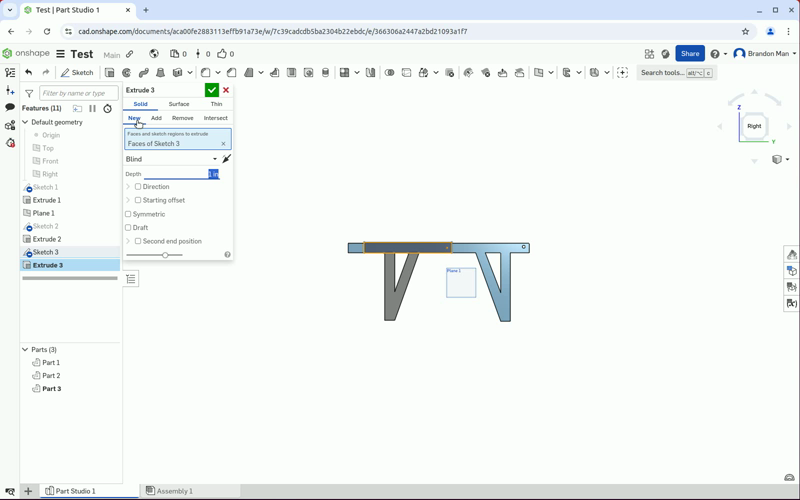
text(0.241)
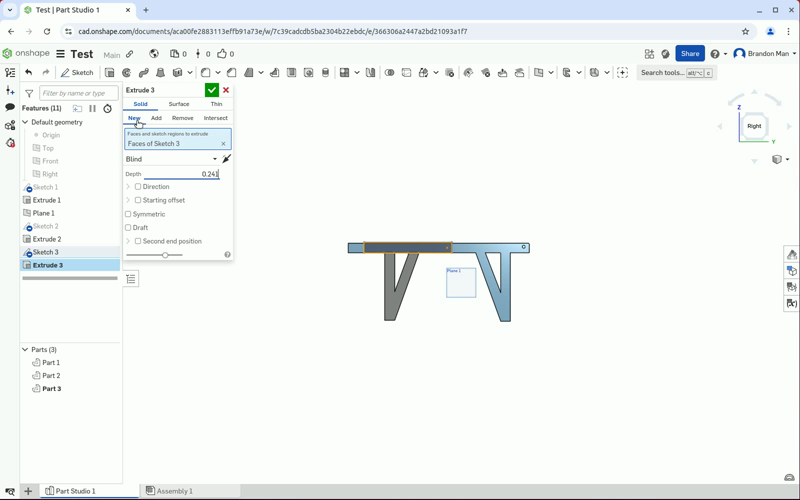
key(enter)
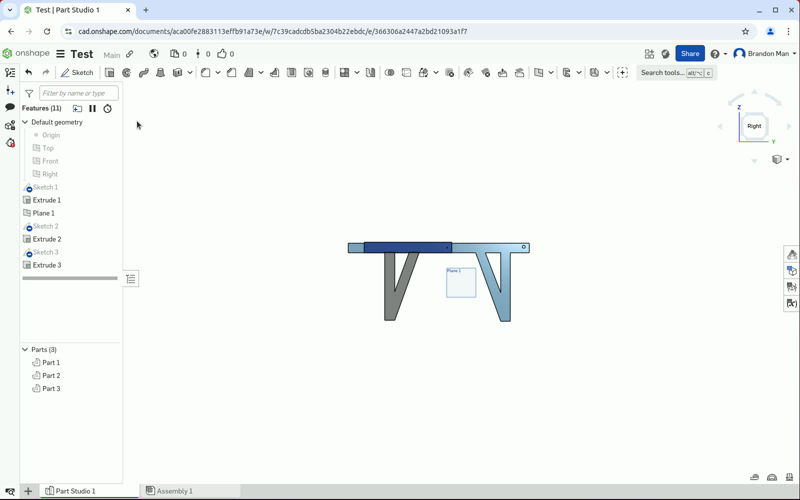
key(shift+h)
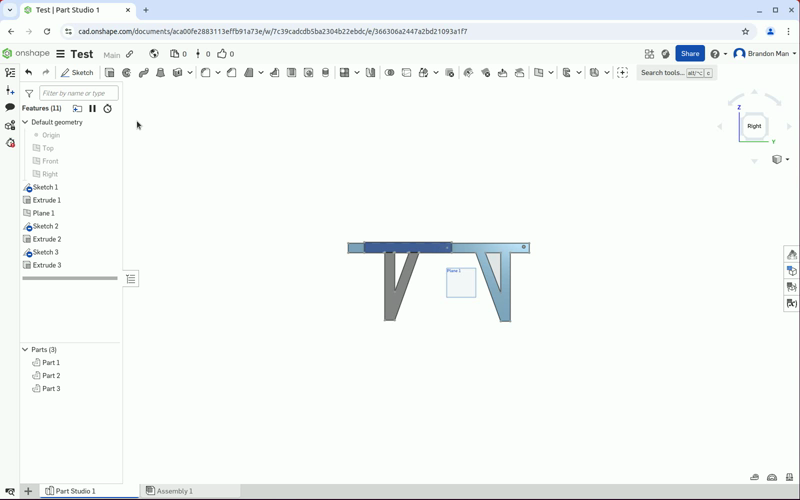
key(shift+h)
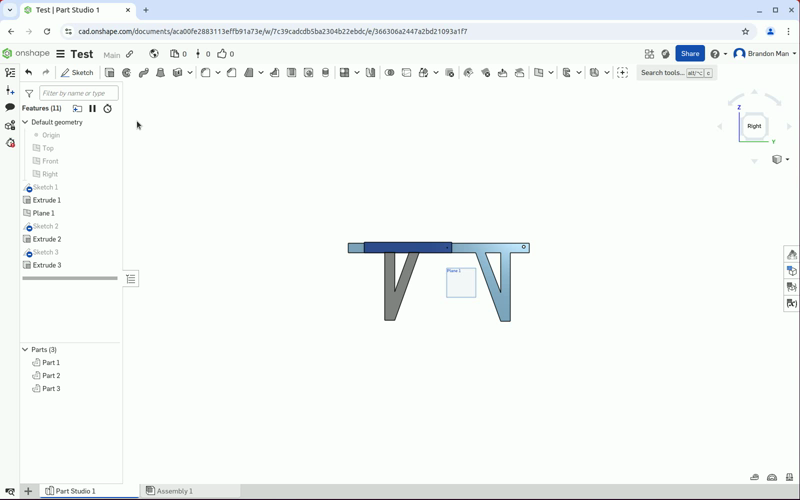
mouse_move(73, 189)
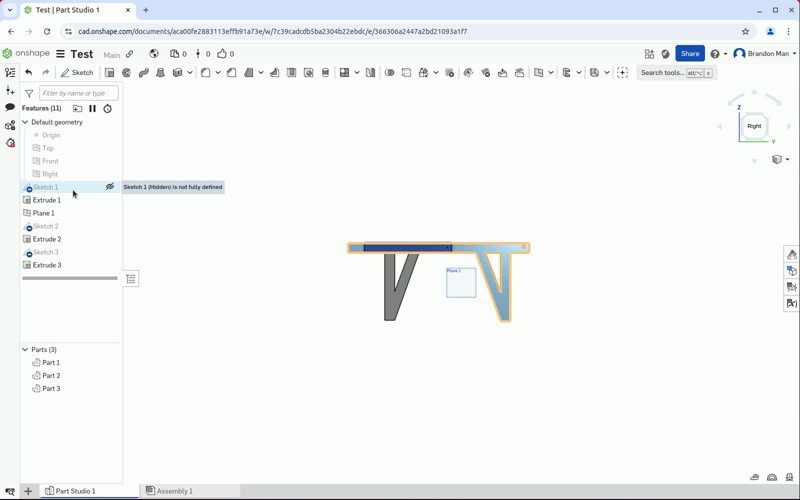
click(73, 189)
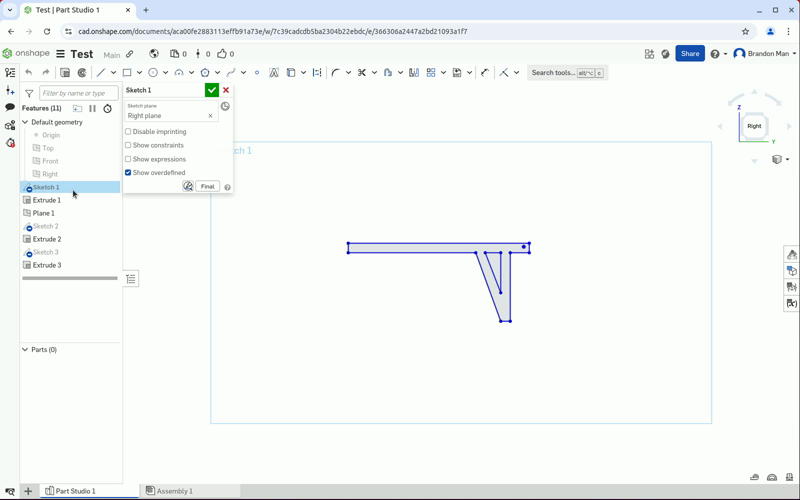
mouse_move(229, 92)
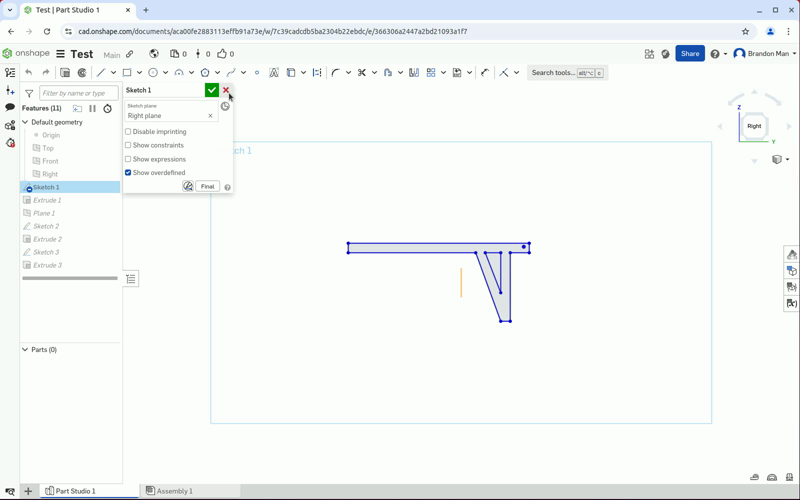
click(229, 92)
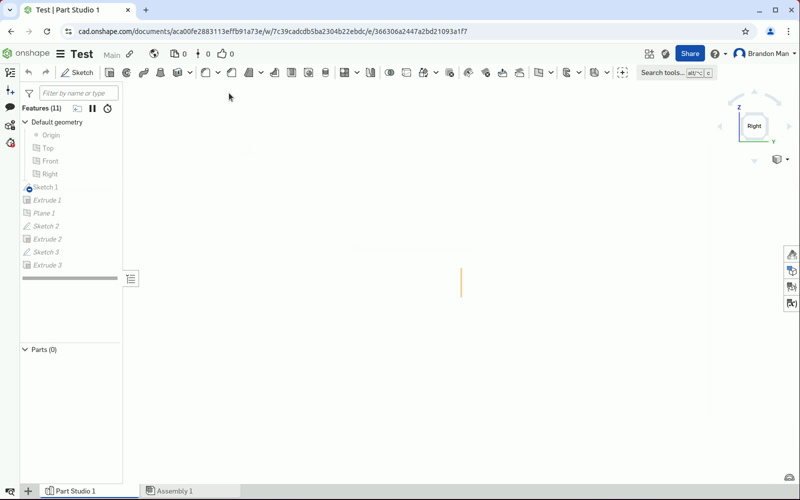
key(shift+s)
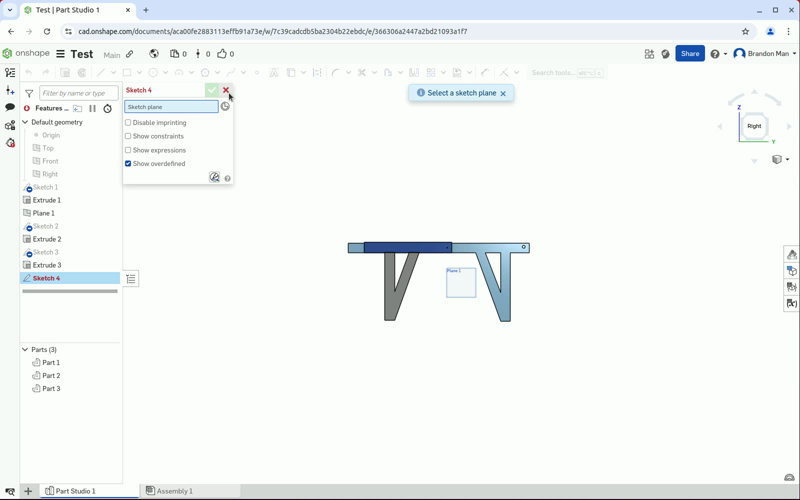
mouse_move(73, 215)
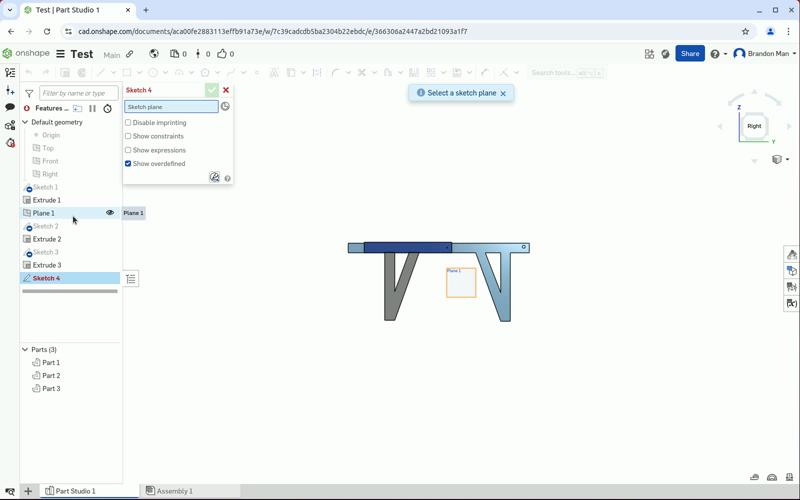
click(73, 215)
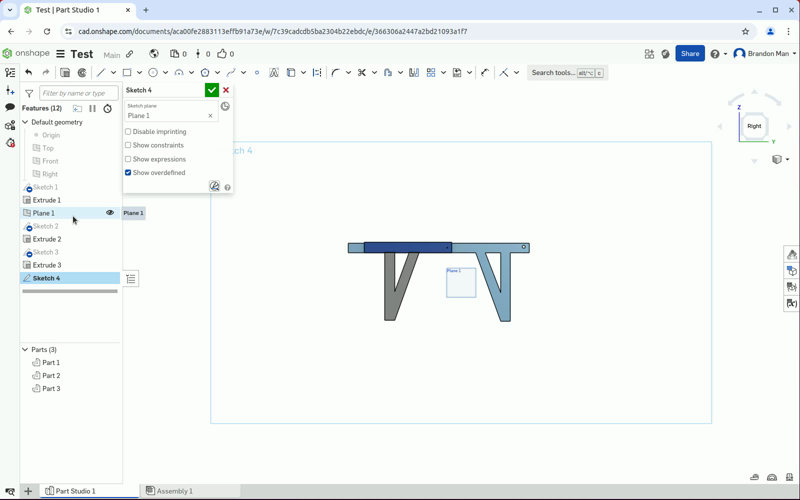
mouse_move(73, 352)
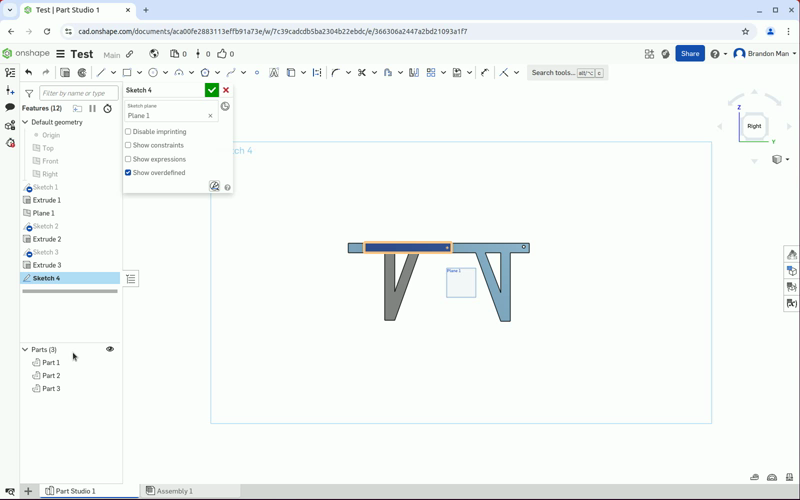
key(y)
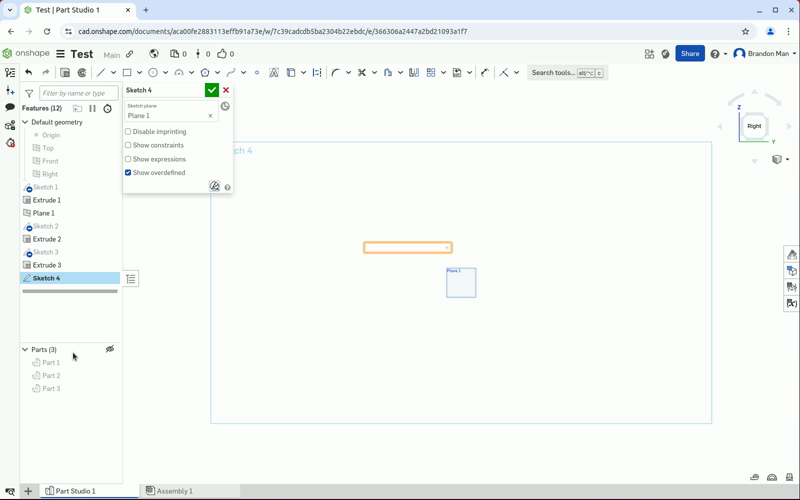
key(c)
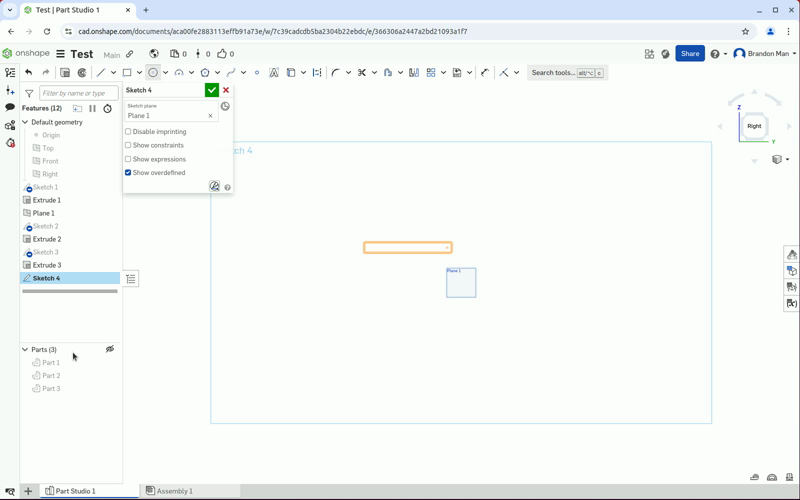
key_down(shift)
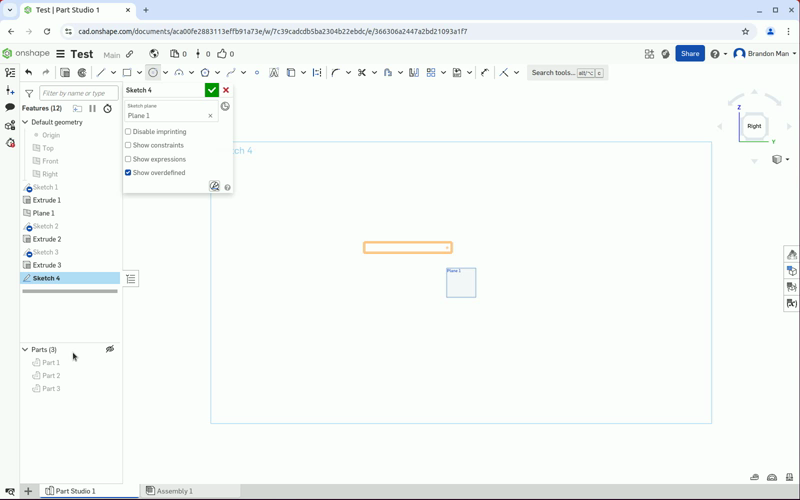
mouse_move(448, 247)
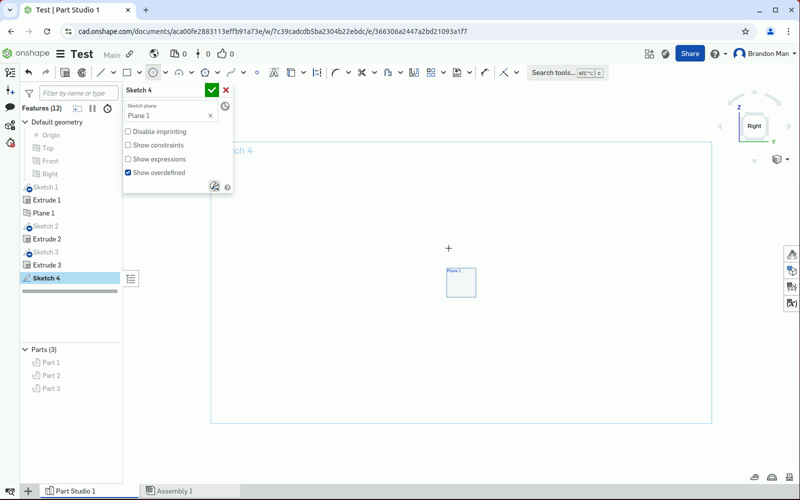
click(448, 247)
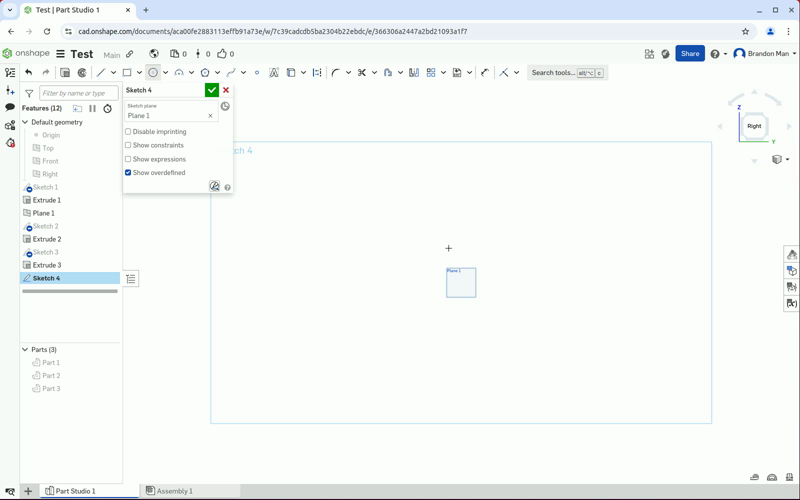
key_up(shift)
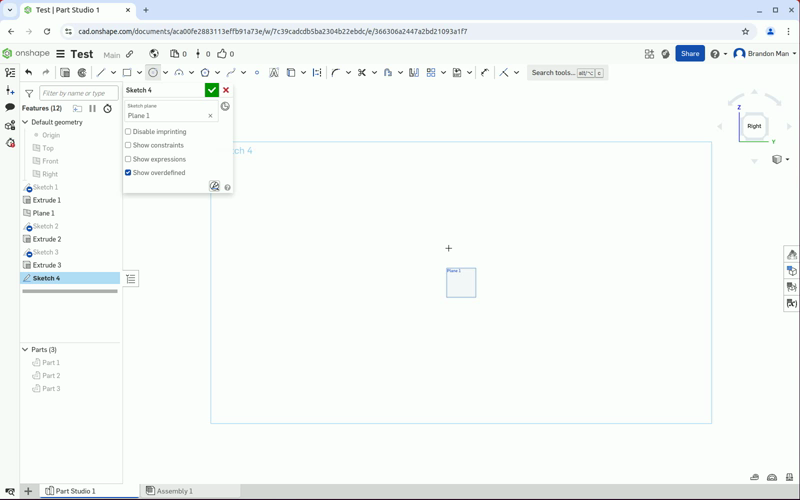
mouse_move(450, 247)
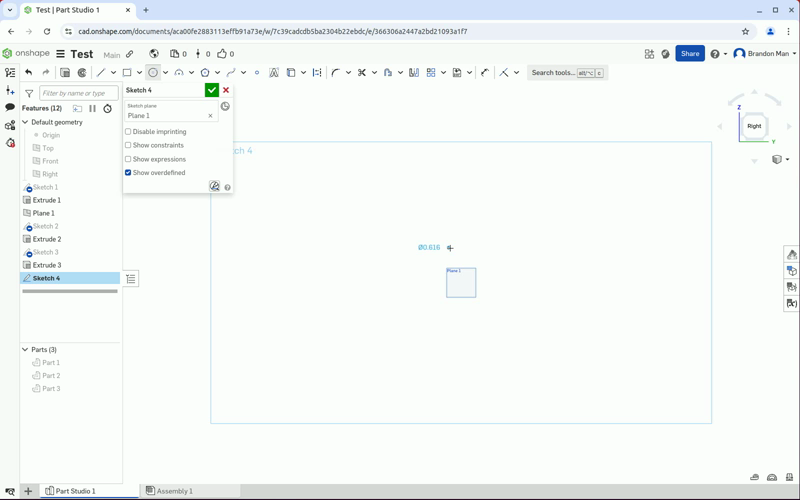
scroll(6)
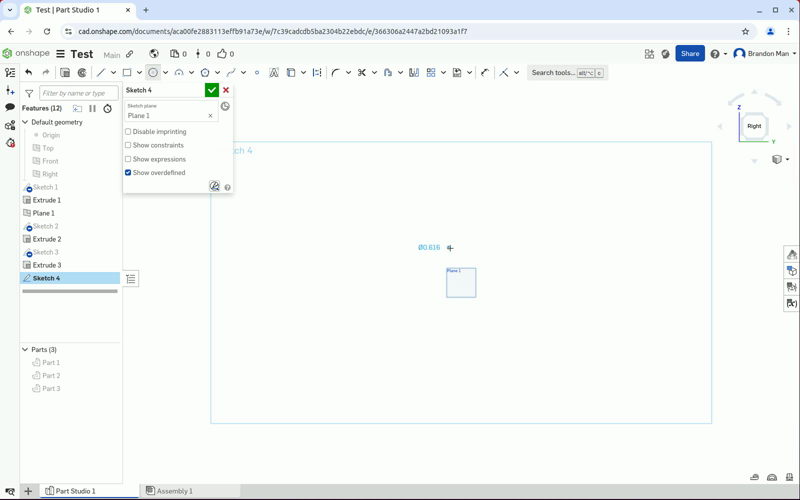
scroll(6)
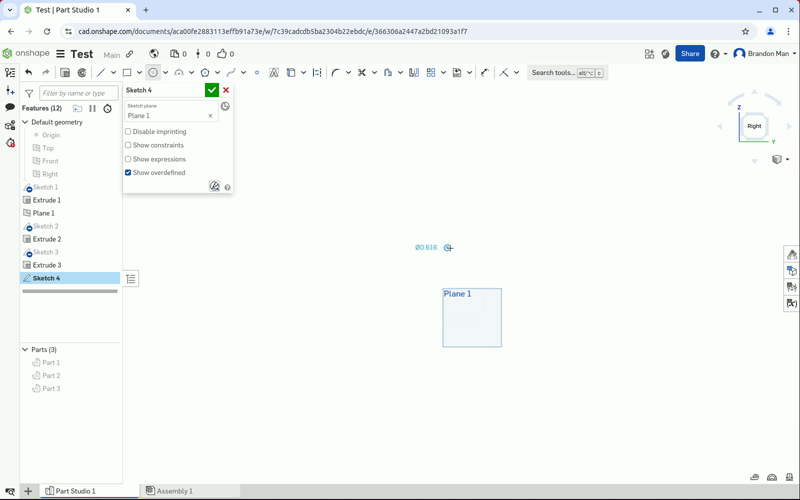
scroll(6)
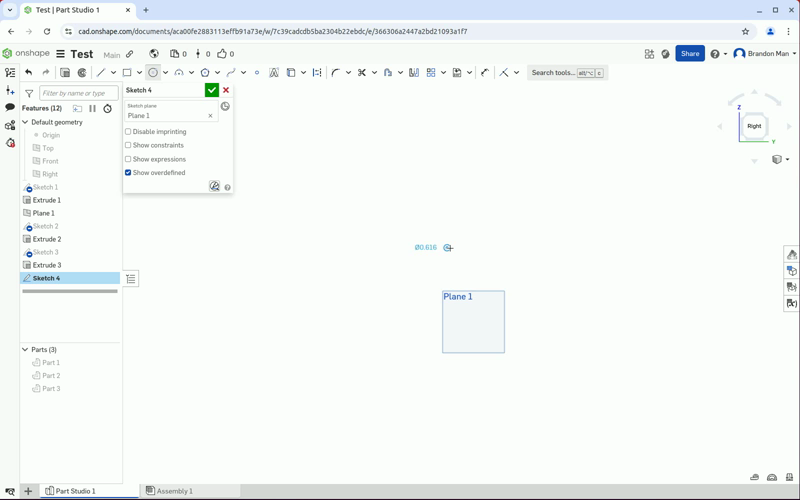
scroll(6)
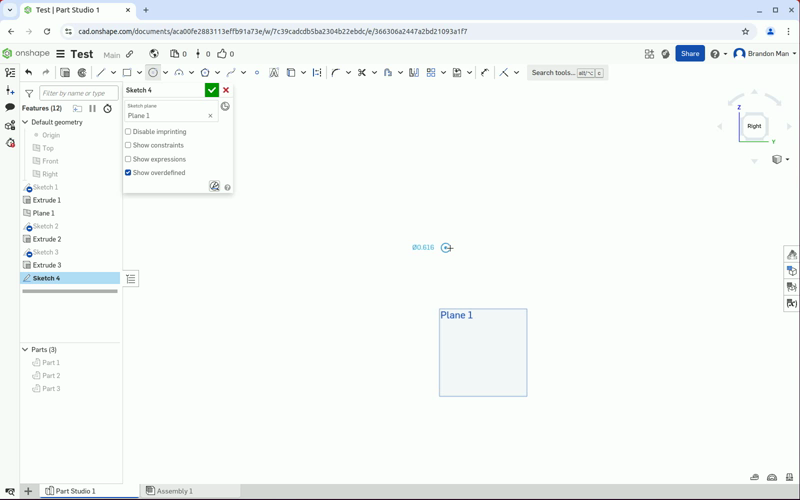
scroll(6)
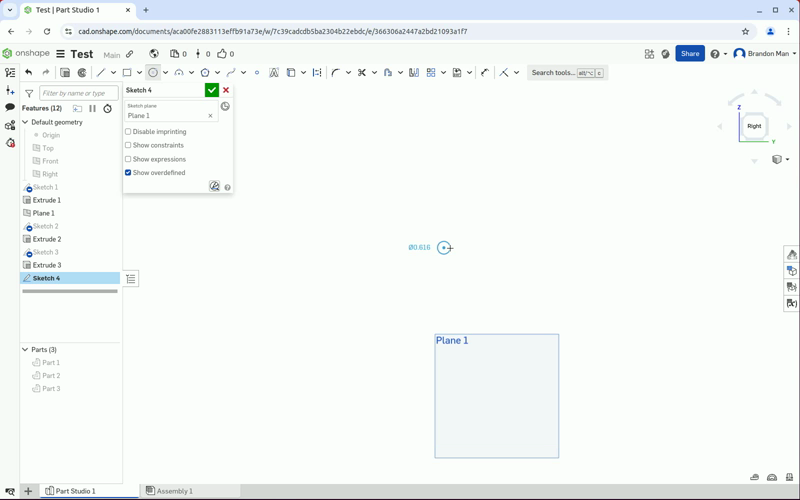
scroll(6)
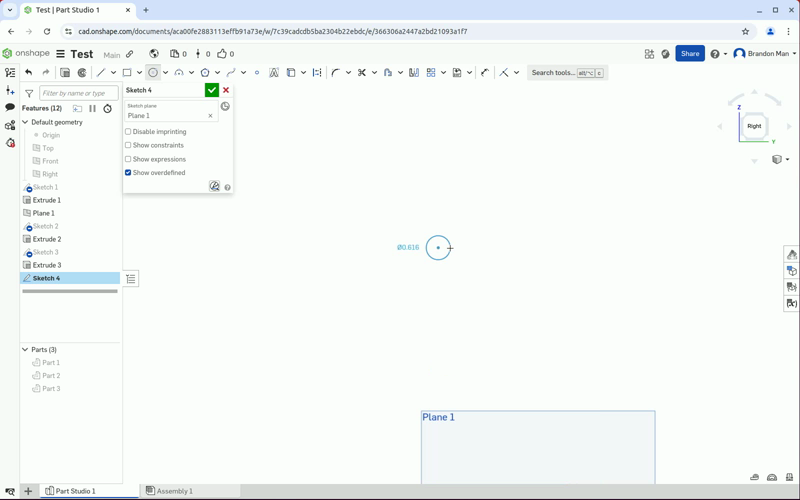
scroll(6)
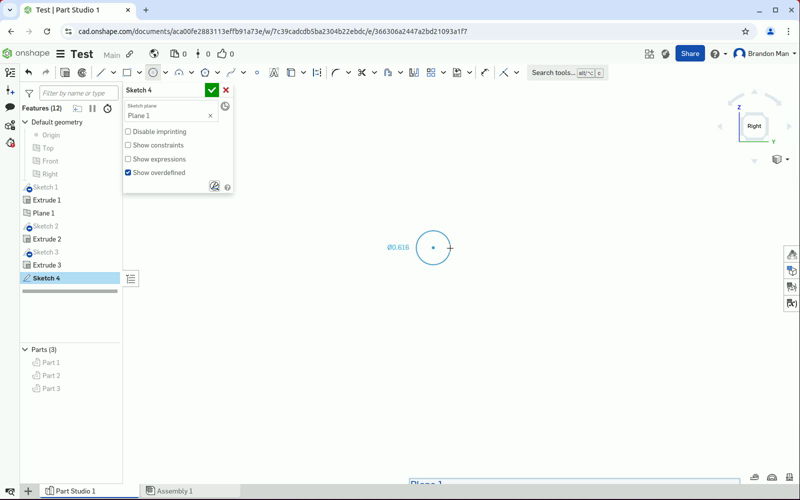
click(450, 247)
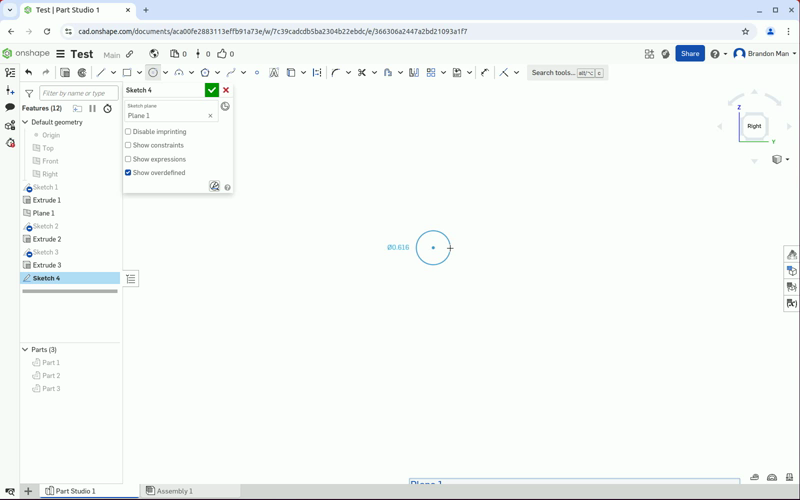
scroll(-6)
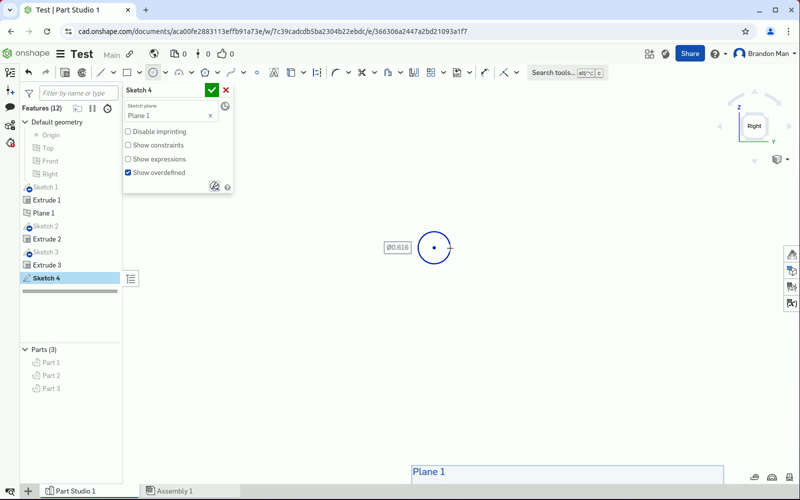
scroll(-6)
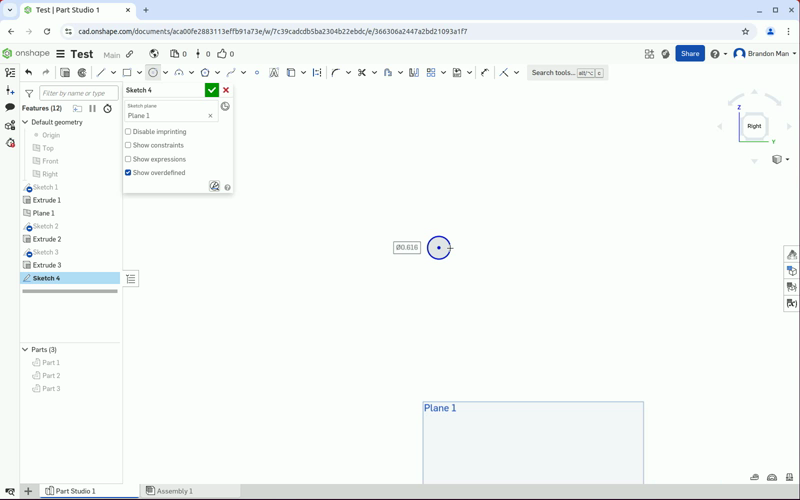
scroll(-6)
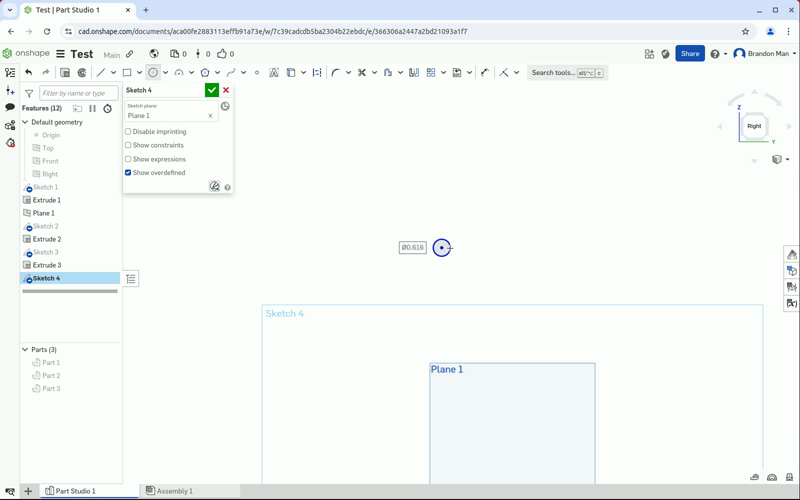
scroll(-6)
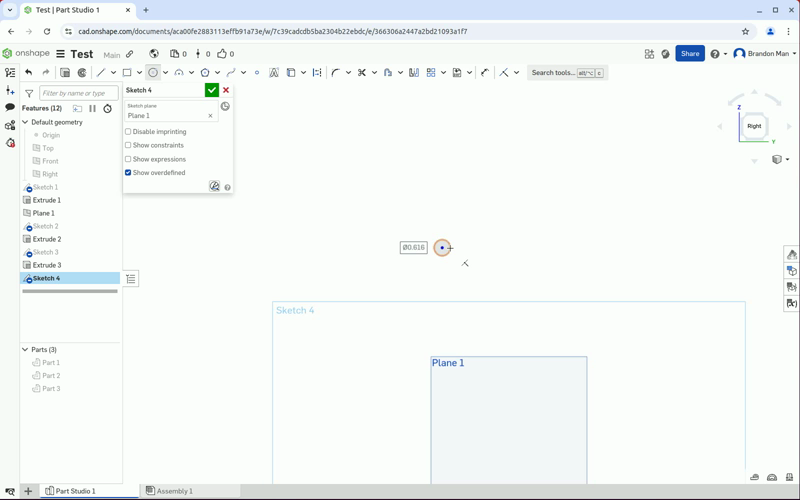
scroll(-6)
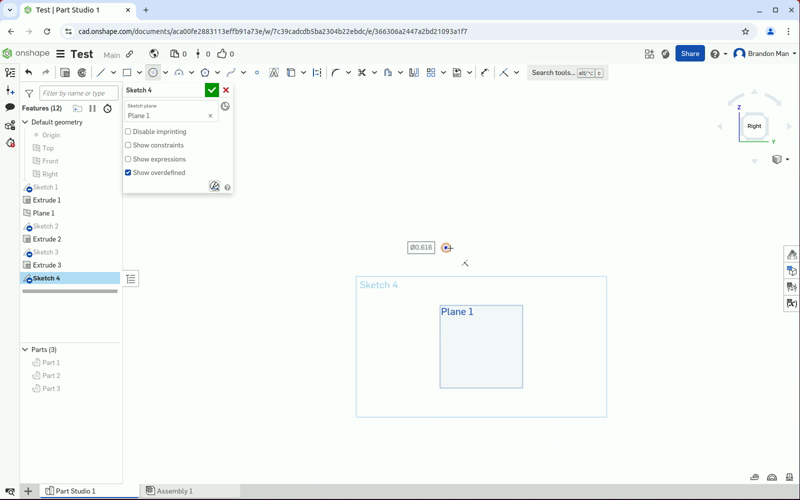
scroll(-6)
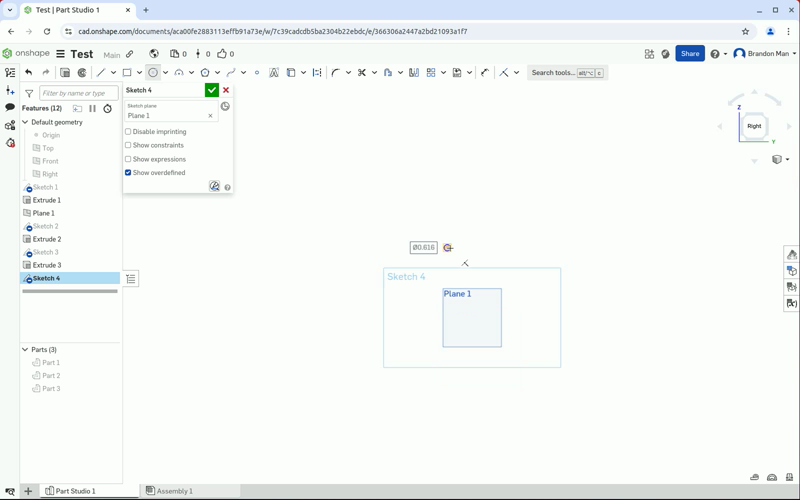
scroll(-6)
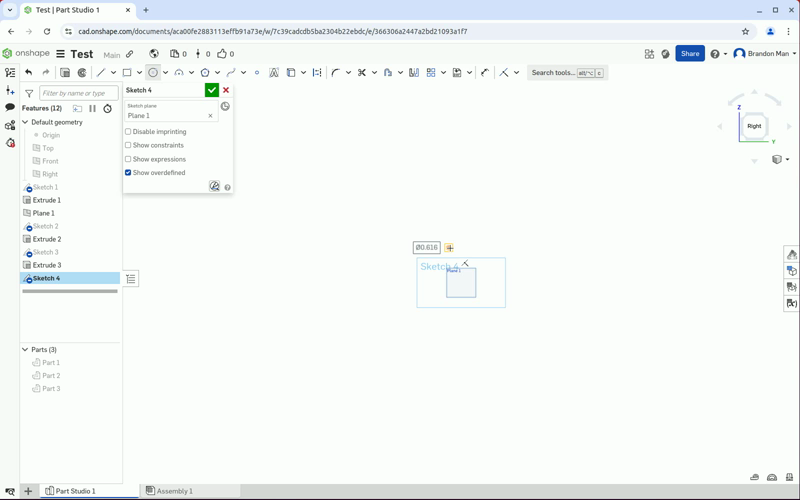
key(esc)
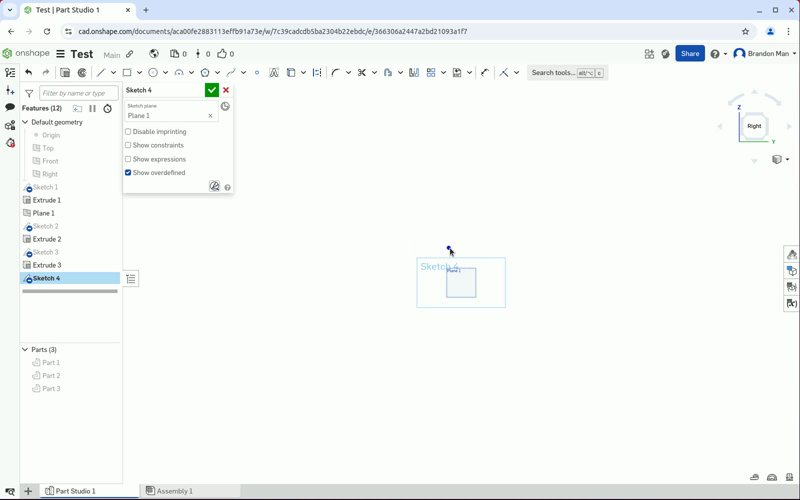
mouse_move(447, 248)
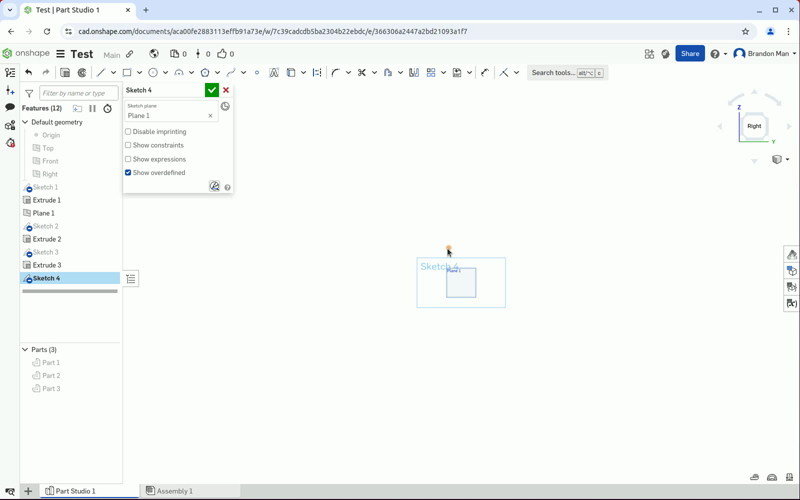
scroll(6)
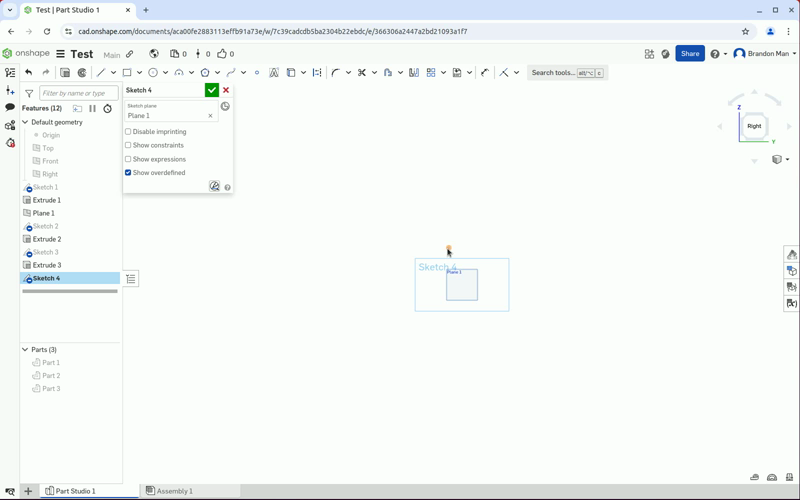
scroll(6)
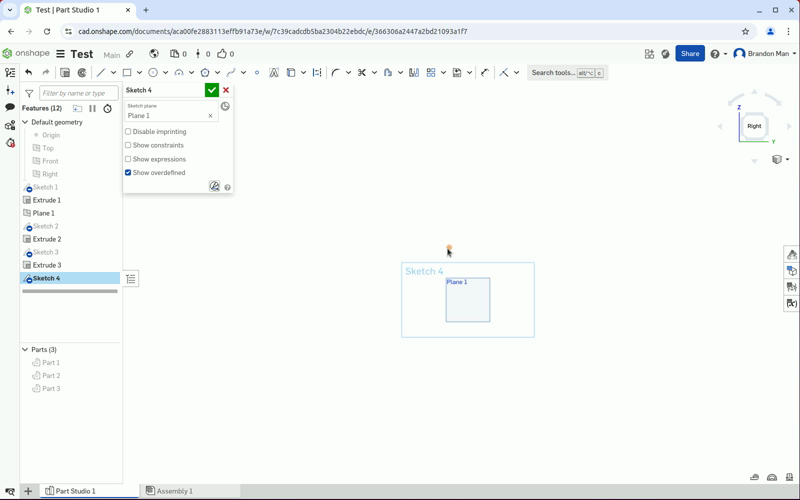
scroll(6)
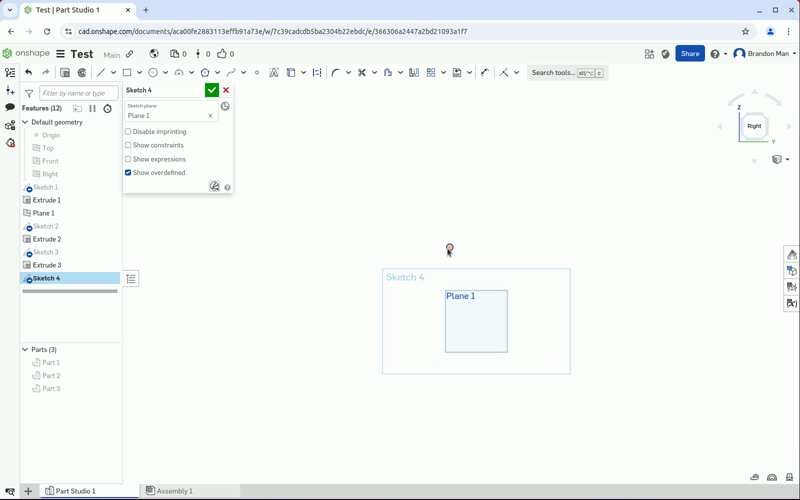
scroll(6)
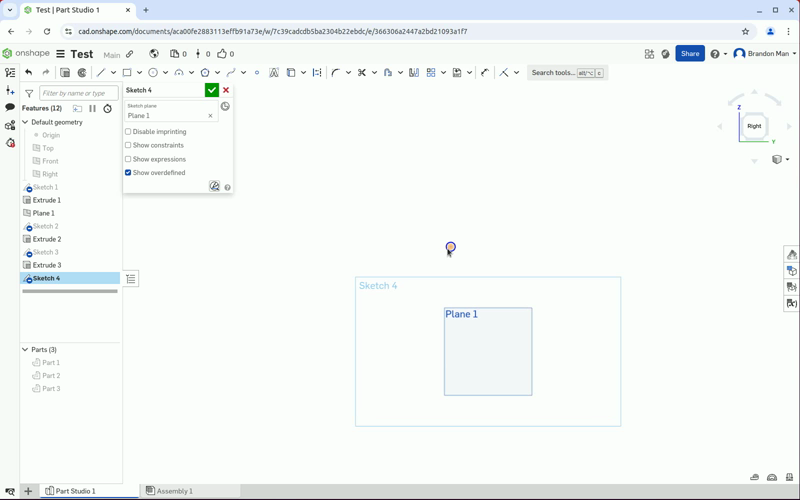
scroll(6)
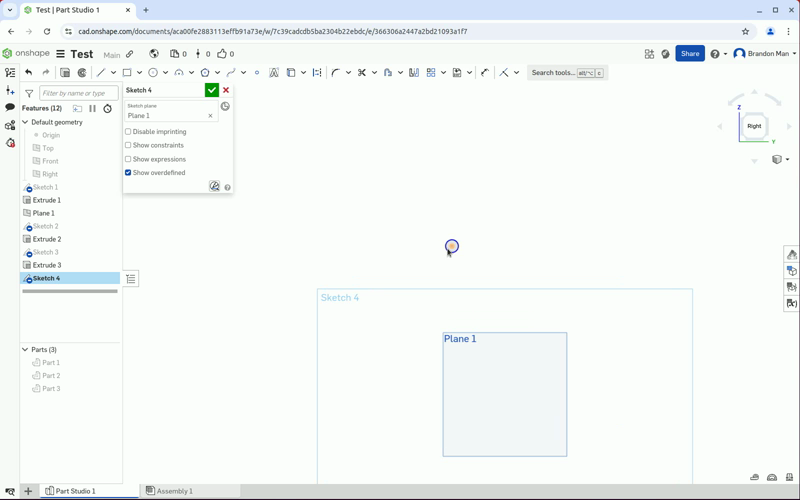
scroll(6)
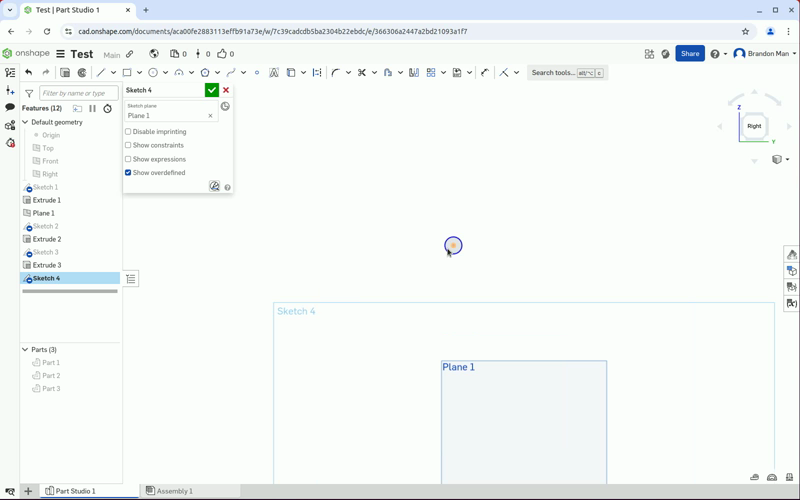
scroll(6)
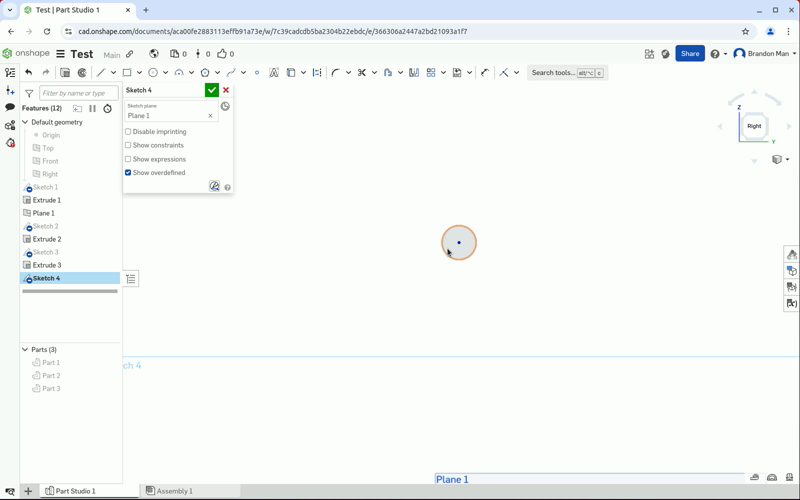
click(447, 248)
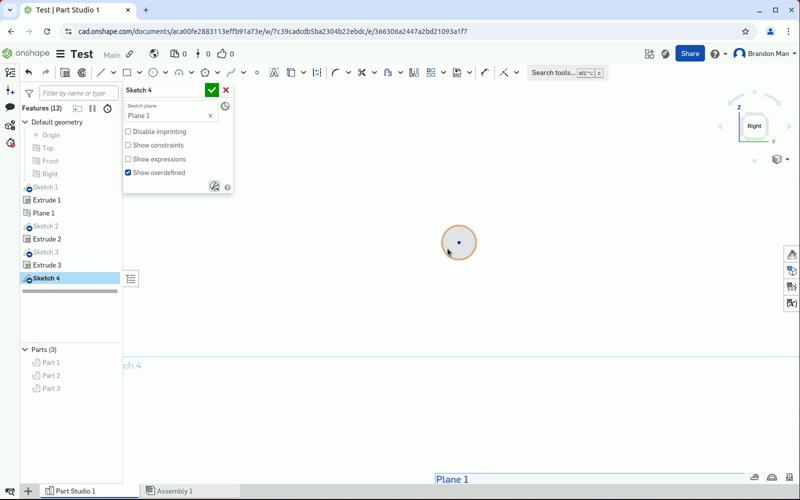
scroll(-6)
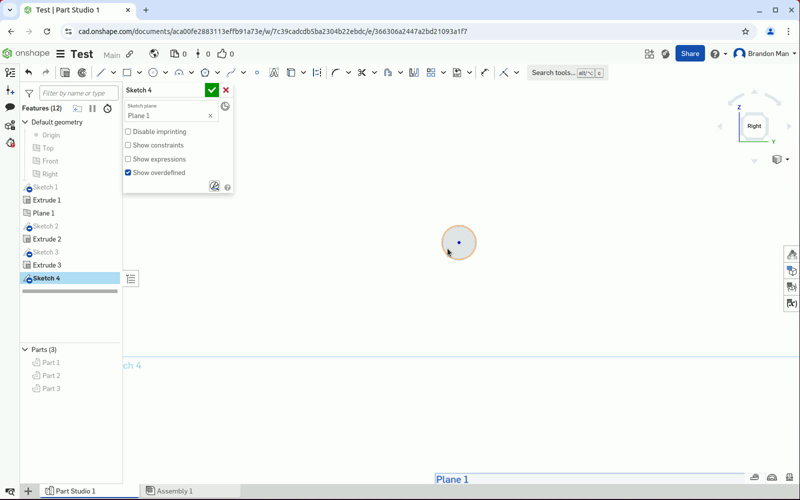
scroll(-6)
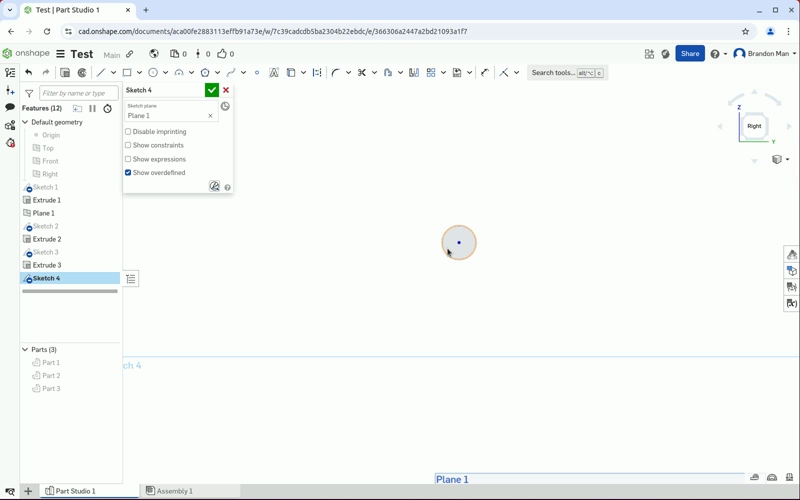
scroll(-6)
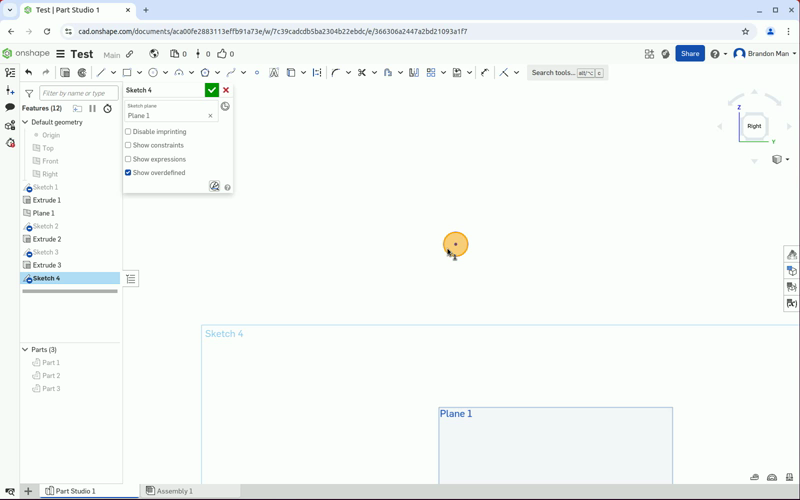
scroll(-6)
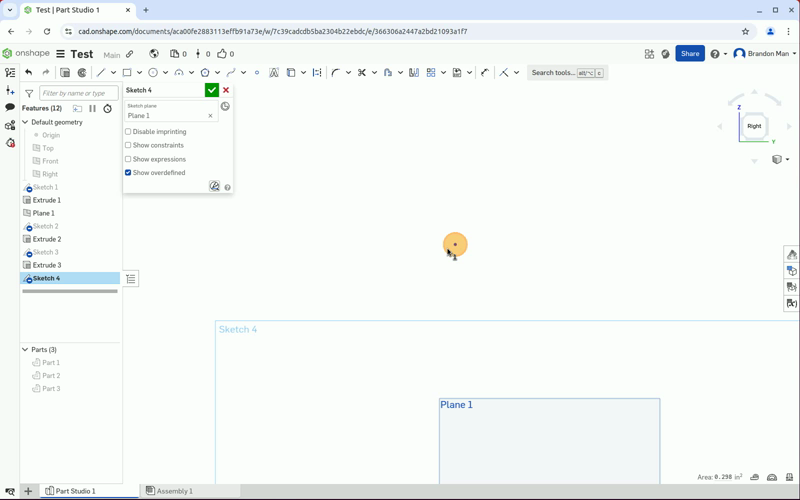
scroll(-6)
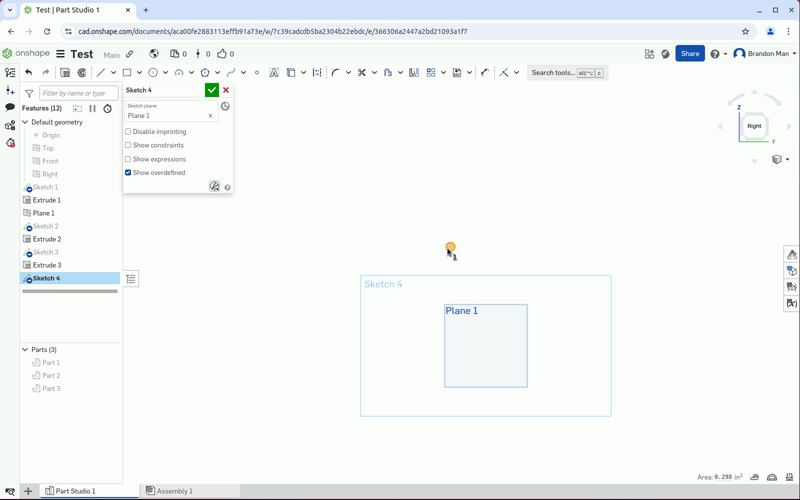
scroll(-6)
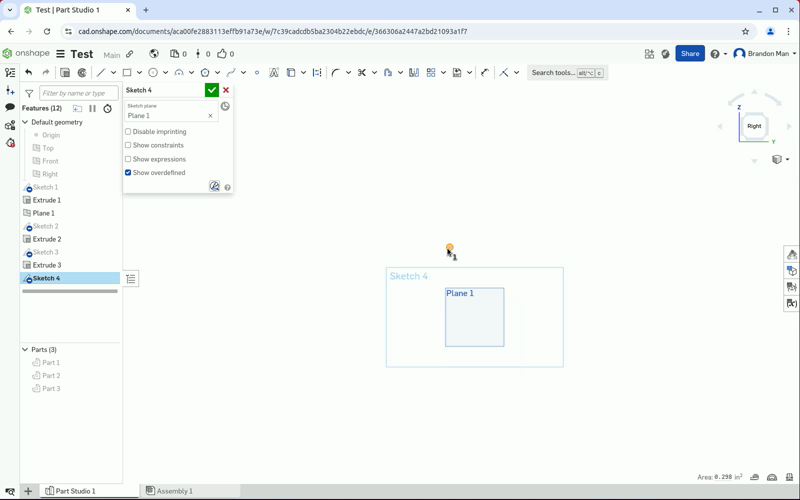
scroll(-6)
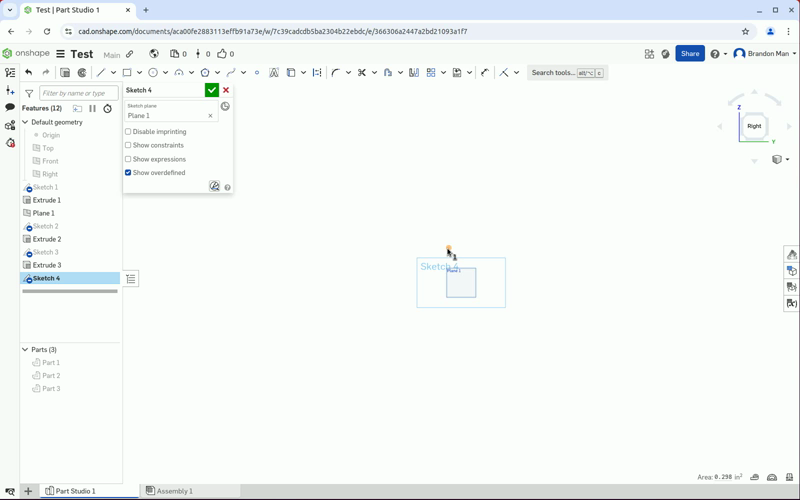
mouse_move(73, 352)
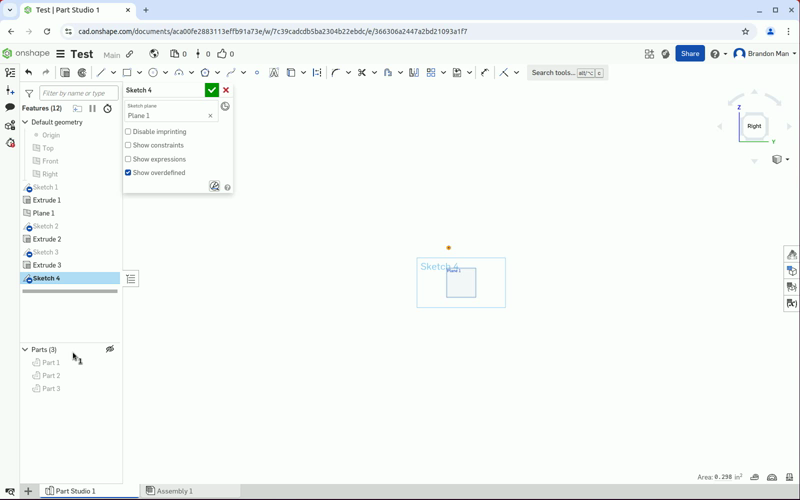
key(shift+y)
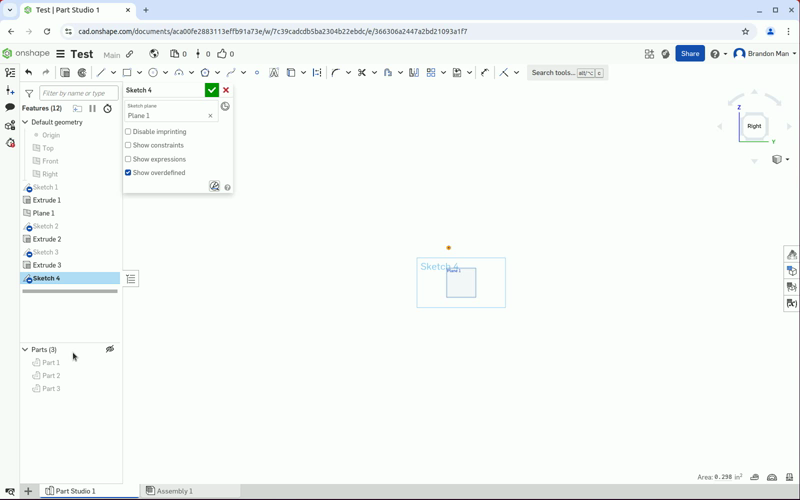
key(shift+e)
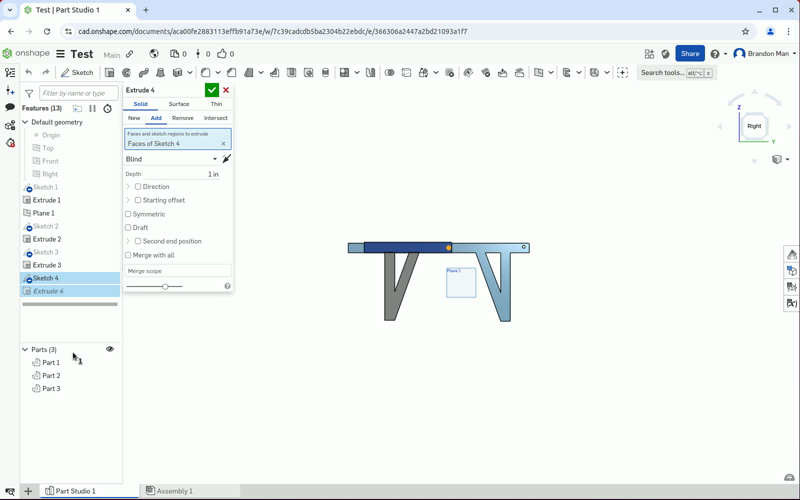
mouse_move(143, 106)
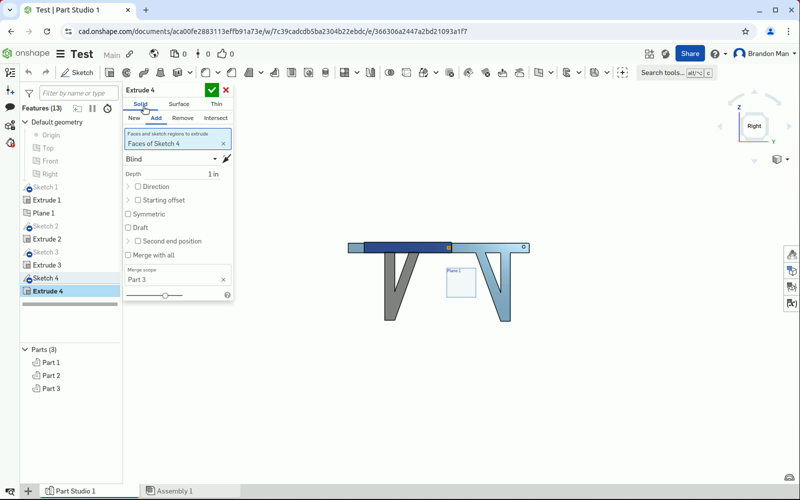
click(143, 106)
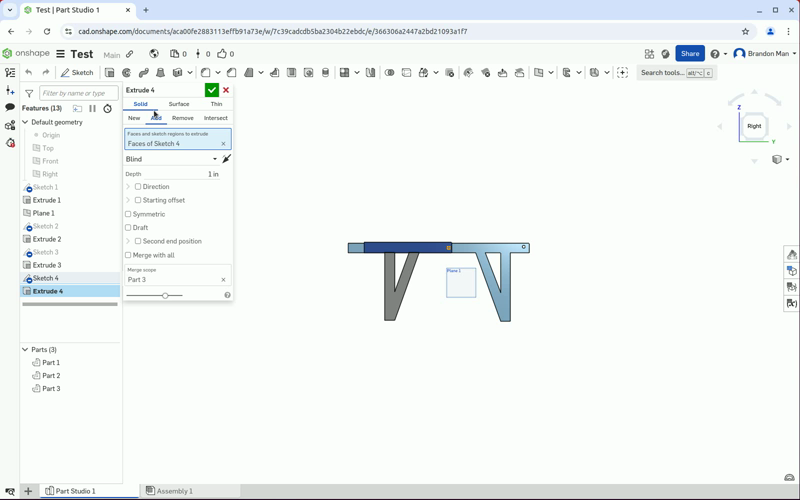
mouse_move(186, 120)
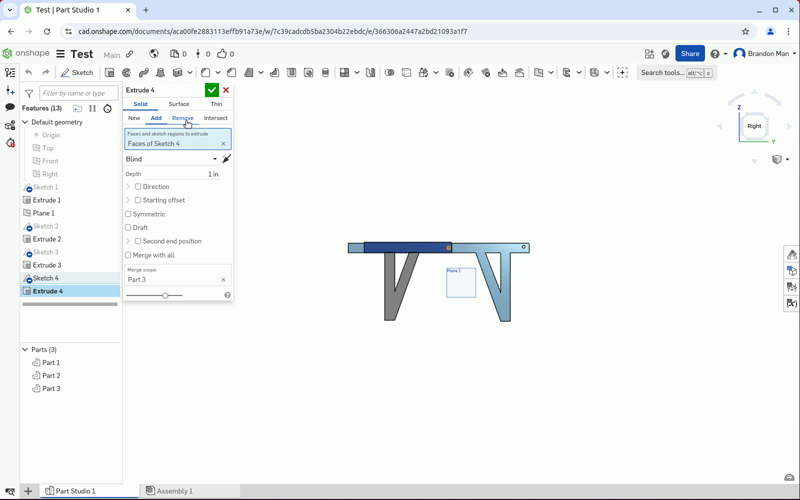
click(186, 120)
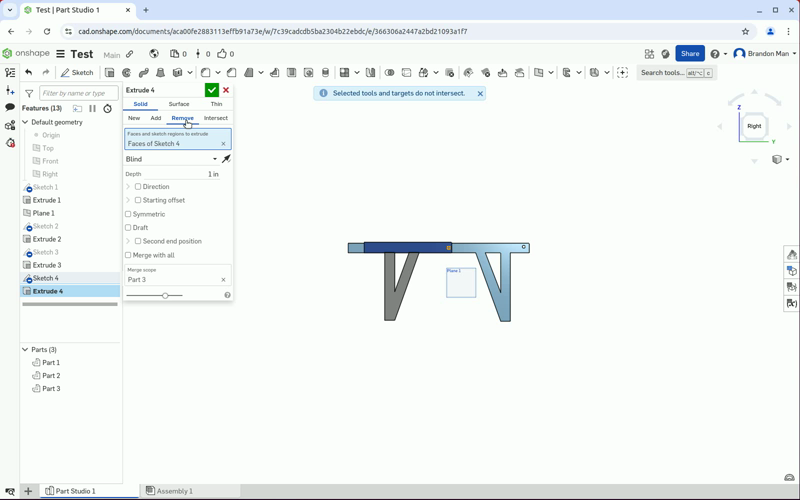
key(tab, 4)
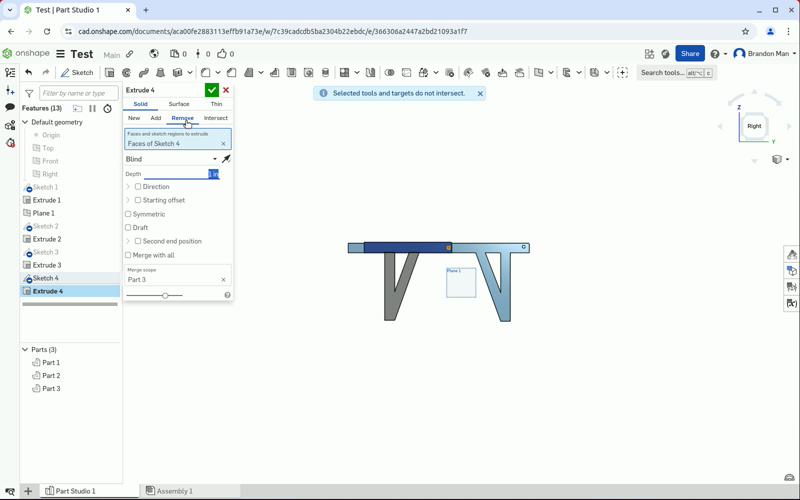
text(0.963)
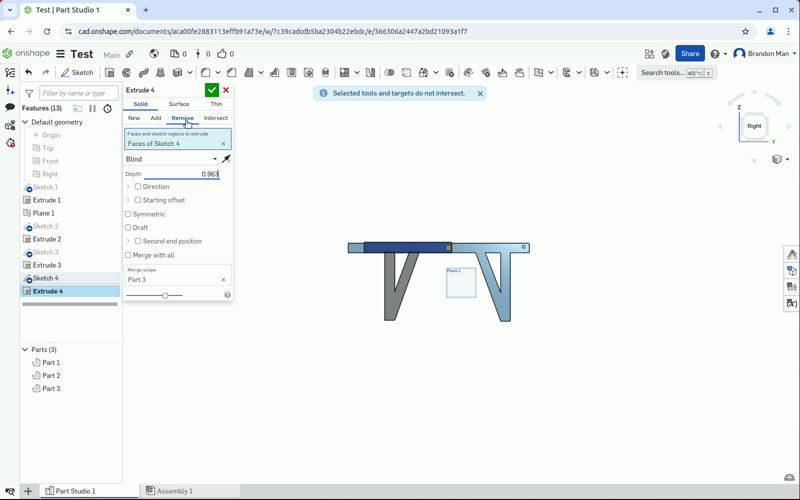
key(tab, 6)
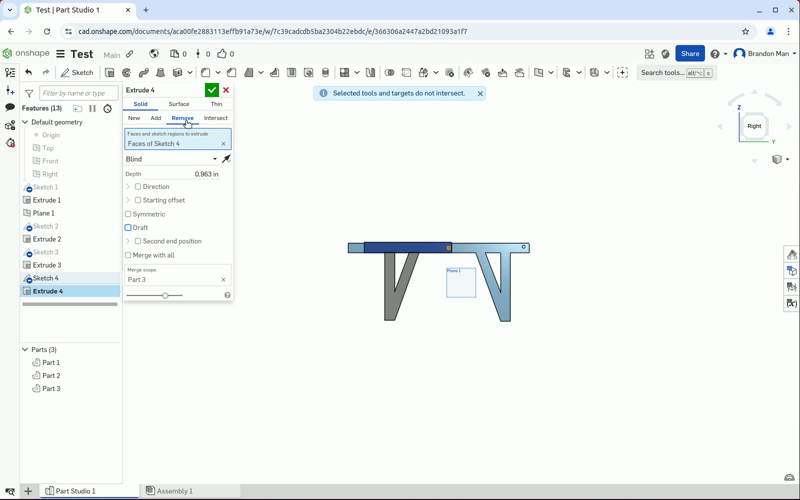
key(space)
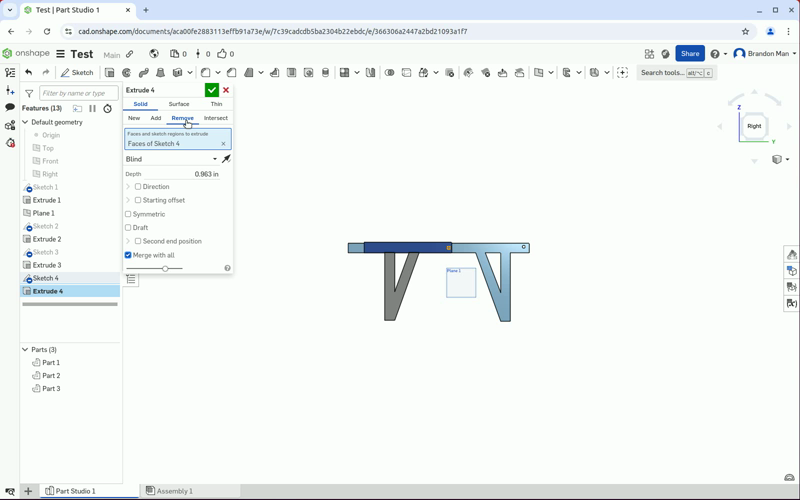
key(enter)
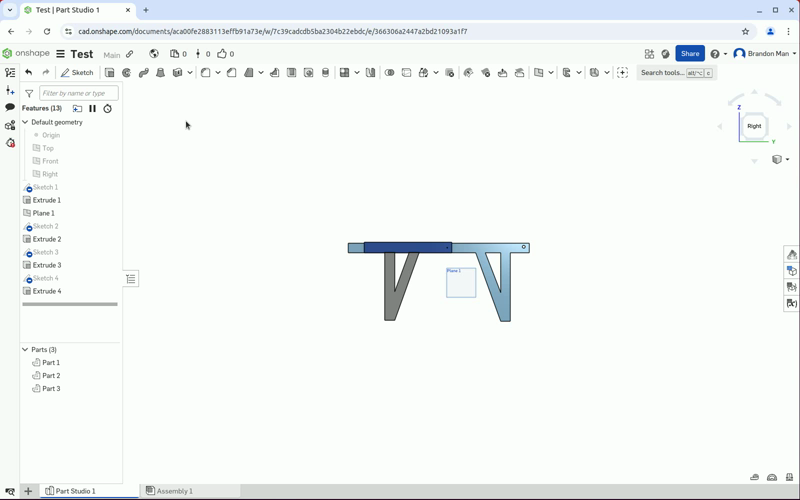
key(shift+h)
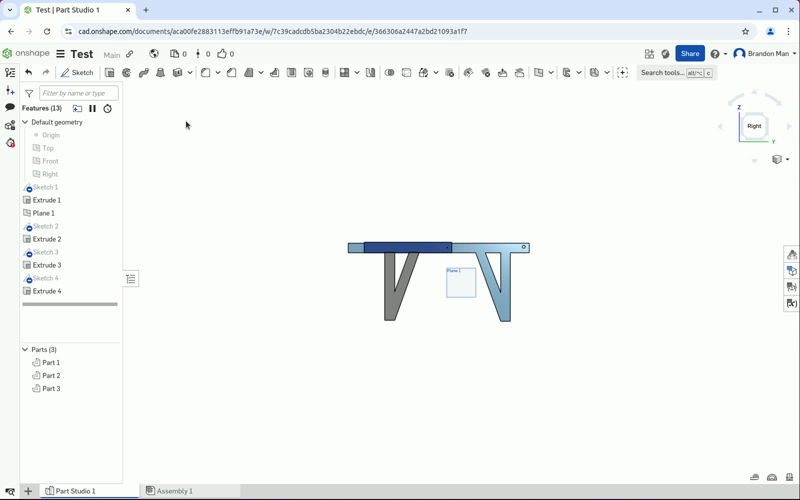
key(shift+h)
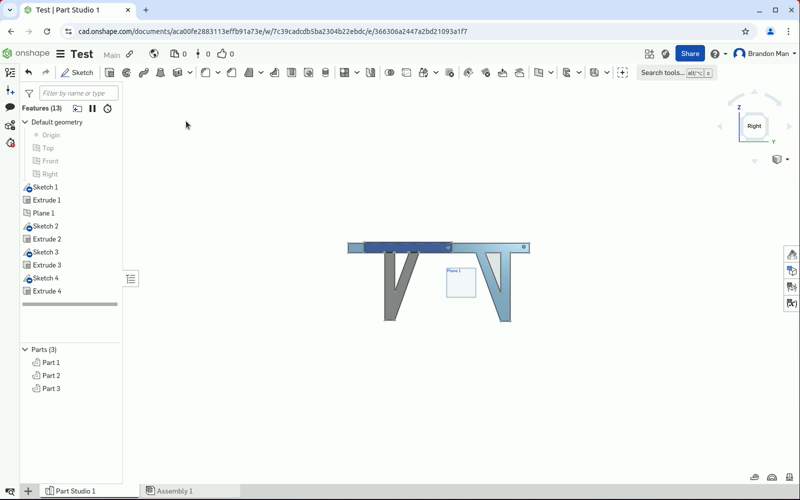
key(shift+7)
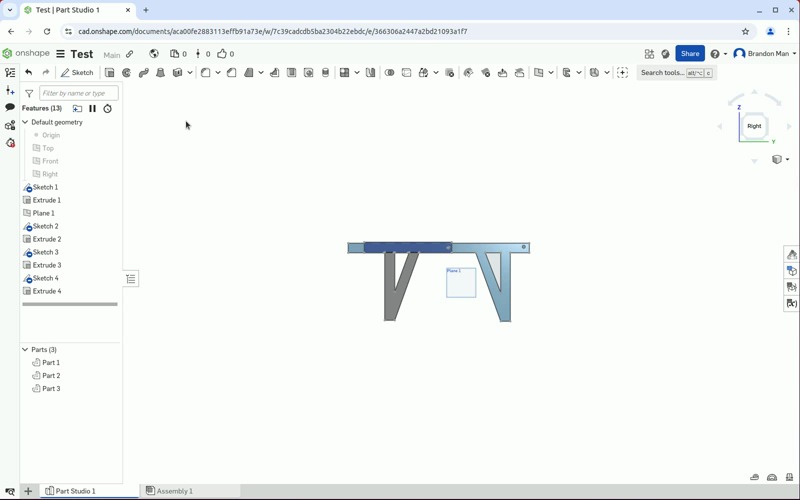
key(right, 2)
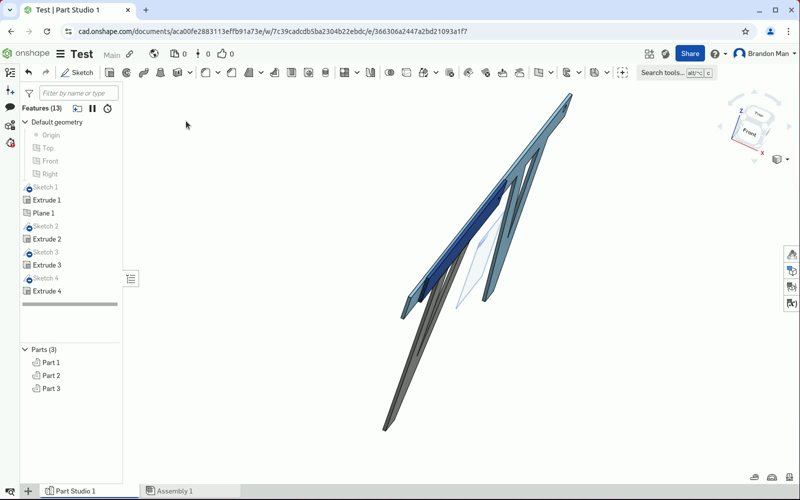
key(down, 2)
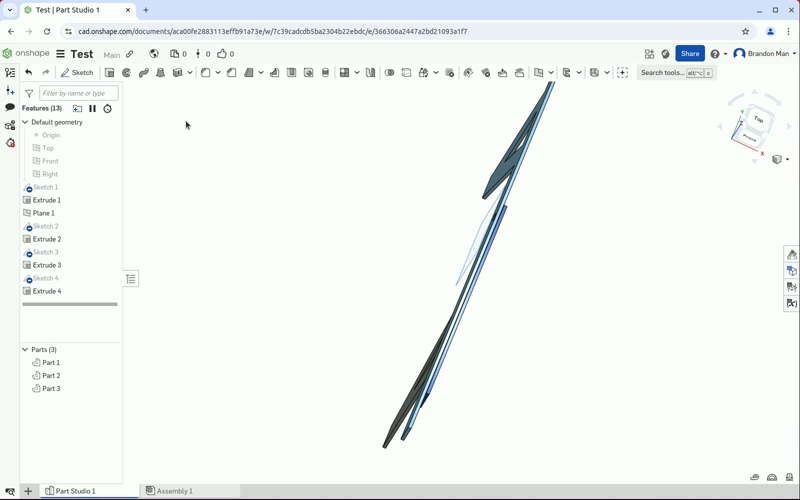
key(up, 2)
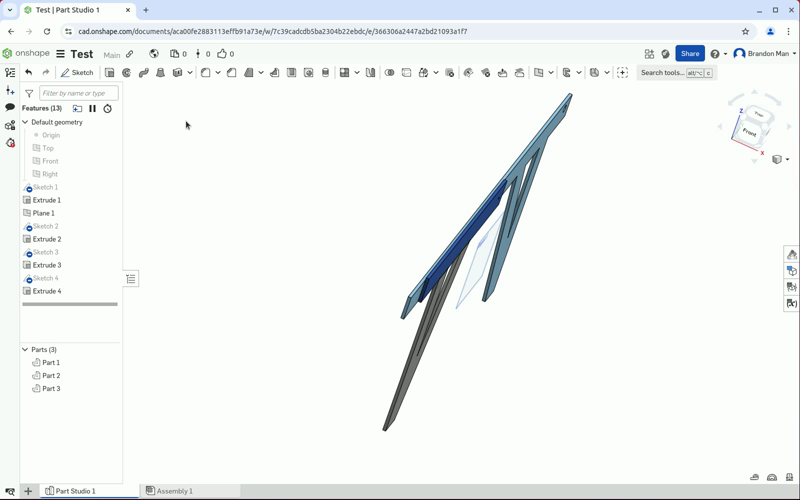
key(left, 2)
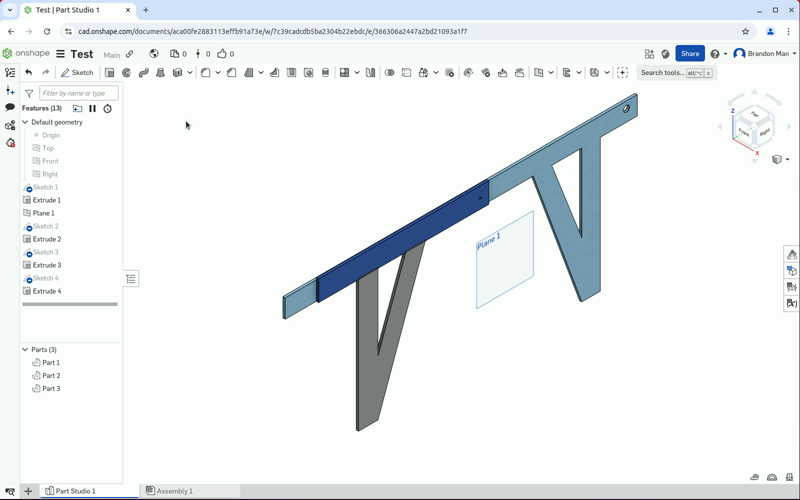
mouse_move(73, 189)
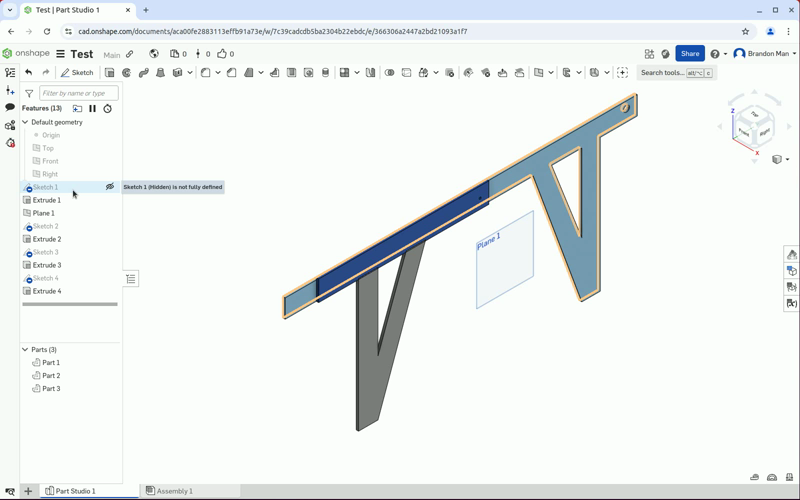
click(73, 189)